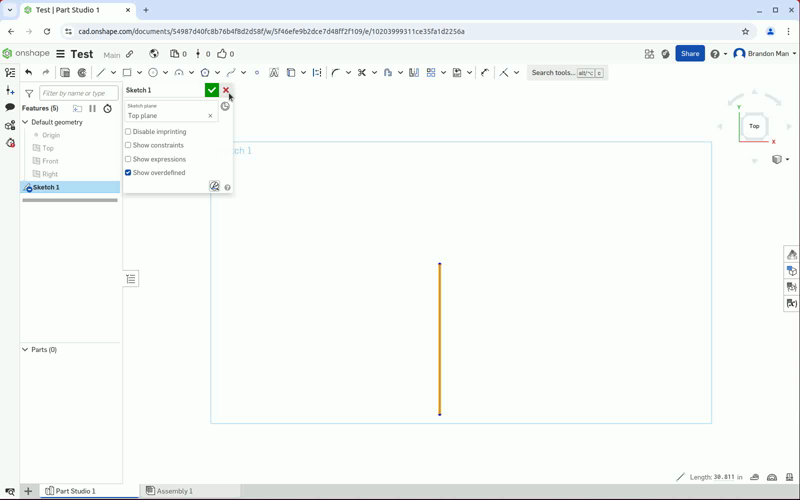
key(shift+h)
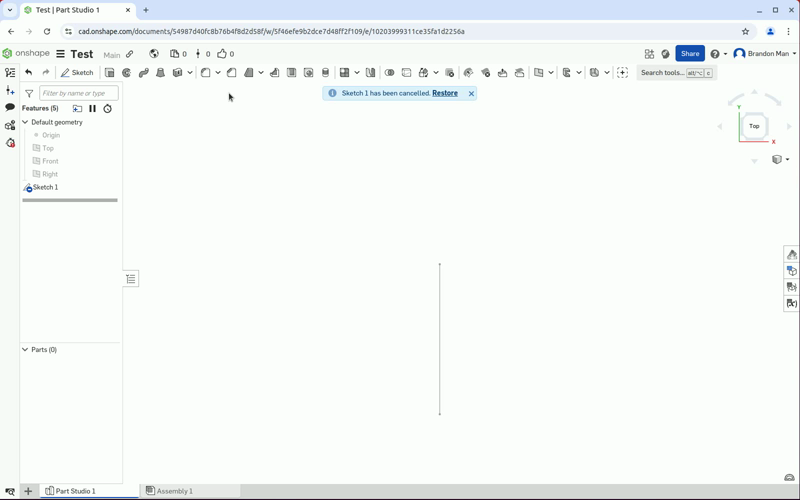
mouse_move(73, 352)
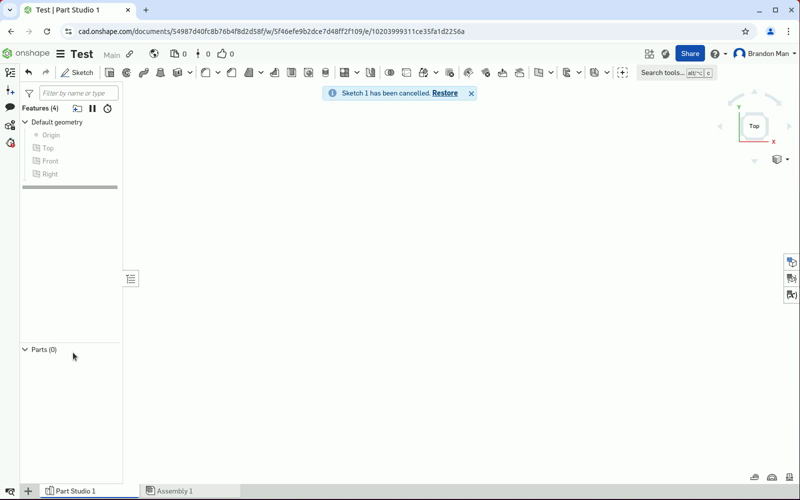
key(y)
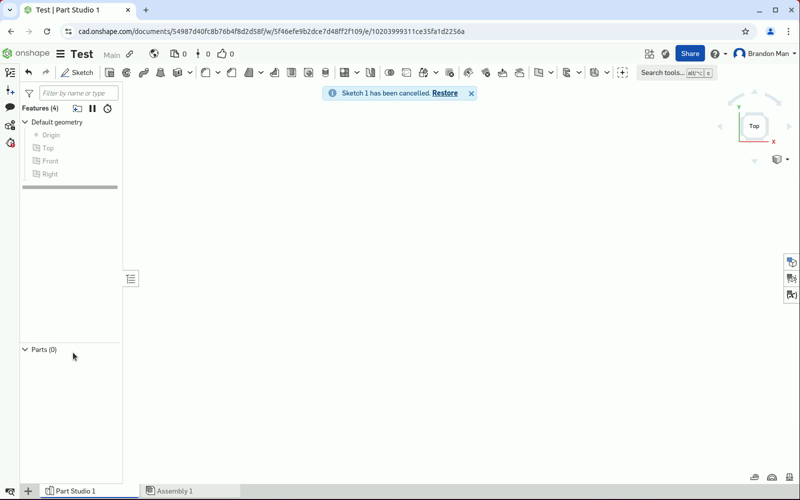
key(shift+p)
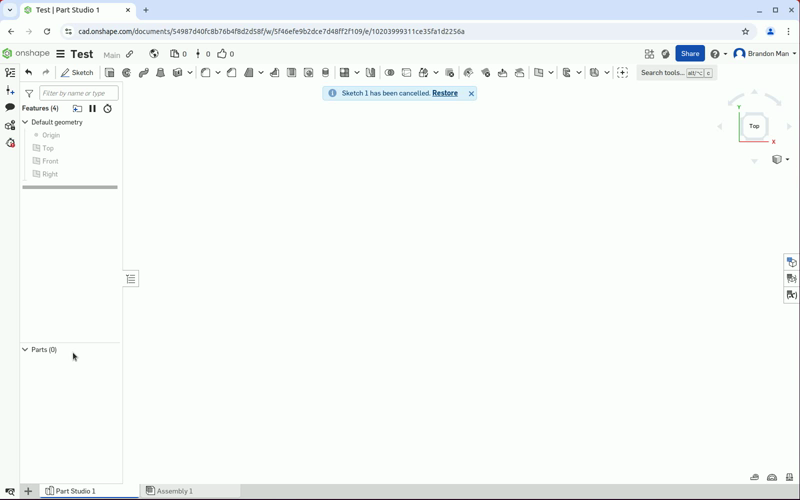
key(space)
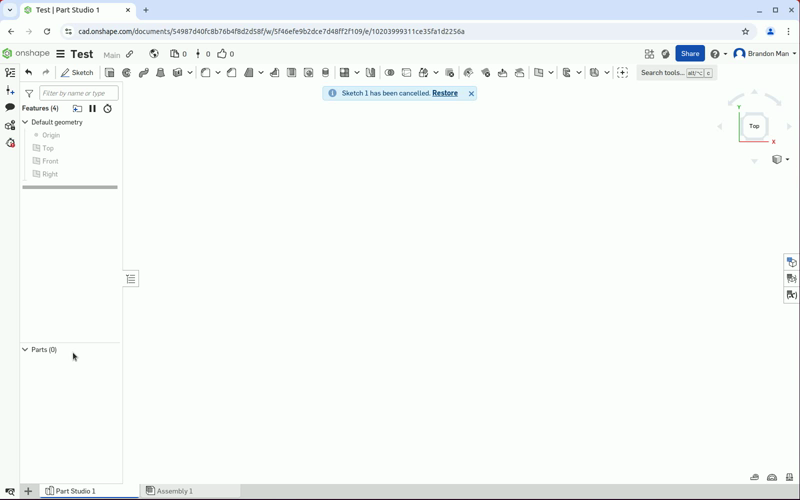
key_down(shift)
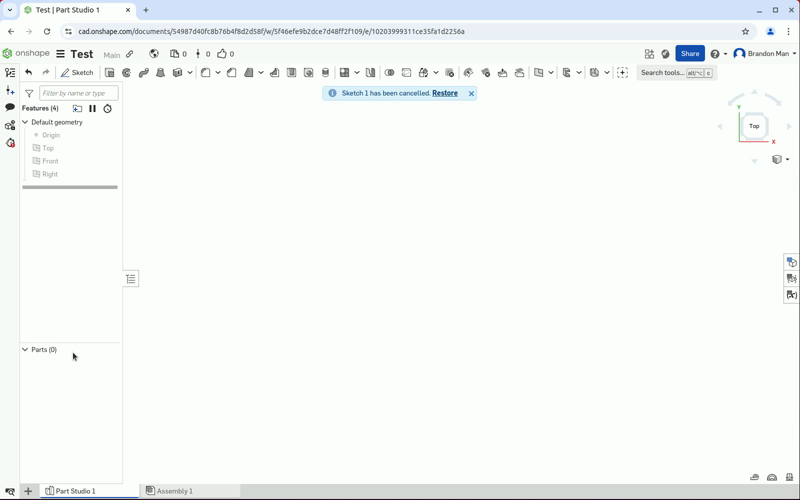
key(up)
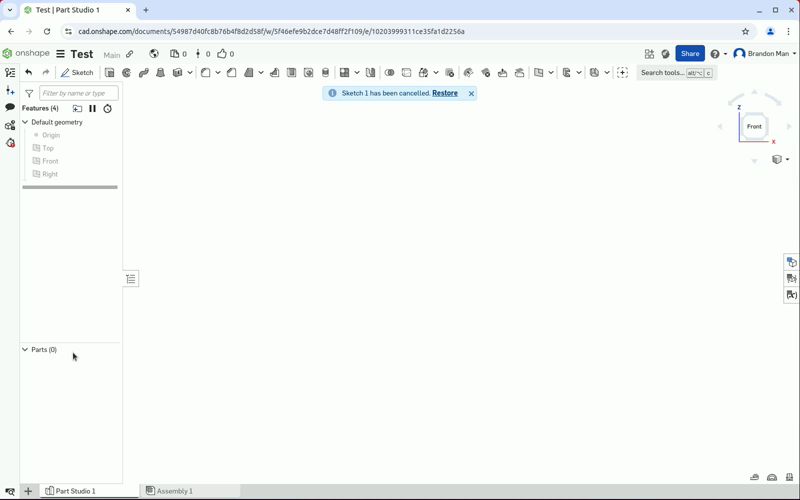
key_up(shift)
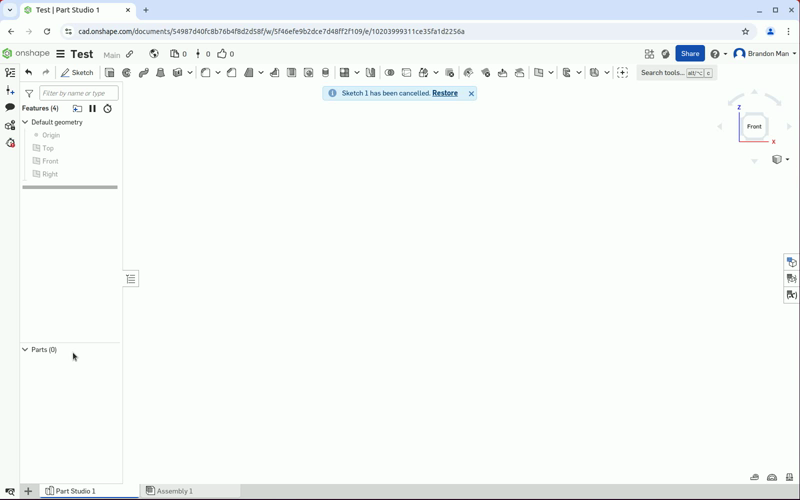
mouse_move(73, 352)
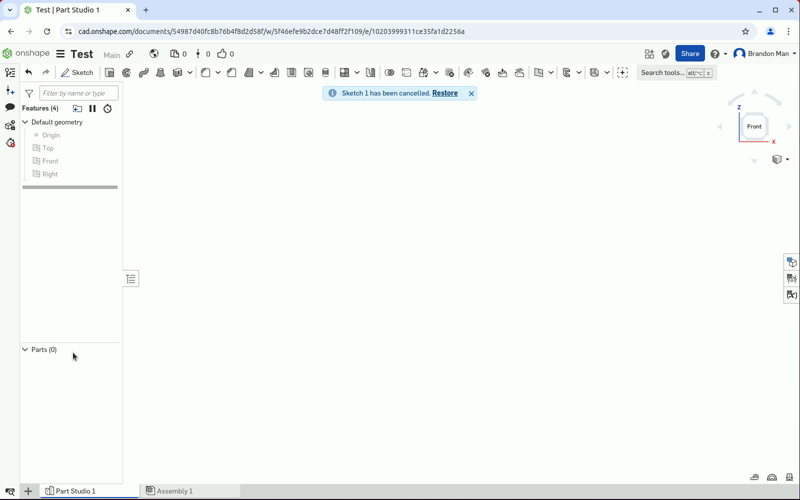
key(shift+y)
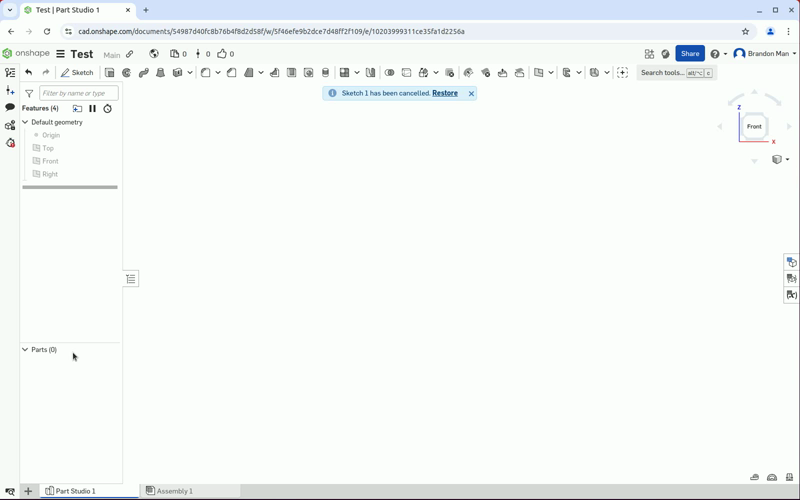
key(shift+s)
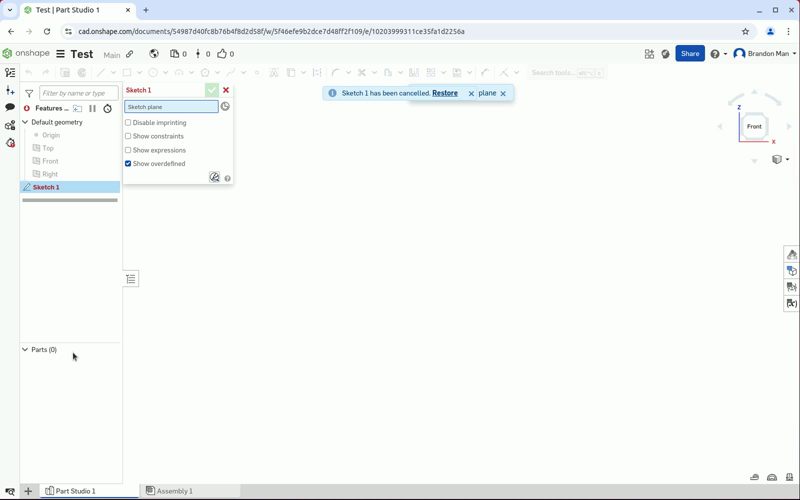
mouse_move(73, 163)
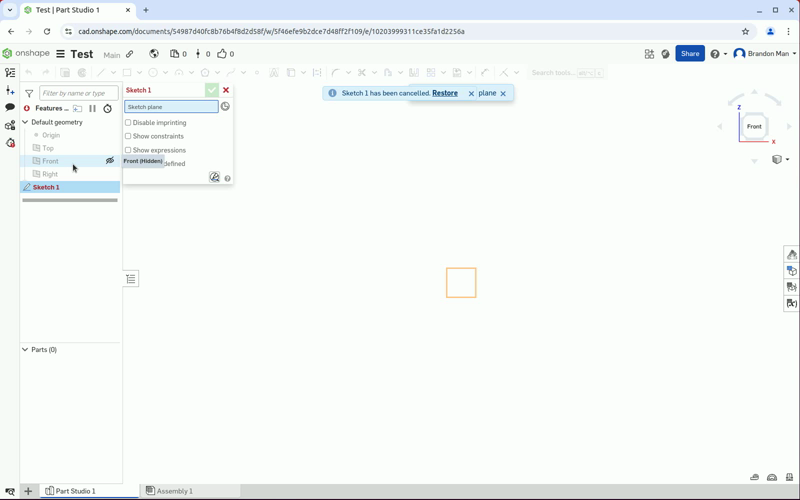
click(73, 163)
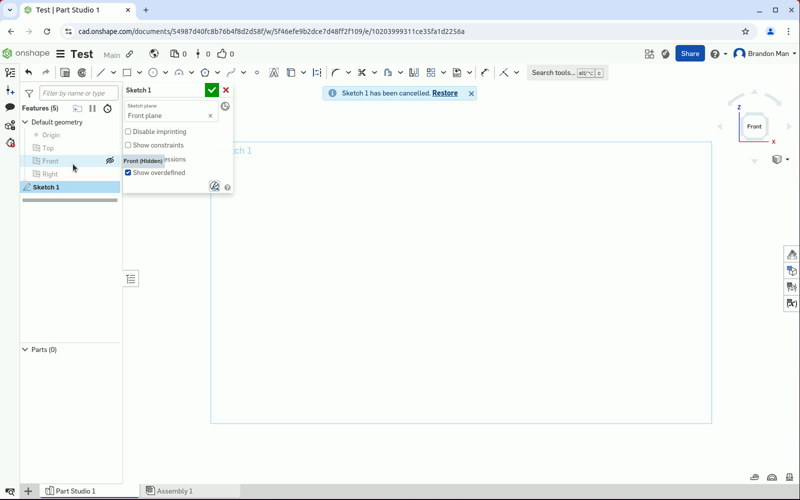
mouse_move(73, 352)
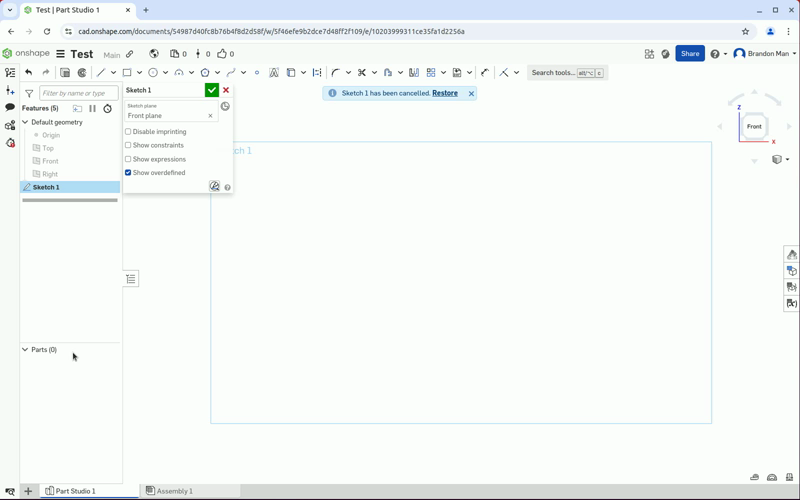
key(y)
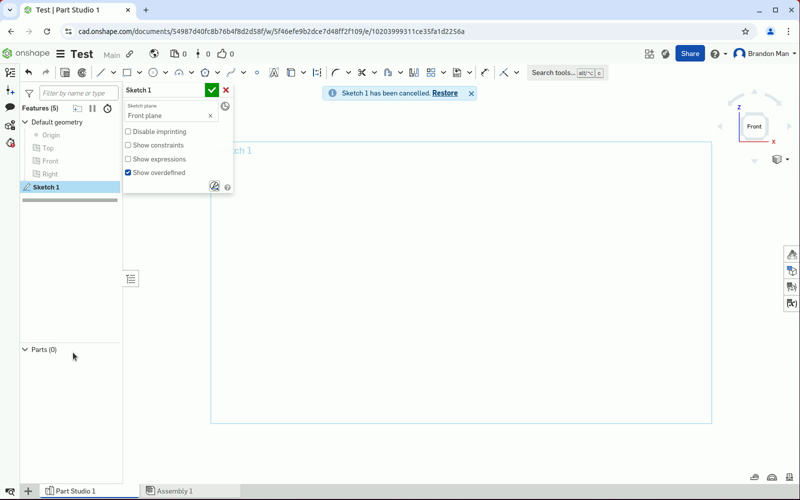
key(l)
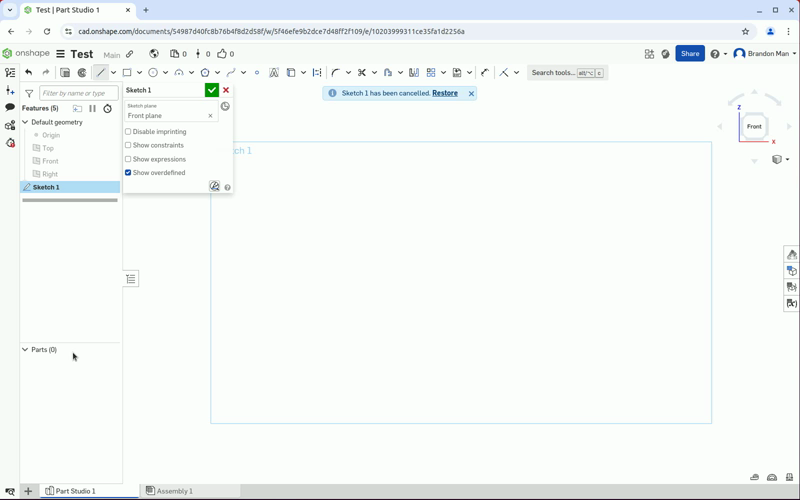
key_down(shift)
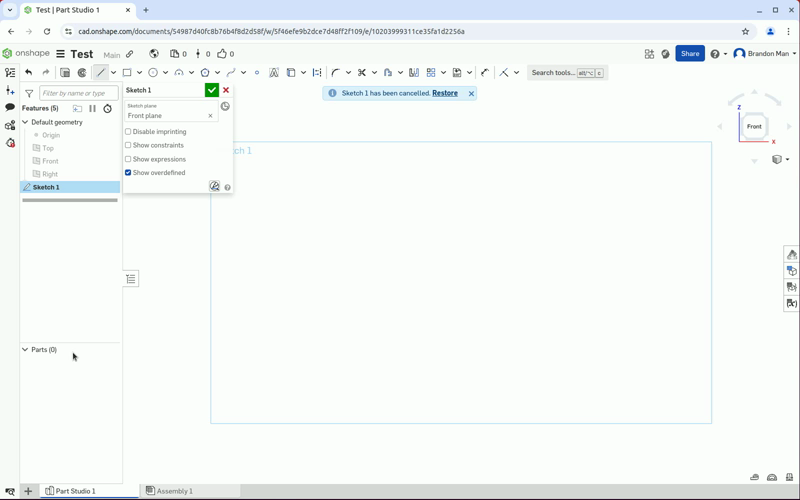
mouse_move(382, 334)
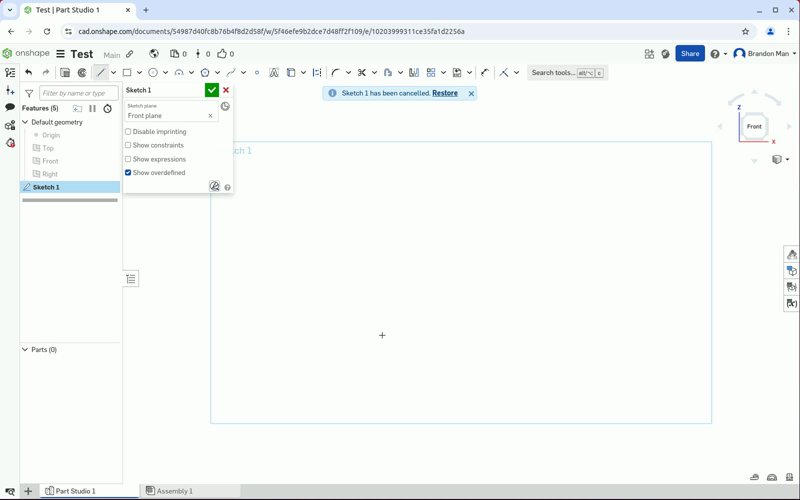
click(382, 334)
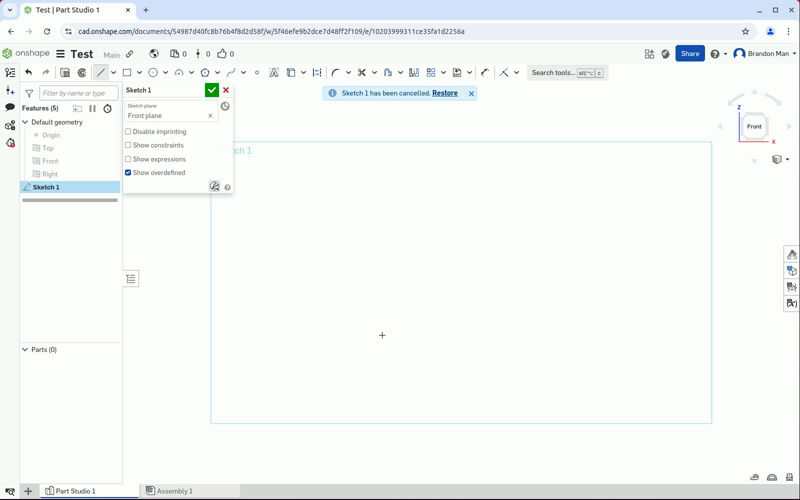
key_up(shift)
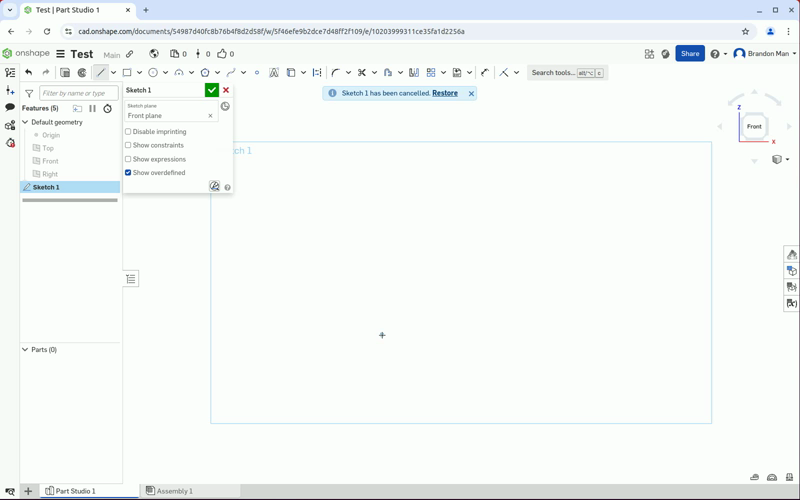
key_down(shift)
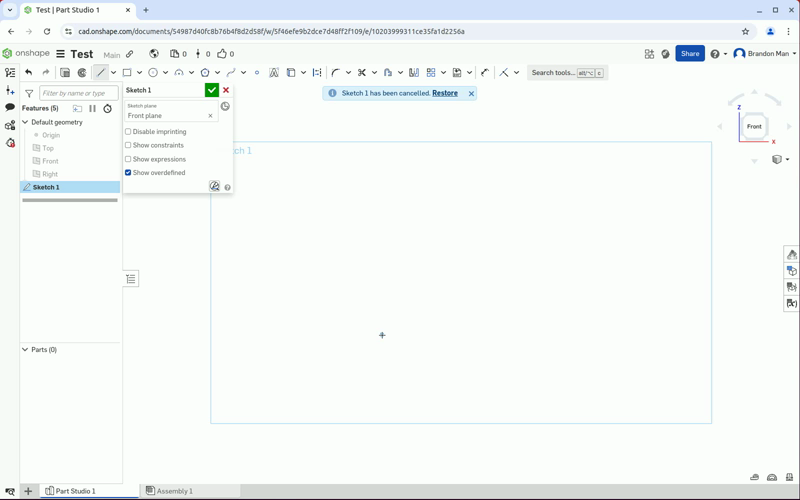
mouse_move(412, 334)
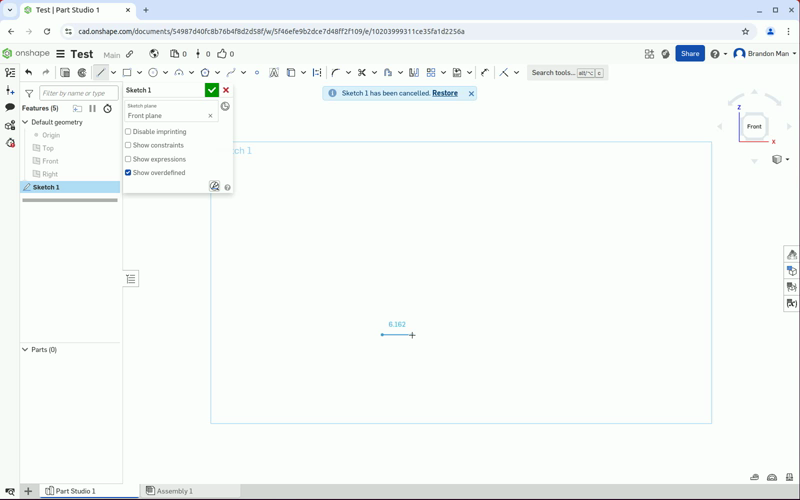
mouse_move(383, 334)
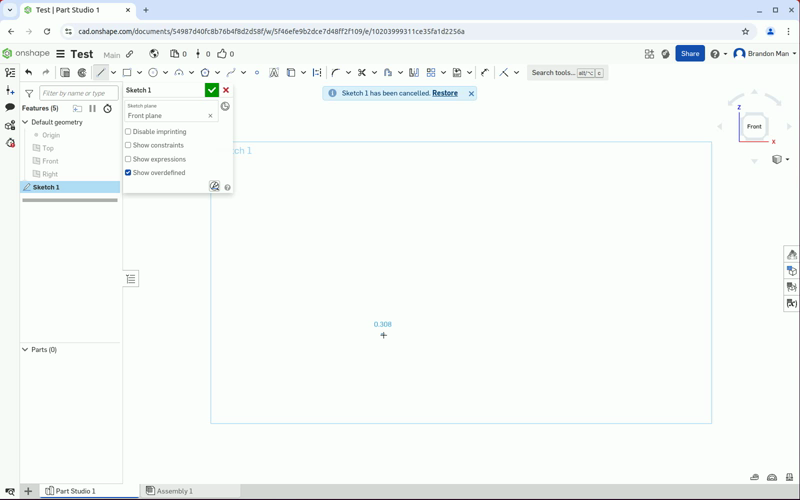
scroll(6)
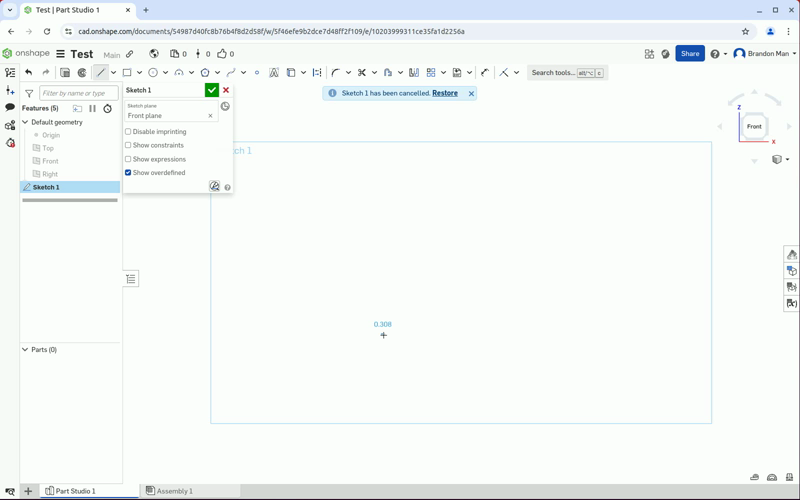
scroll(6)
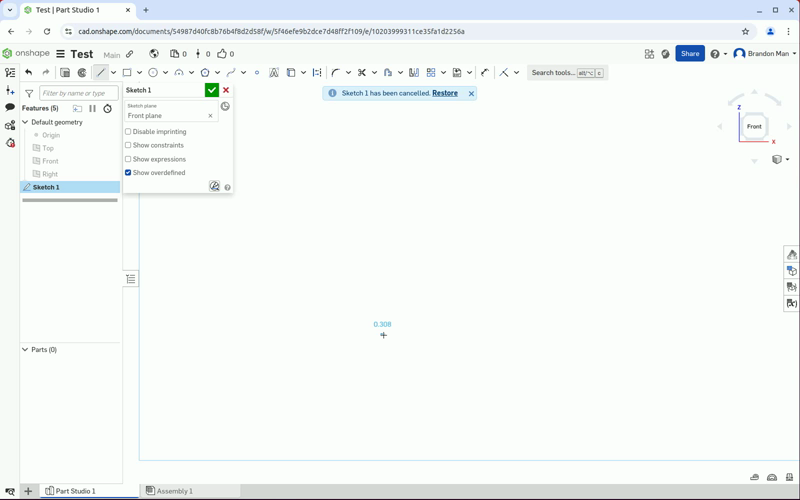
scroll(6)
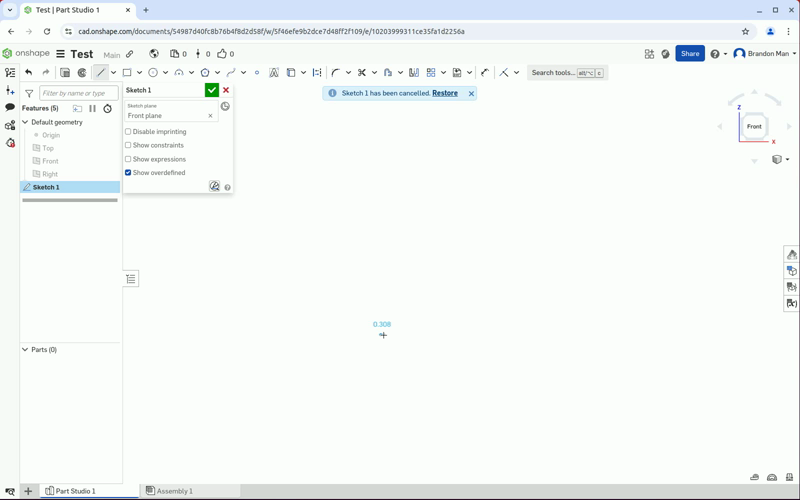
scroll(6)
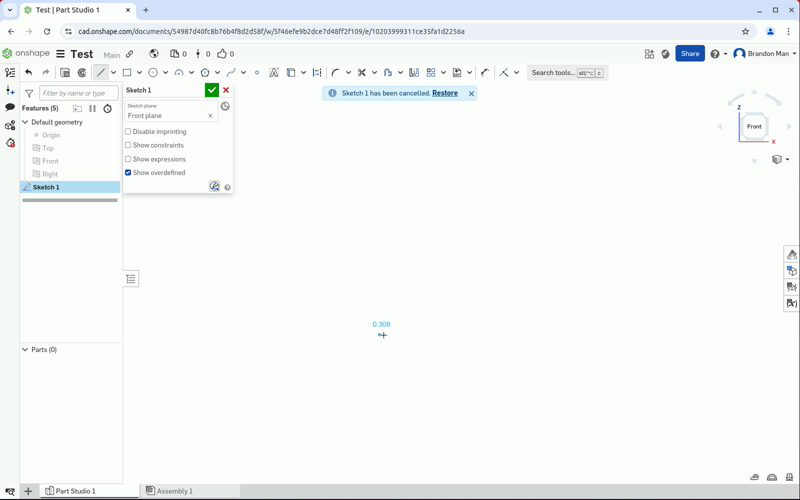
scroll(6)
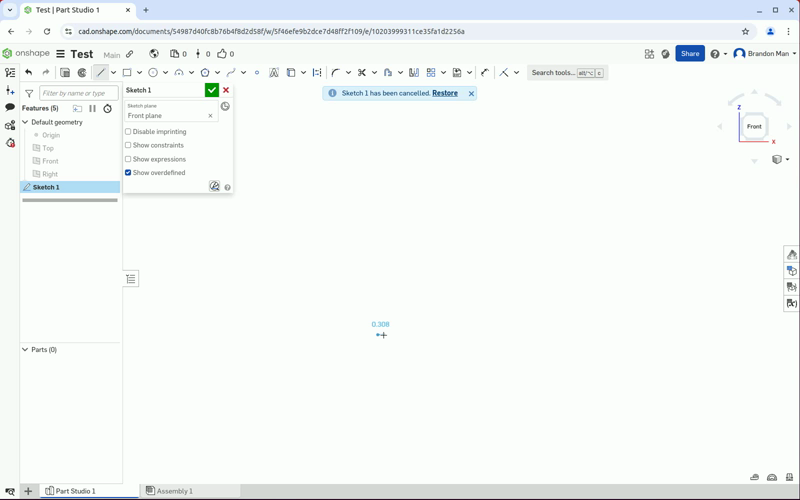
scroll(6)
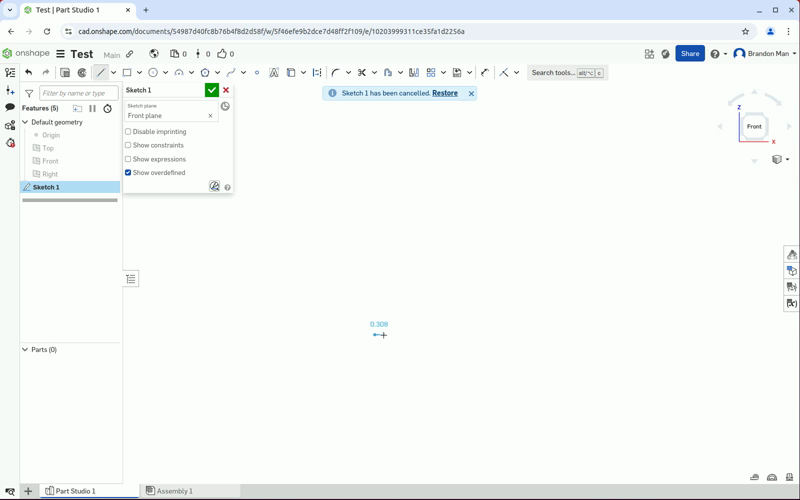
scroll(6)
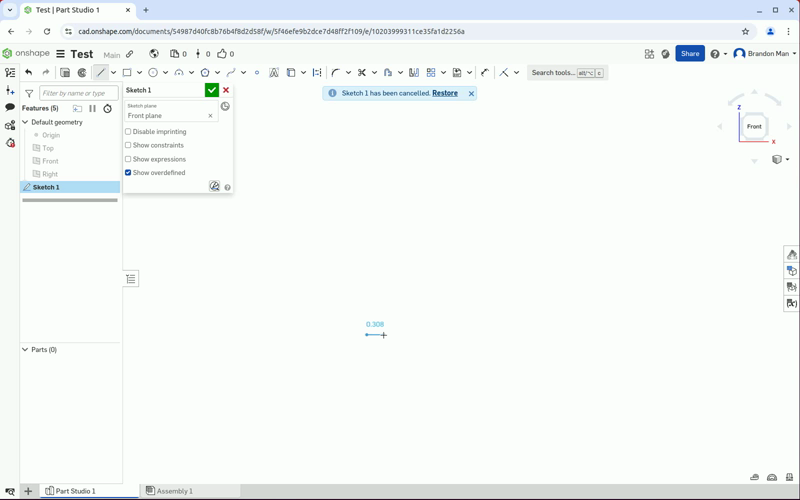
click(383, 334)
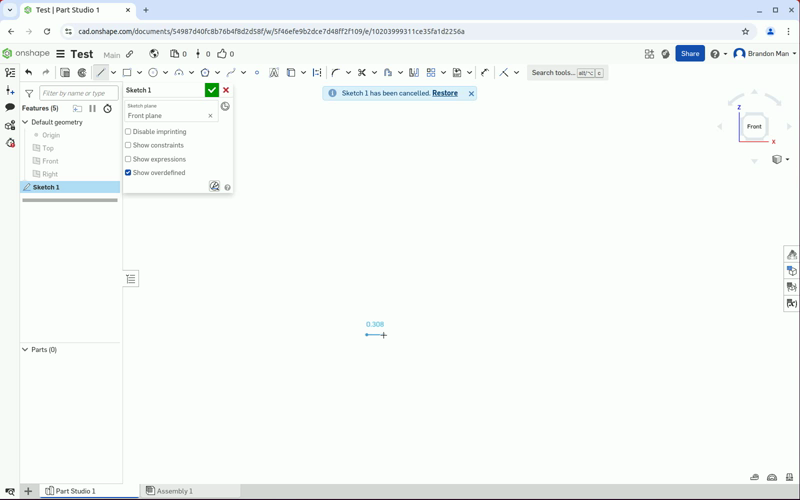
scroll(-6)
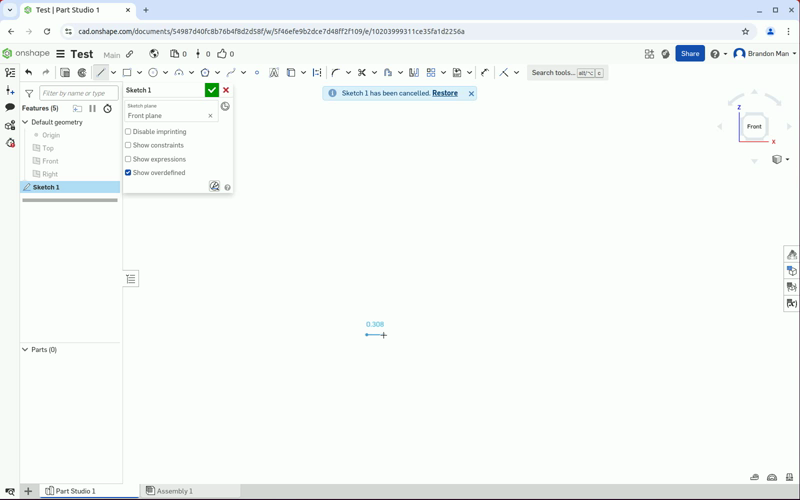
scroll(-6)
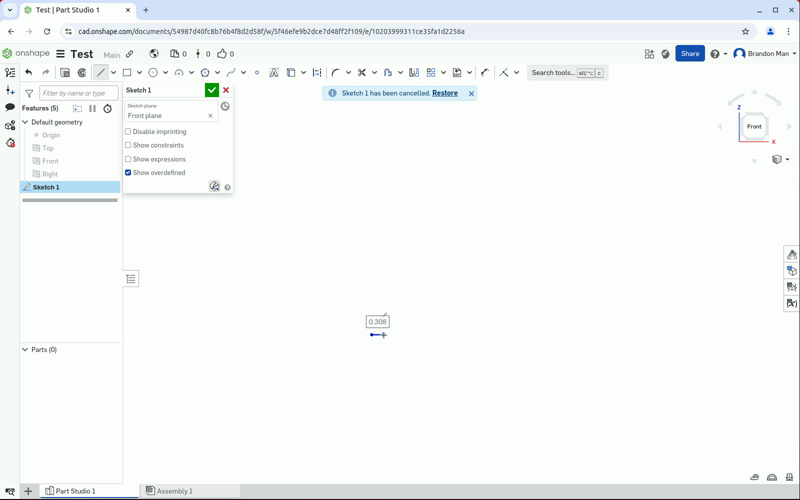
scroll(-6)
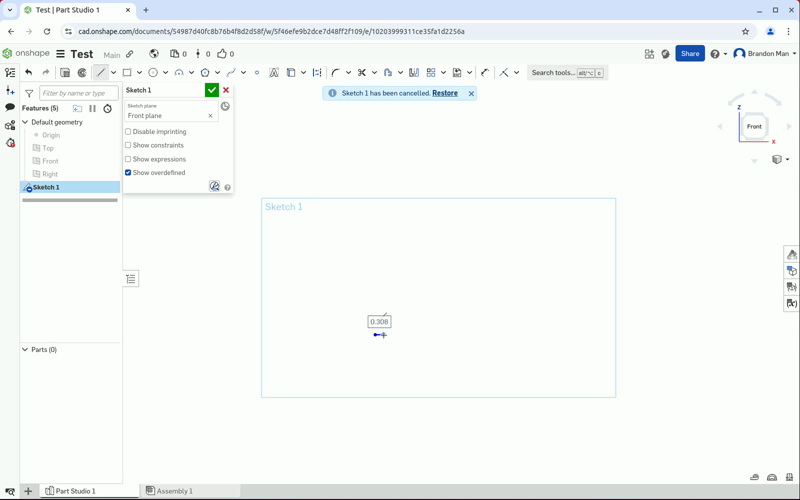
scroll(-6)
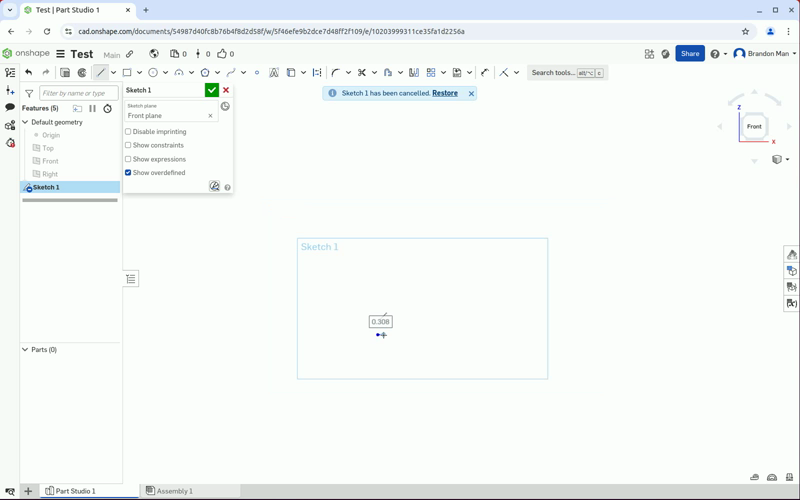
scroll(-6)
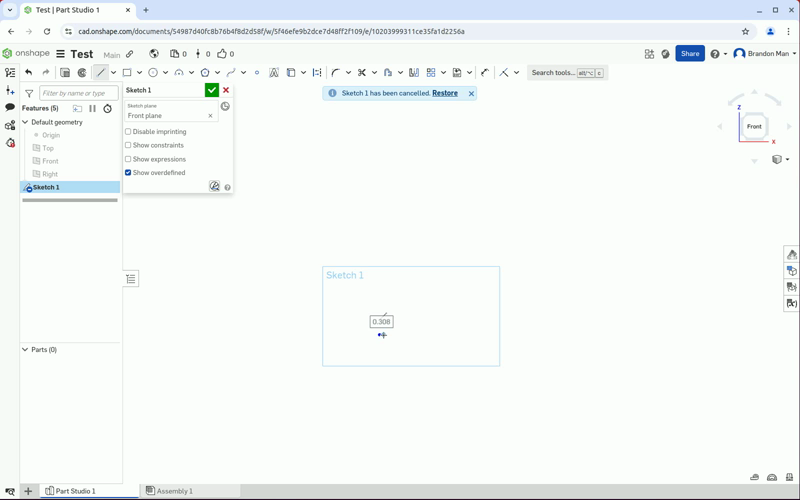
scroll(-6)
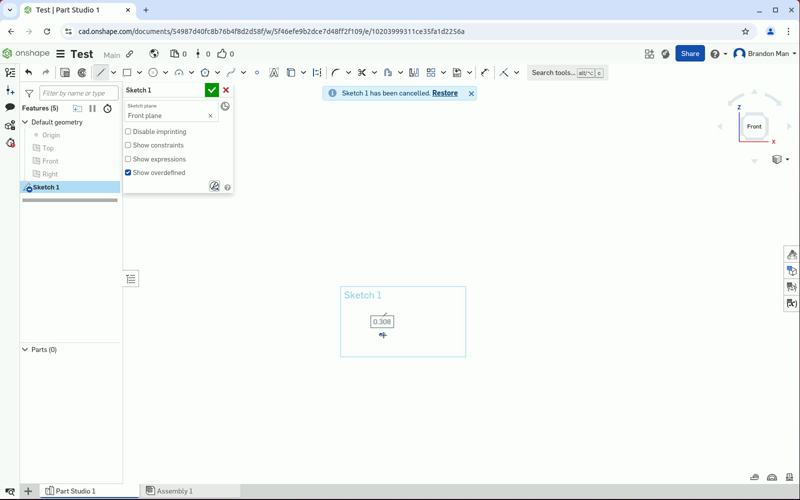
scroll(-6)
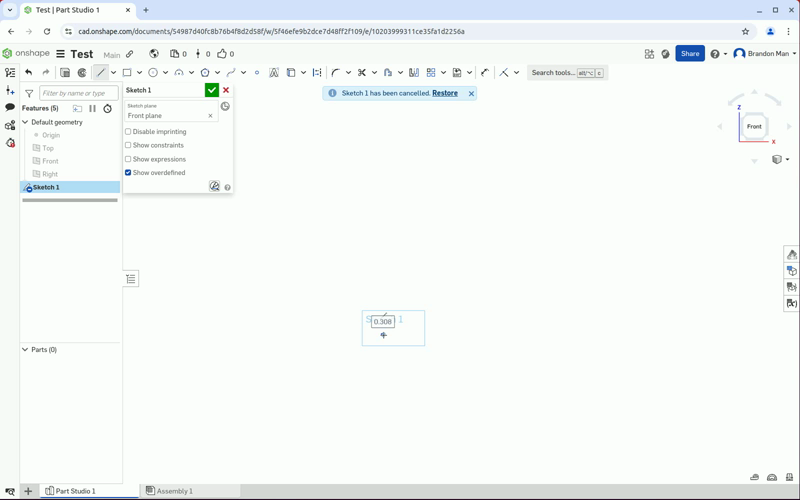
key_up(shift)
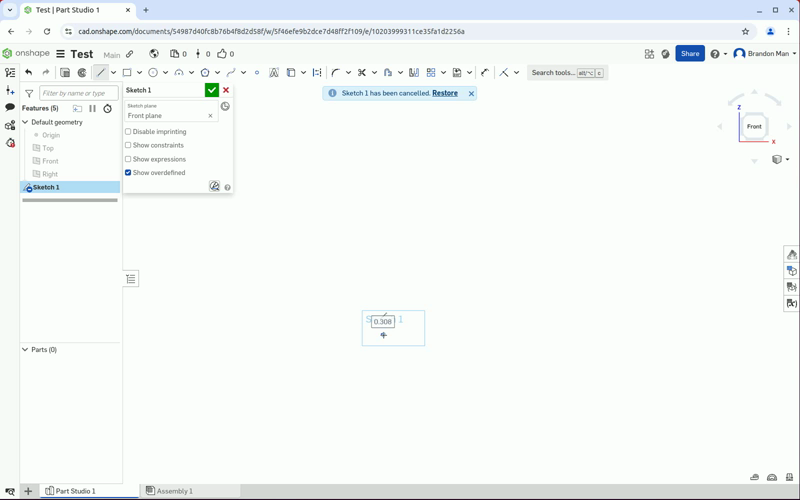
key(esc)
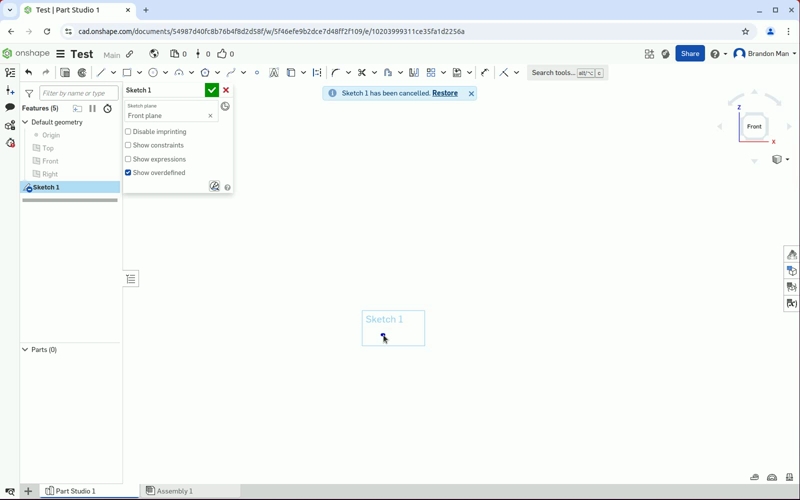
key(a)
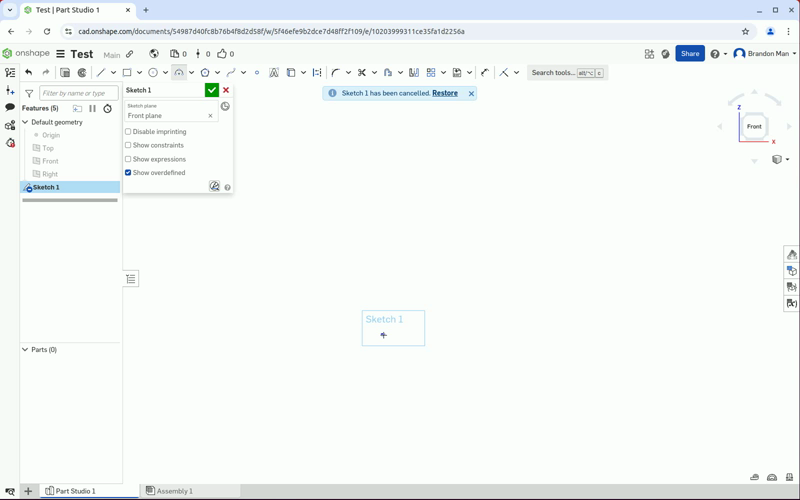
mouse_move(383, 334)
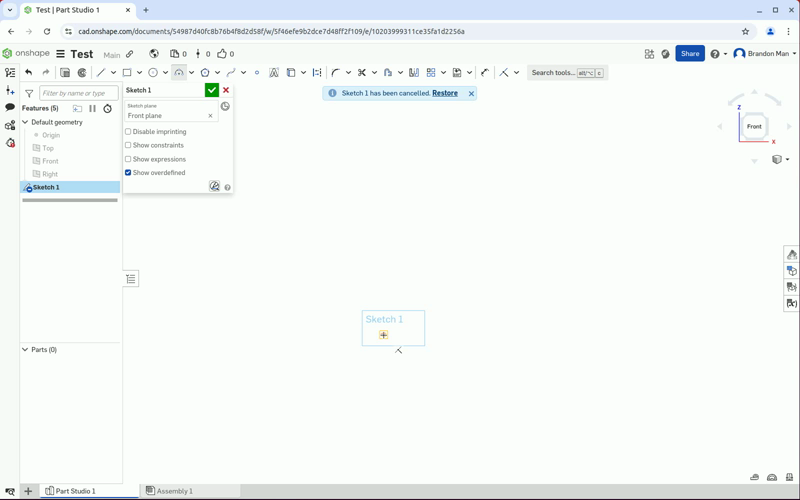
scroll(6)
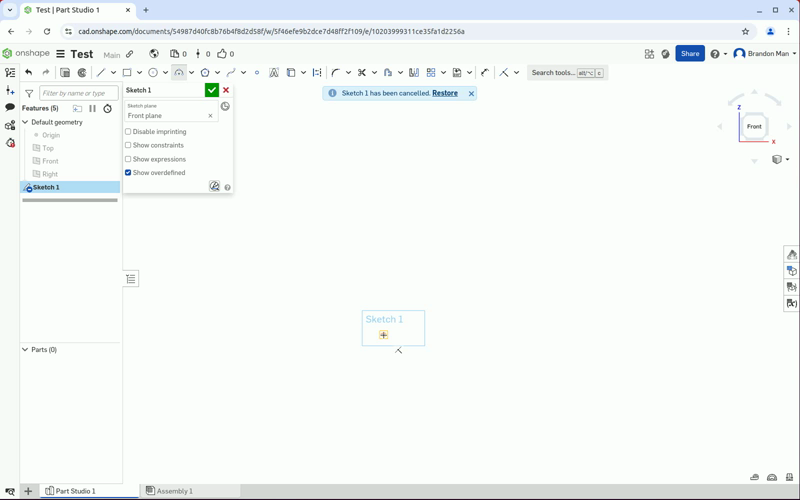
scroll(6)
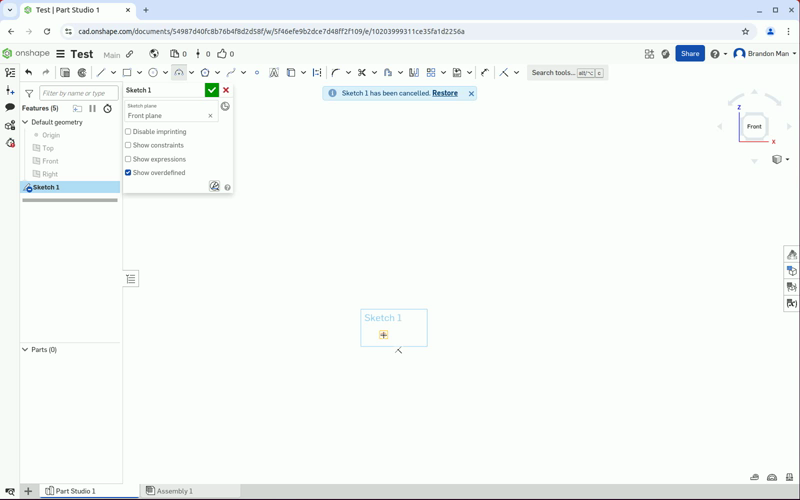
scroll(6)
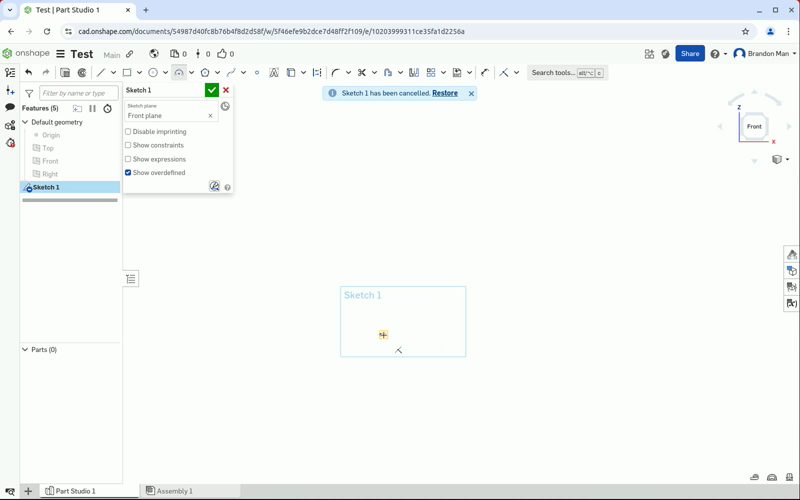
scroll(6)
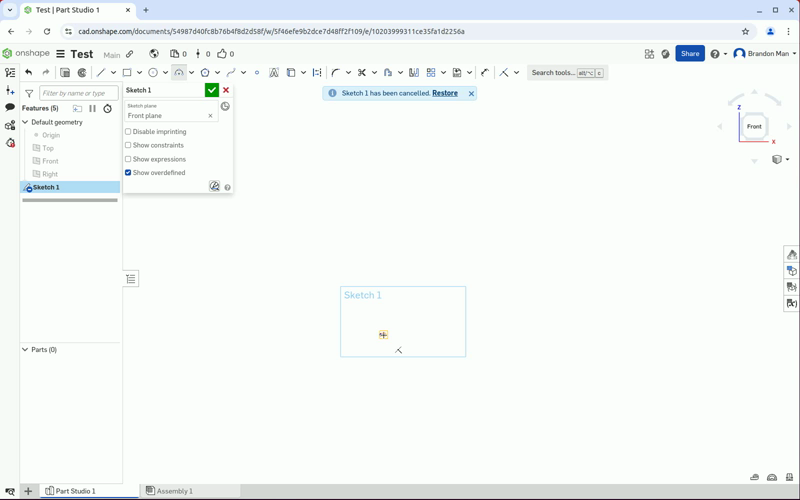
scroll(6)
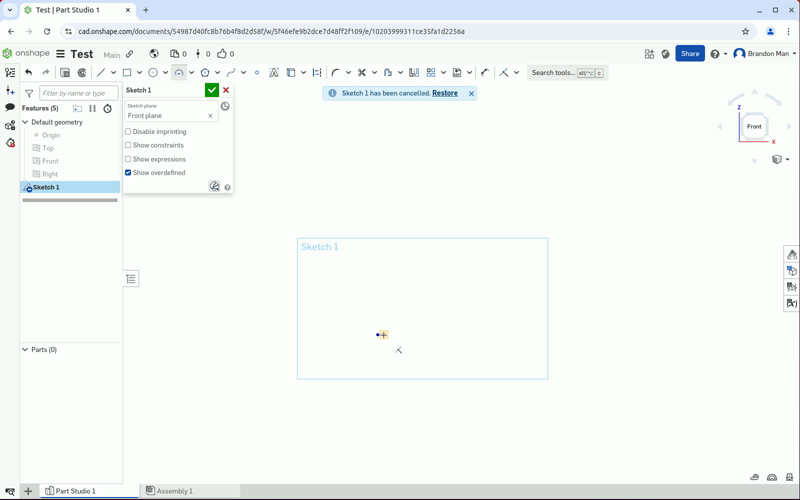
scroll(6)
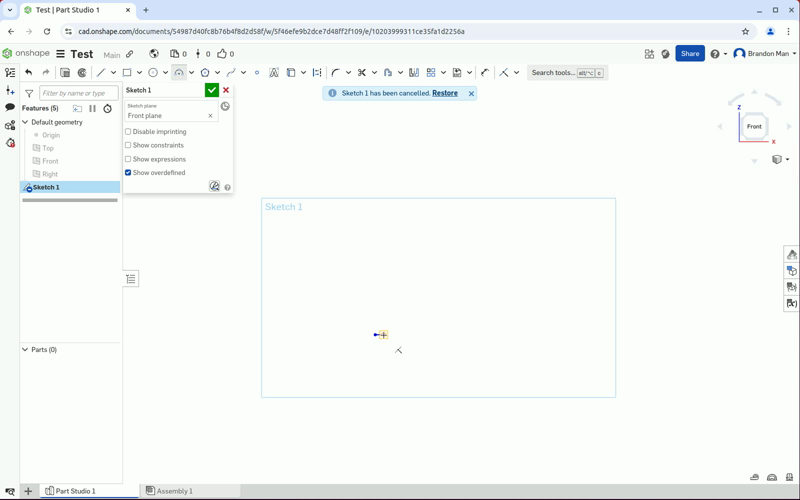
scroll(6)
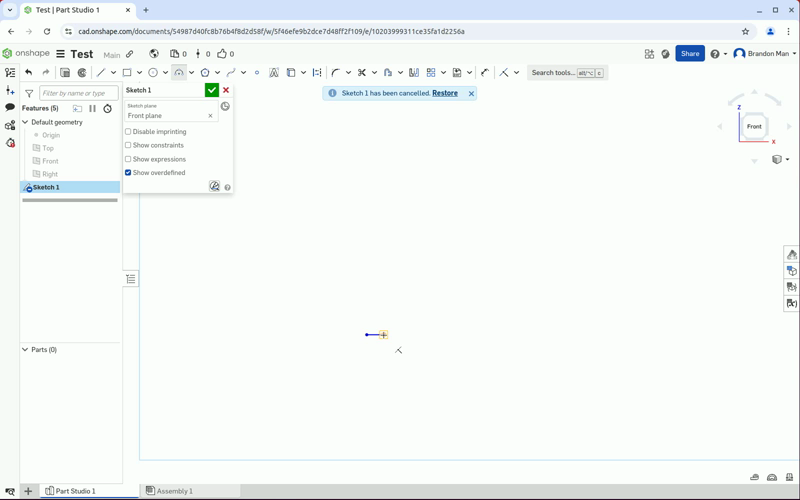
click(383, 334)
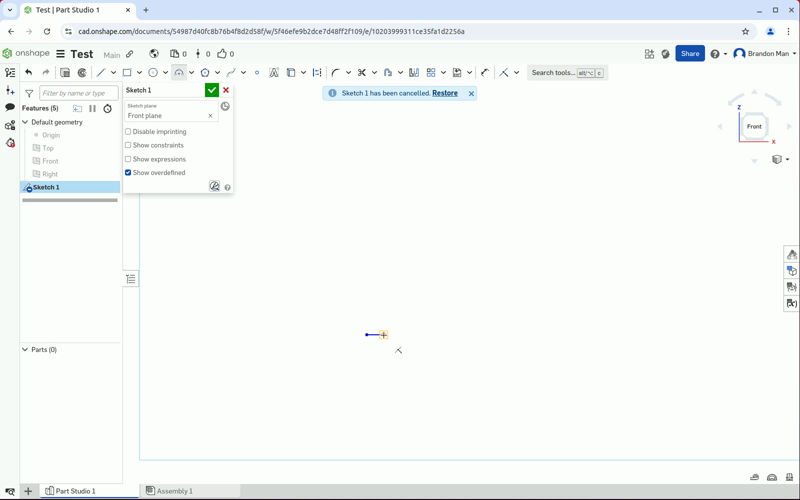
scroll(-6)
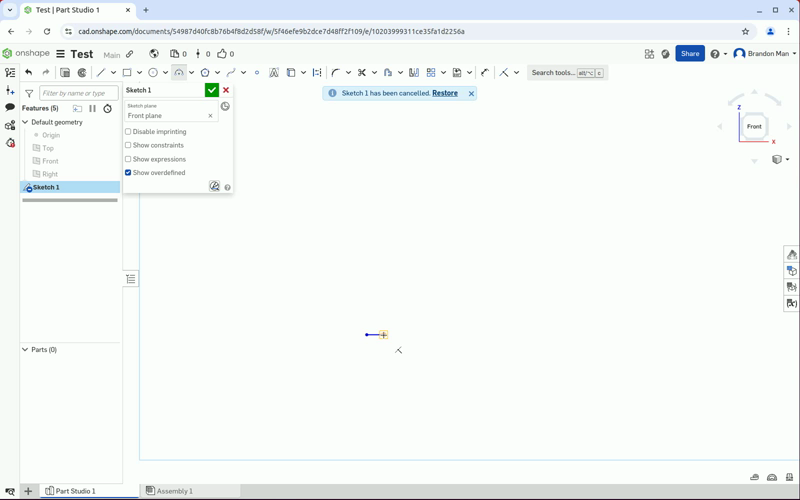
scroll(-6)
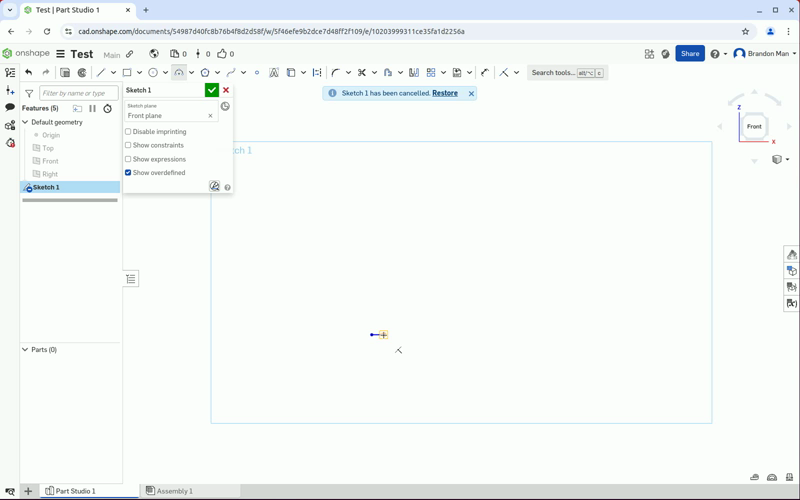
scroll(-6)
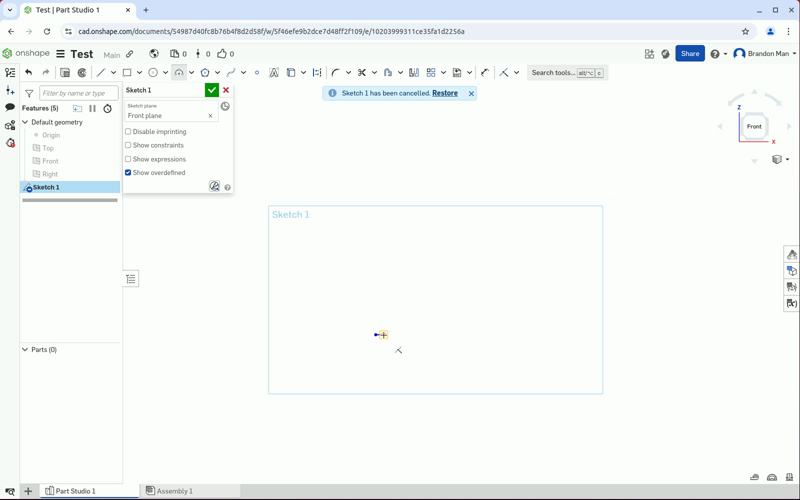
scroll(-6)
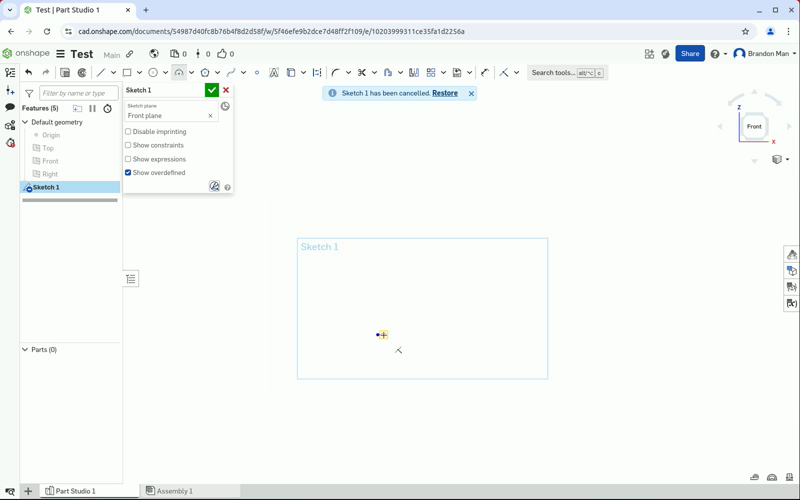
scroll(-6)
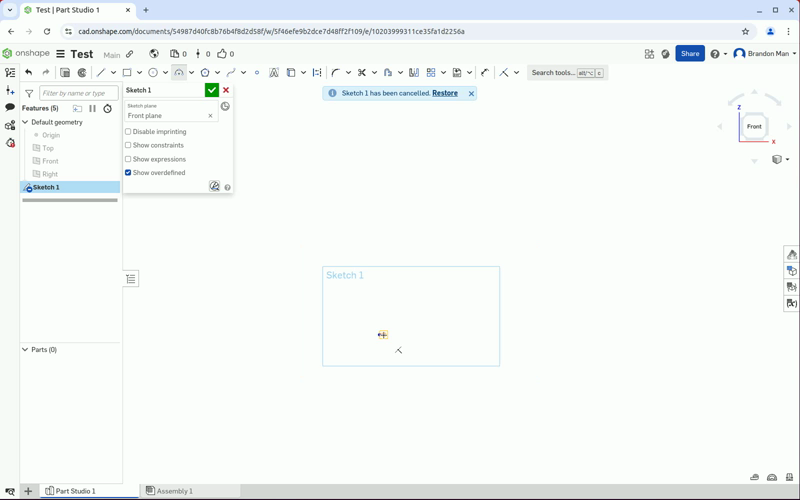
scroll(-6)
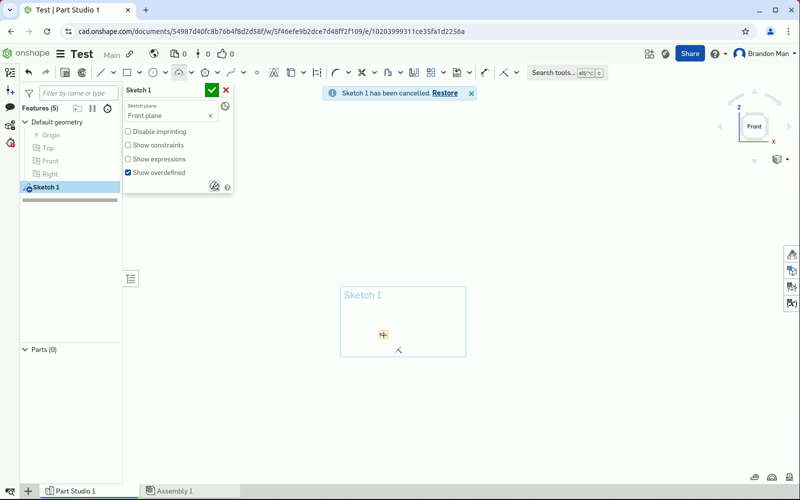
scroll(-6)
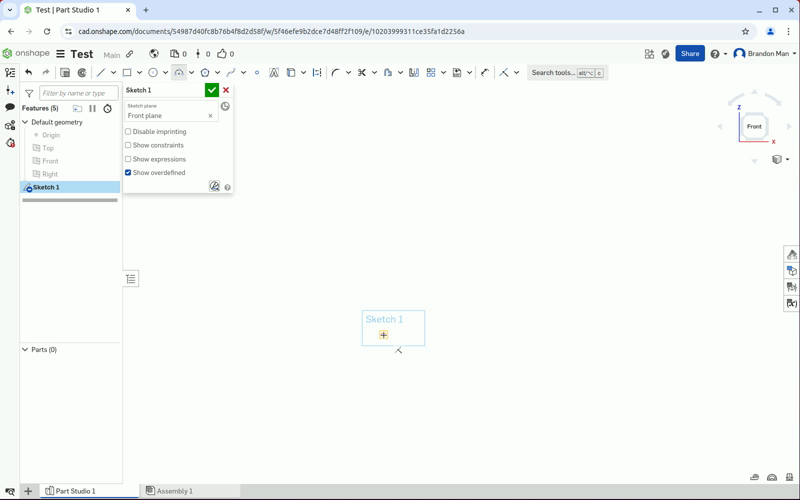
key_down(shift)
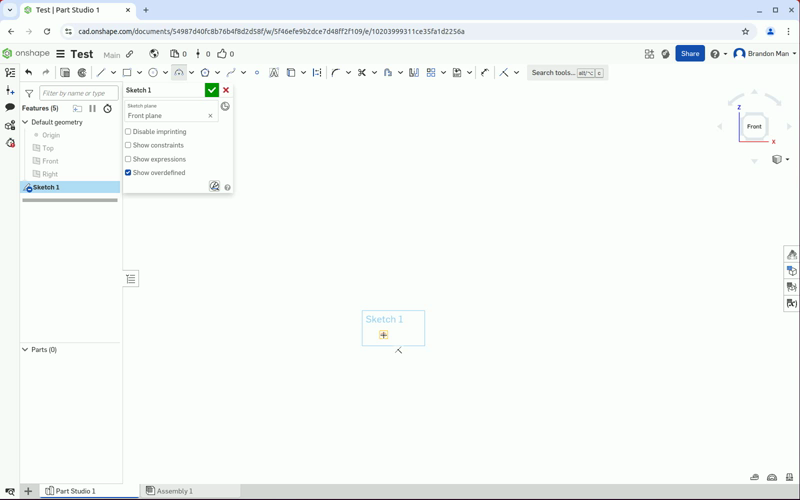
mouse_move(385, 332)
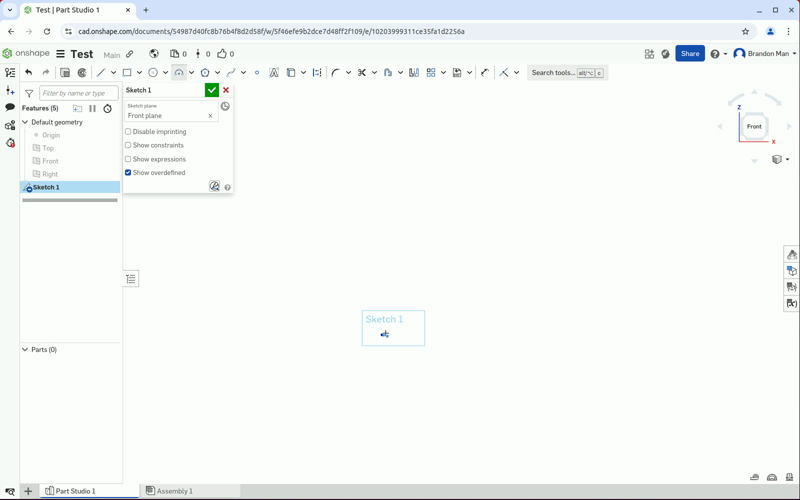
scroll(6)
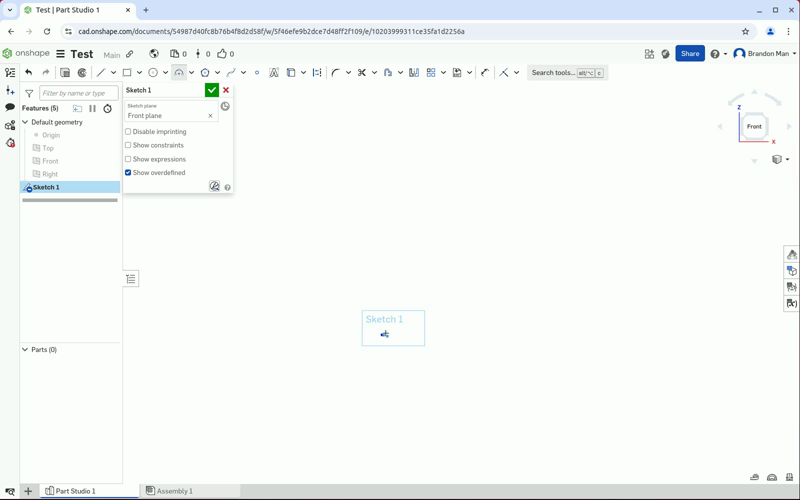
scroll(6)
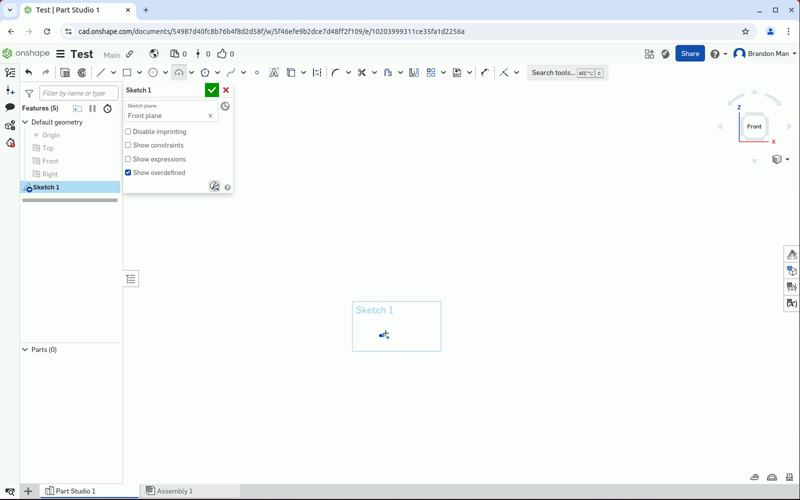
scroll(6)
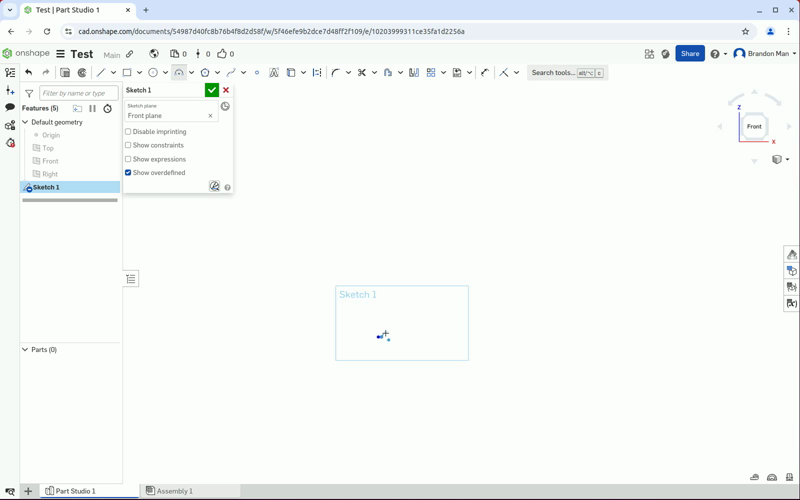
scroll(6)
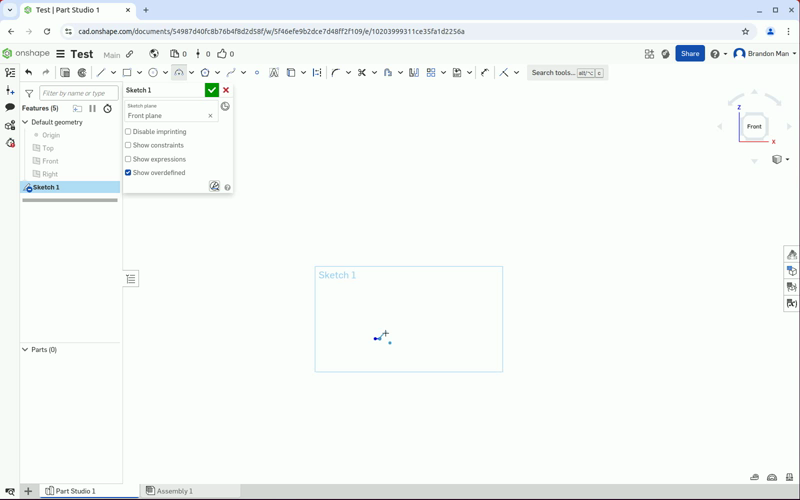
scroll(6)
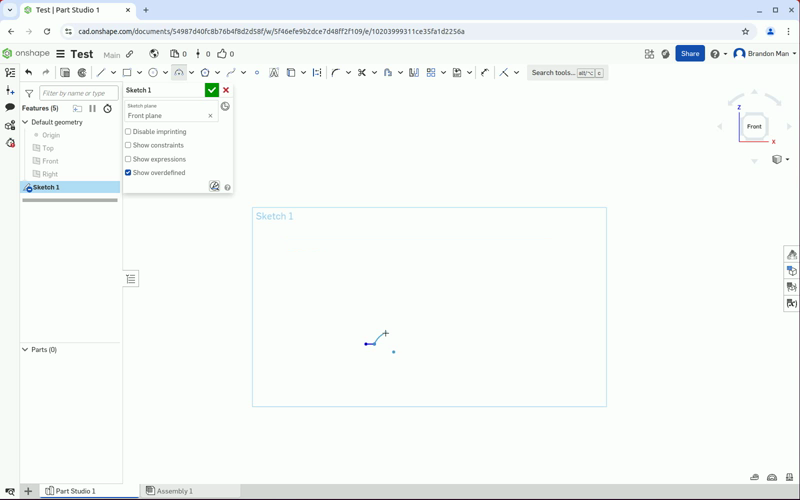
scroll(6)
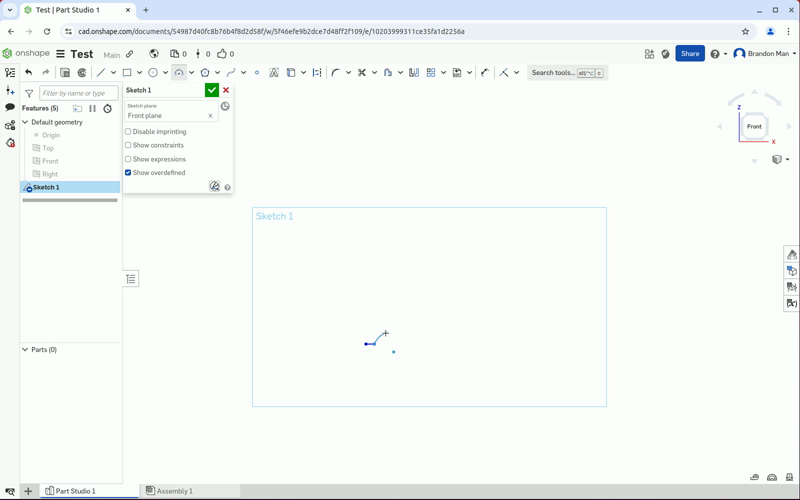
scroll(6)
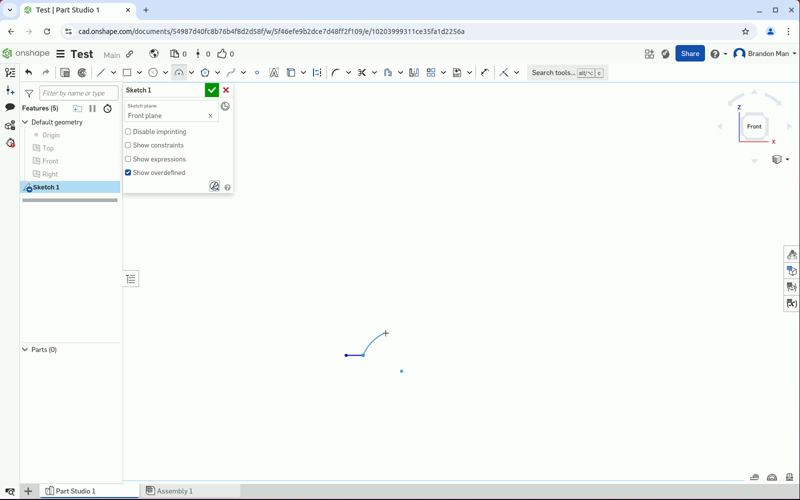
click(385, 332)
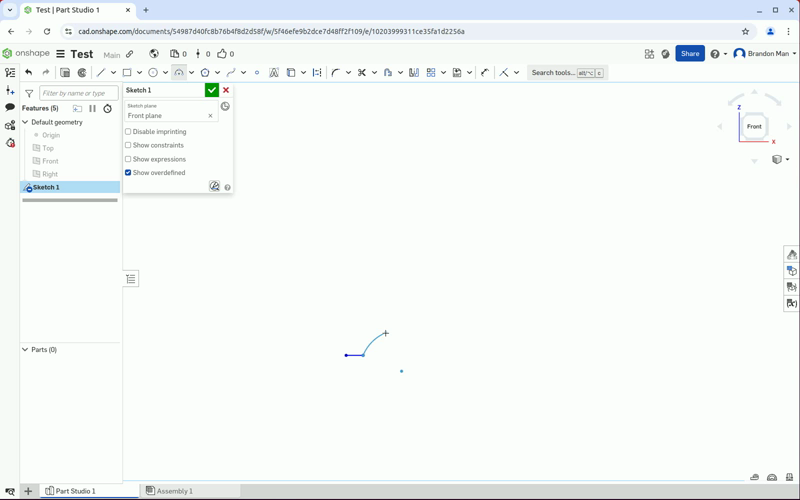
scroll(-6)
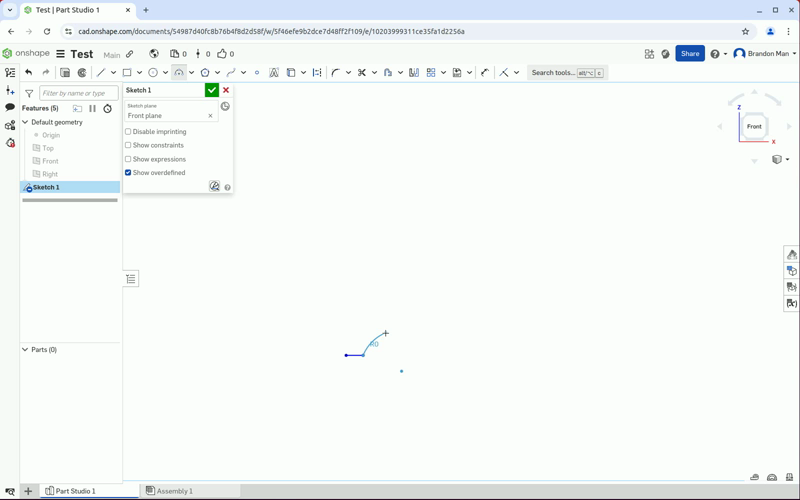
scroll(-6)
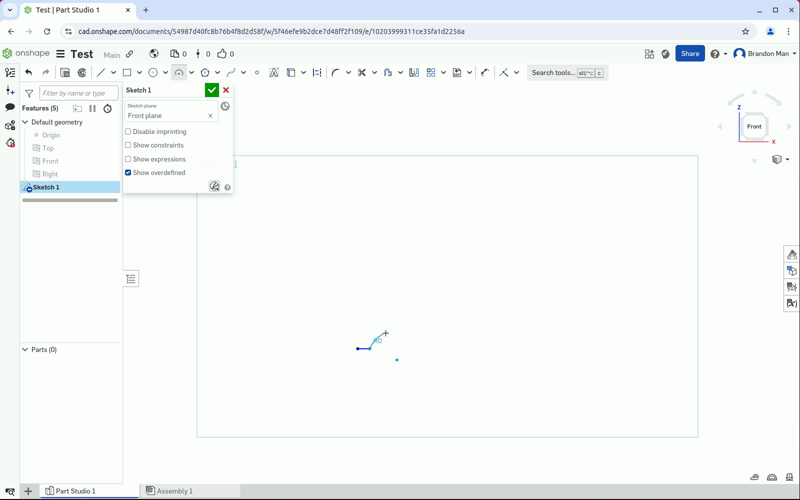
scroll(-6)
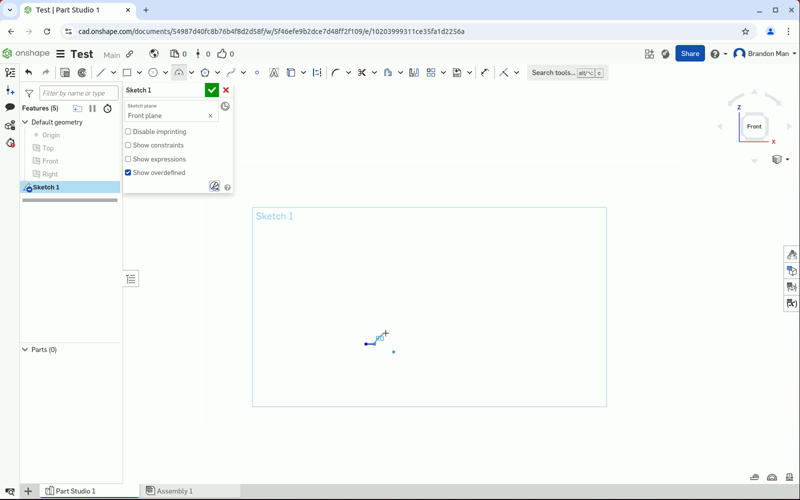
scroll(-6)
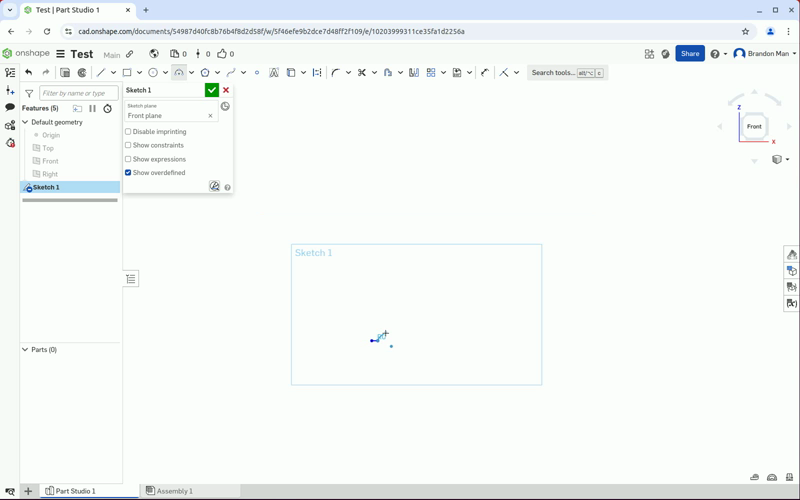
scroll(-6)
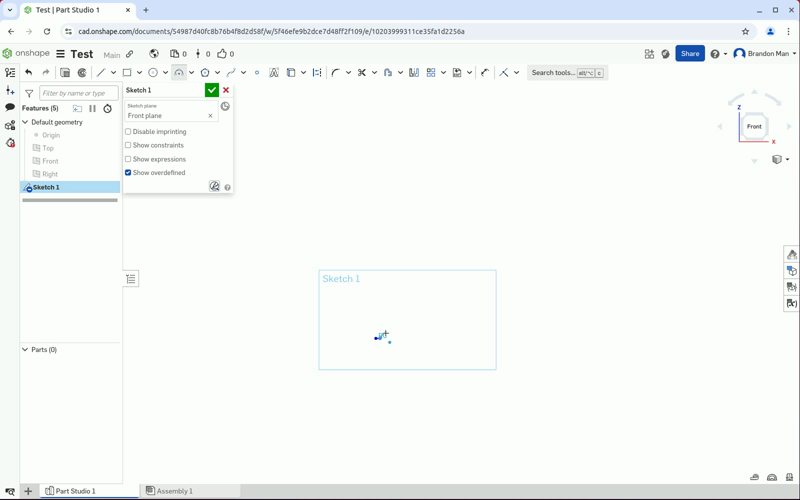
scroll(-6)
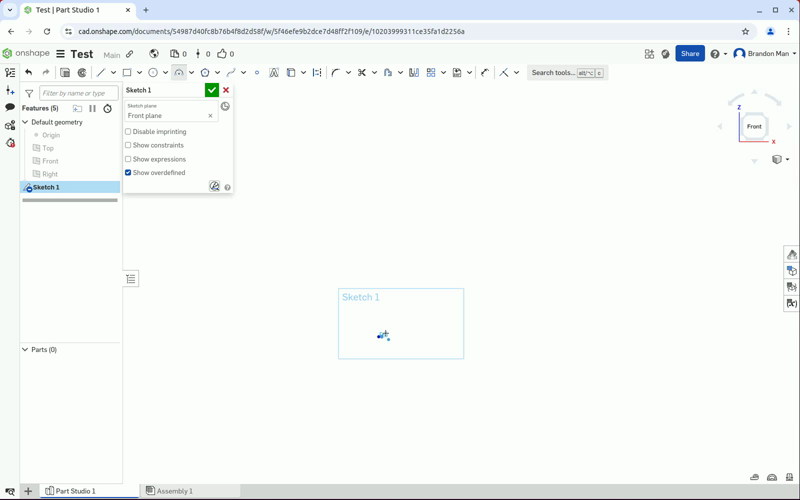
scroll(-6)
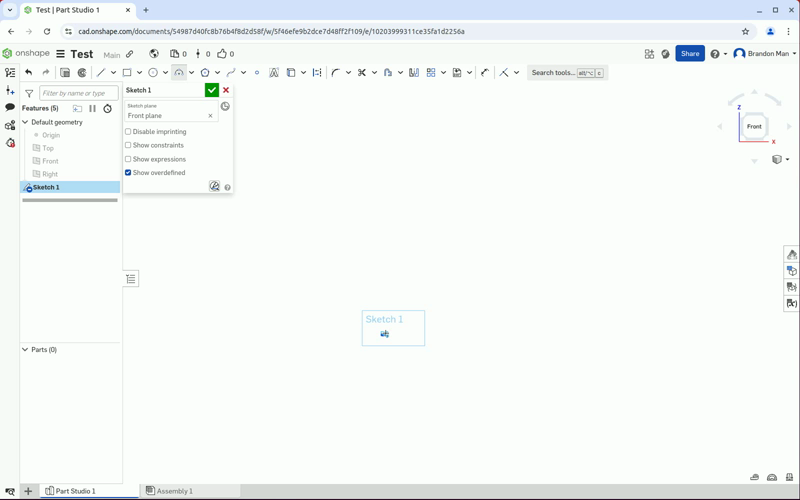
mouse_move(385, 333)
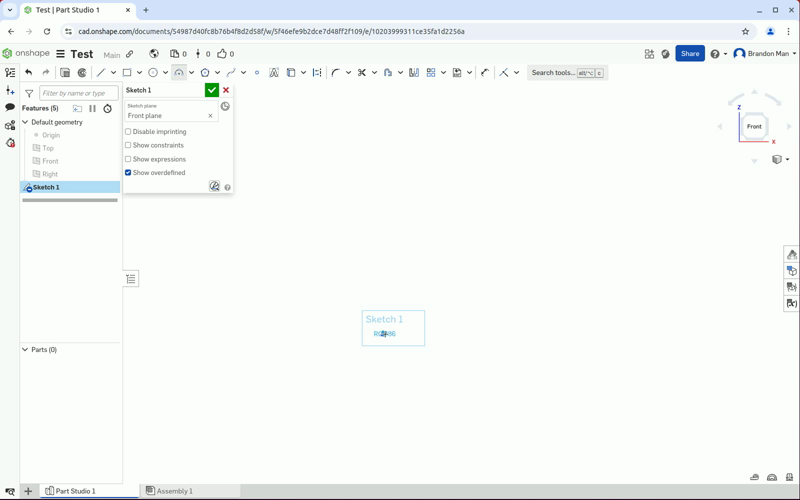
scroll(6)
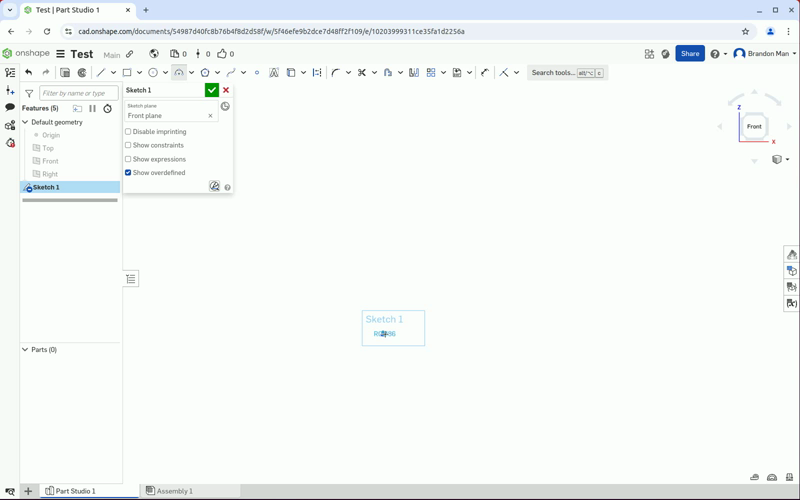
scroll(6)
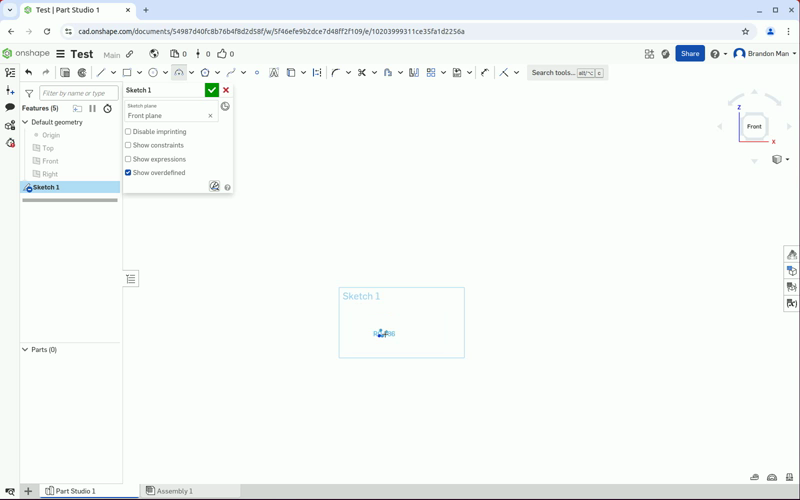
scroll(6)
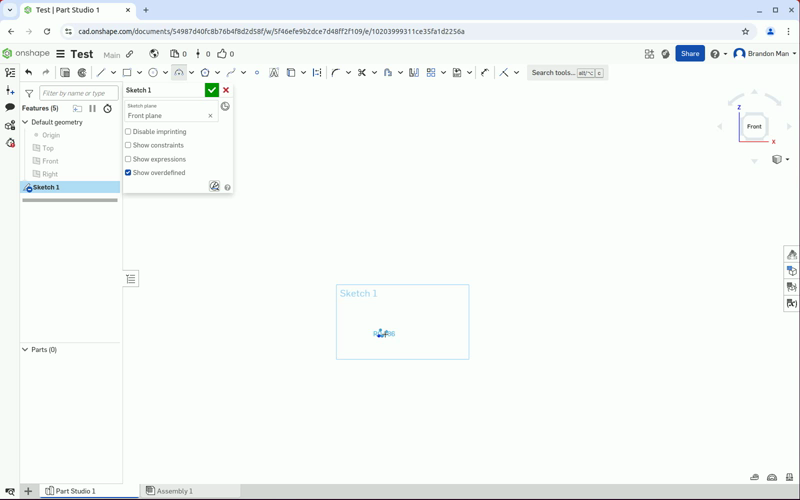
scroll(6)
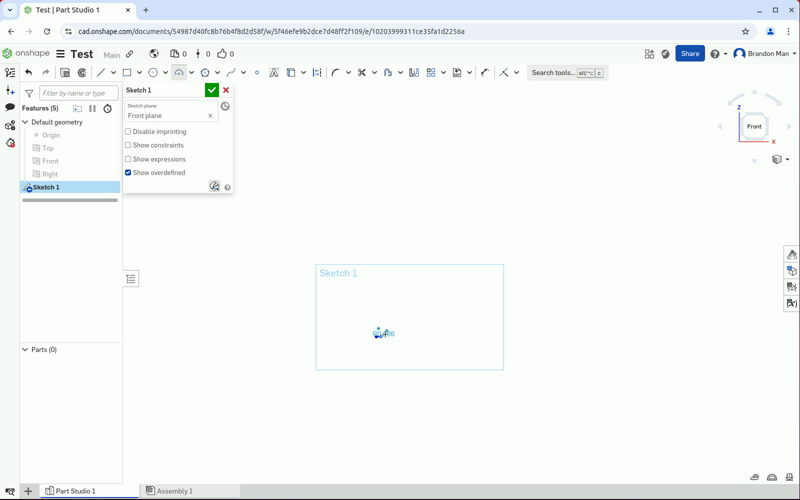
scroll(6)
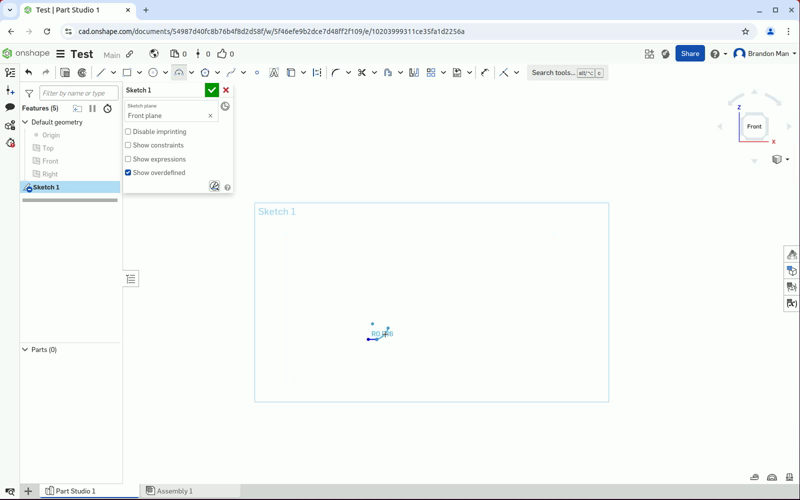
scroll(6)
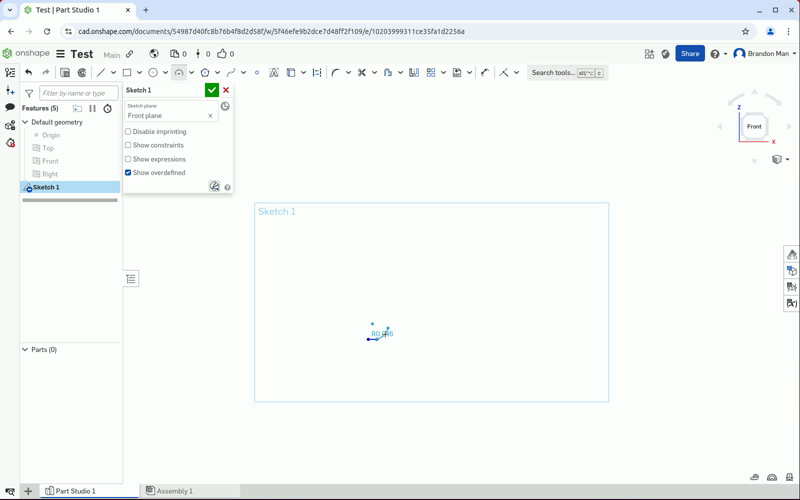
scroll(6)
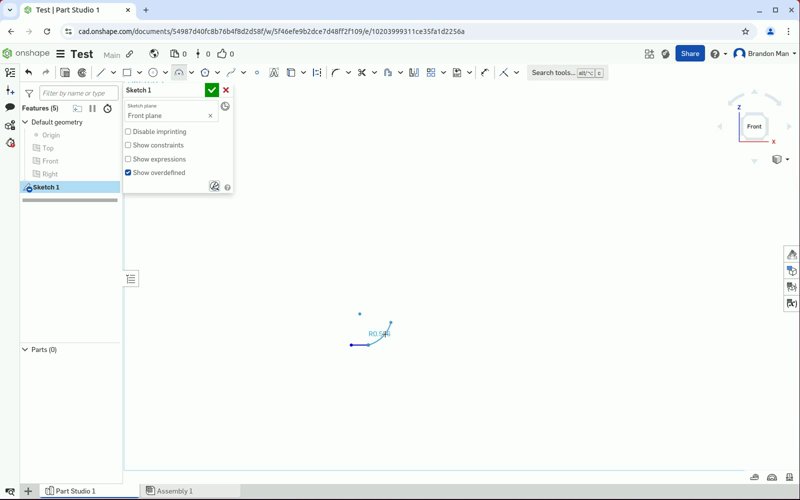
click(385, 333)
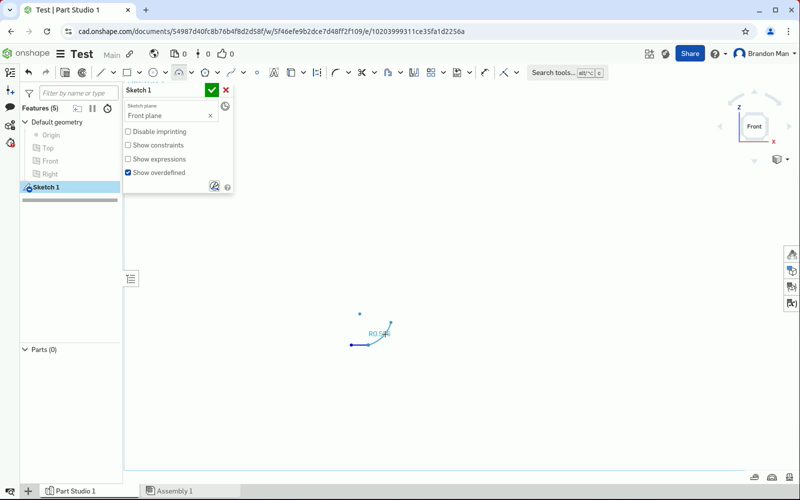
scroll(-6)
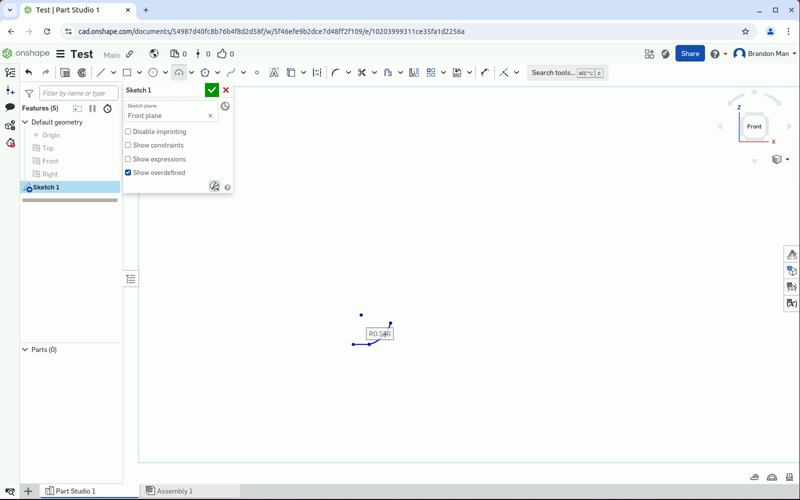
scroll(-6)
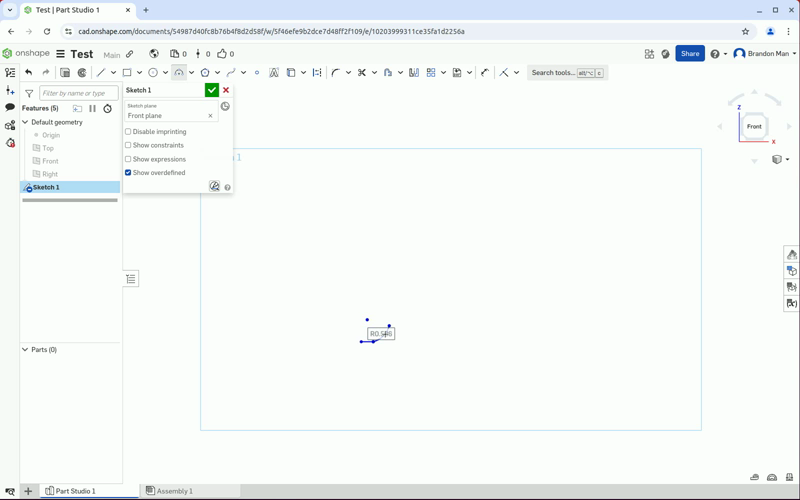
scroll(-6)
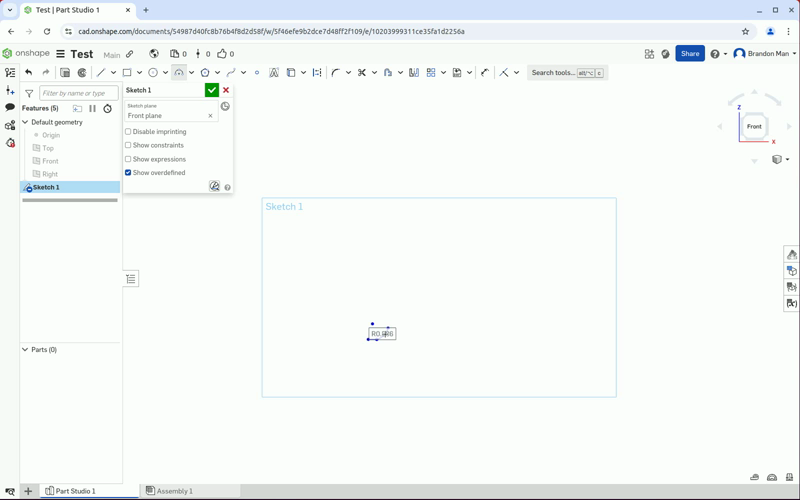
scroll(-6)
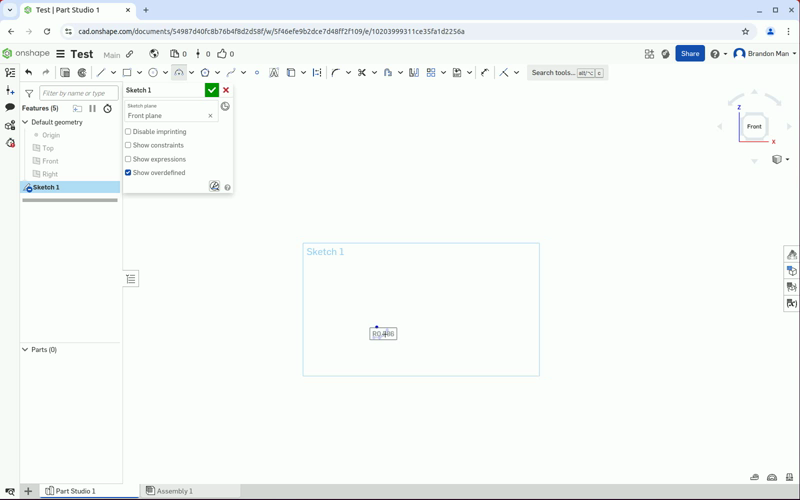
scroll(-6)
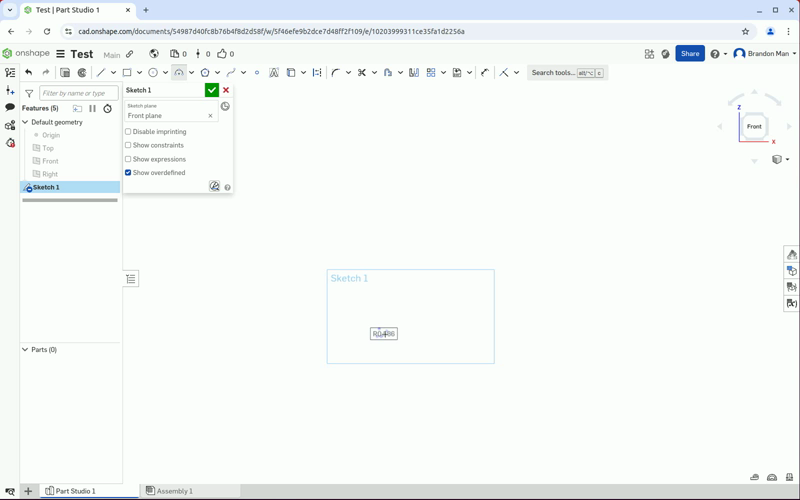
scroll(-6)
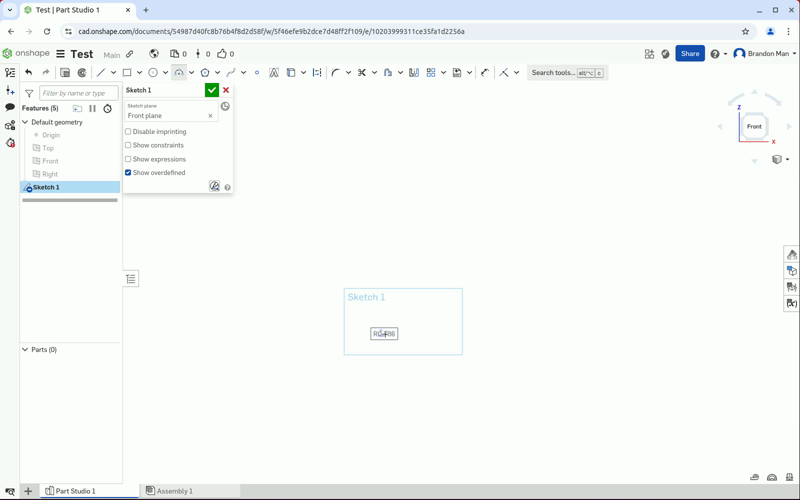
scroll(-6)
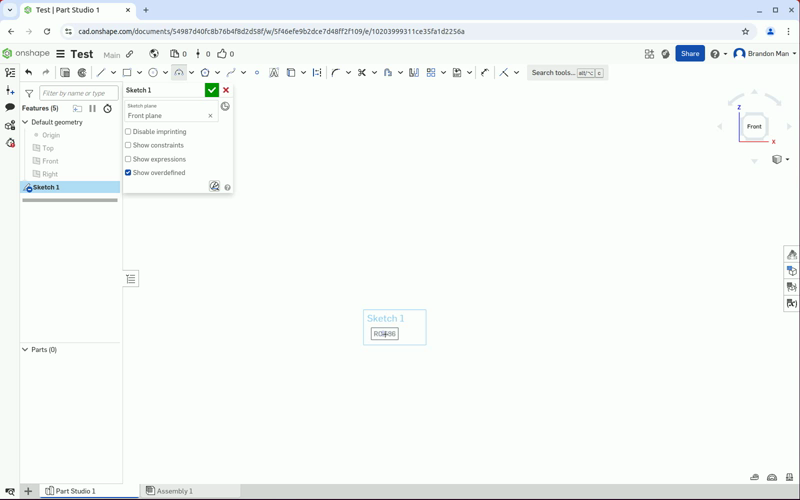
key_up(shift)
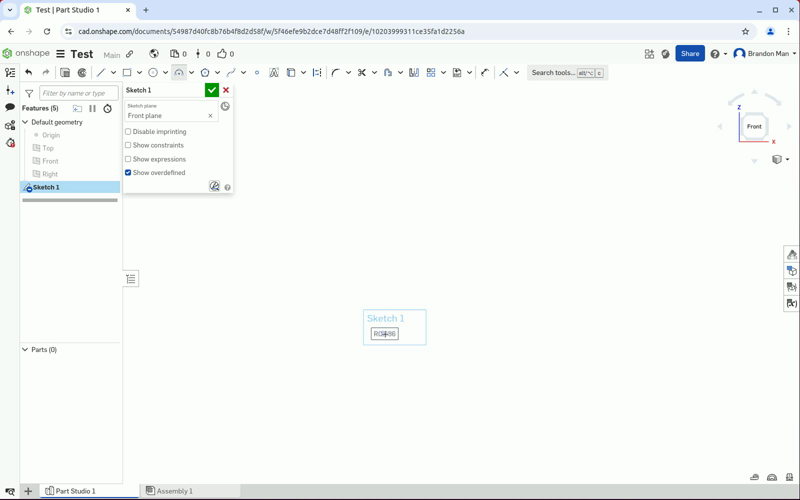
key(esc)
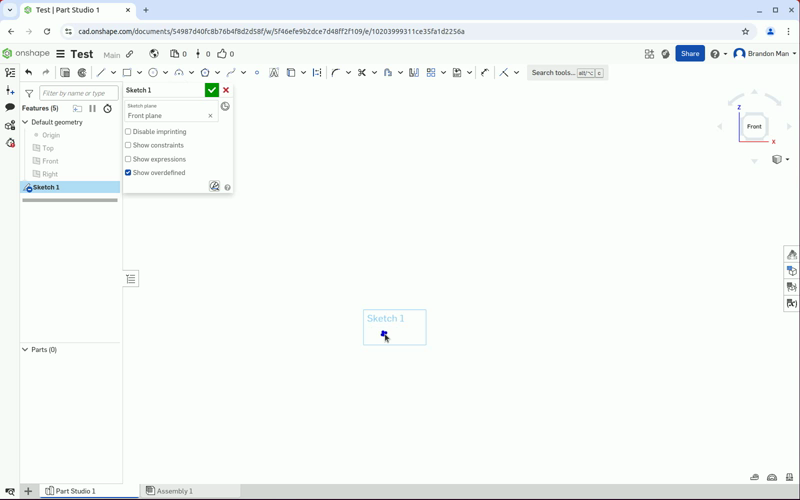
key(l)
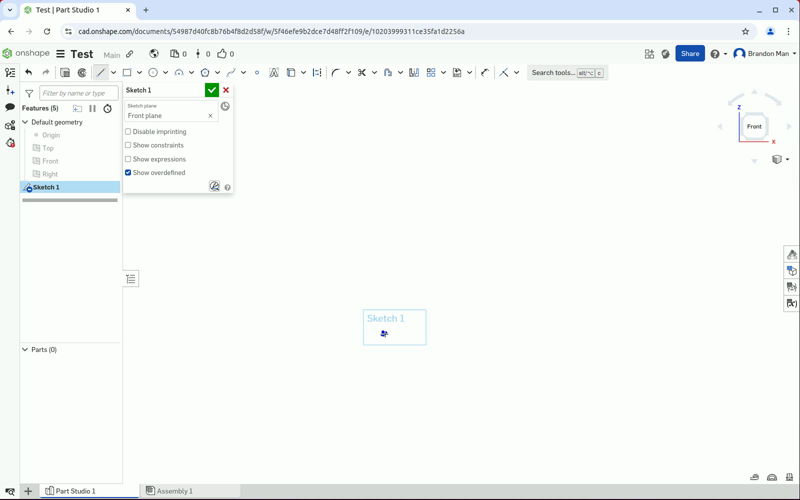
mouse_move(385, 332)
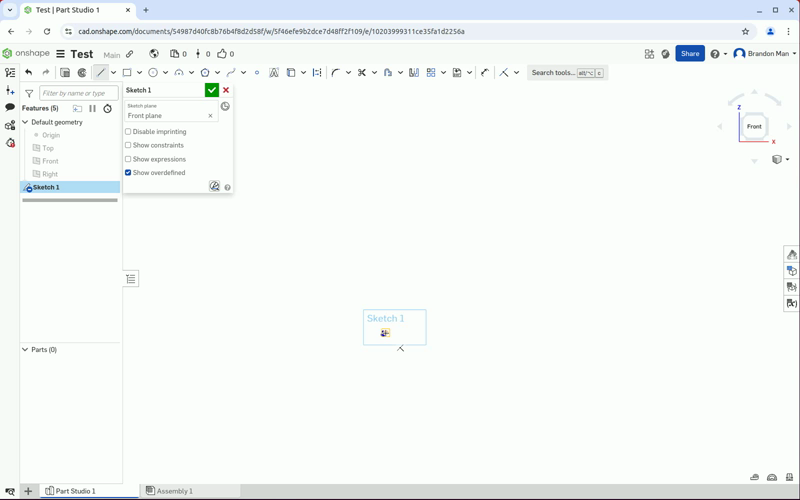
scroll(6)
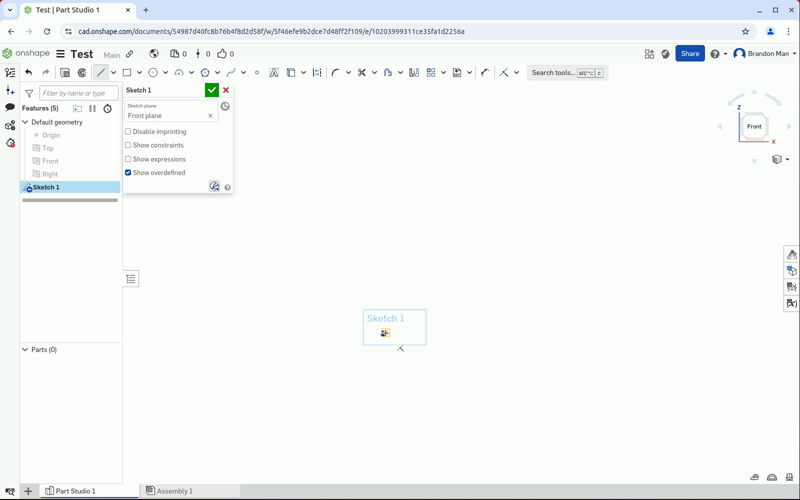
scroll(6)
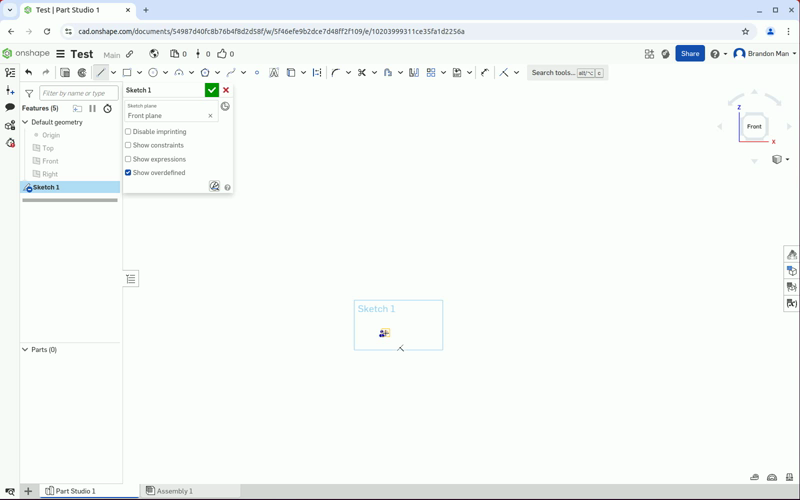
scroll(6)
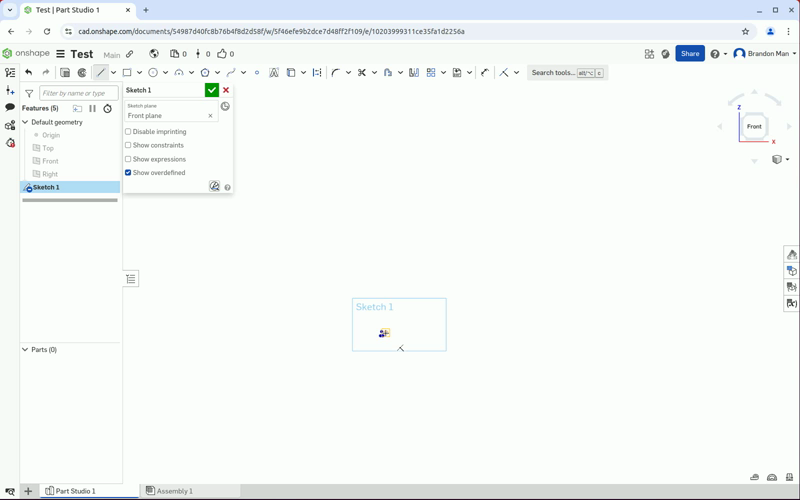
scroll(6)
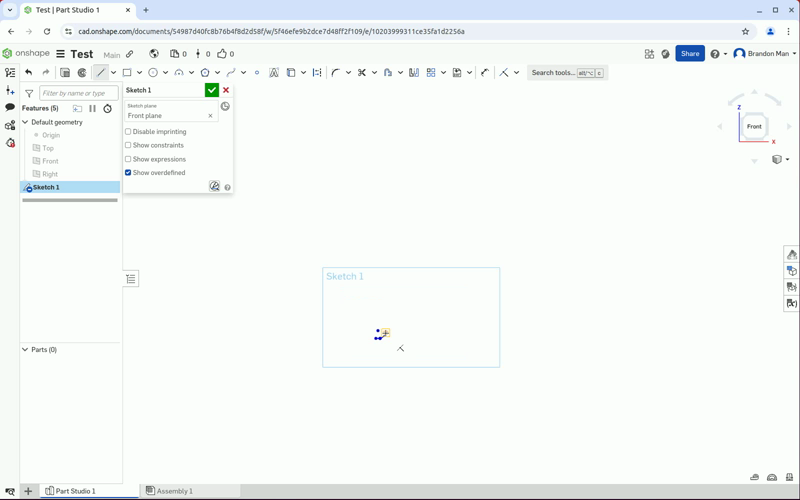
scroll(6)
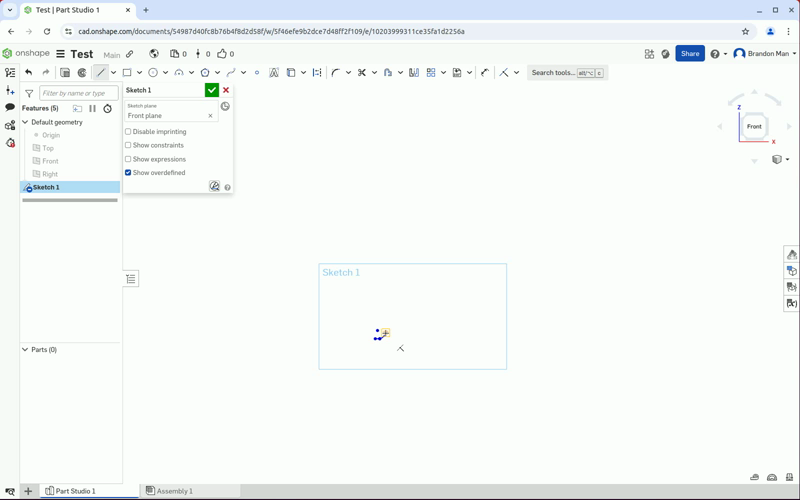
scroll(6)
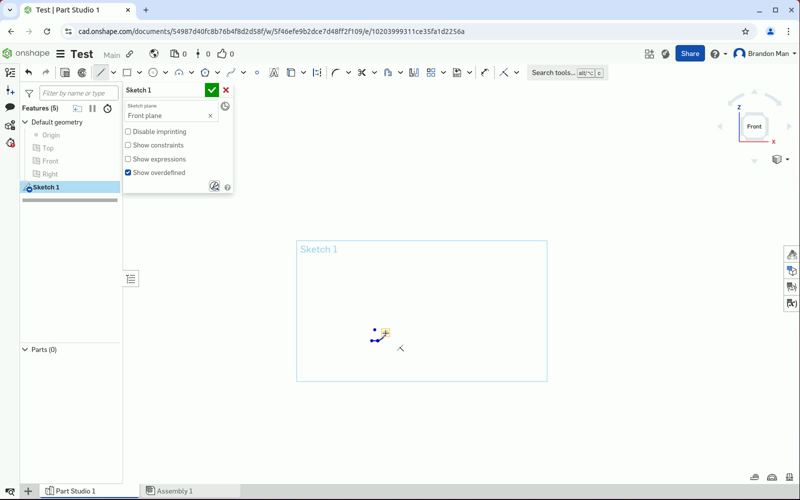
scroll(6)
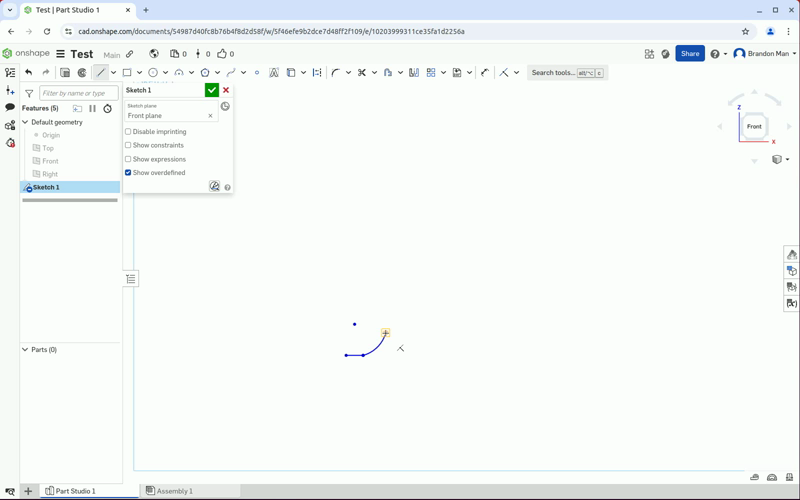
click(385, 332)
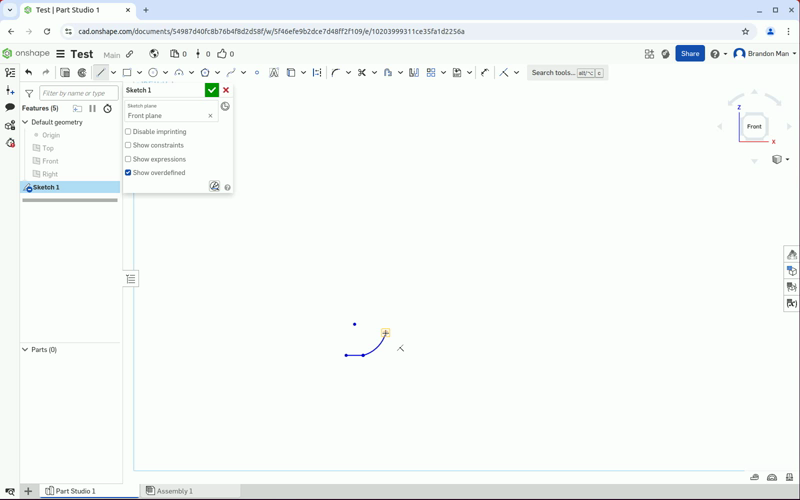
scroll(-6)
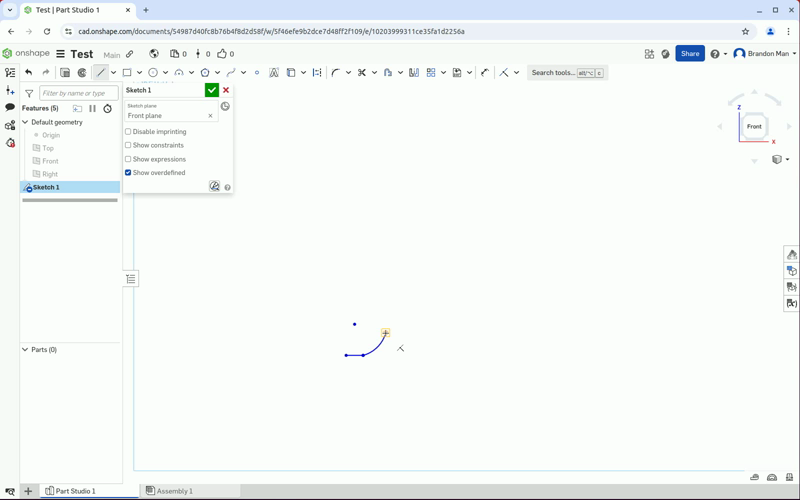
scroll(-6)
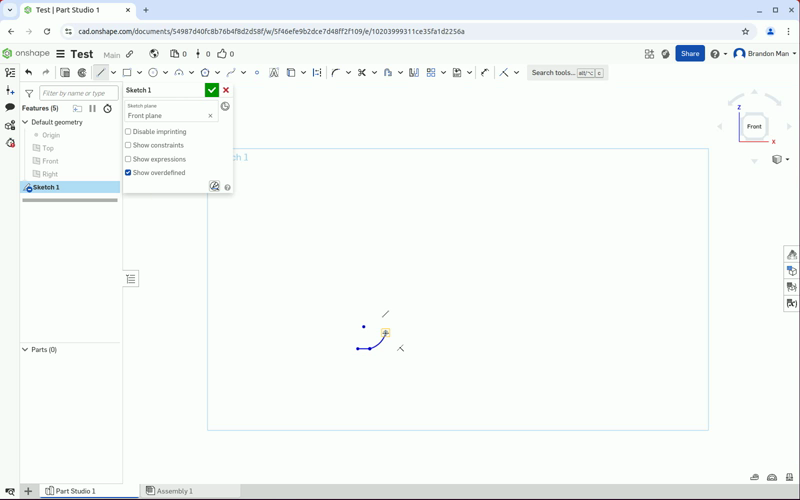
scroll(-6)
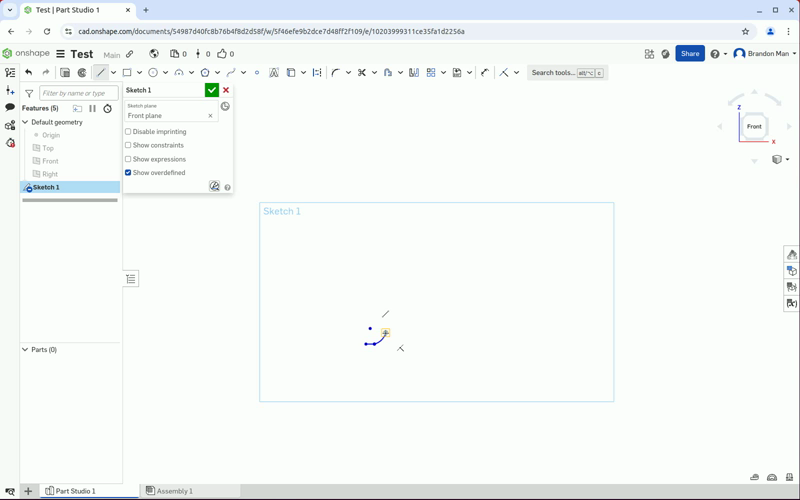
scroll(-6)
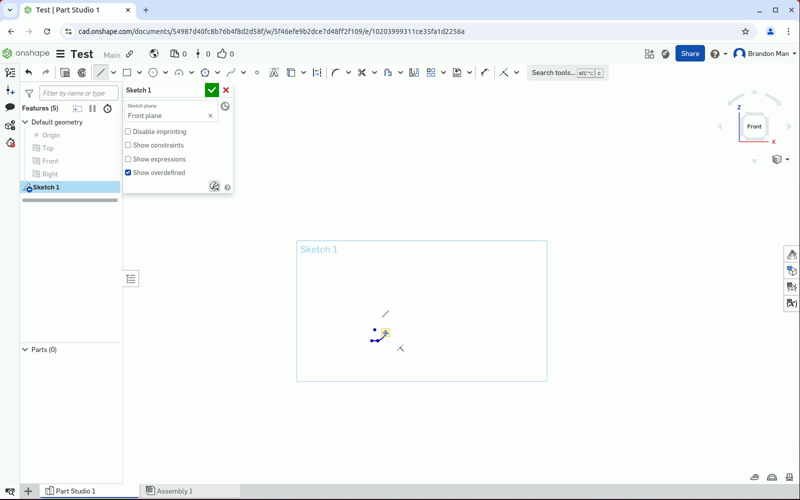
scroll(-6)
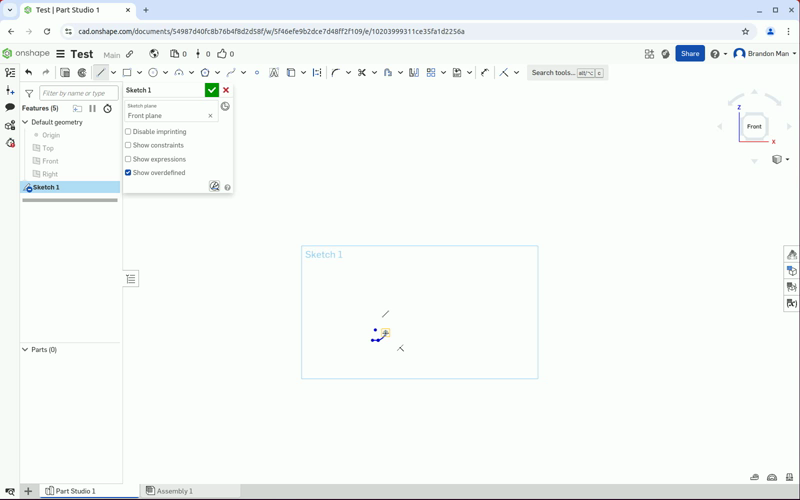
scroll(-6)
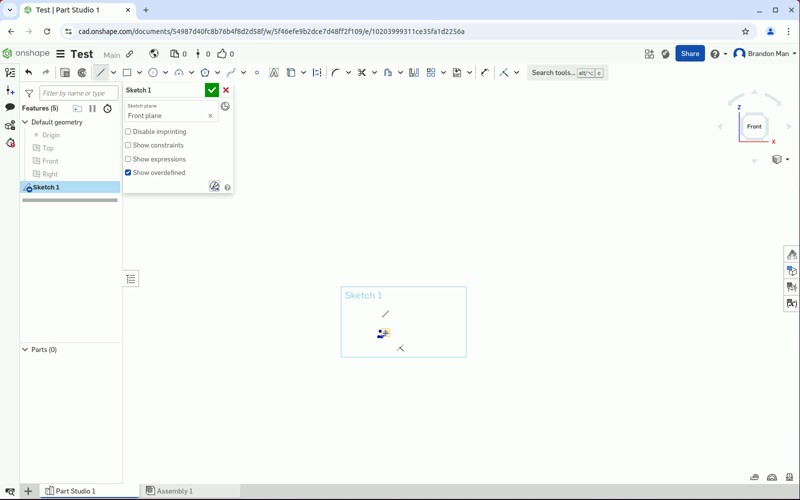
scroll(-6)
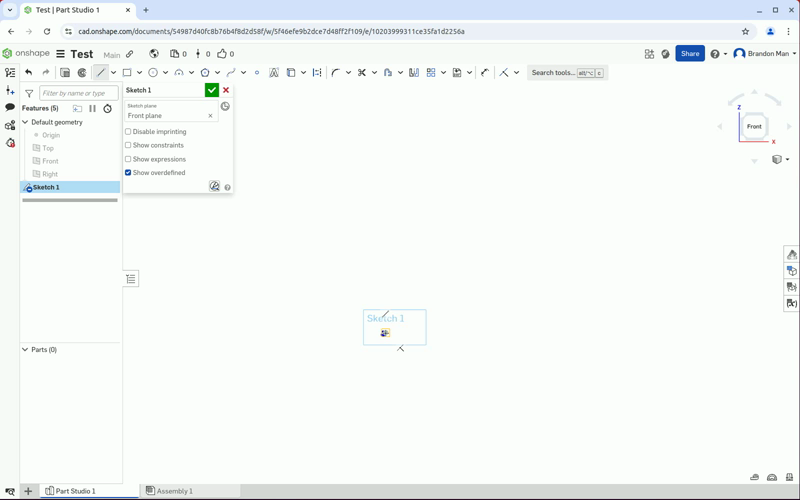
key_down(shift)
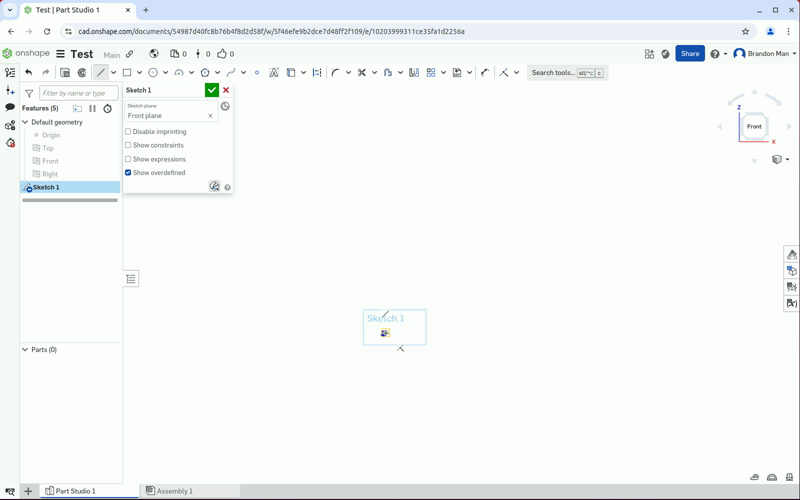
mouse_move(415, 332)
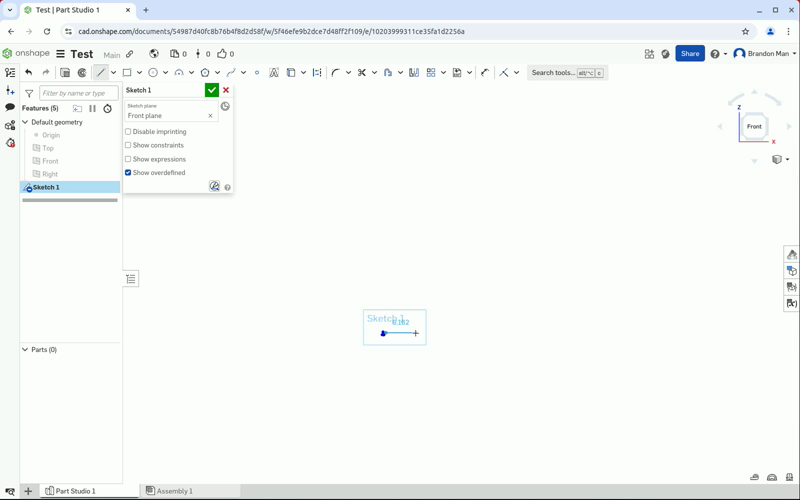
mouse_move(385, 306)
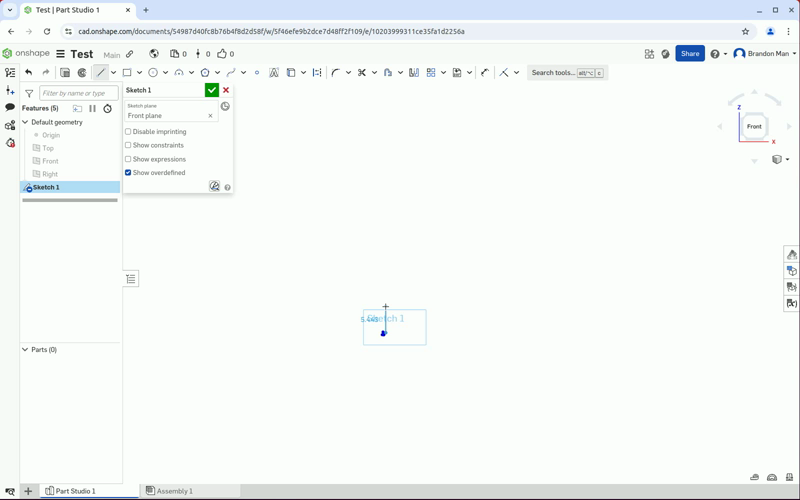
click(385, 306)
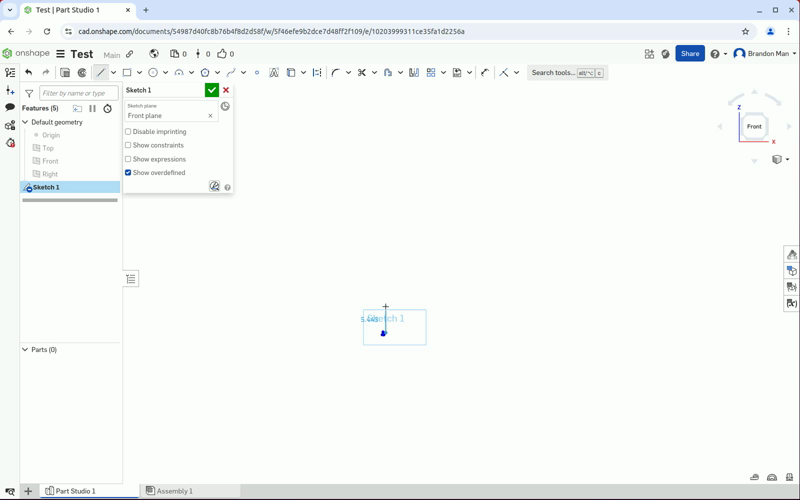
key_up(shift)
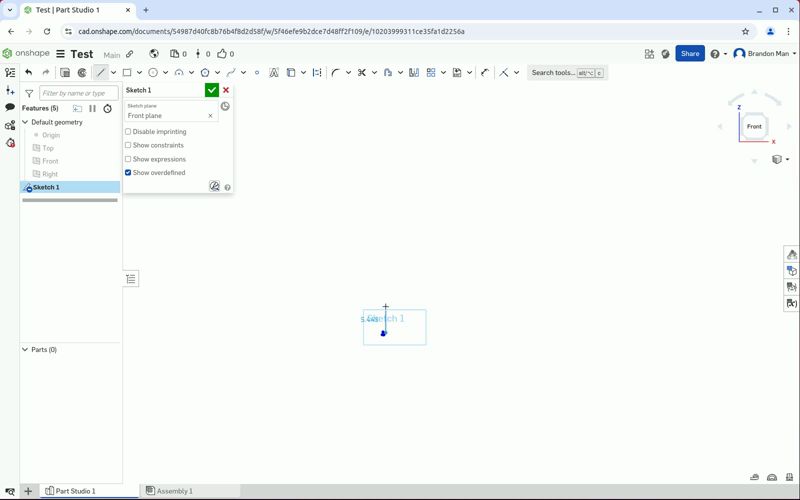
key(esc)
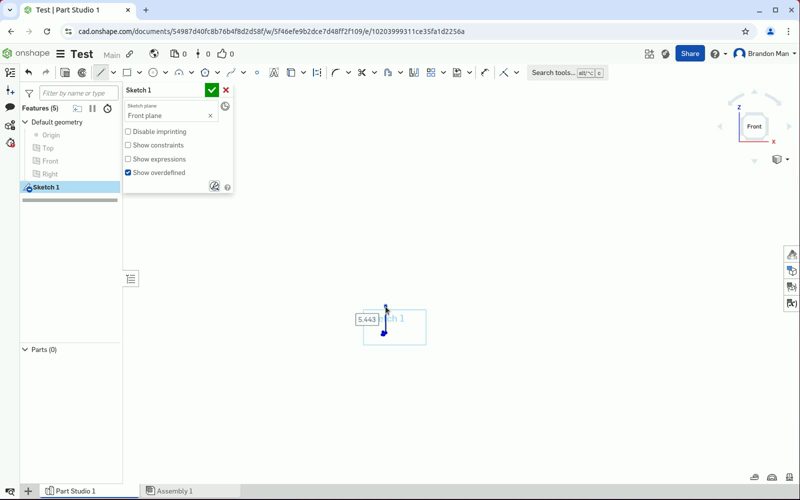
key(a)
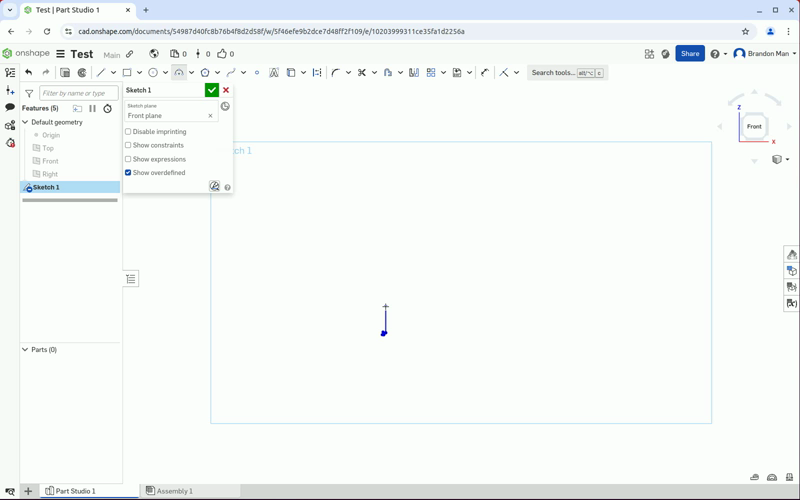
mouse_move(385, 306)
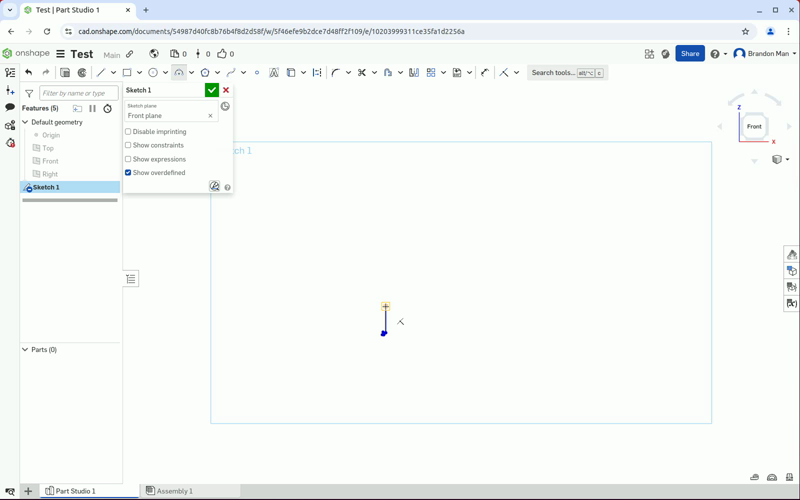
click(385, 306)
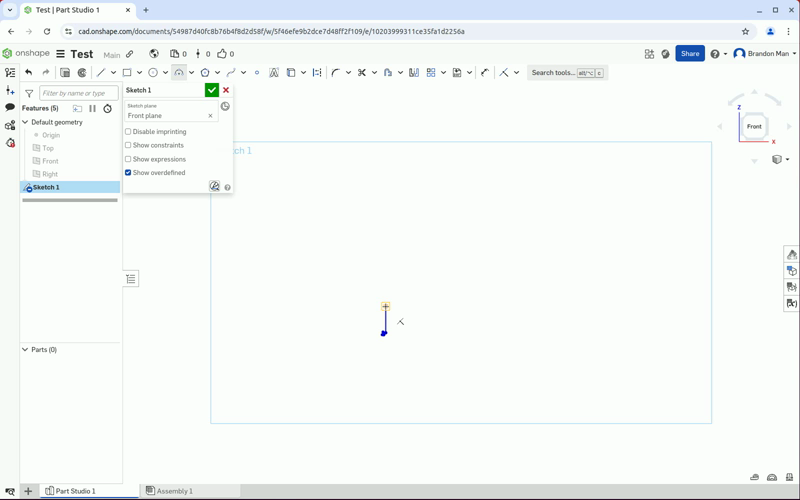
key_down(shift)
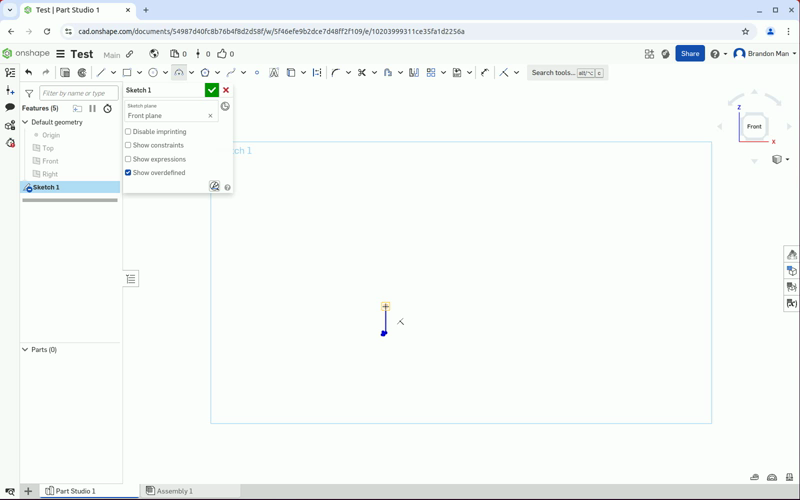
mouse_move(387, 304)
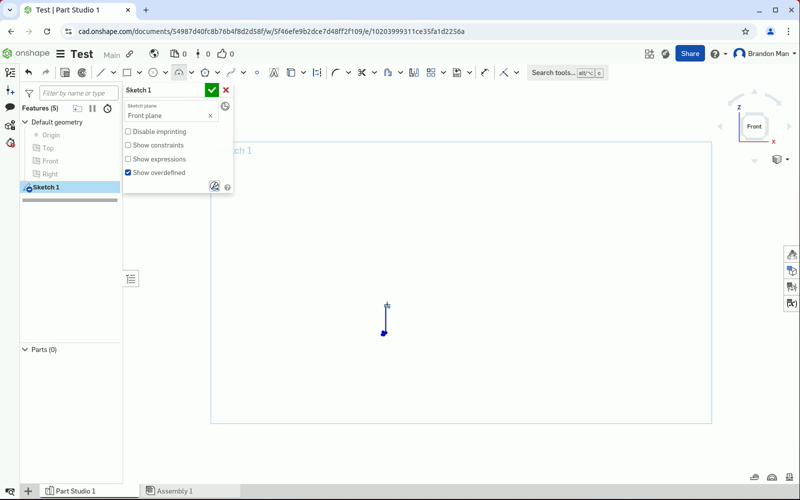
scroll(6)
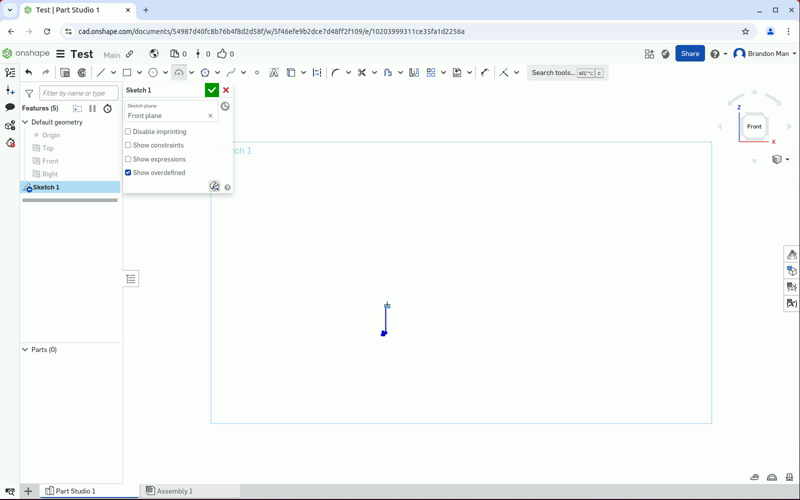
scroll(6)
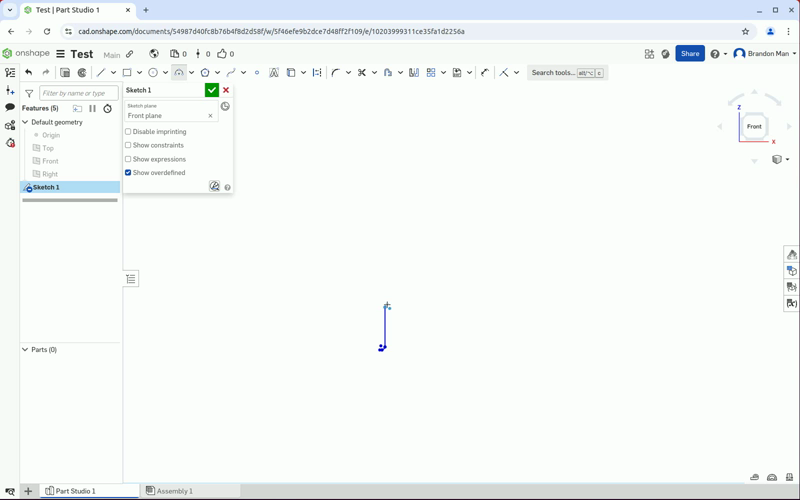
scroll(6)
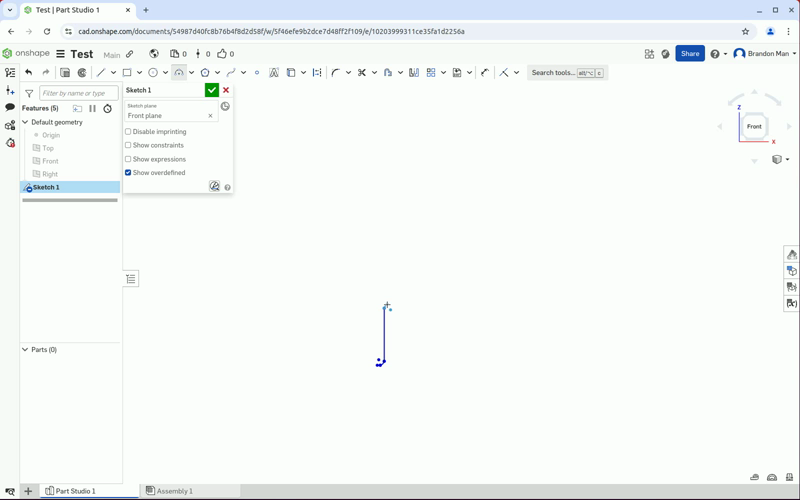
scroll(6)
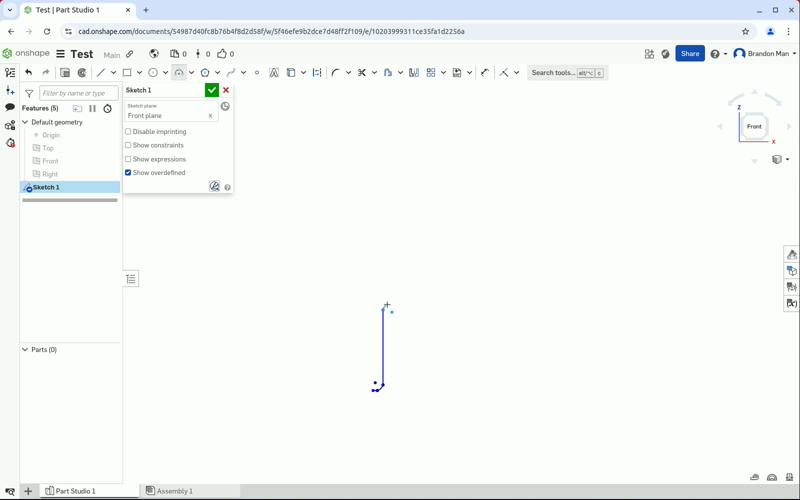
scroll(6)
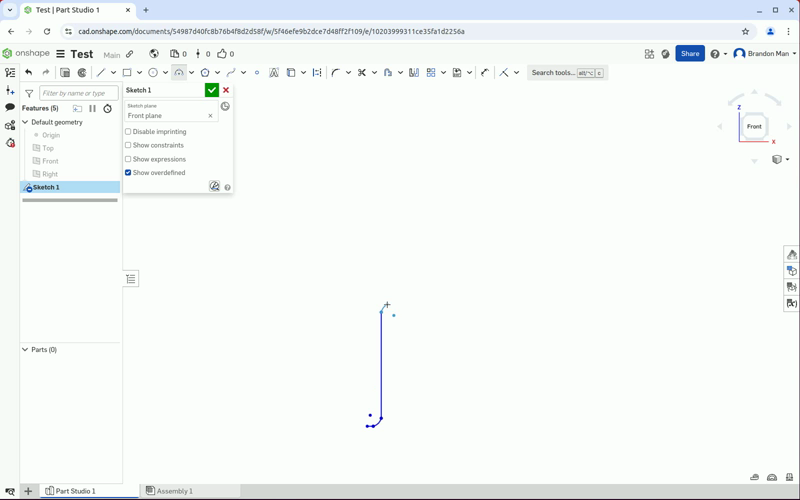
scroll(6)
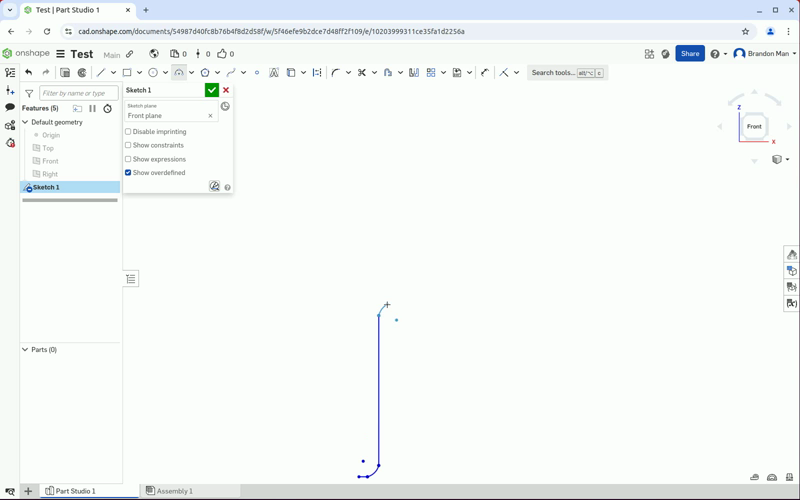
scroll(6)
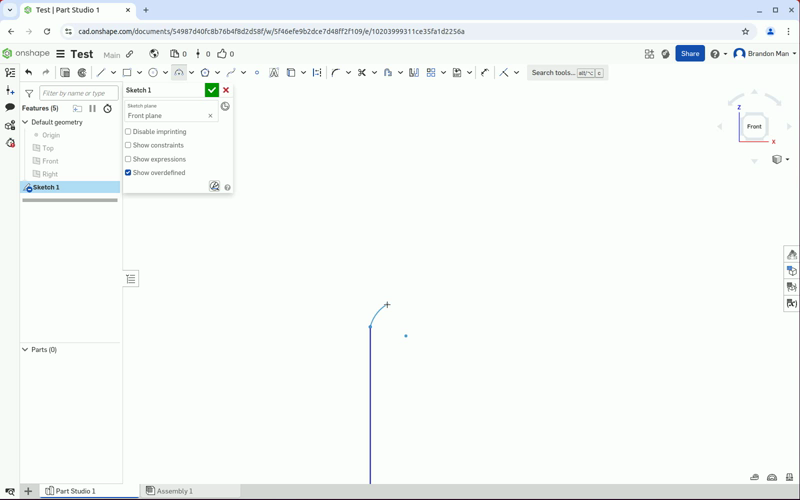
click(387, 304)
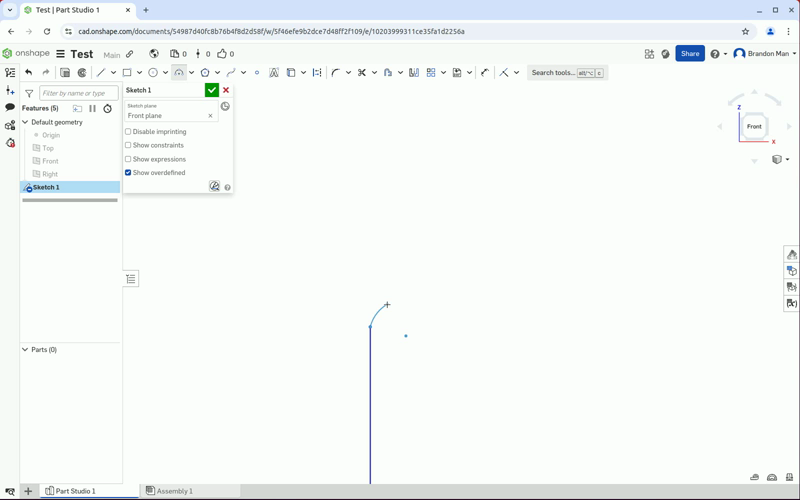
scroll(-6)
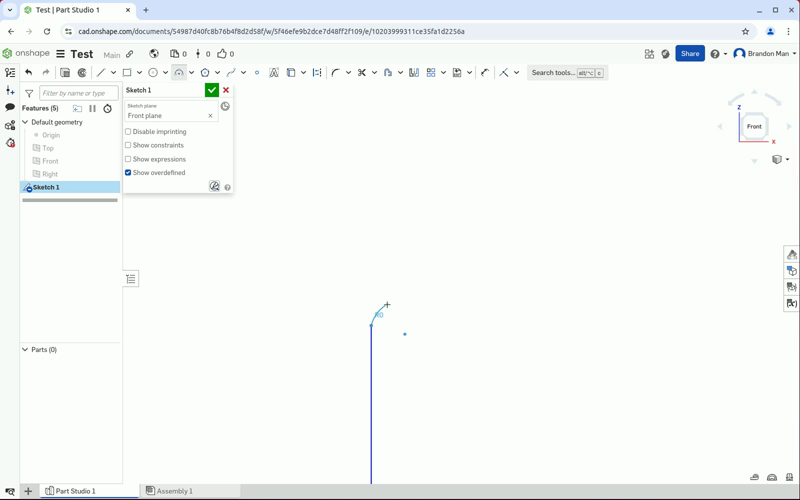
scroll(-6)
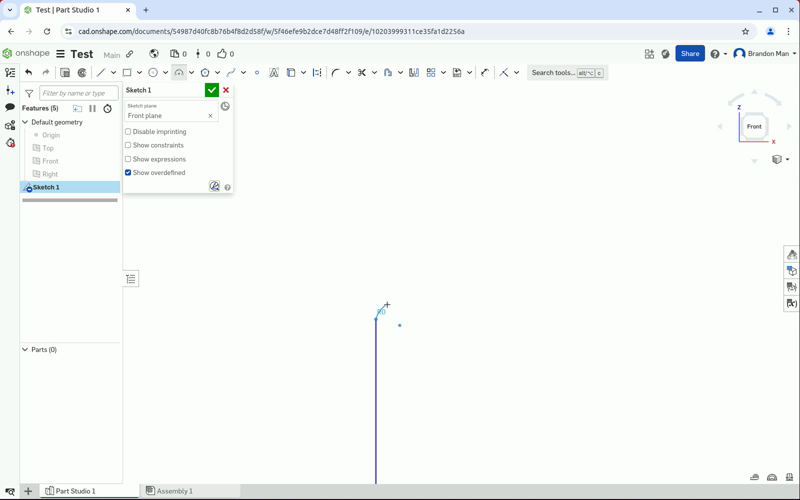
scroll(-6)
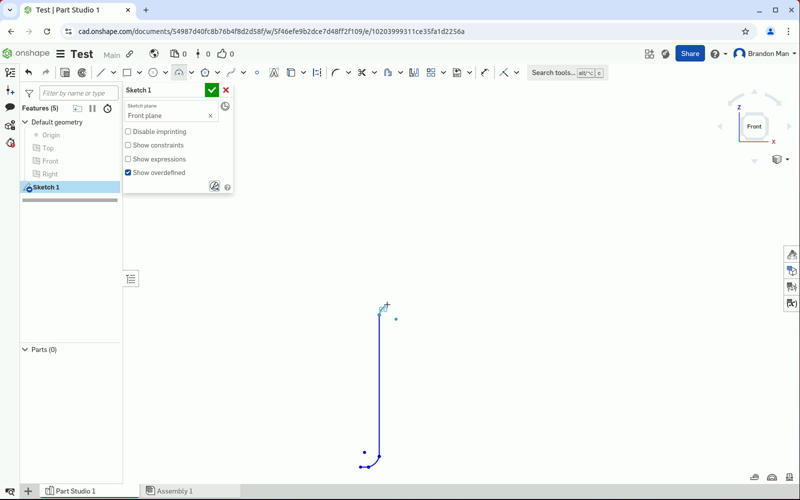
scroll(-6)
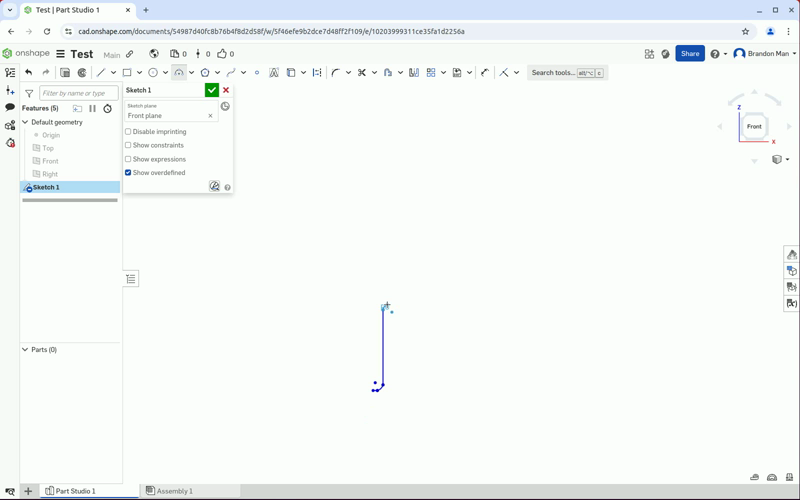
scroll(-6)
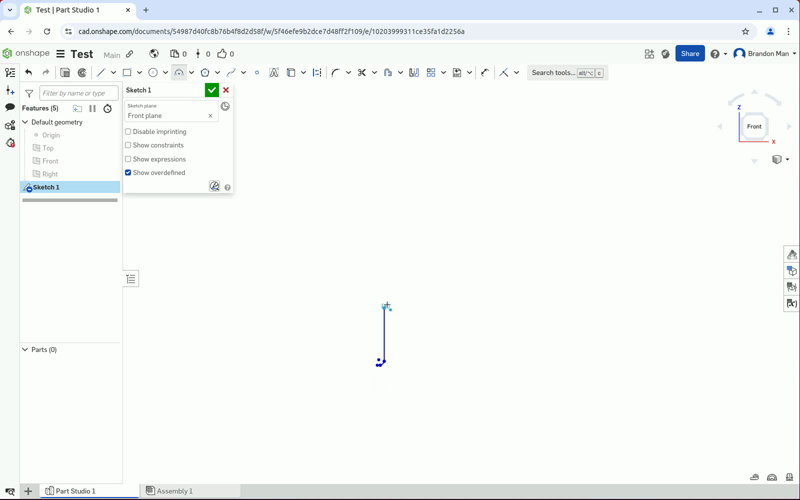
scroll(-6)
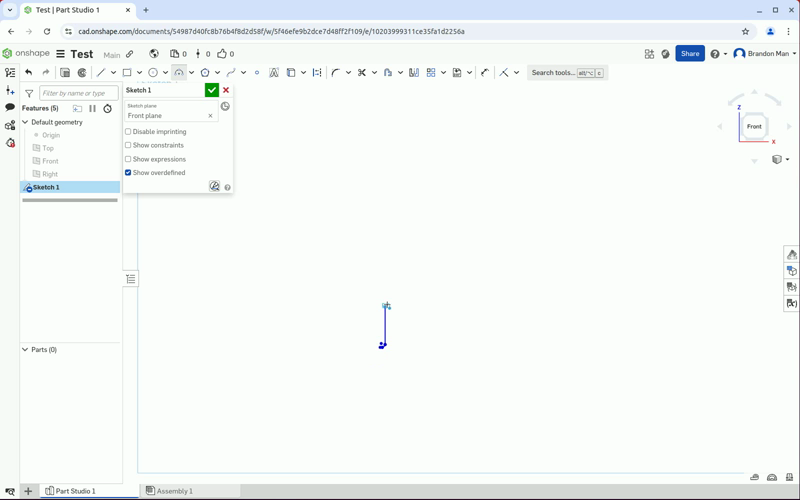
scroll(-6)
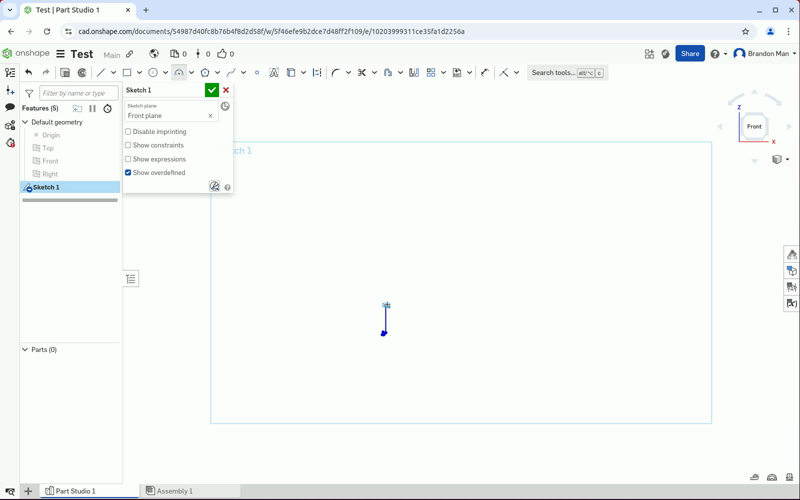
mouse_move(386, 304)
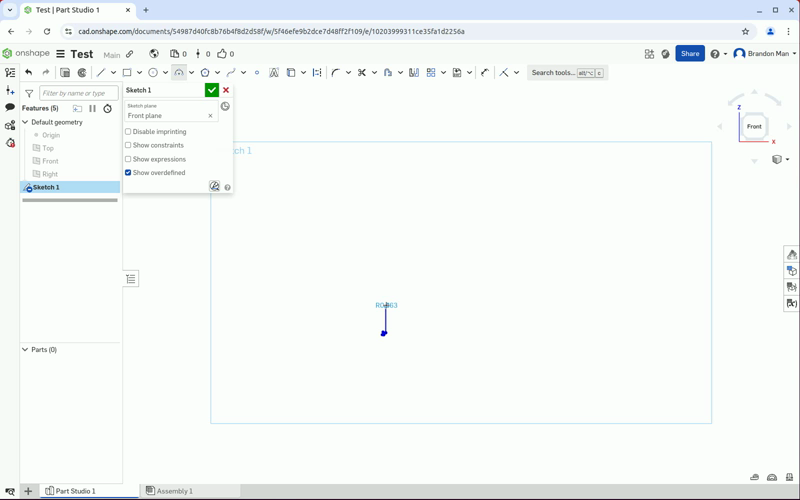
scroll(6)
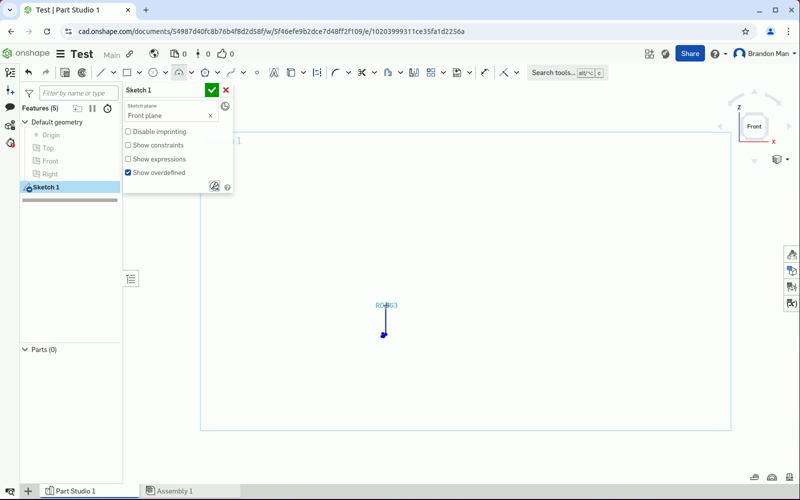
scroll(6)
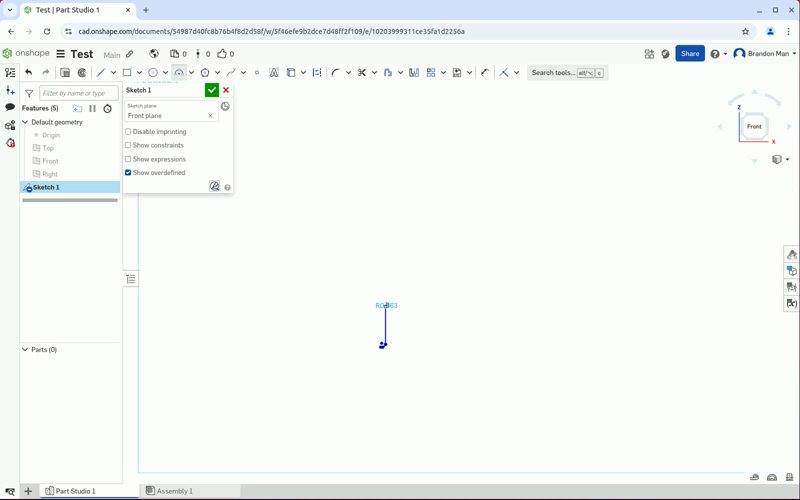
scroll(6)
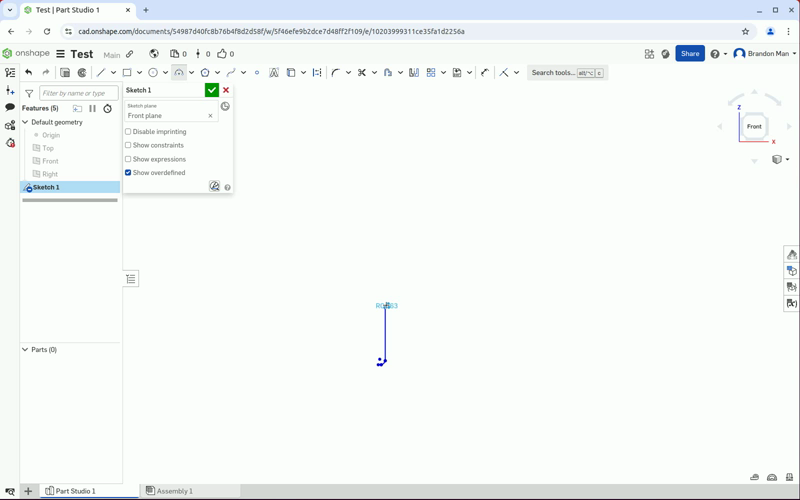
scroll(6)
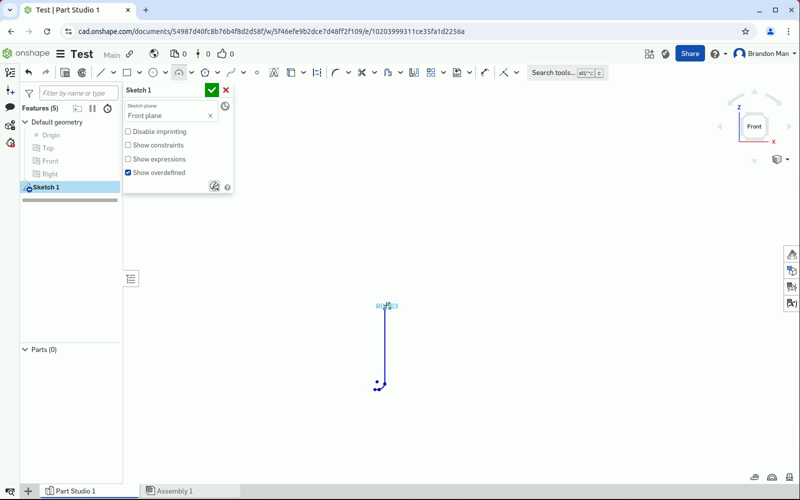
scroll(6)
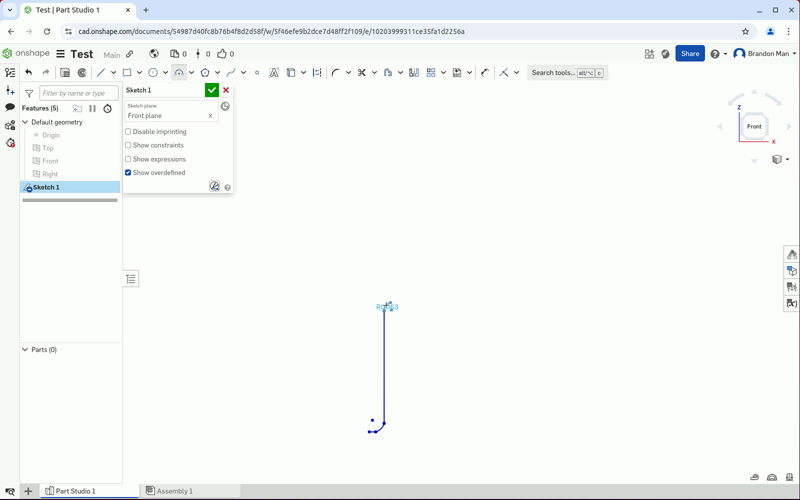
scroll(6)
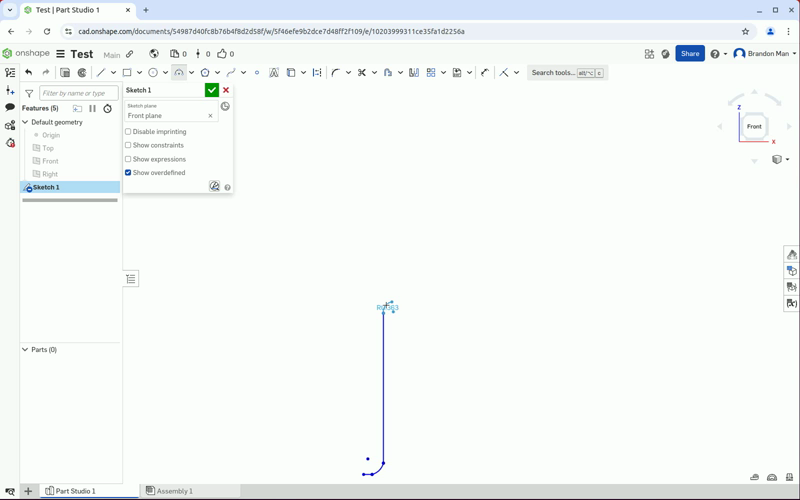
scroll(6)
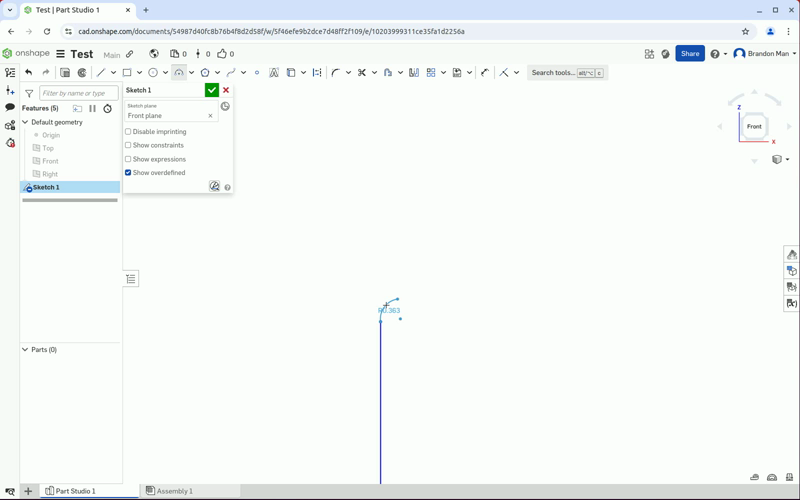
click(386, 304)
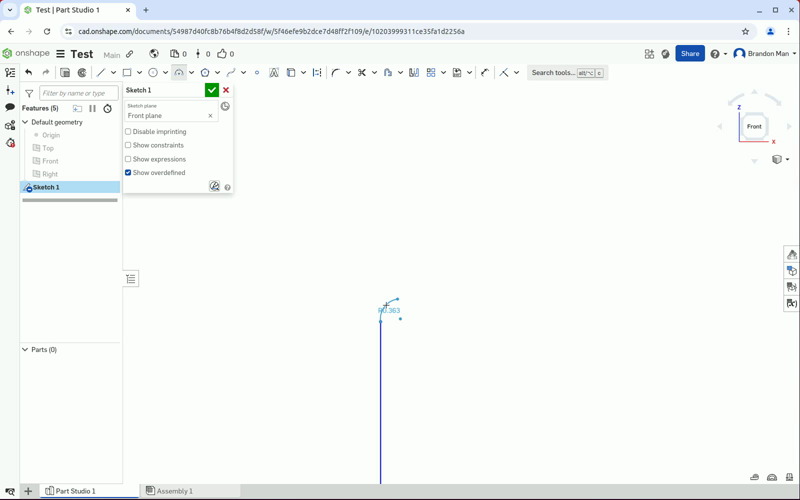
scroll(-6)
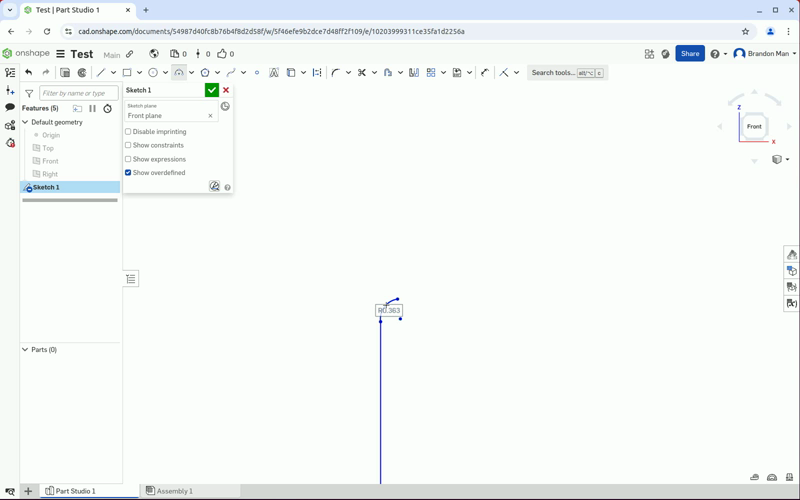
scroll(-6)
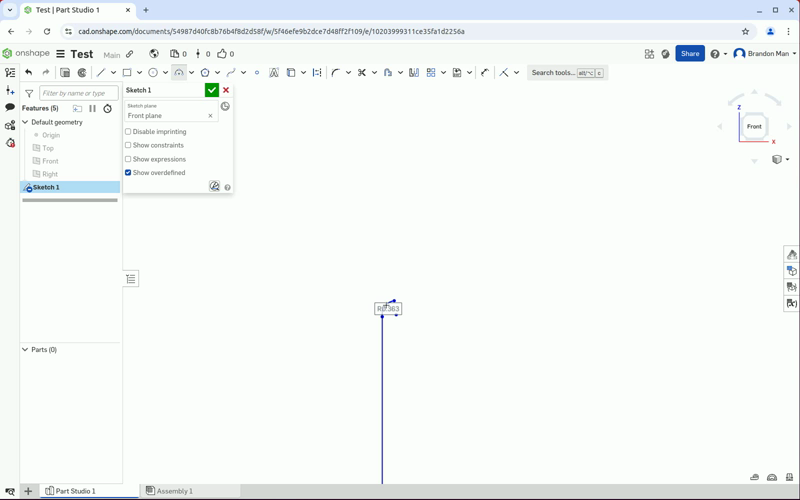
scroll(-6)
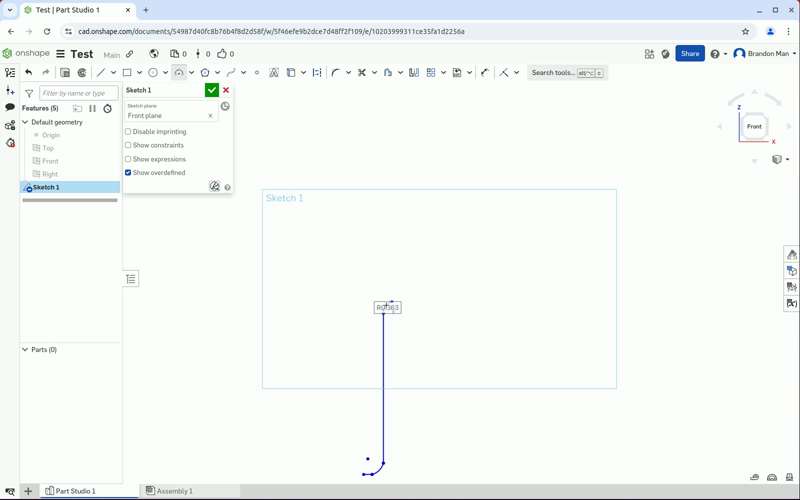
scroll(-6)
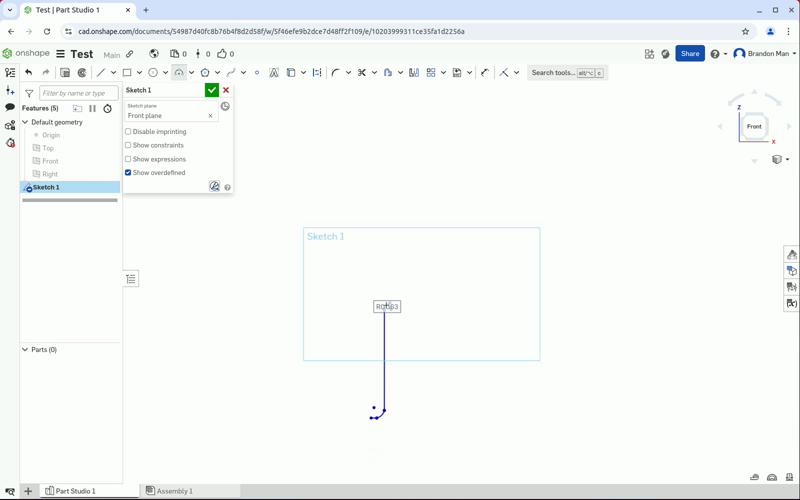
scroll(-6)
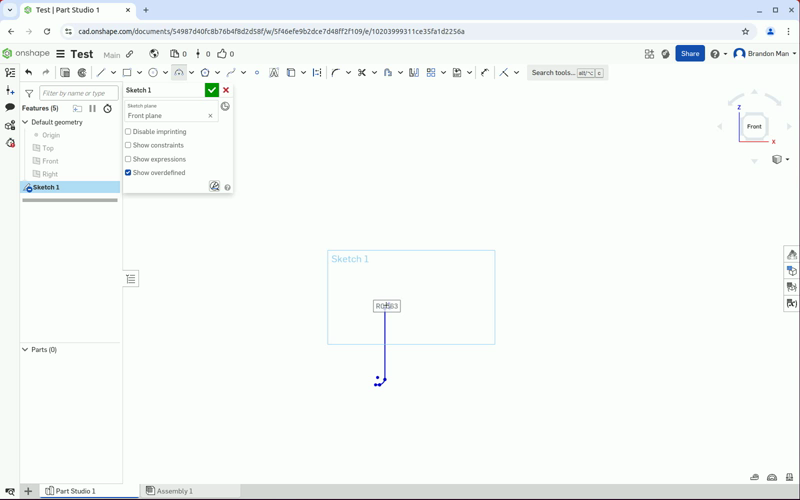
scroll(-6)
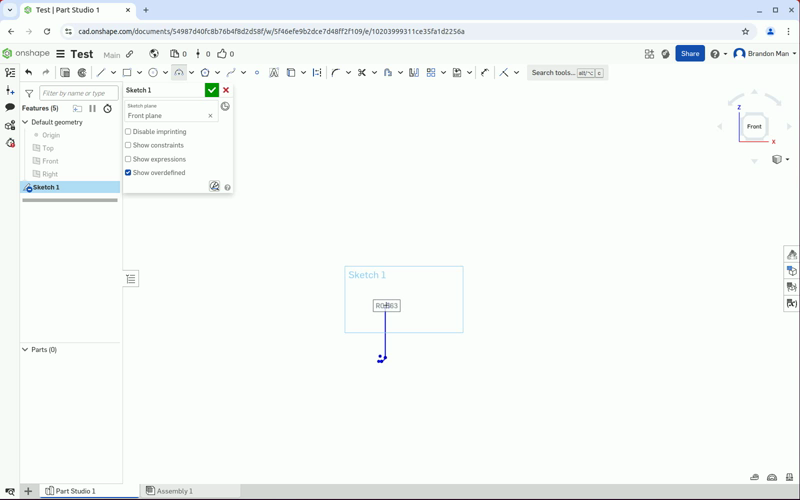
scroll(-6)
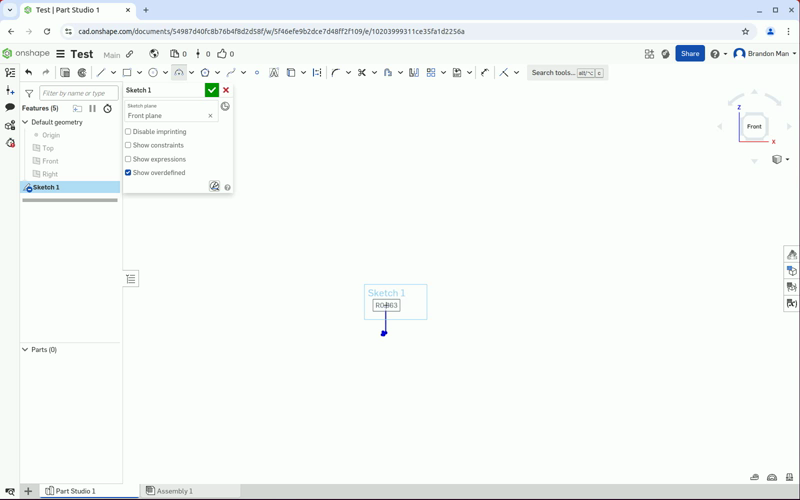
key_up(shift)
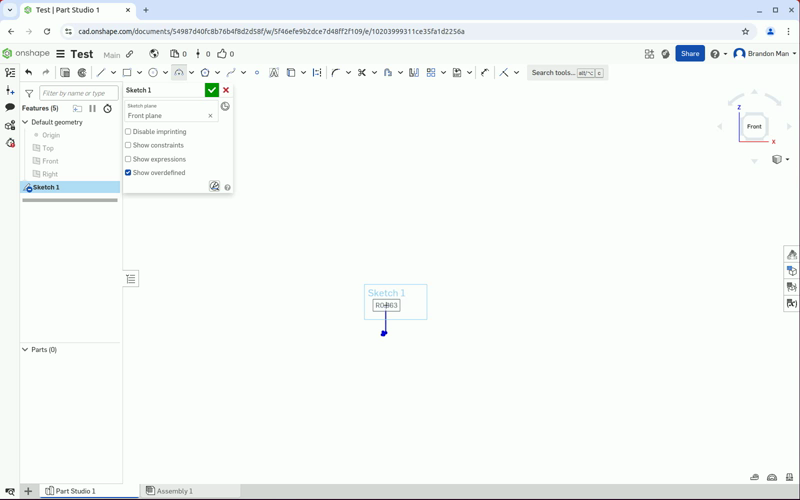
key(esc)
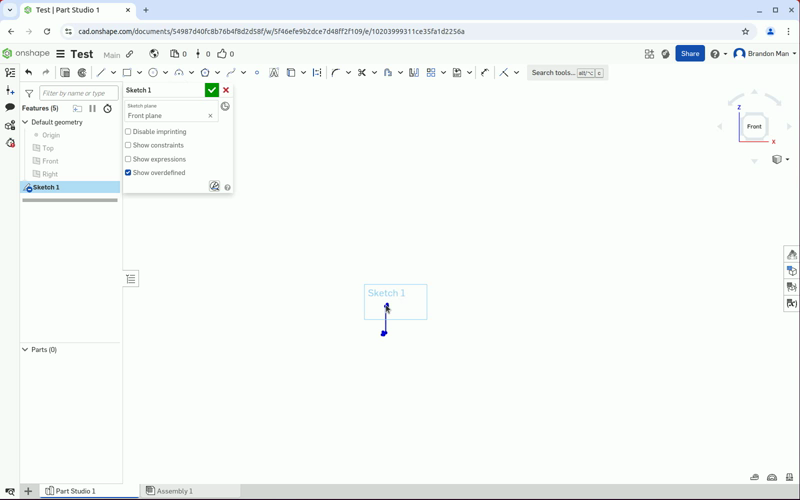
key(l)
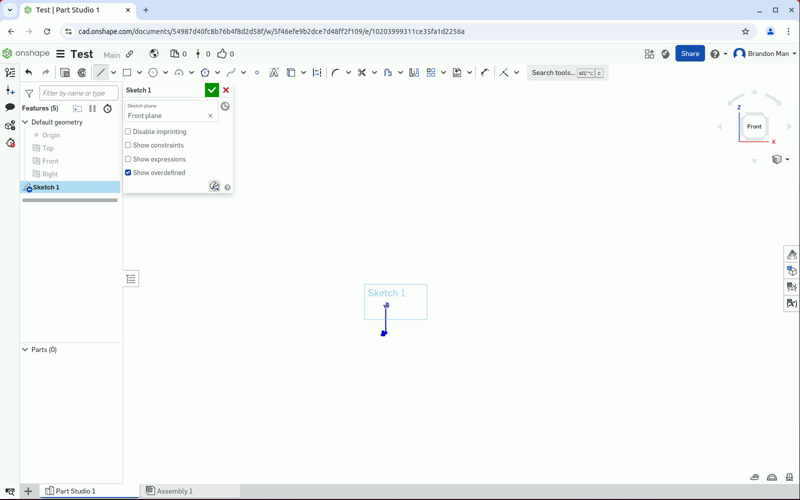
mouse_move(387, 304)
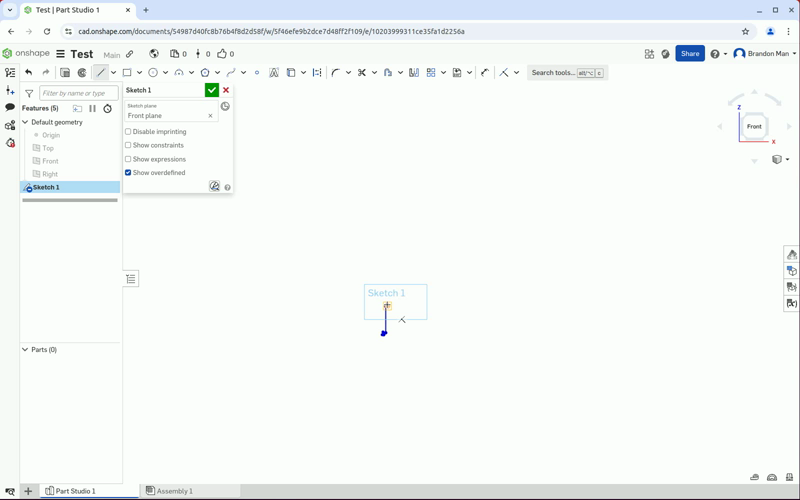
scroll(6)
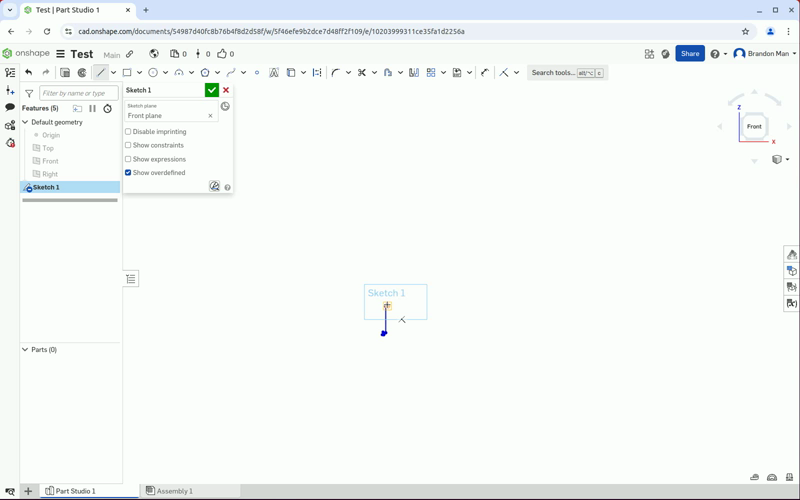
scroll(6)
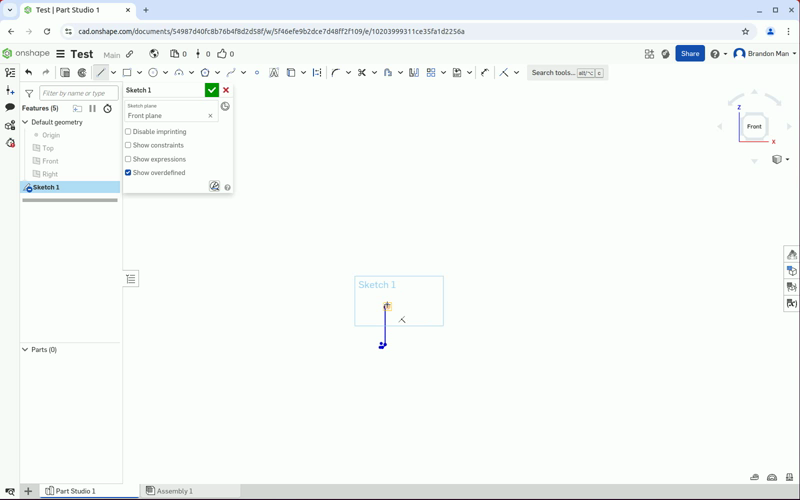
scroll(6)
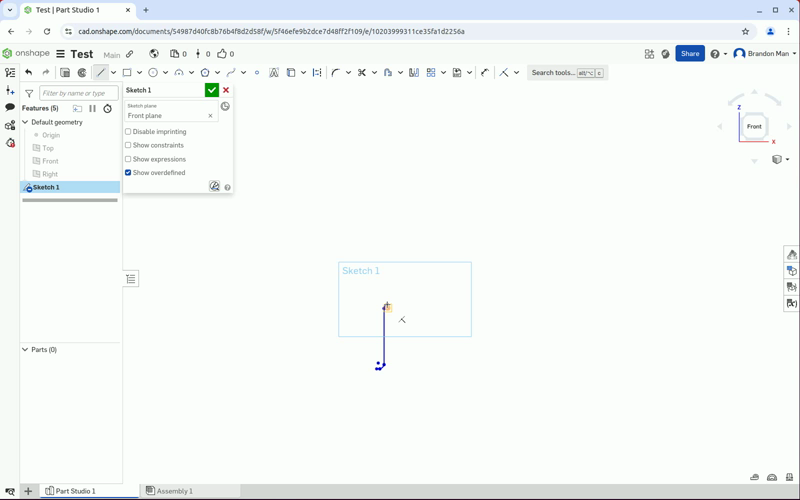
scroll(6)
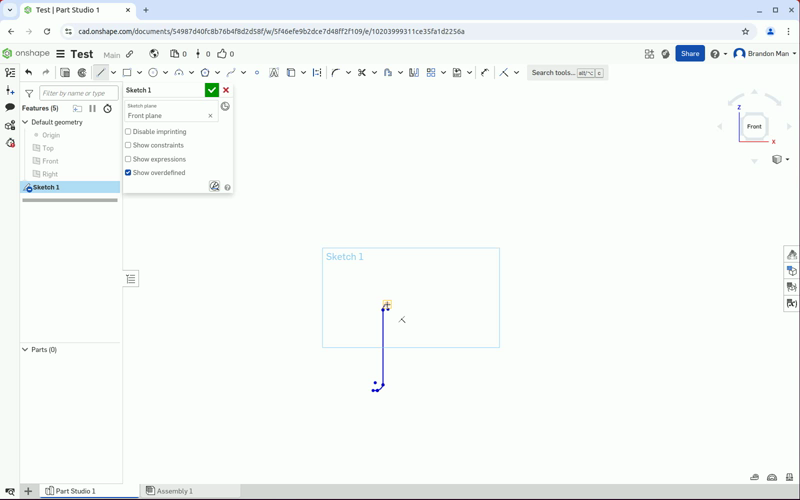
scroll(6)
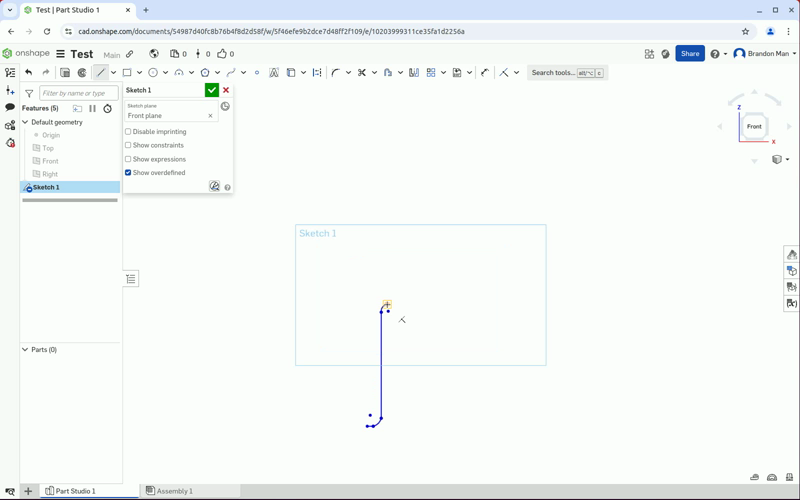
scroll(6)
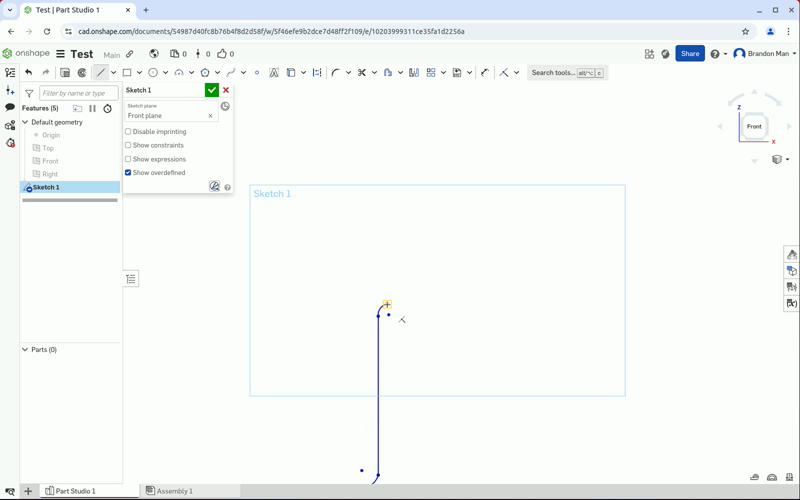
scroll(6)
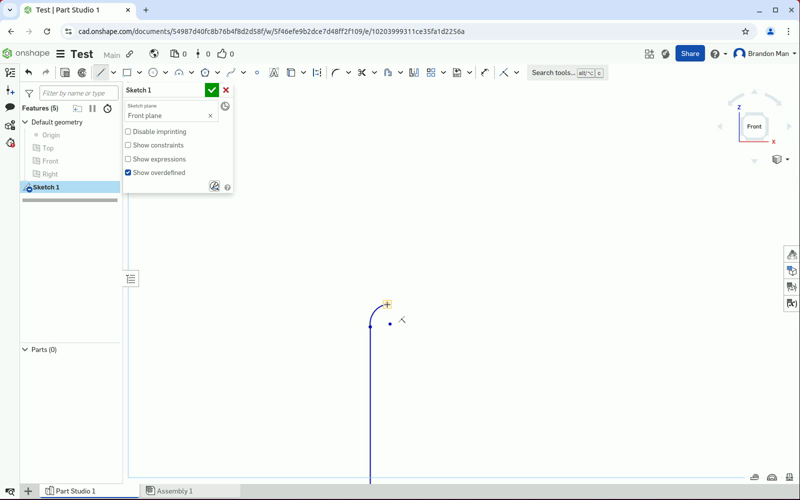
click(387, 304)
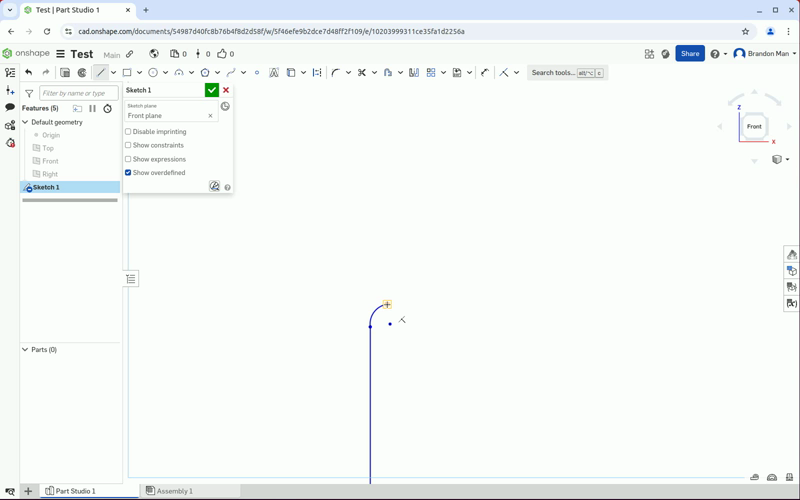
scroll(-6)
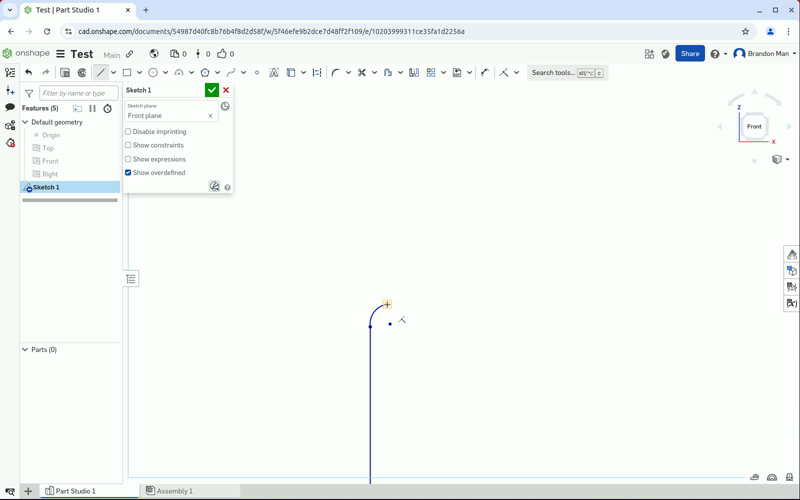
scroll(-6)
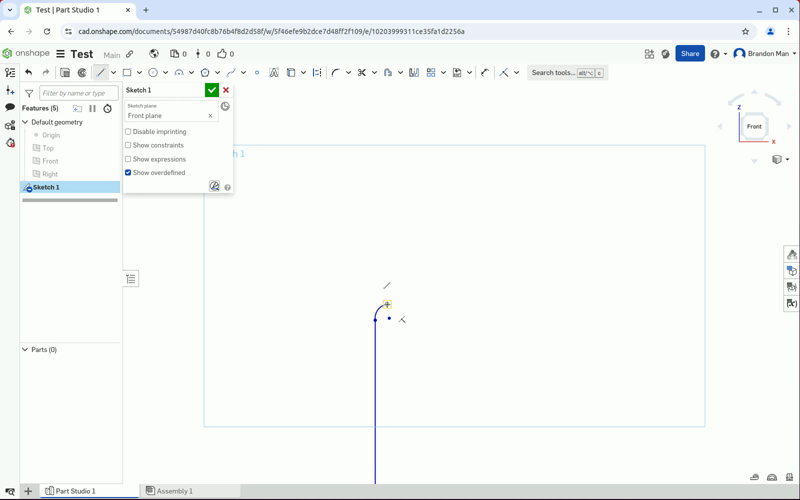
scroll(-6)
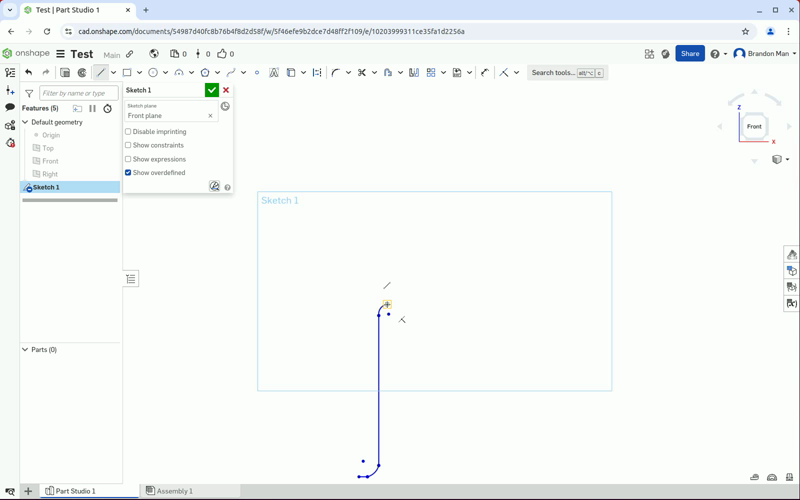
scroll(-6)
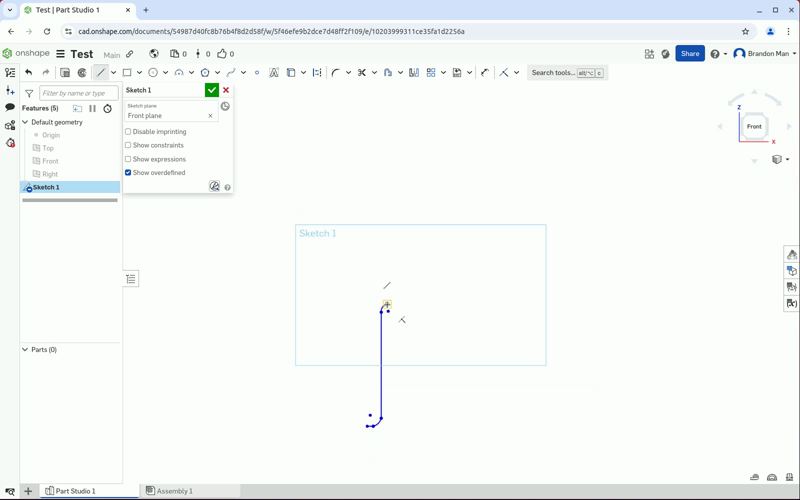
scroll(-6)
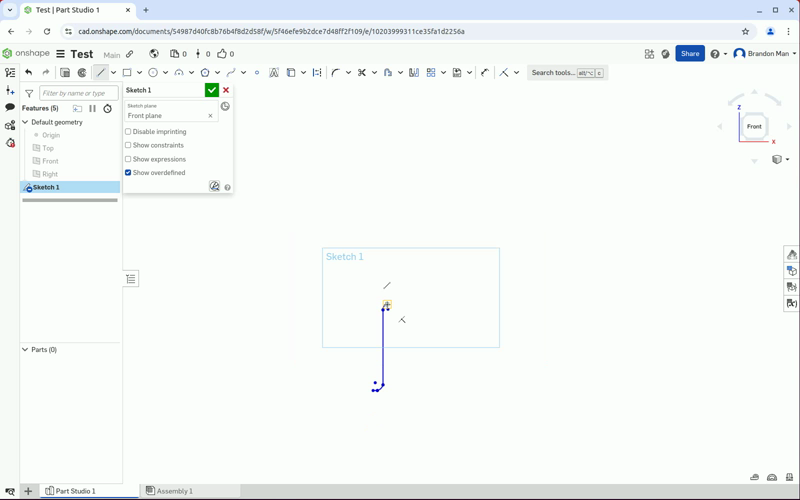
scroll(-6)
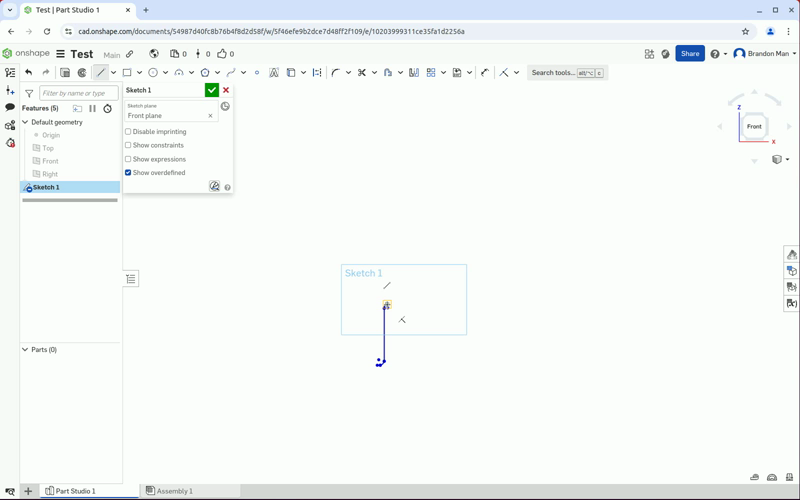
scroll(-6)
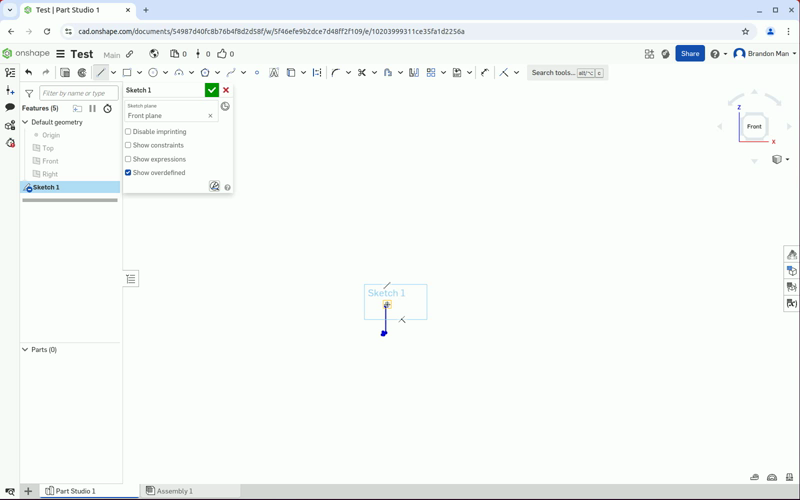
key_down(shift)
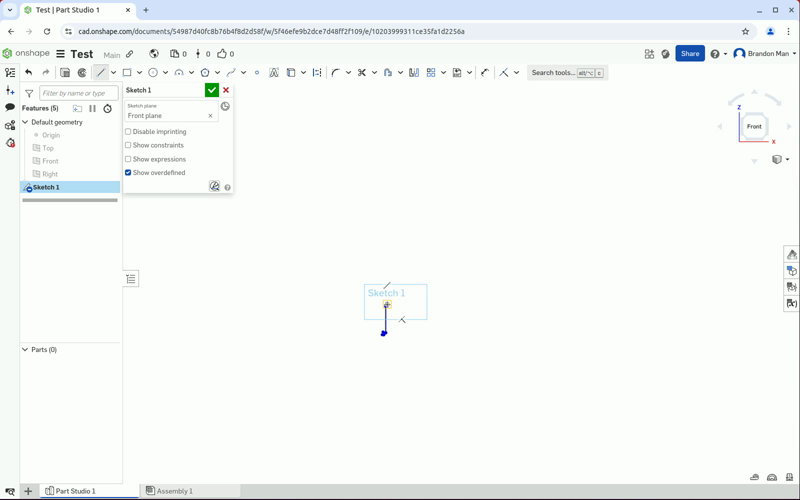
mouse_move(540, 304)
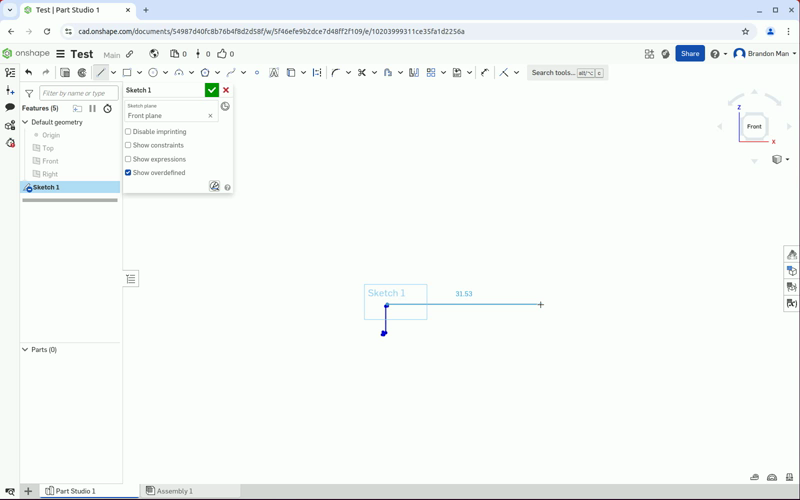
click(540, 304)
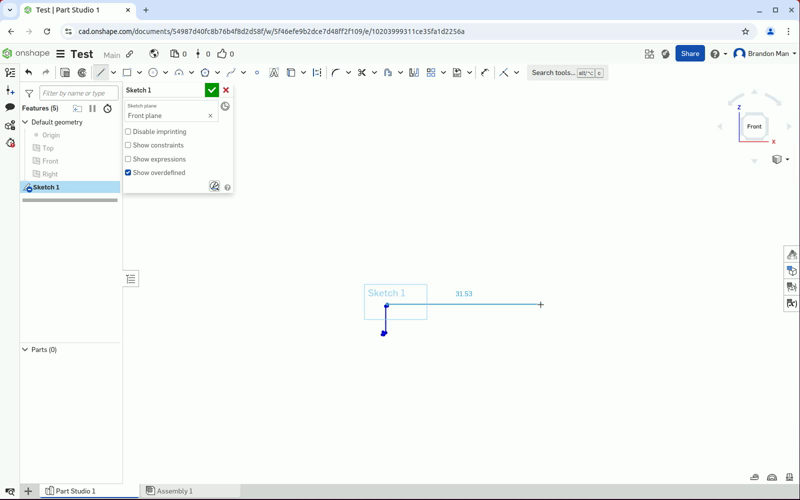
key_up(shift)
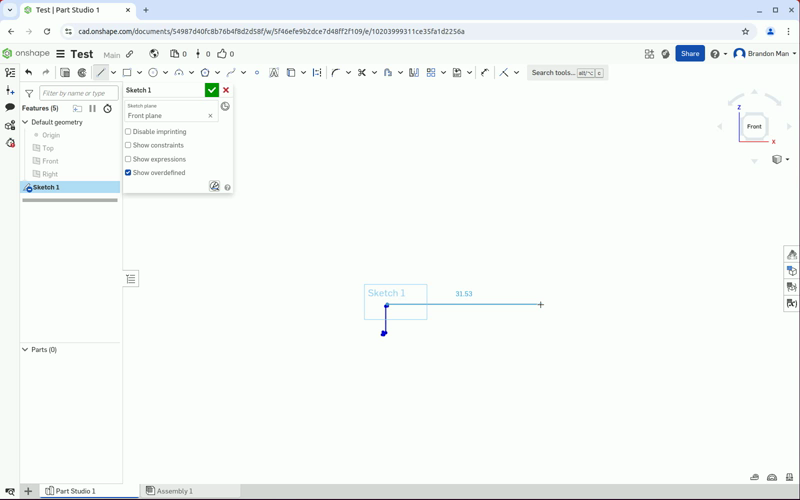
key(esc)
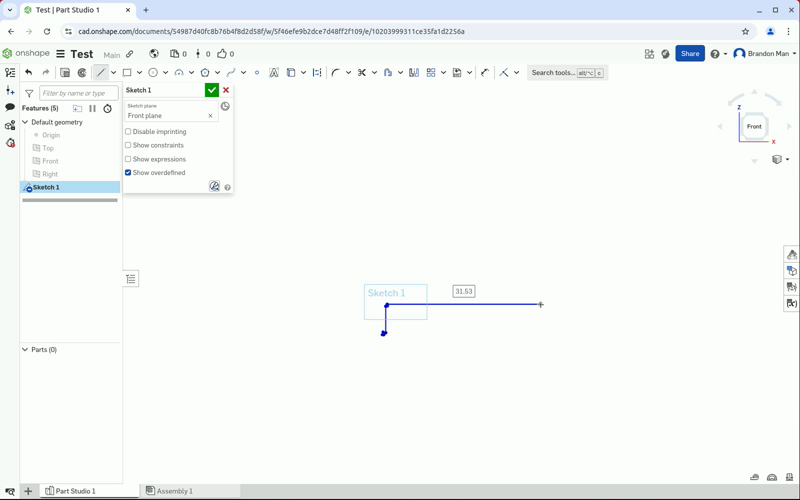
key(a)
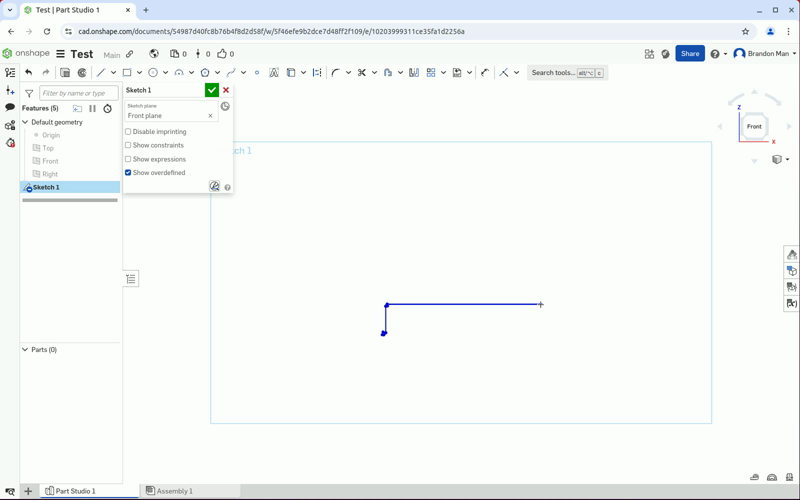
mouse_move(540, 304)
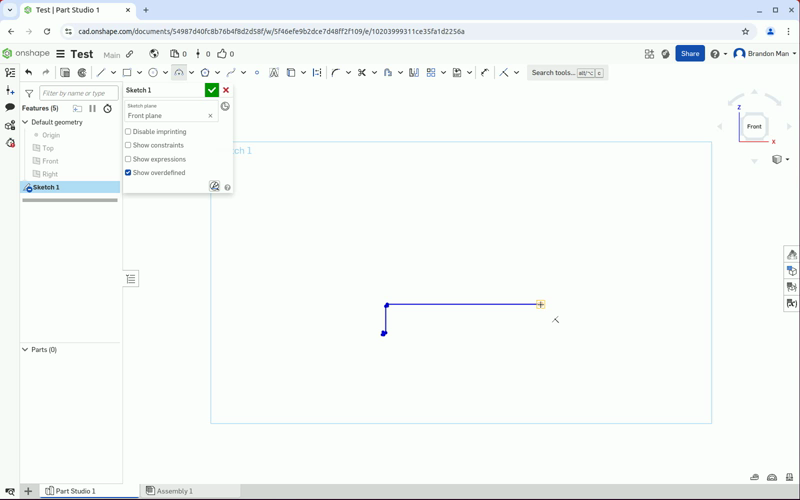
click(540, 304)
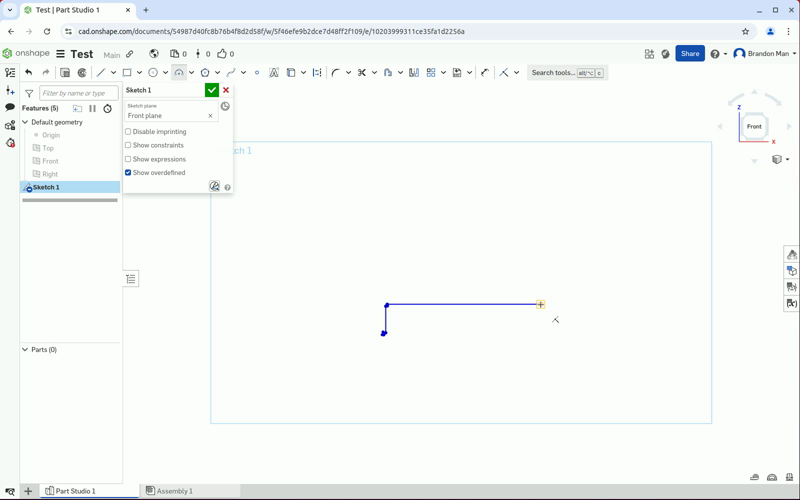
key_down(shift)
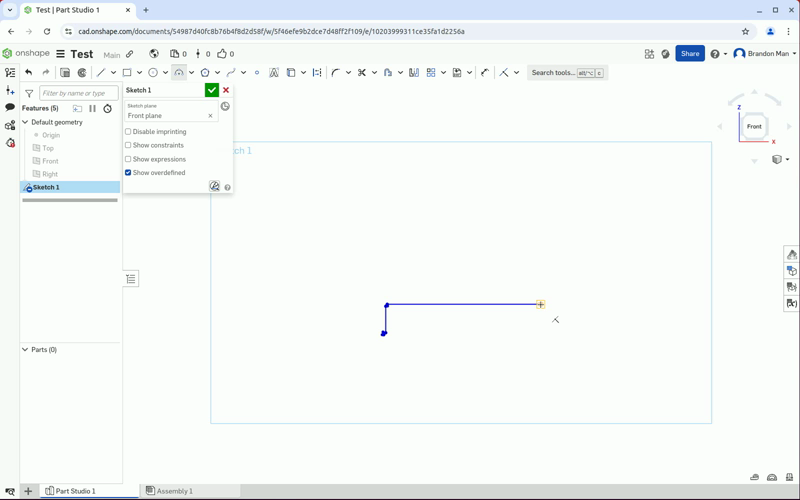
mouse_move(542, 302)
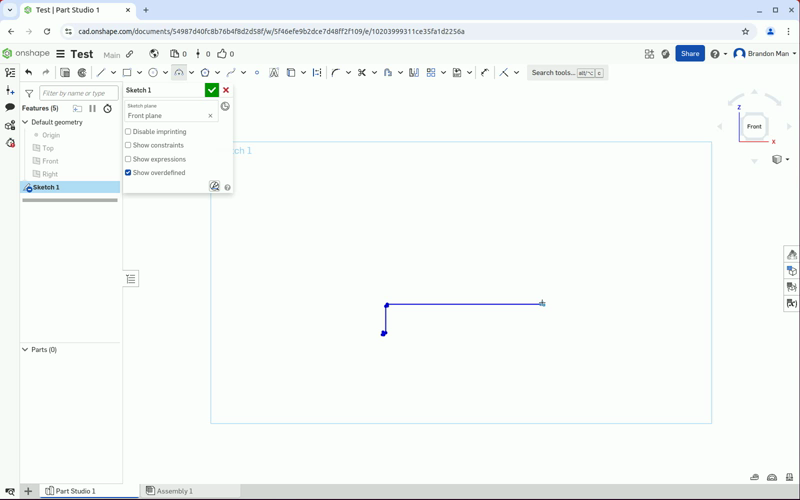
scroll(6)
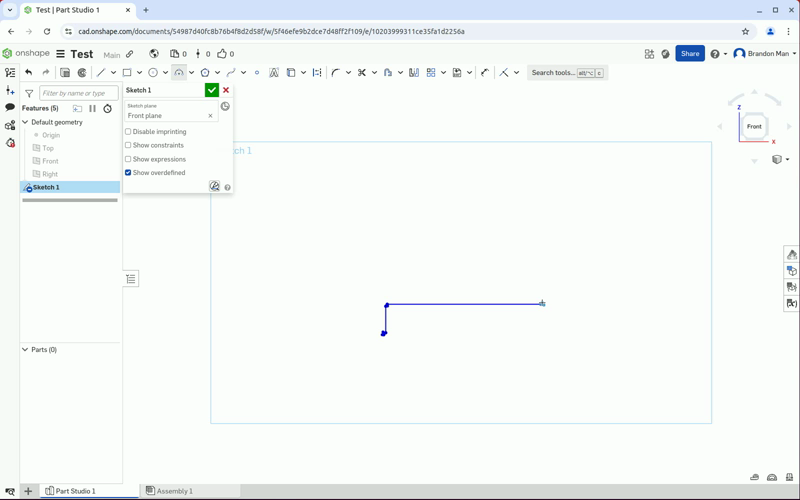
scroll(6)
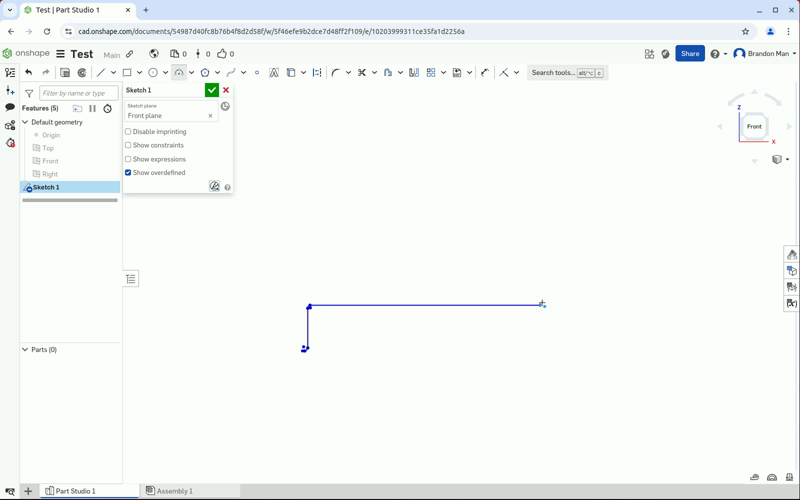
scroll(6)
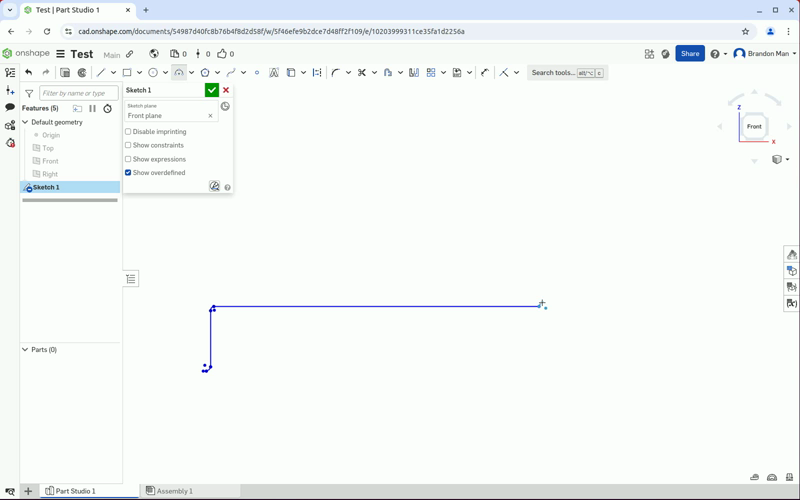
scroll(6)
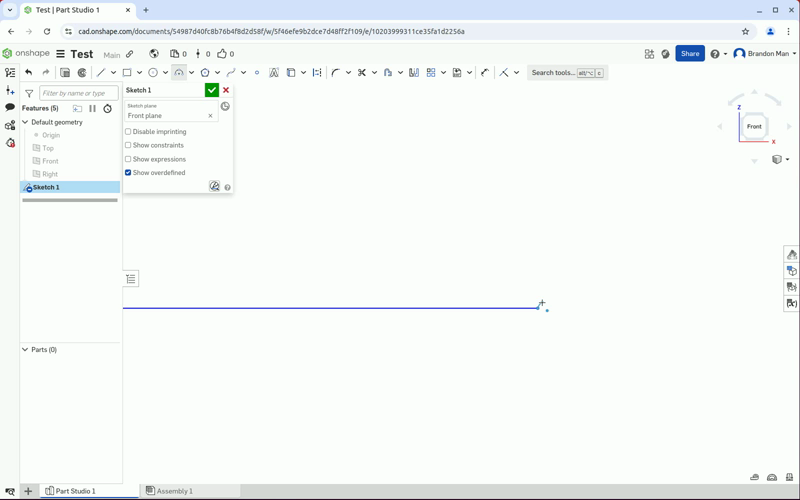
scroll(6)
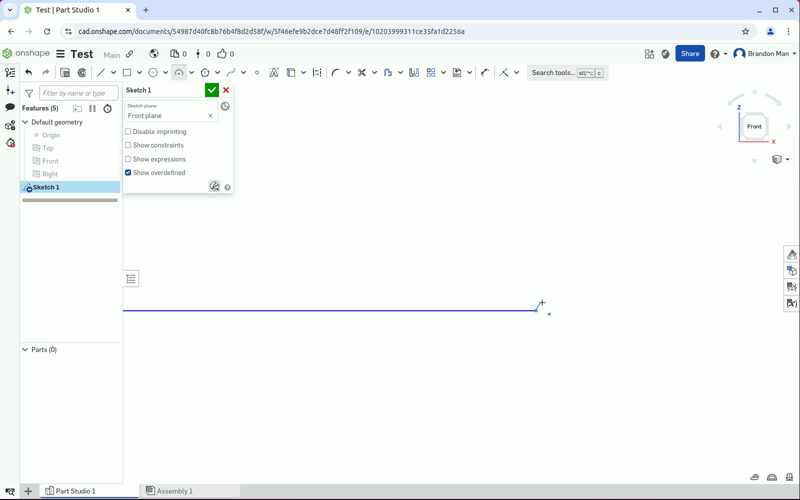
scroll(6)
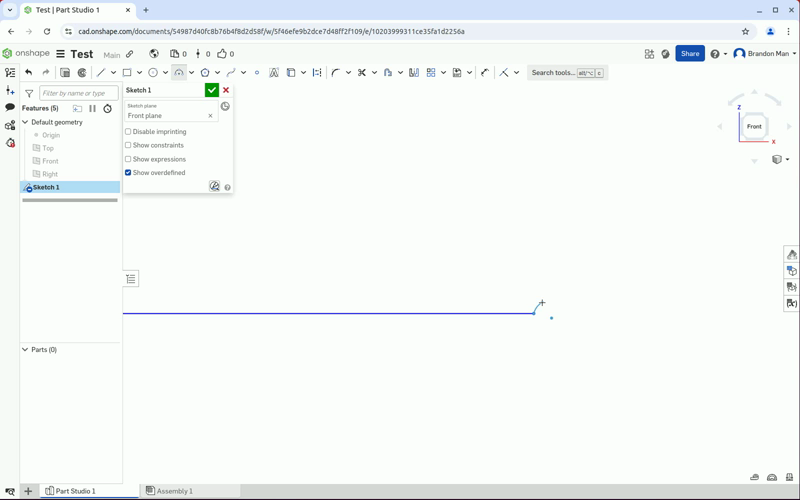
scroll(6)
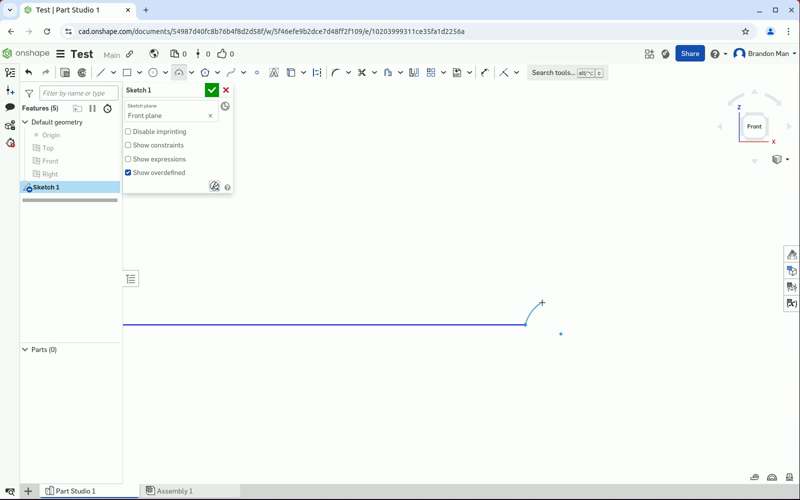
click(542, 302)
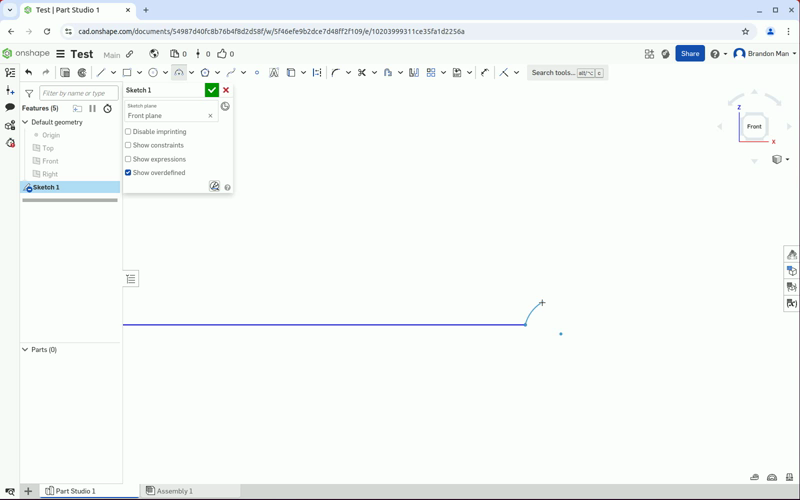
scroll(-6)
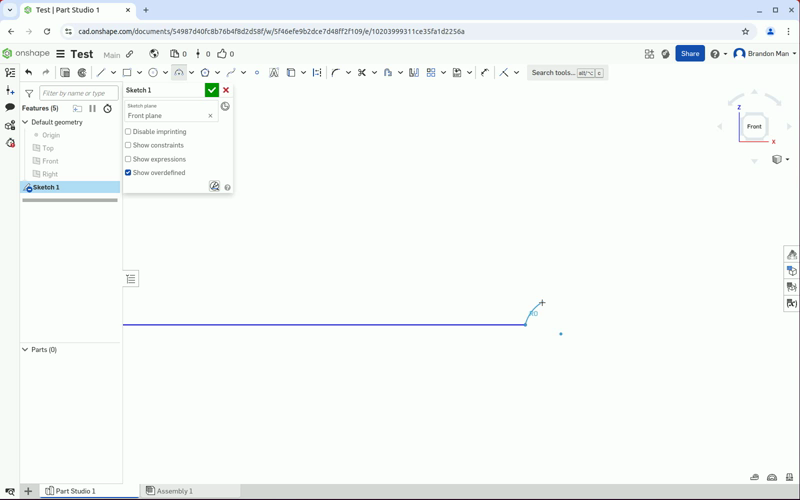
scroll(-6)
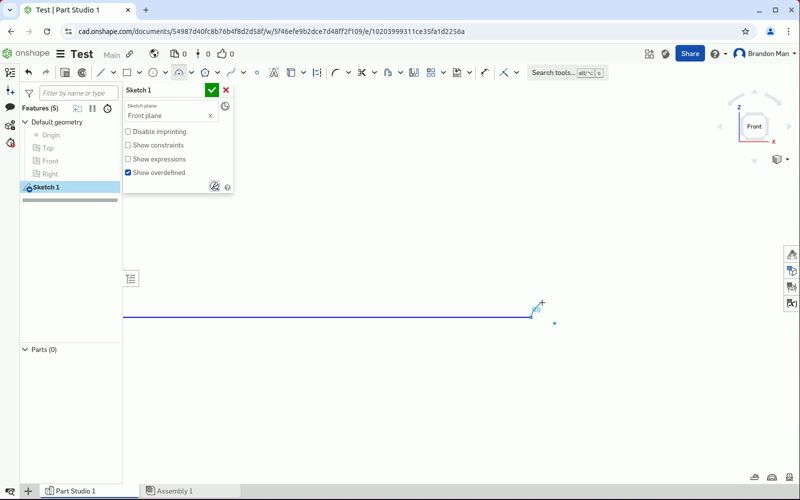
scroll(-6)
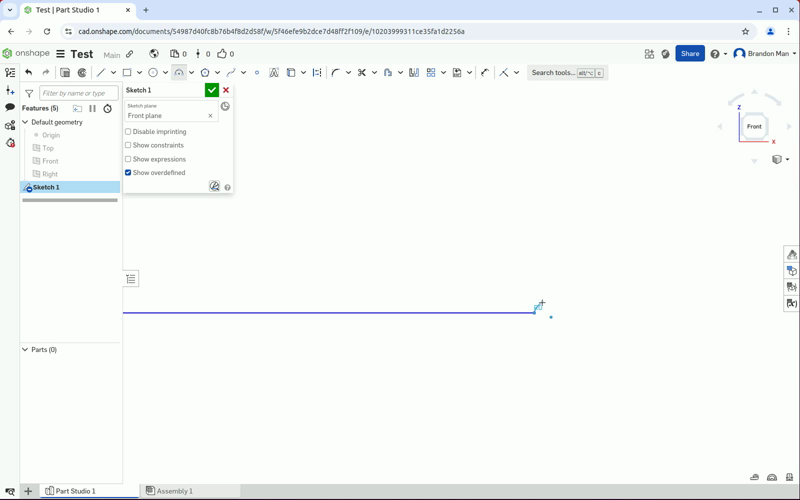
scroll(-6)
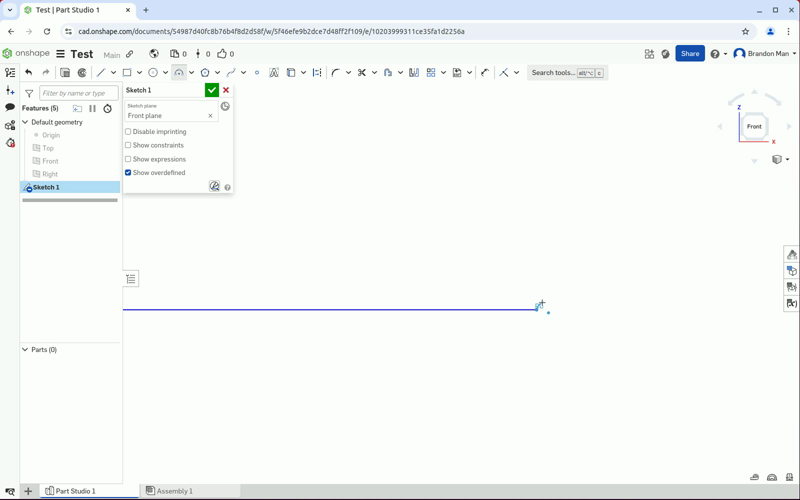
scroll(-6)
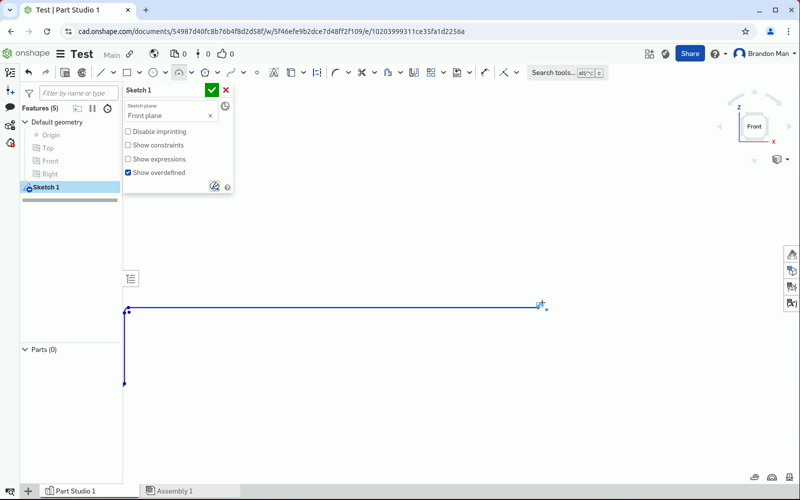
scroll(-6)
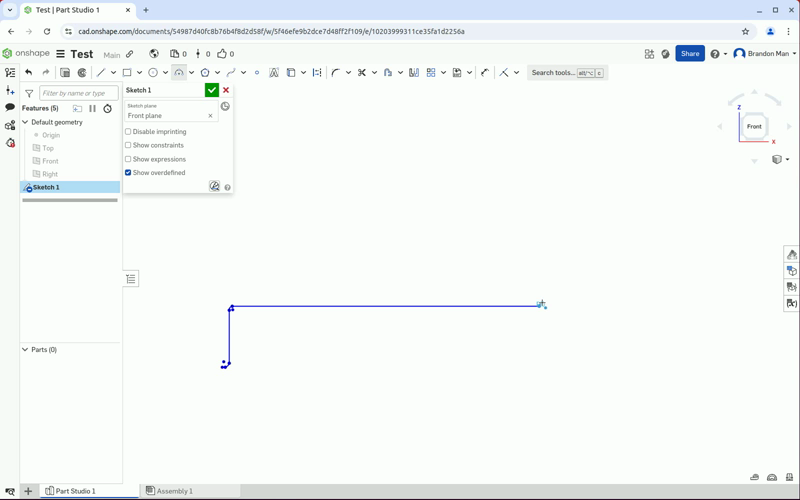
scroll(-6)
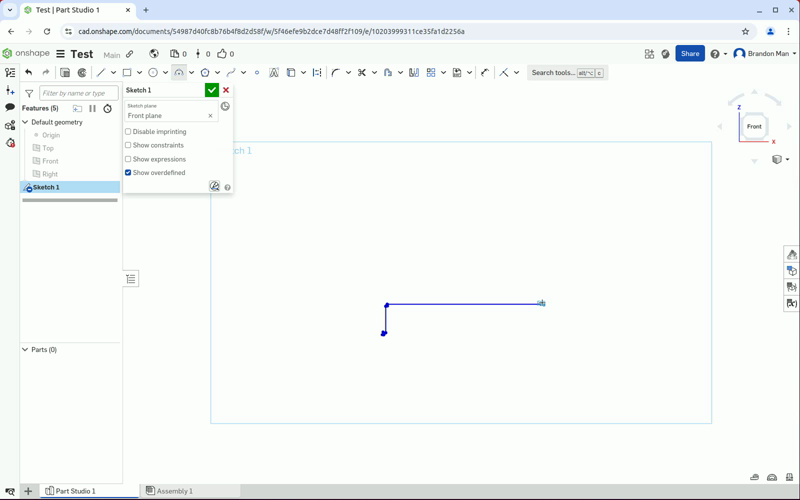
mouse_move(541, 303)
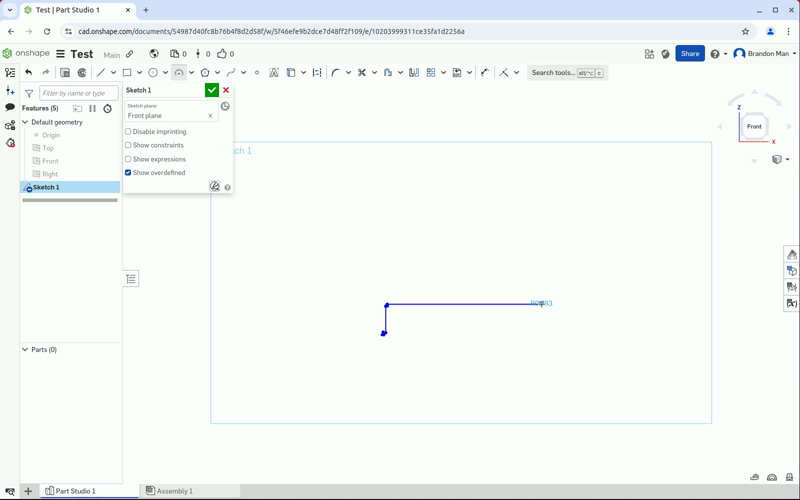
scroll(6)
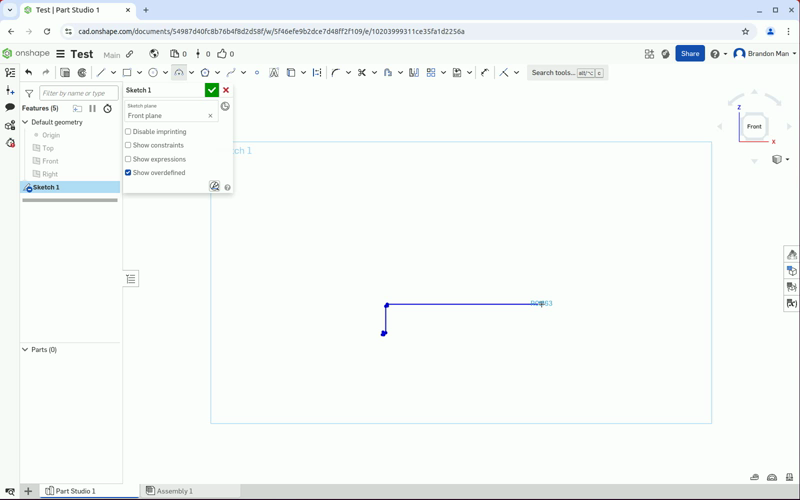
scroll(6)
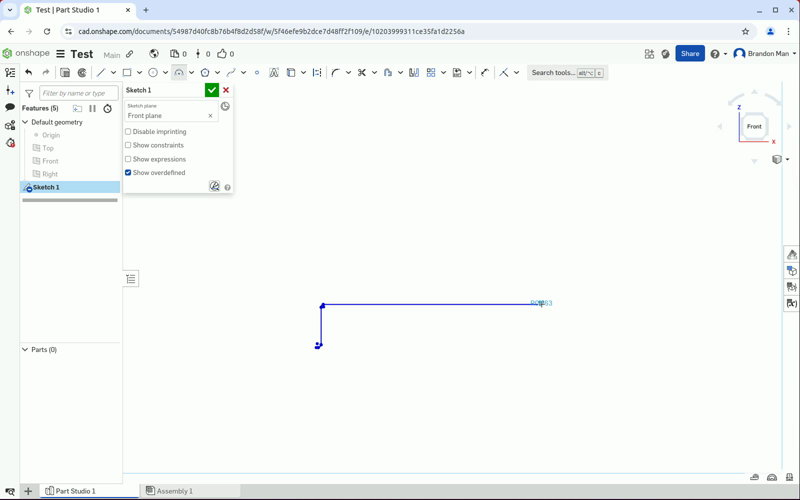
scroll(6)
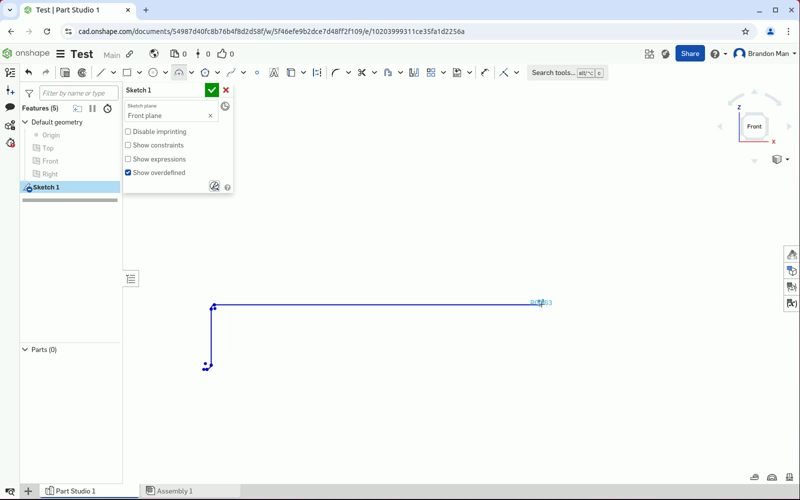
scroll(6)
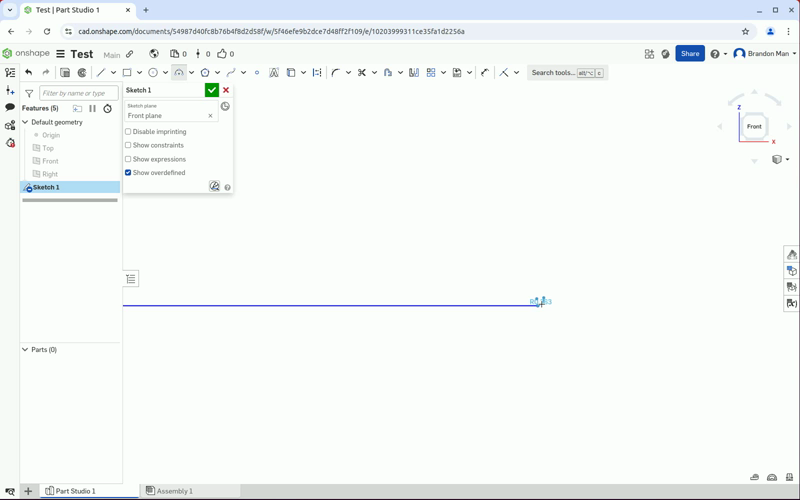
scroll(6)
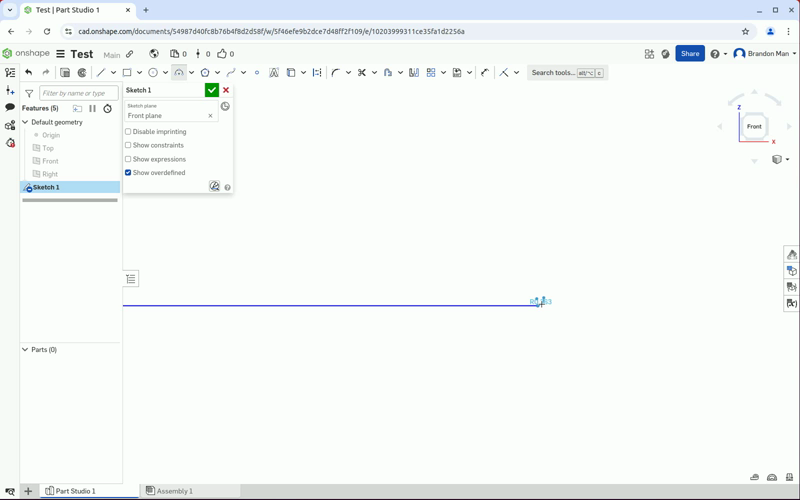
scroll(6)
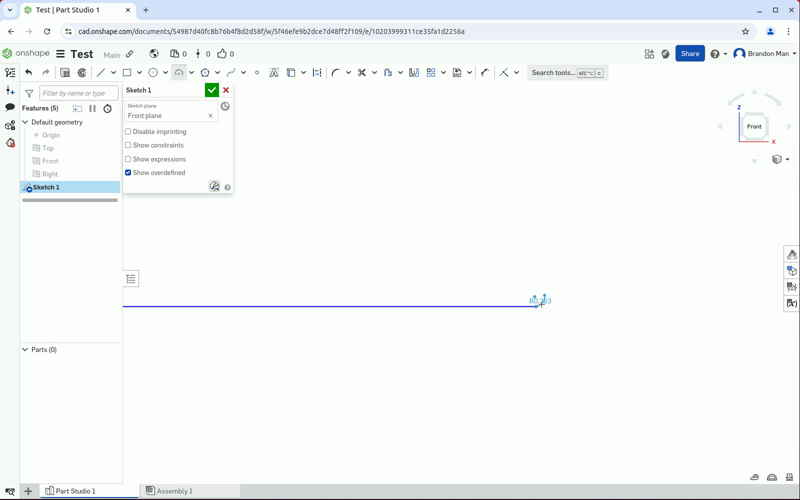
scroll(6)
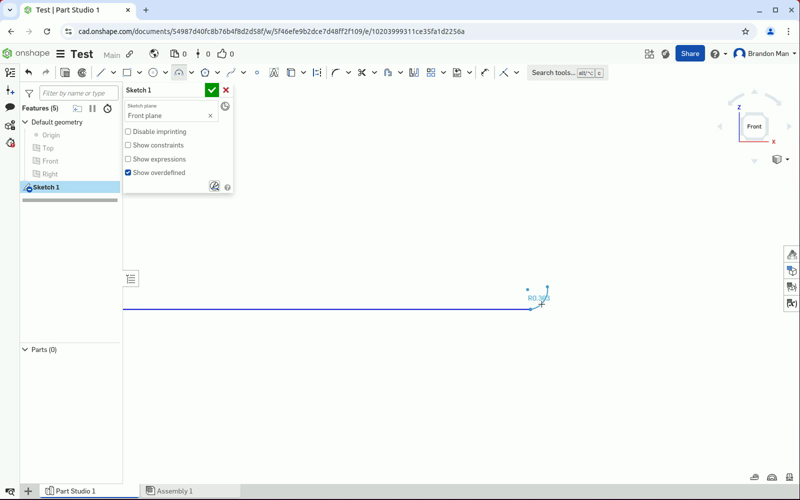
click(541, 303)
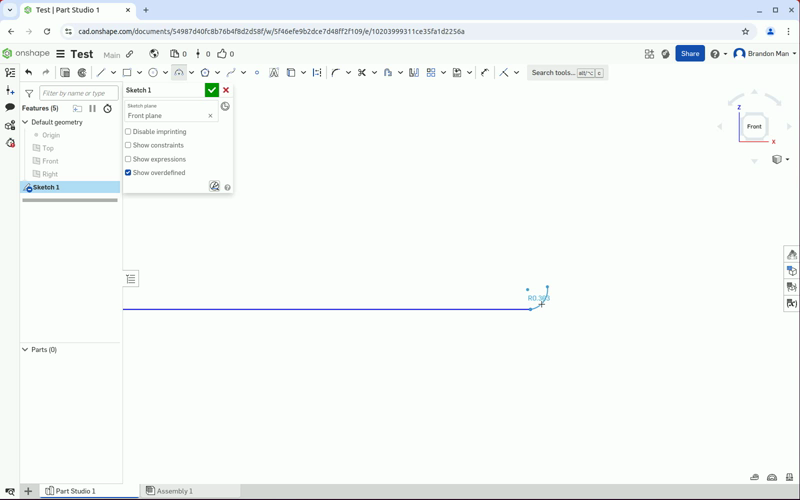
scroll(-6)
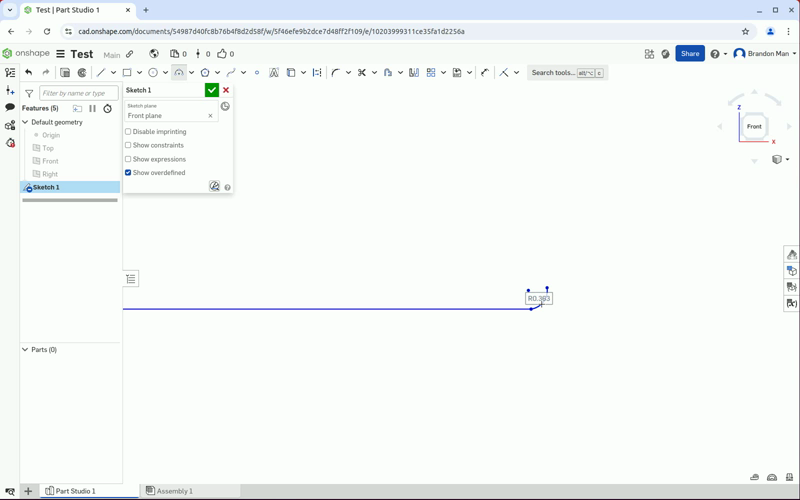
scroll(-6)
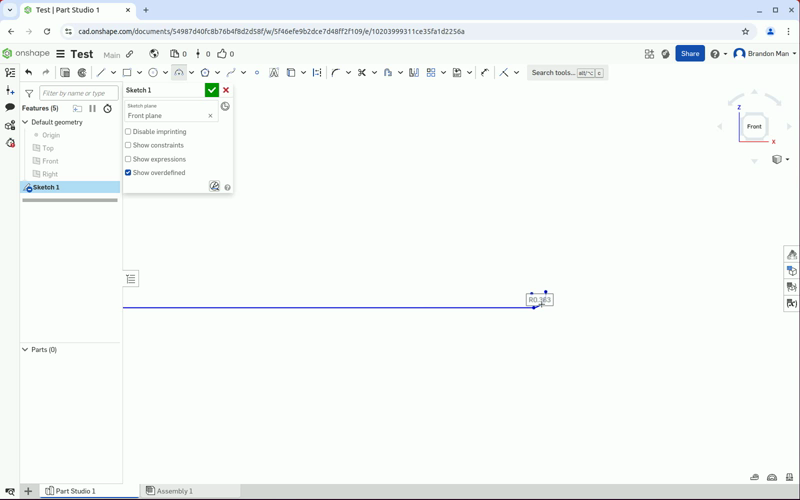
scroll(-6)
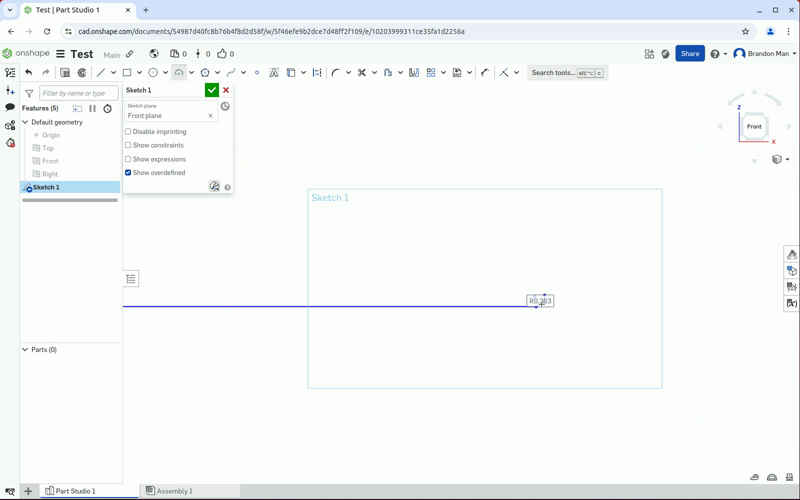
scroll(-6)
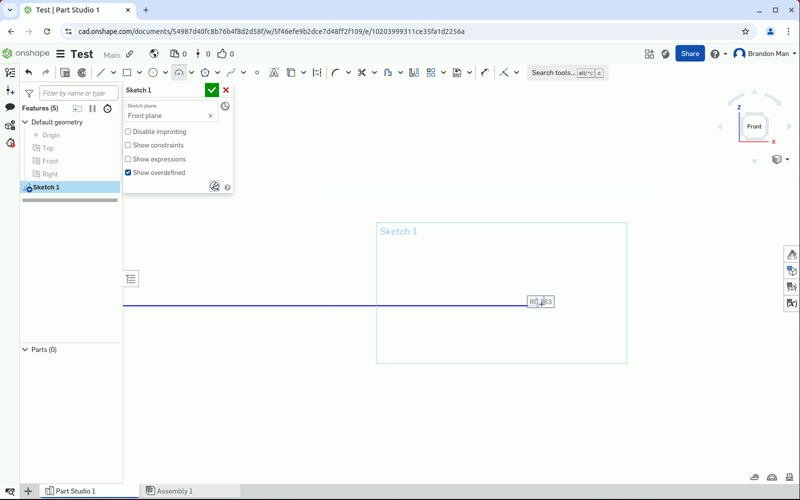
scroll(-6)
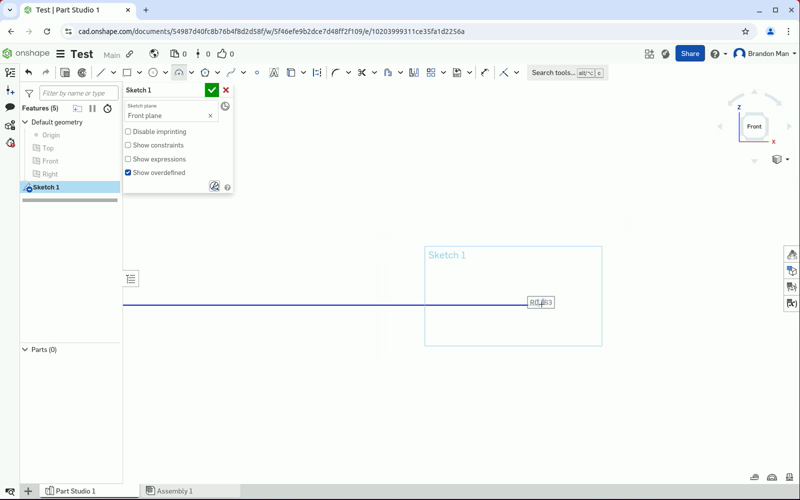
scroll(-6)
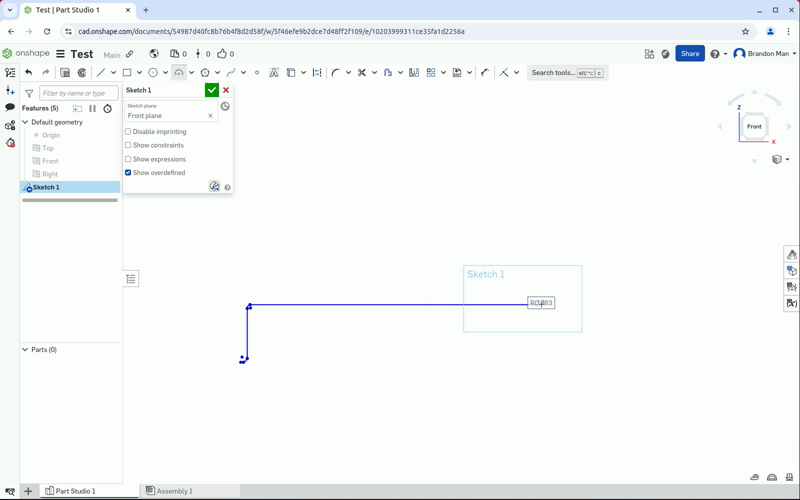
scroll(-6)
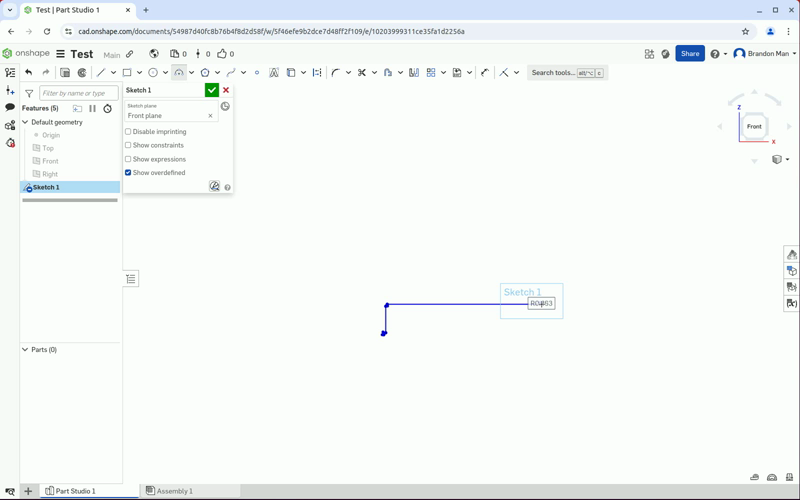
key_up(shift)
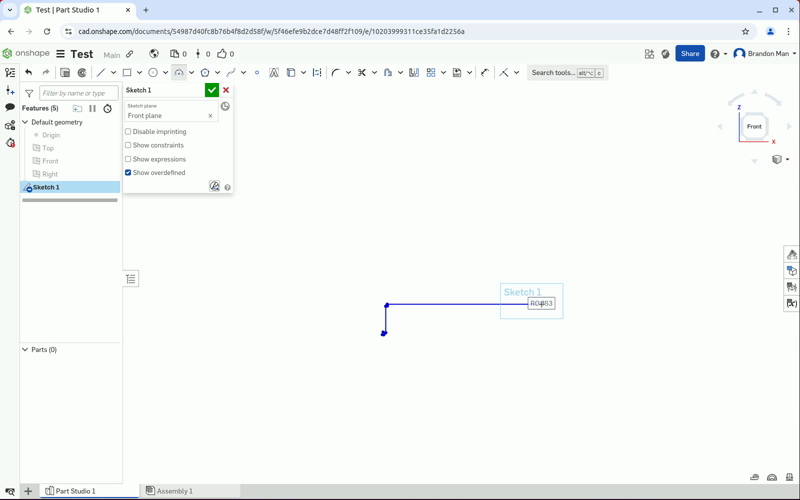
key(esc)
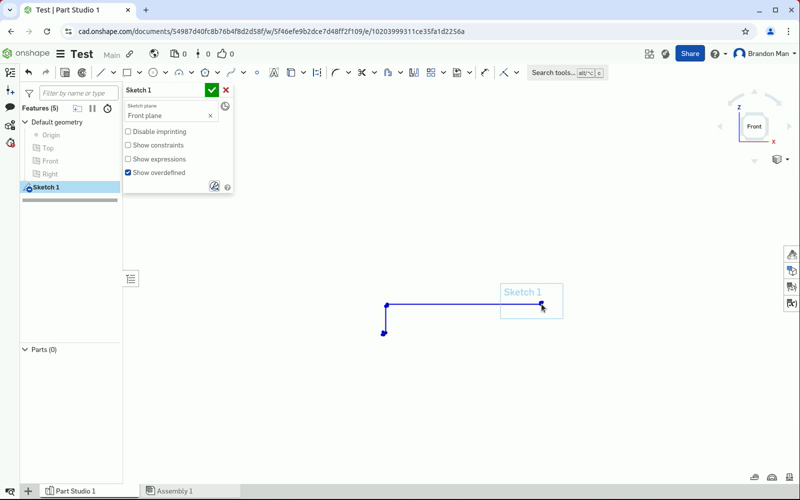
key(l)
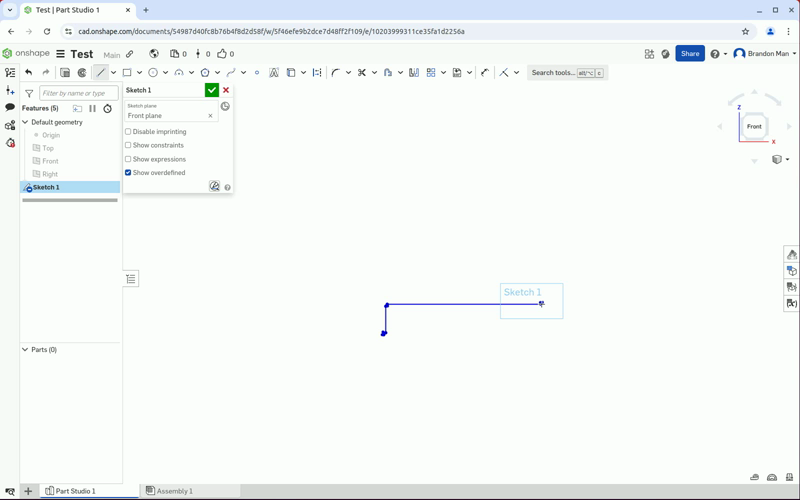
mouse_move(542, 302)
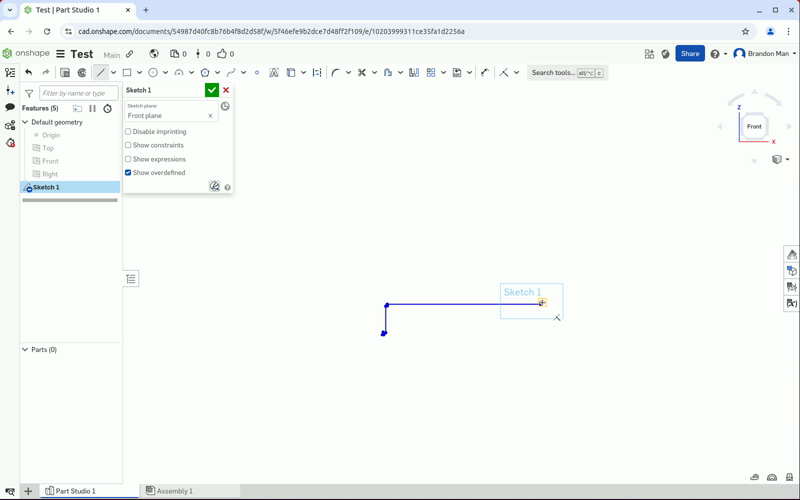
scroll(6)
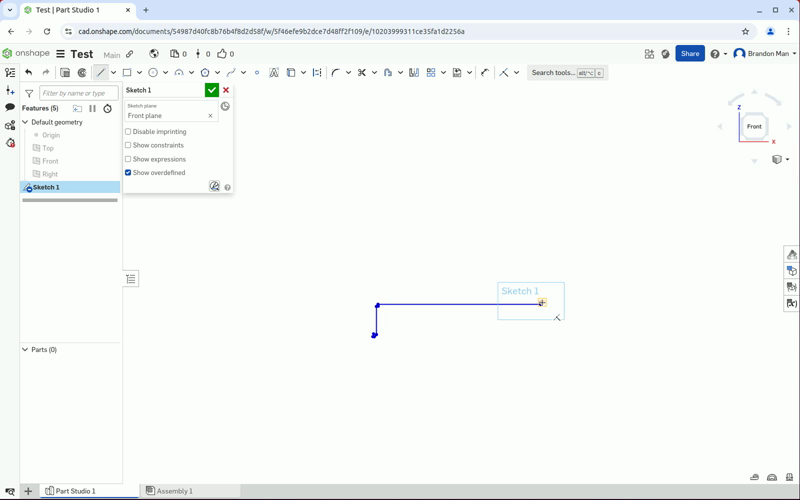
scroll(6)
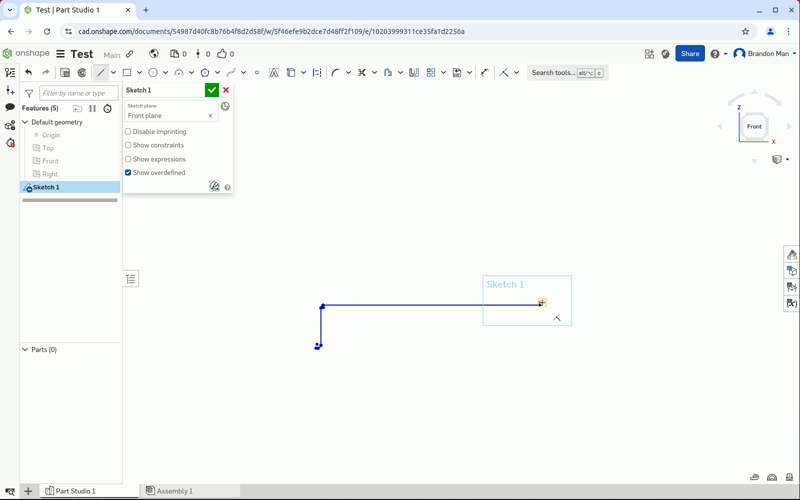
scroll(6)
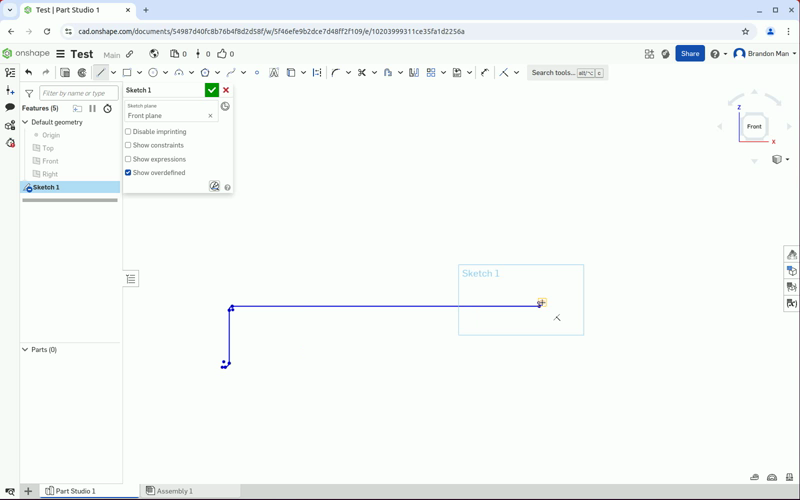
scroll(6)
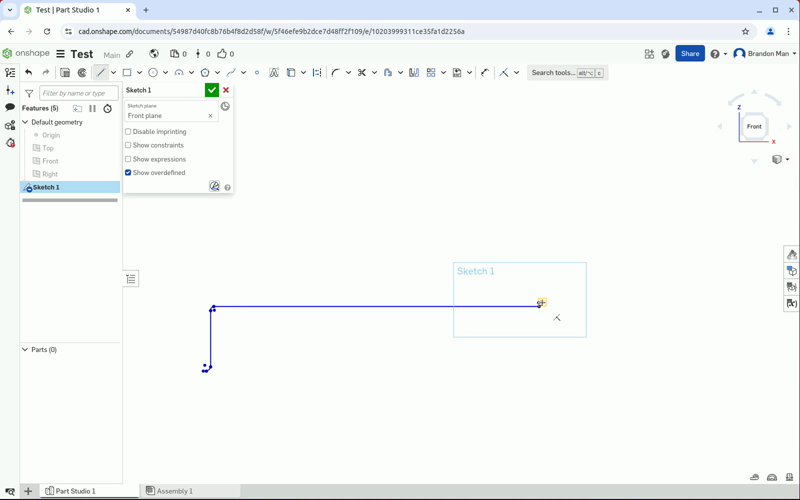
scroll(6)
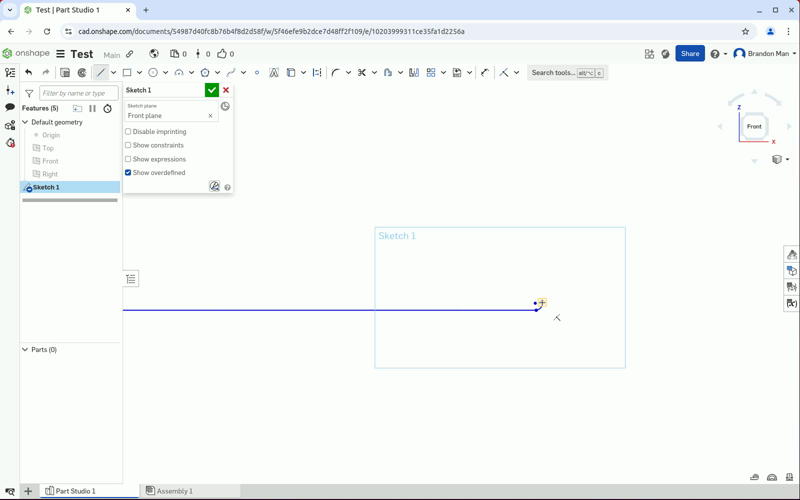
scroll(6)
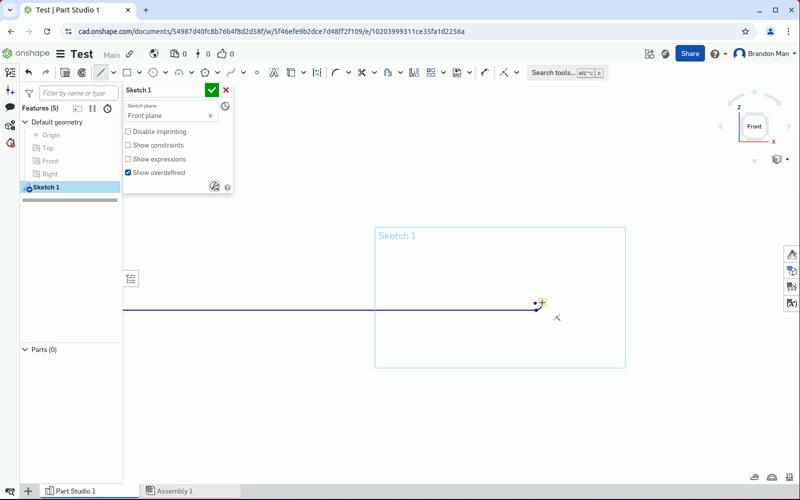
scroll(6)
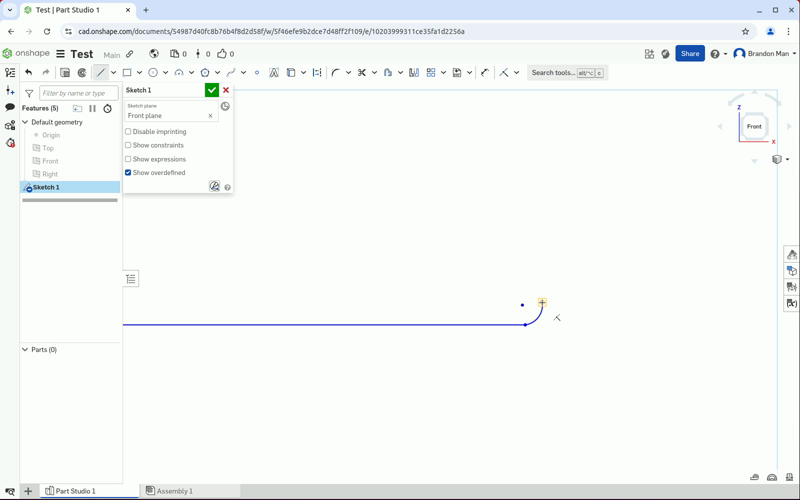
click(542, 302)
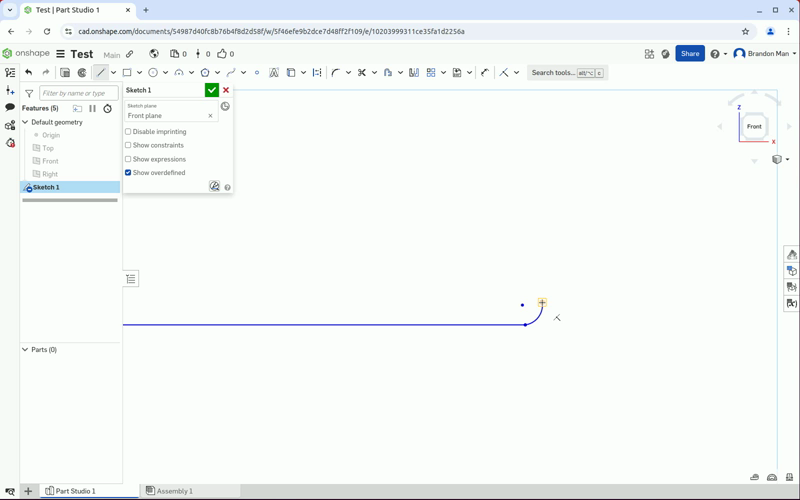
scroll(-6)
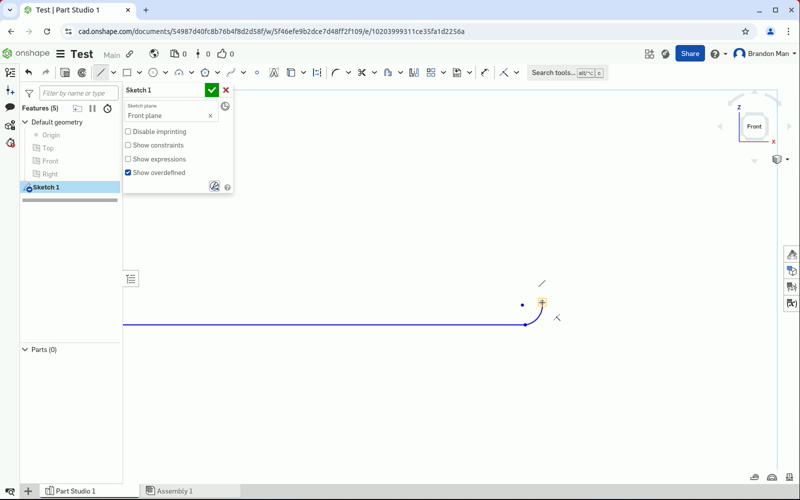
scroll(-6)
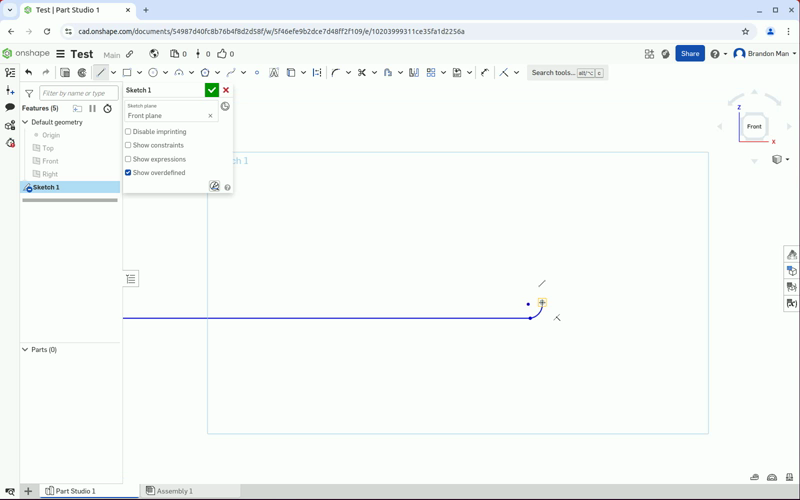
scroll(-6)
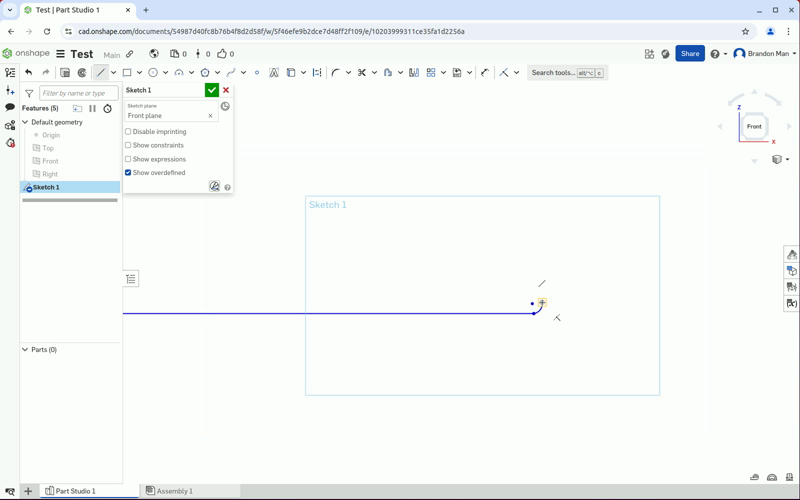
scroll(-6)
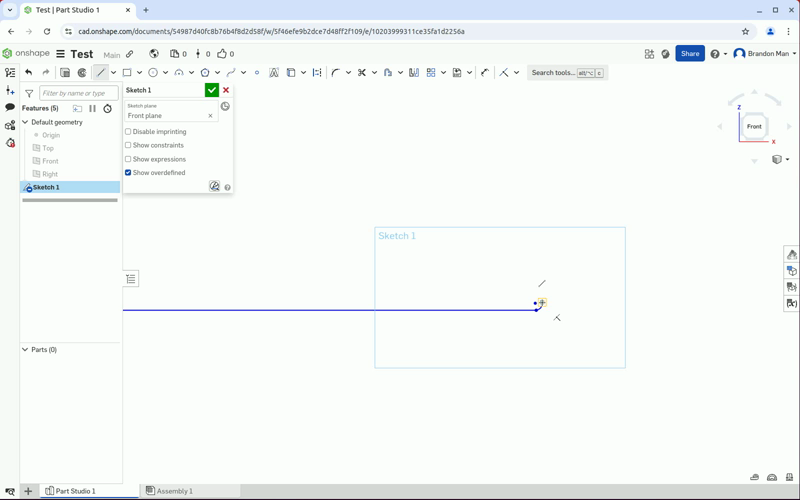
scroll(-6)
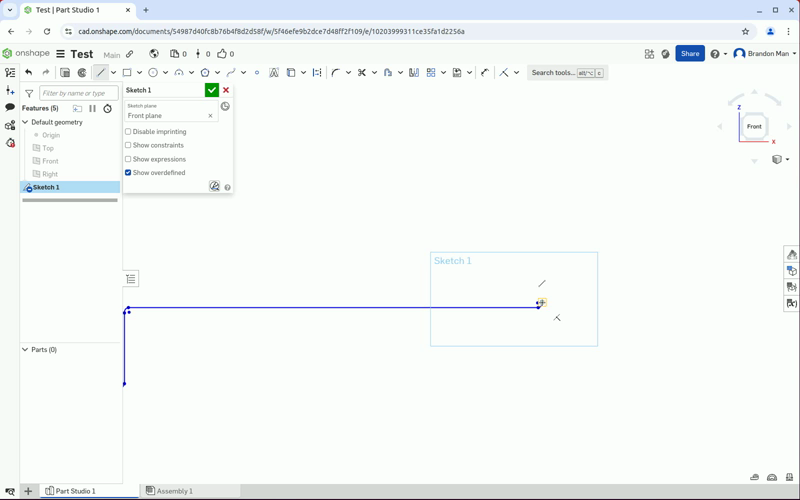
scroll(-6)
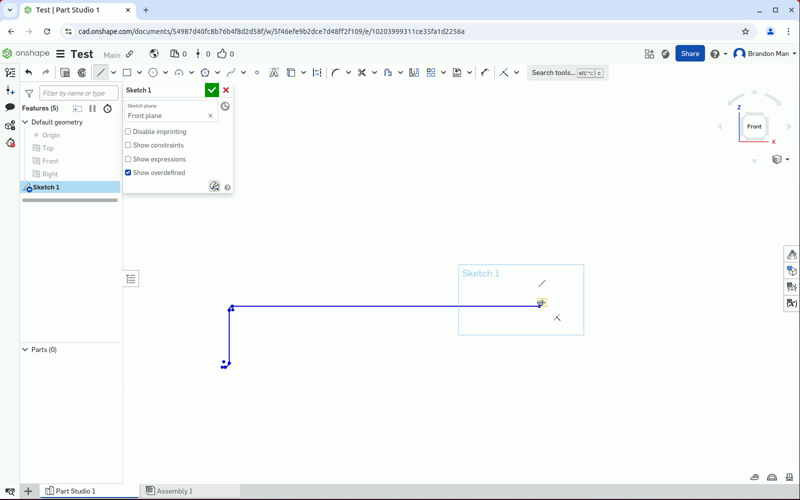
scroll(-6)
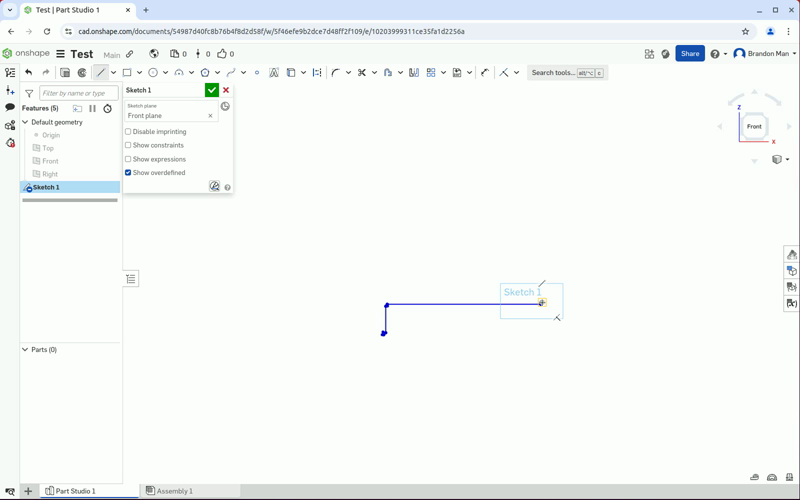
key_down(shift)
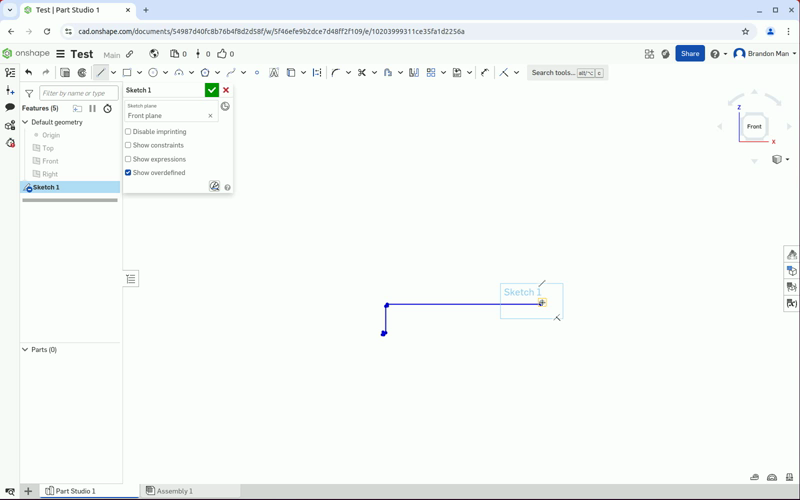
mouse_move(572, 302)
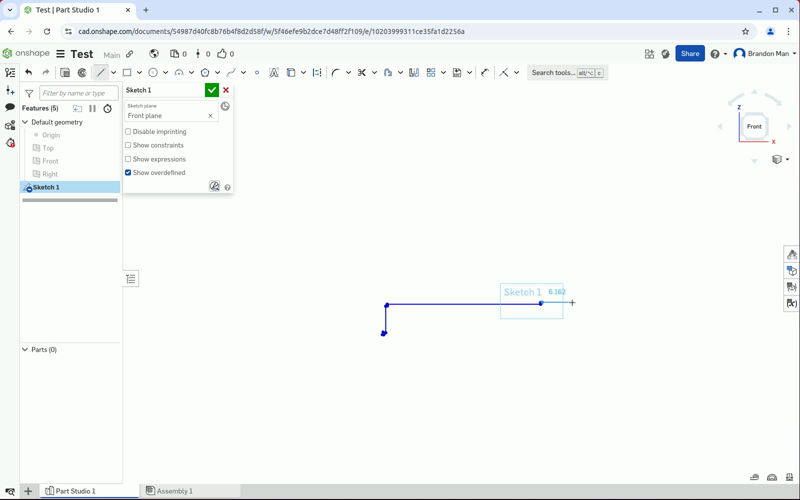
mouse_move(542, 300)
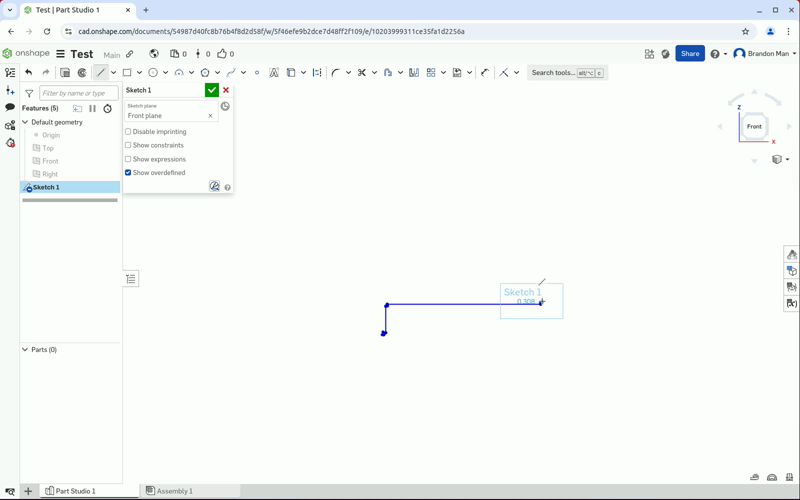
scroll(6)
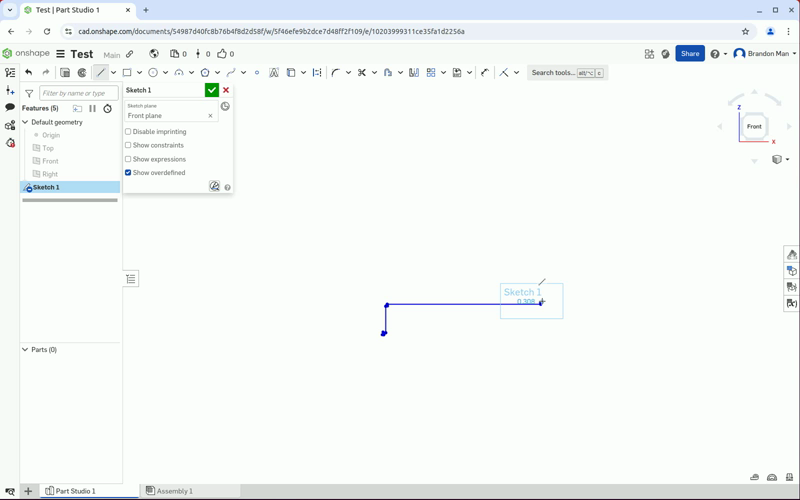
scroll(6)
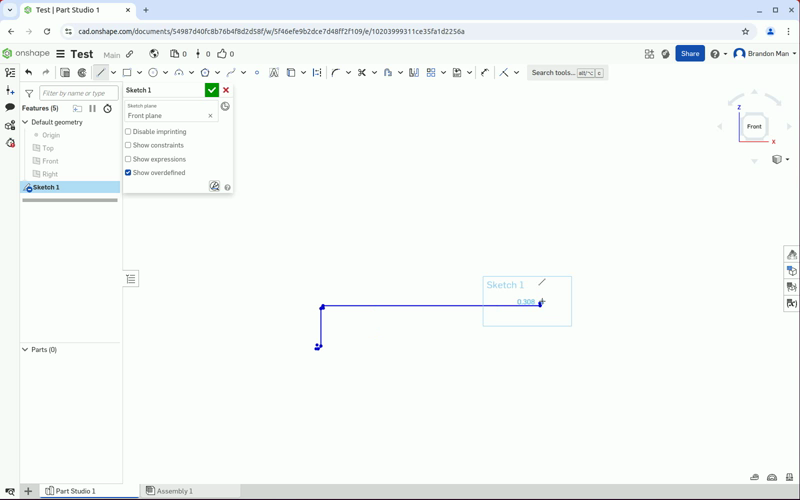
scroll(6)
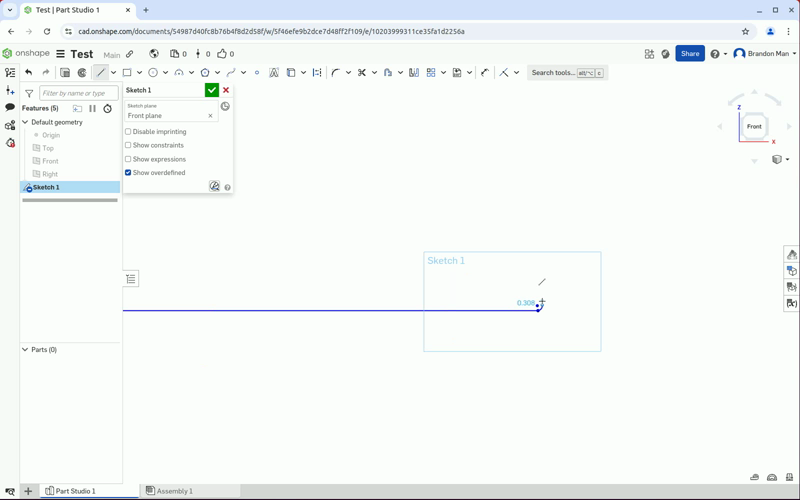
scroll(6)
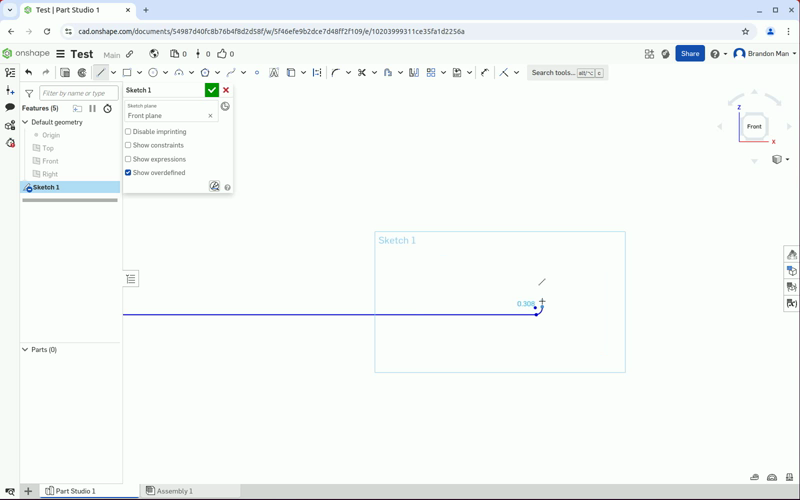
scroll(6)
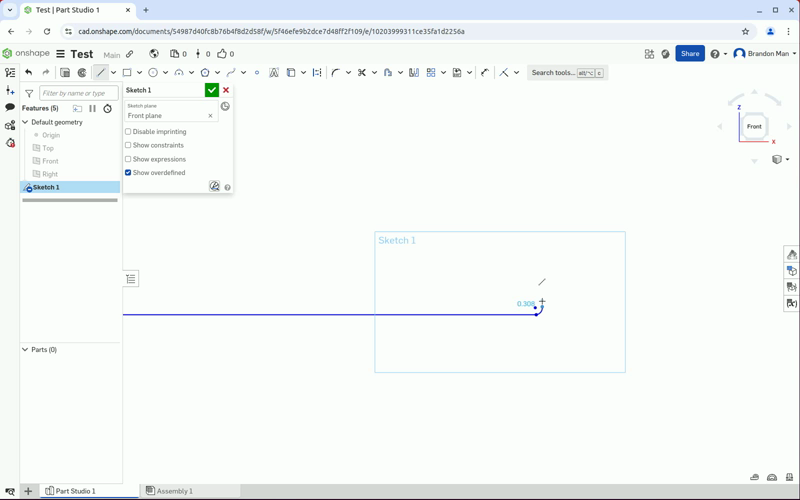
scroll(6)
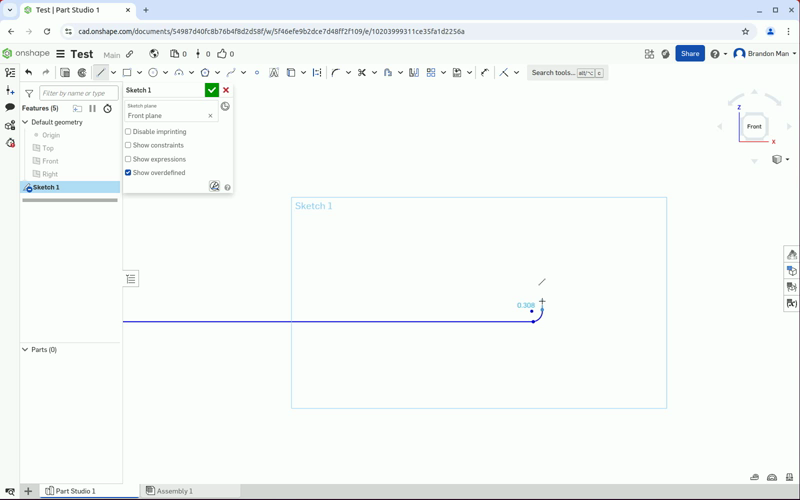
scroll(6)
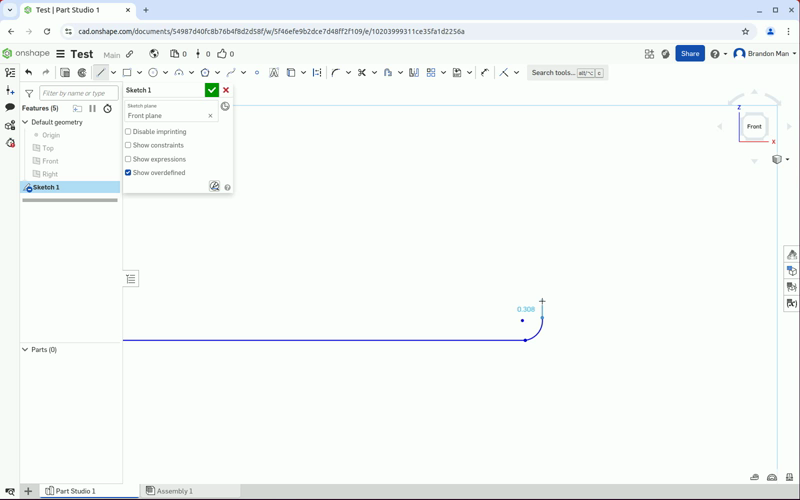
click(542, 300)
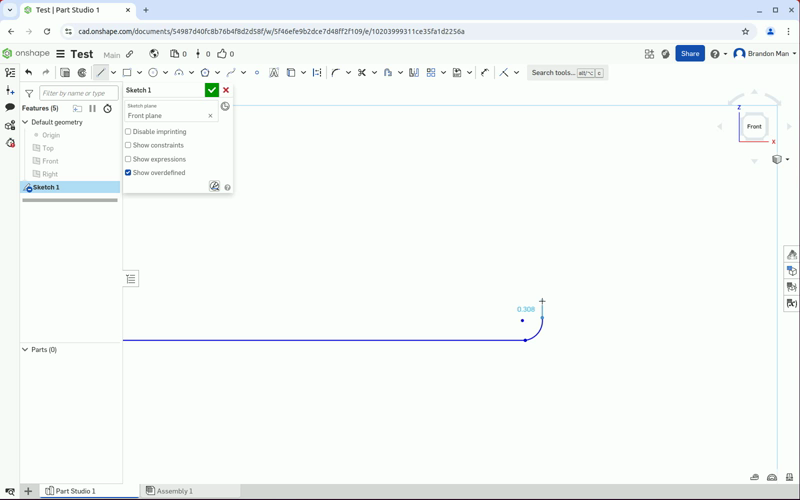
scroll(-6)
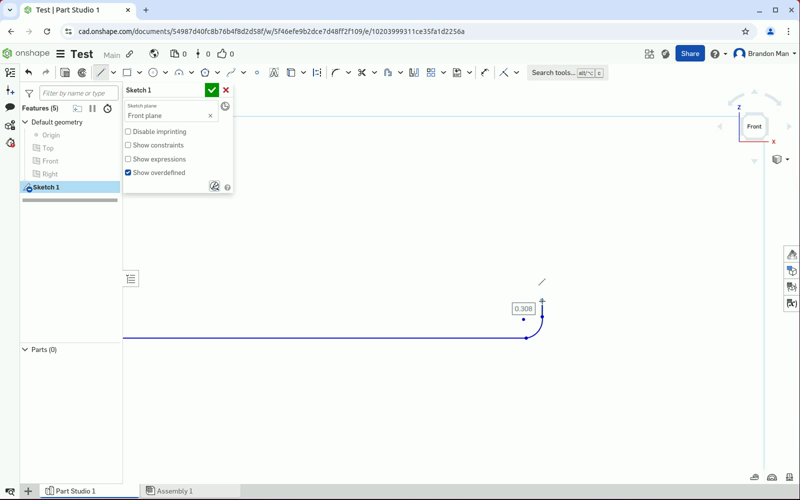
scroll(-6)
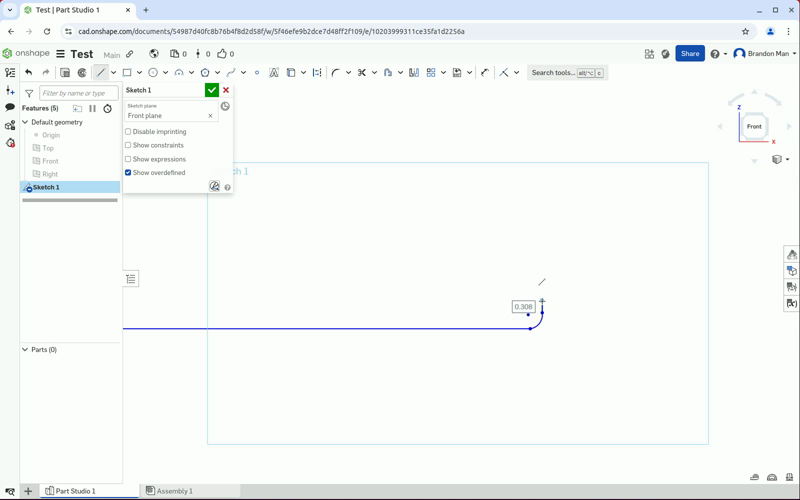
scroll(-6)
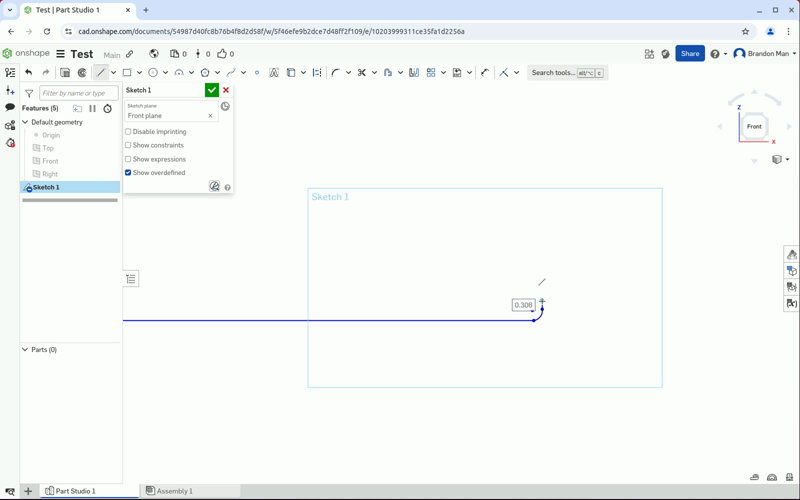
scroll(-6)
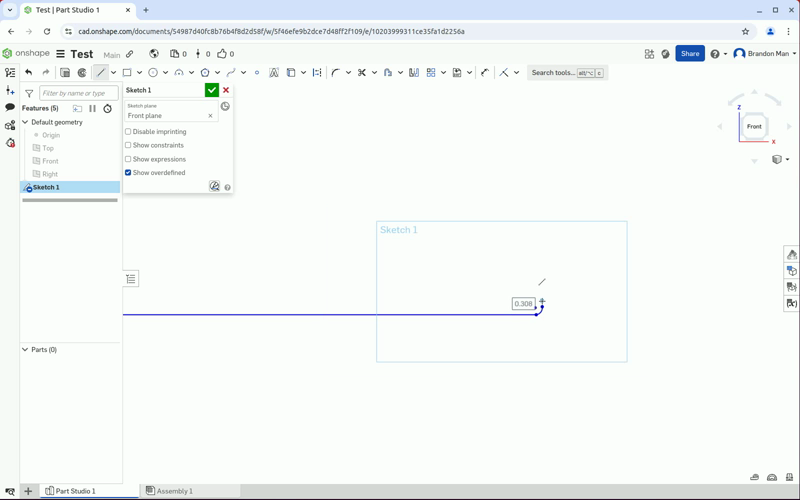
scroll(-6)
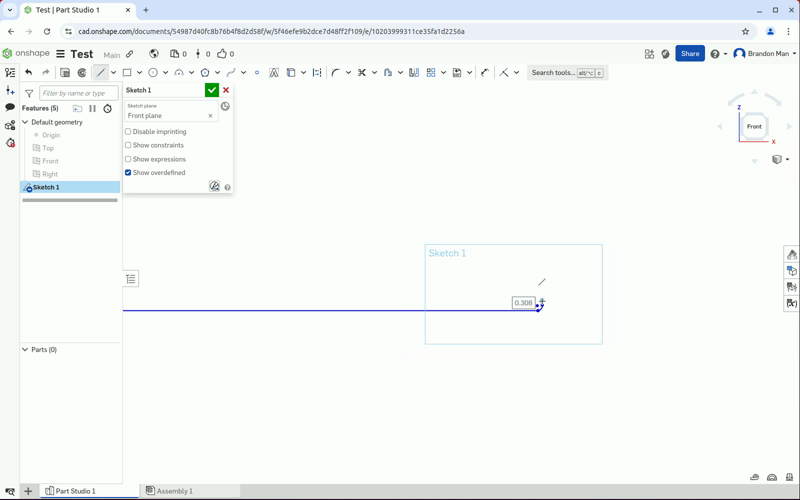
scroll(-6)
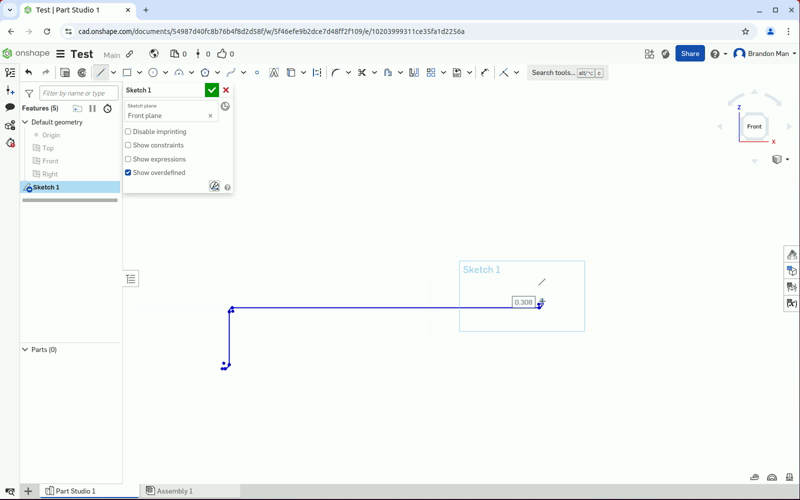
scroll(-6)
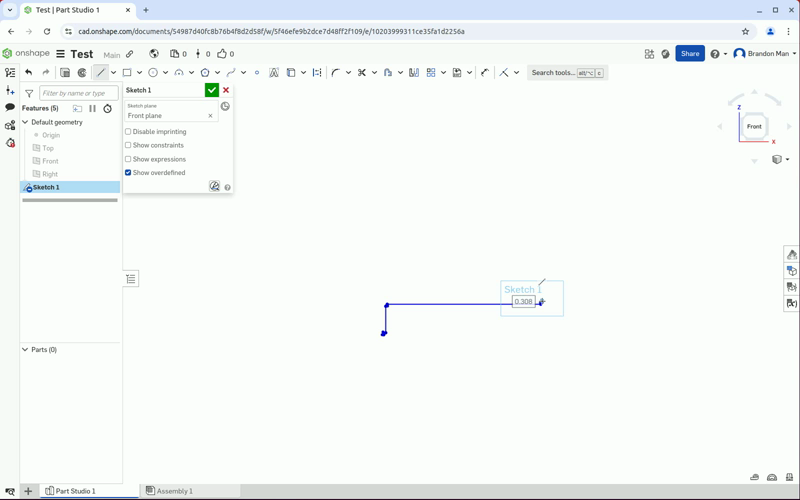
key_up(shift)
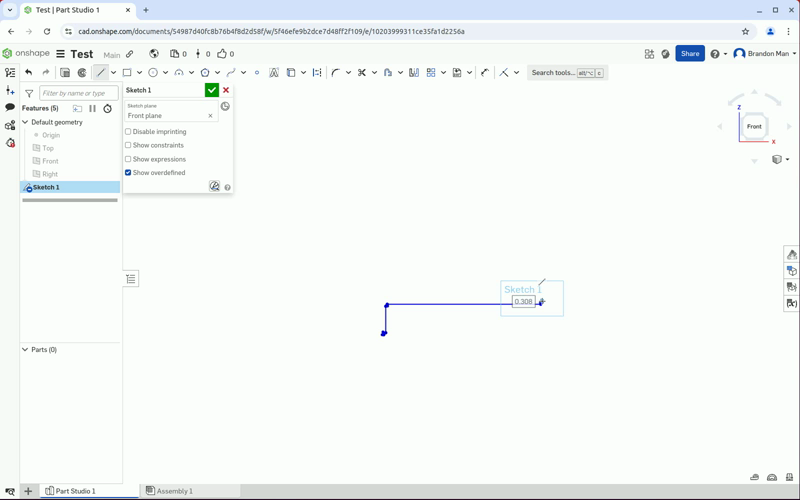
key_down(shift)
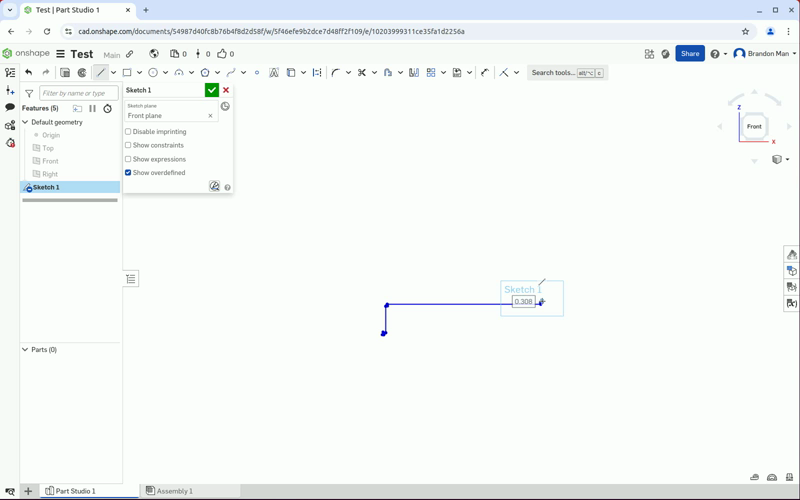
mouse_move(572, 300)
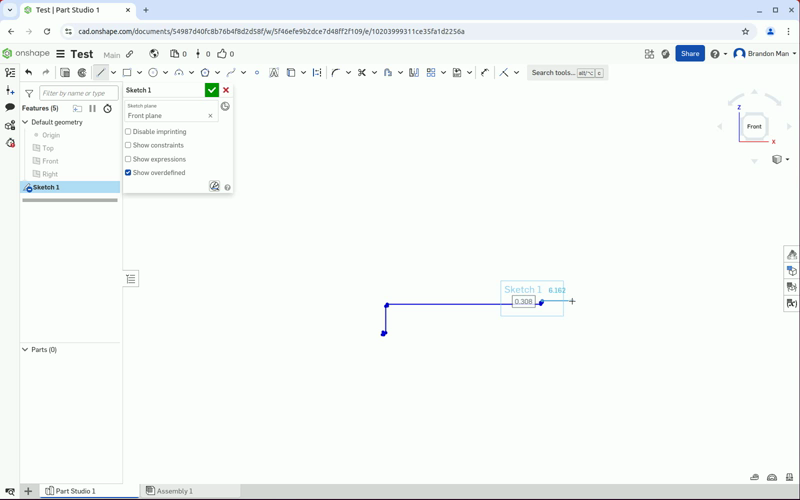
mouse_move(539, 300)
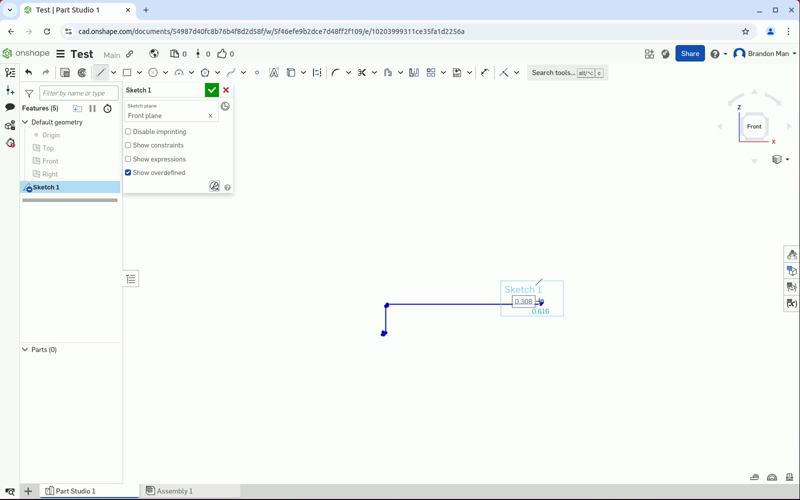
scroll(6)
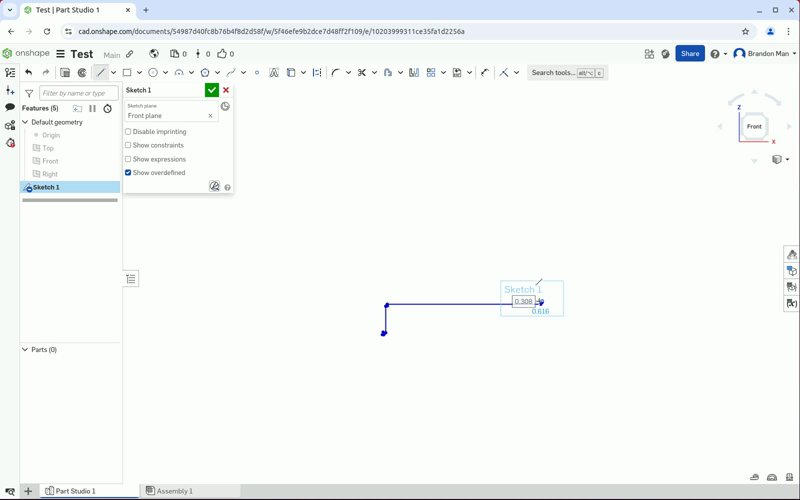
scroll(6)
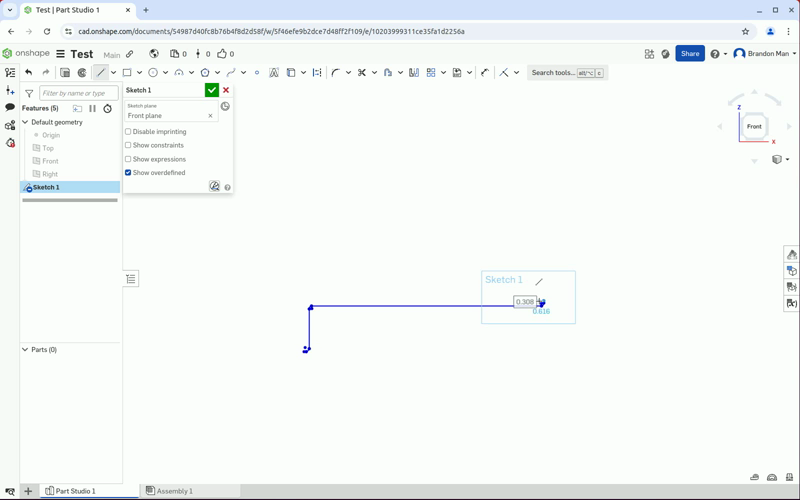
scroll(6)
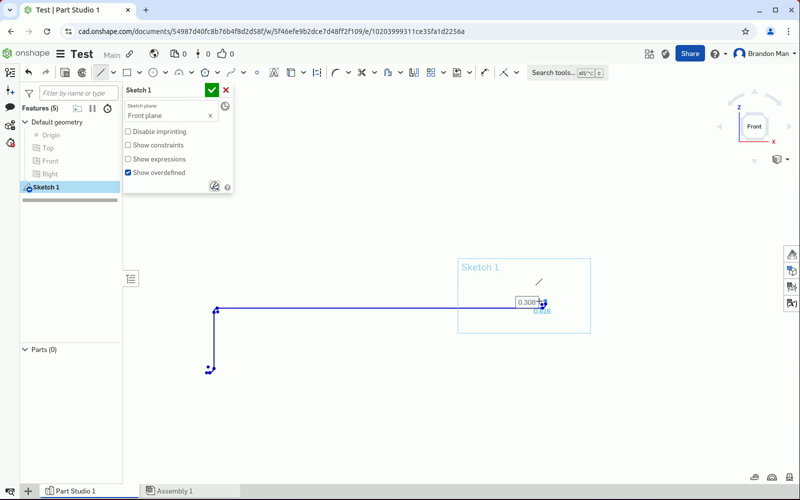
scroll(6)
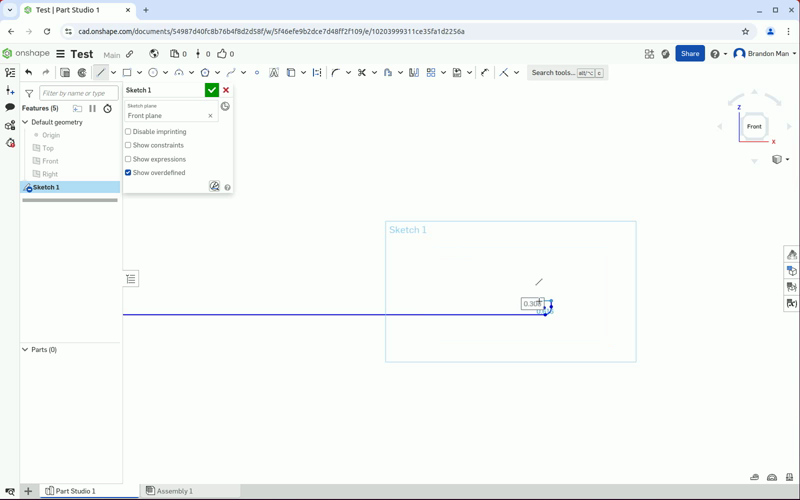
scroll(6)
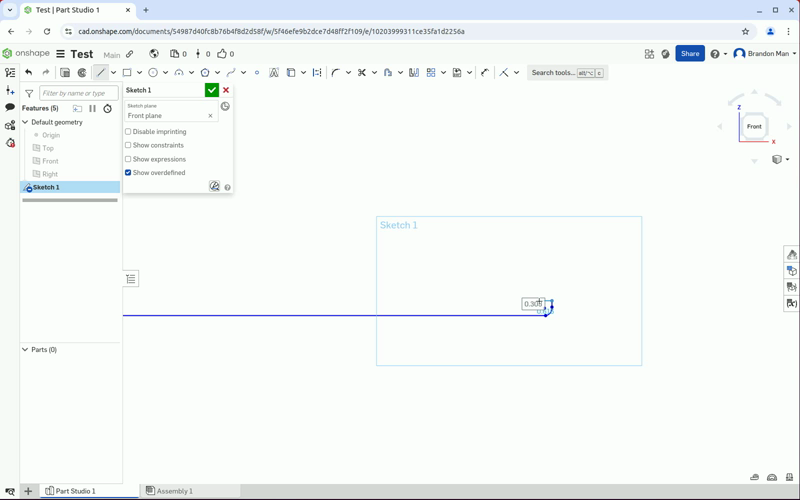
scroll(6)
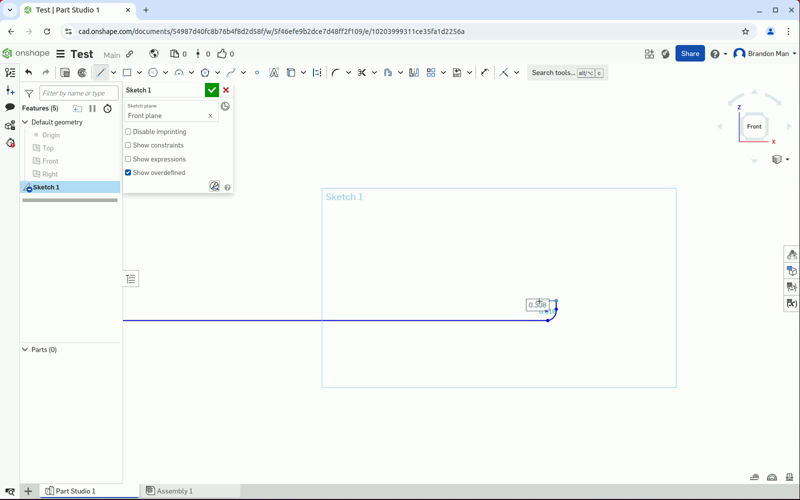
scroll(6)
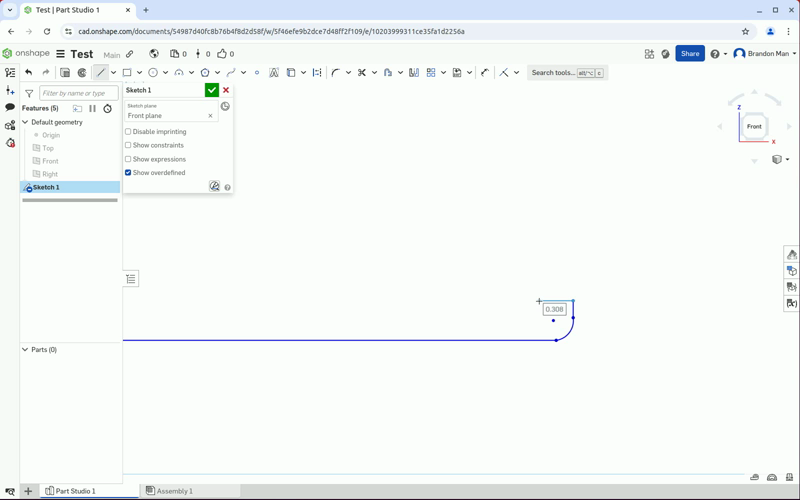
click(539, 300)
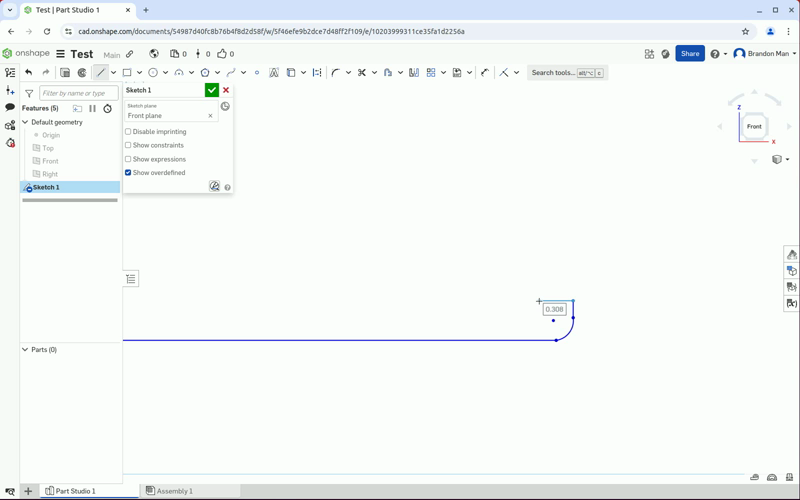
scroll(-6)
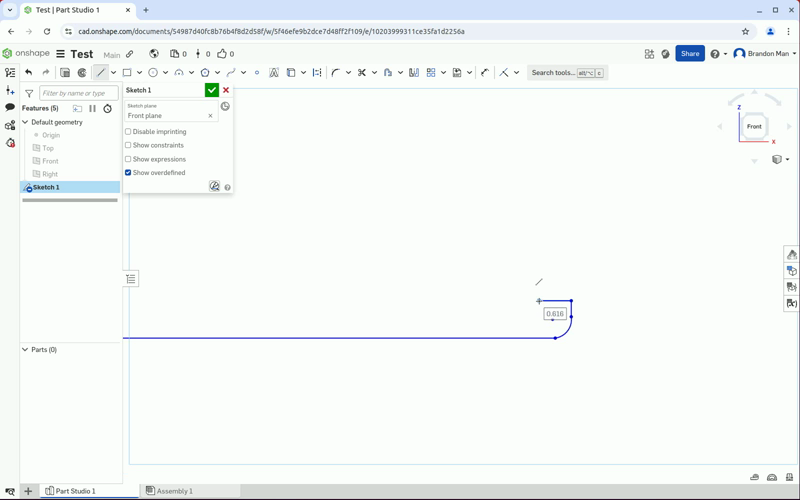
scroll(-6)
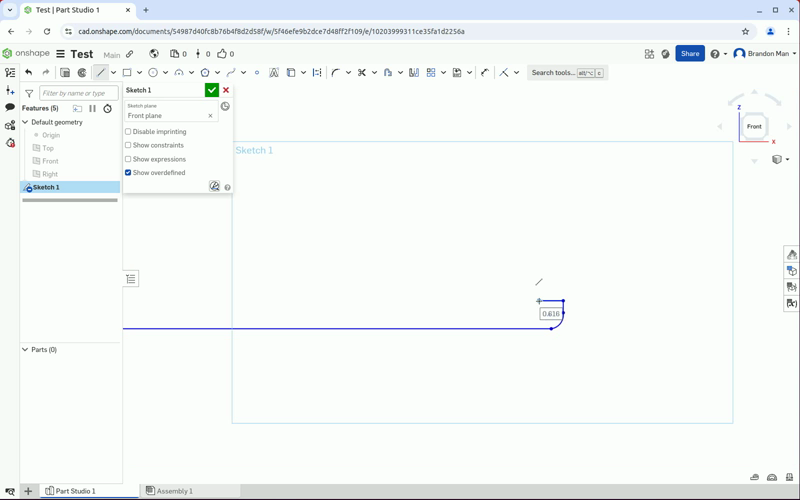
scroll(-6)
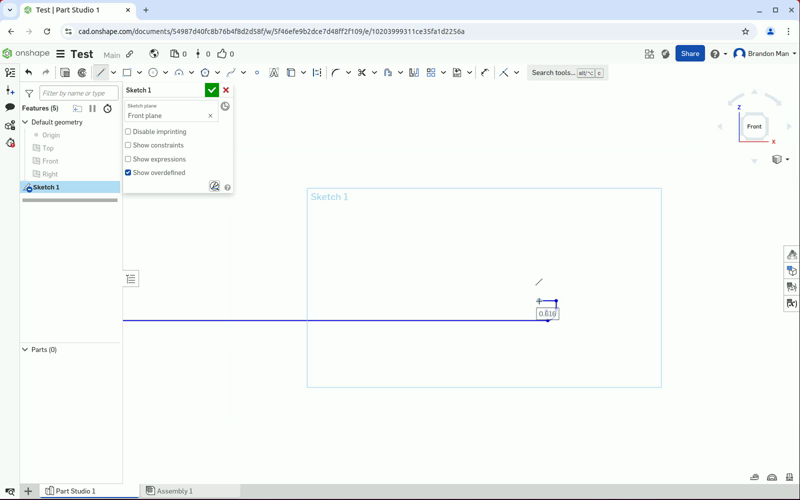
scroll(-6)
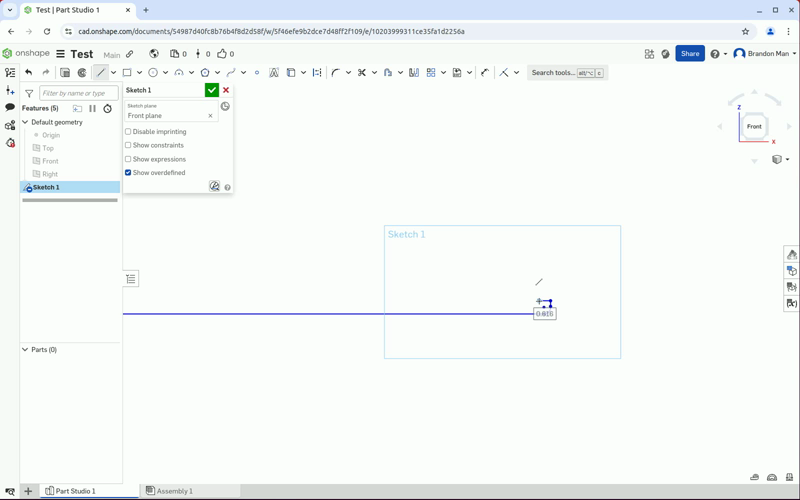
scroll(-6)
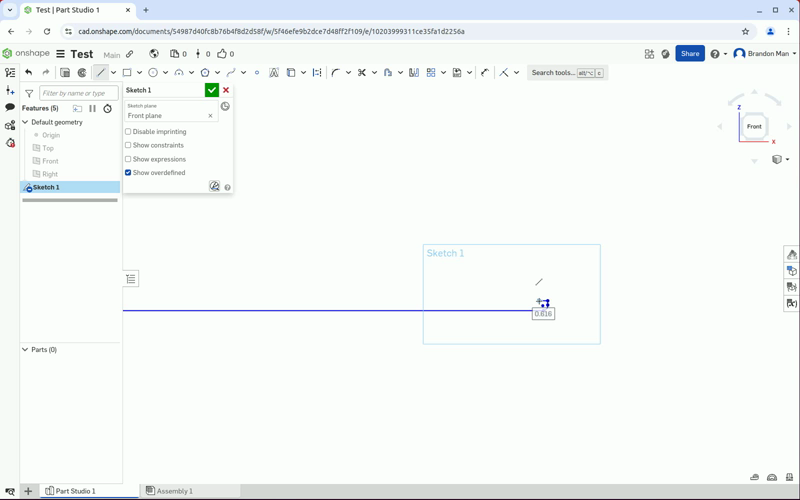
scroll(-6)
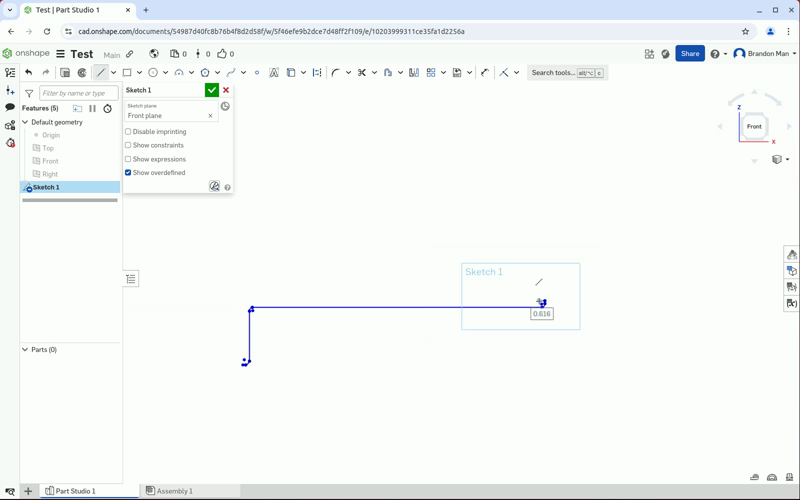
scroll(-6)
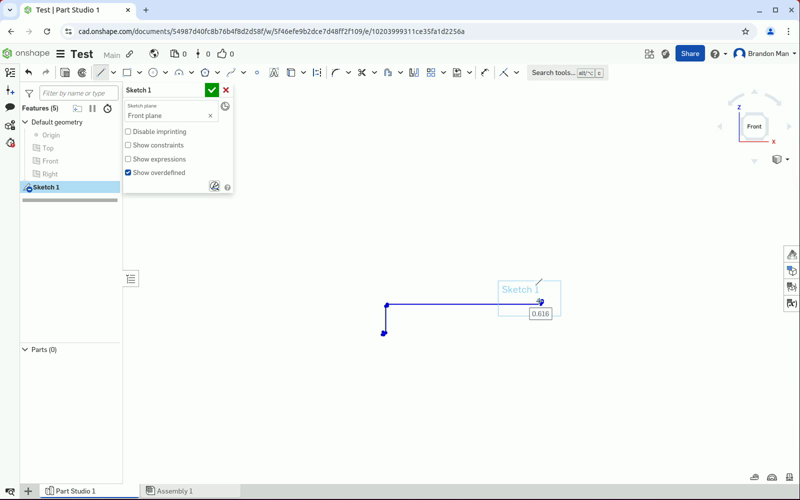
key_up(shift)
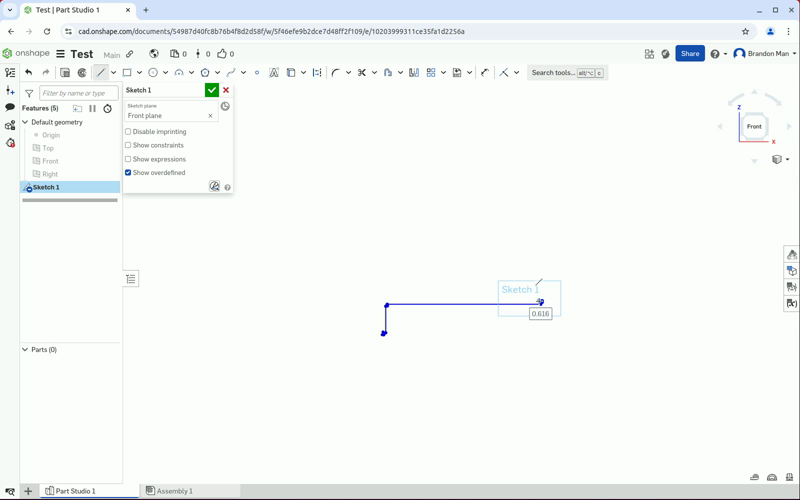
key_down(shift)
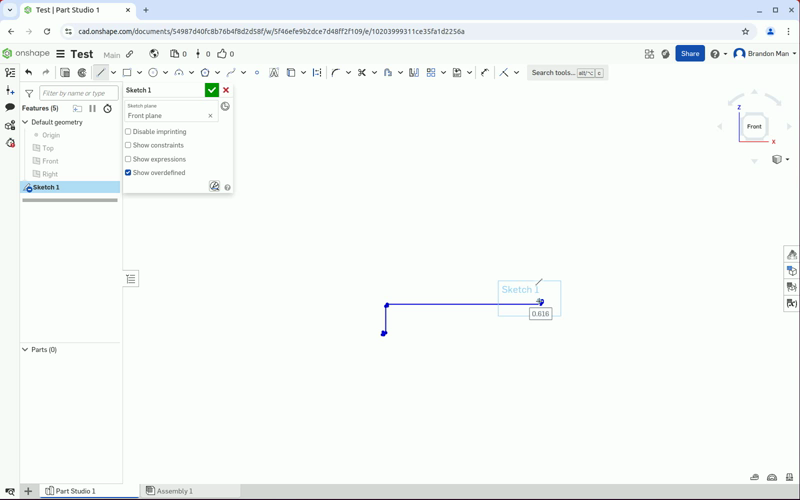
mouse_move(382, 300)
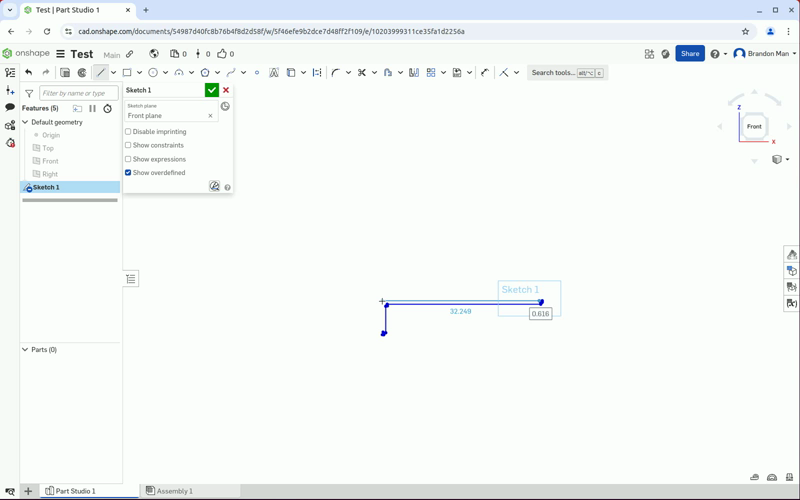
click(382, 300)
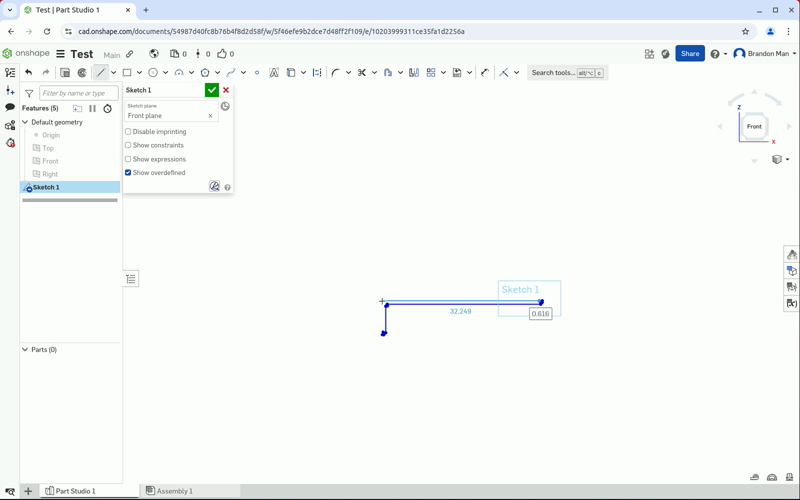
key_up(shift)
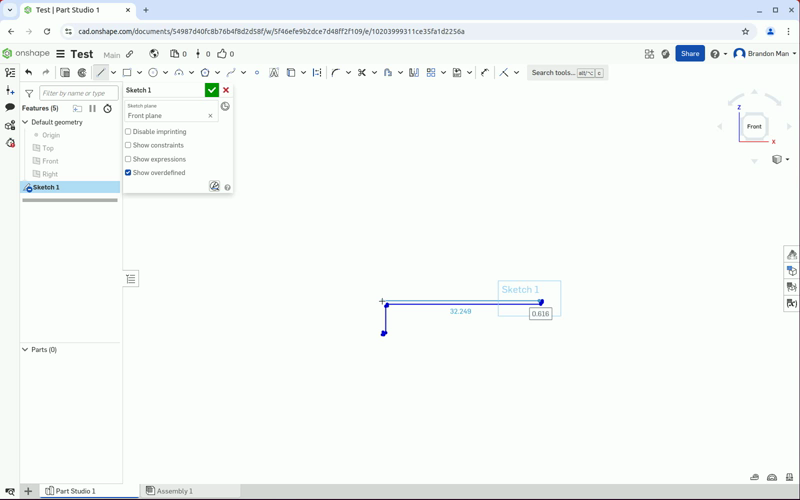
key_down(shift)
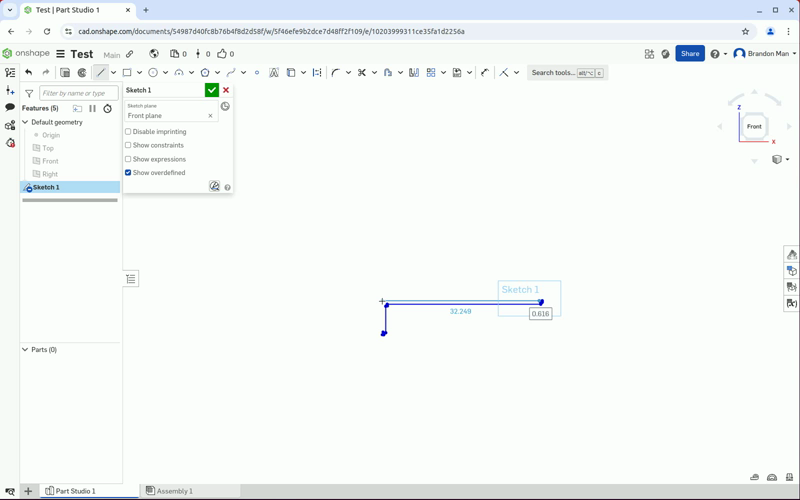
mouse_move(412, 300)
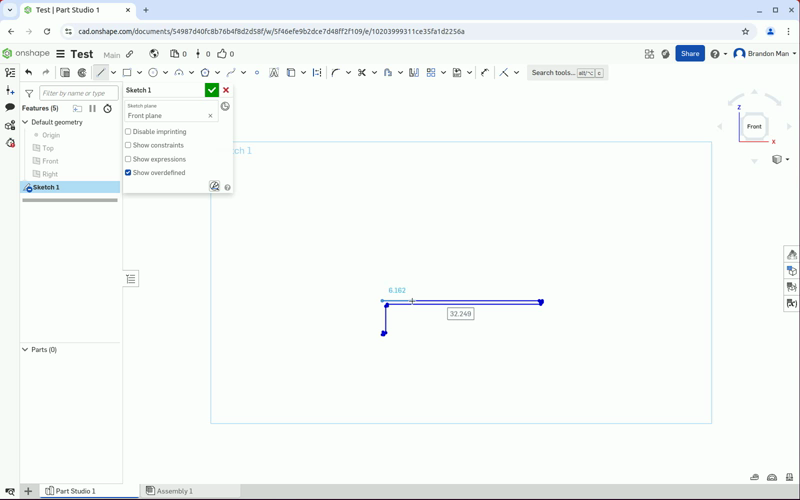
mouse_move(382, 304)
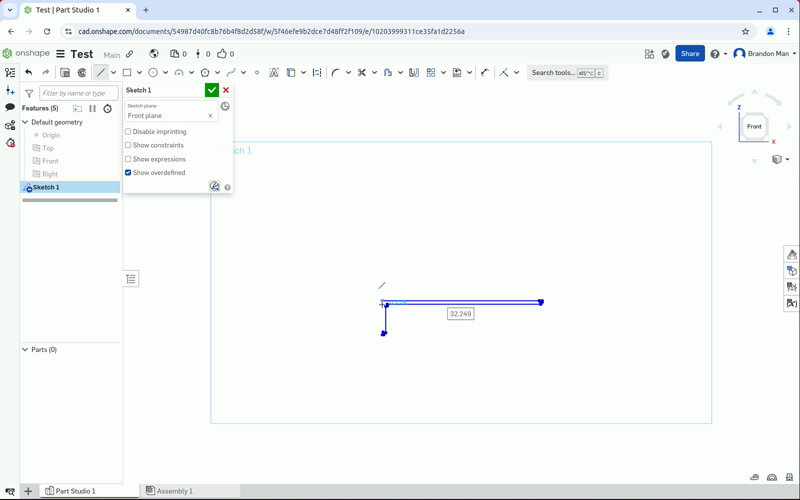
scroll(6)
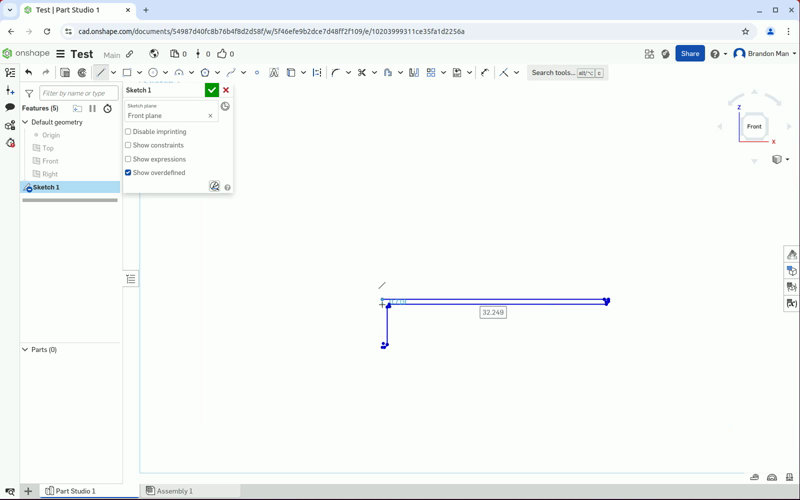
scroll(6)
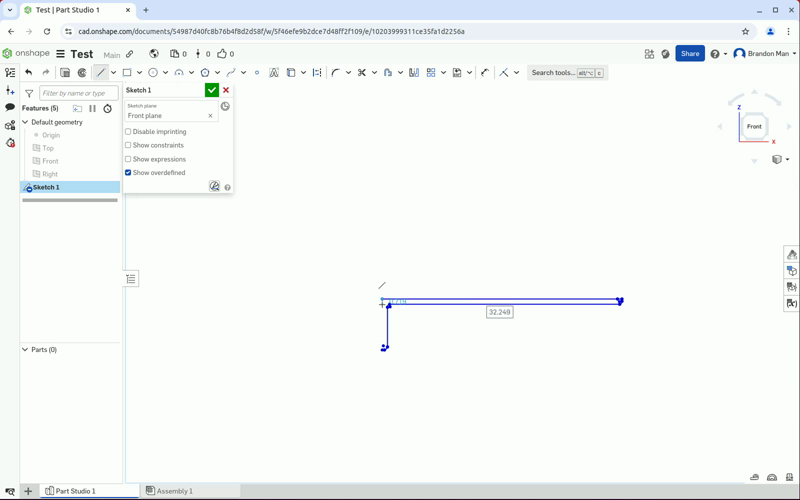
scroll(6)
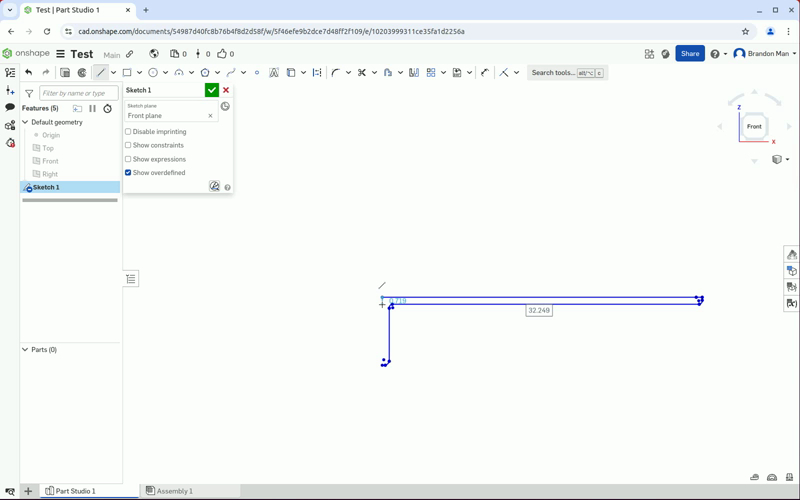
scroll(6)
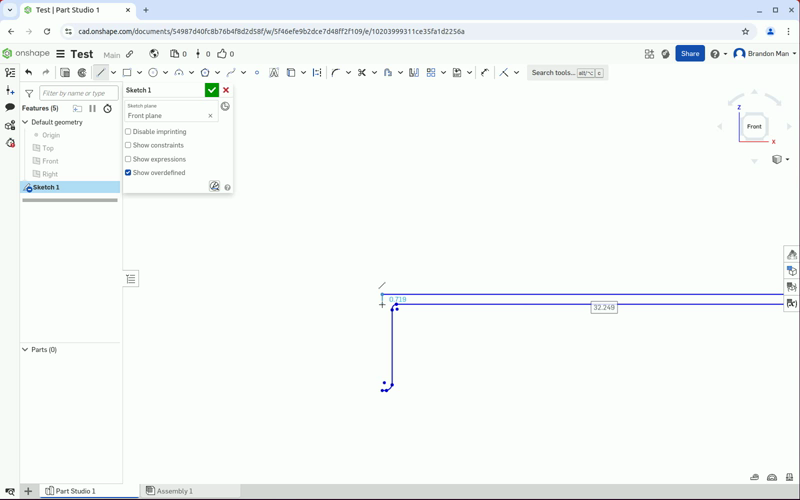
scroll(6)
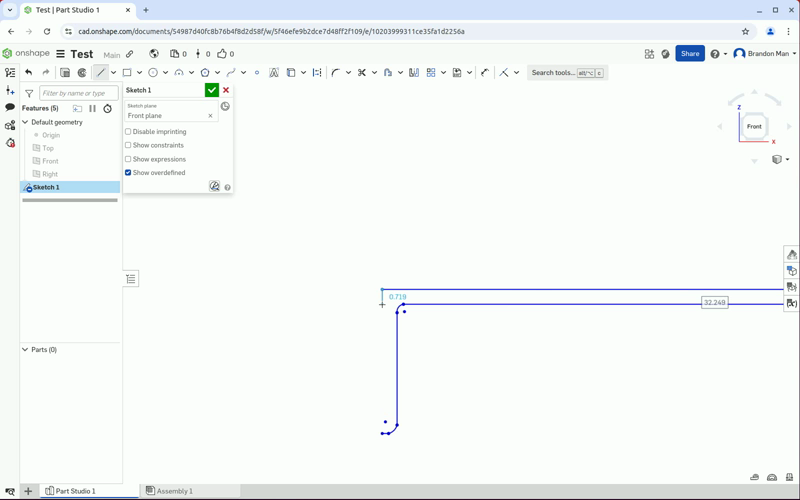
scroll(6)
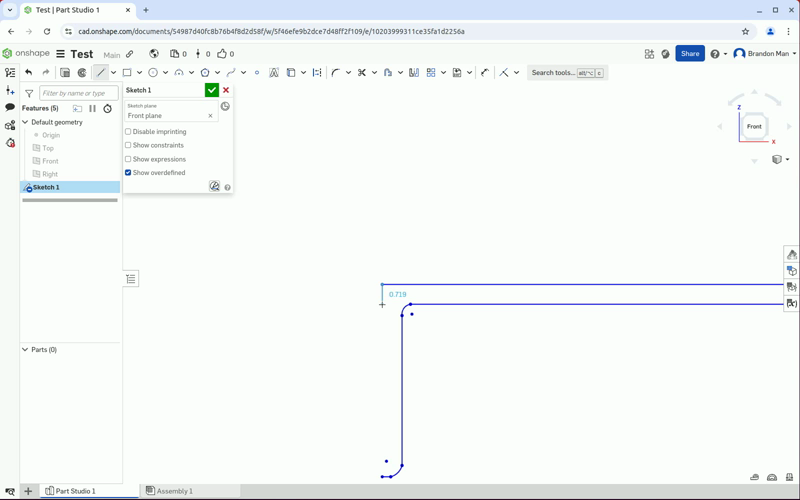
scroll(6)
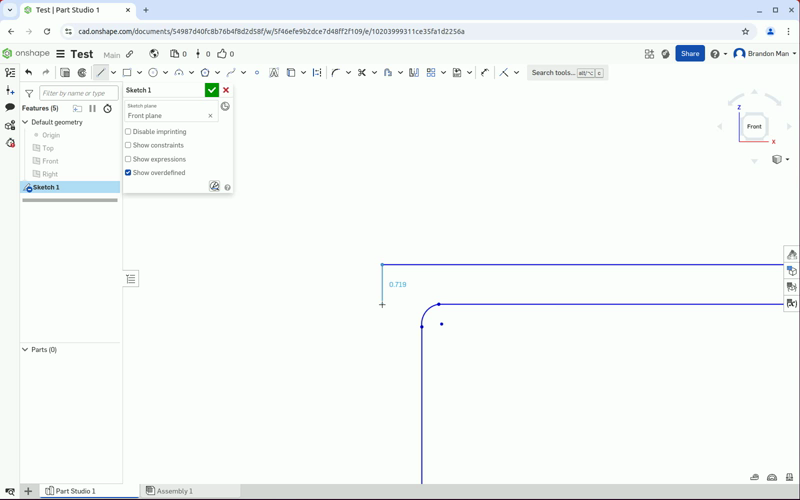
click(382, 304)
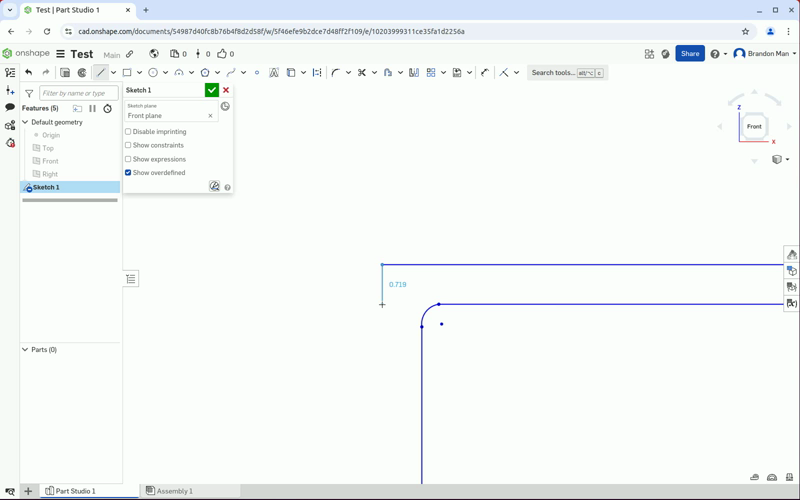
scroll(-6)
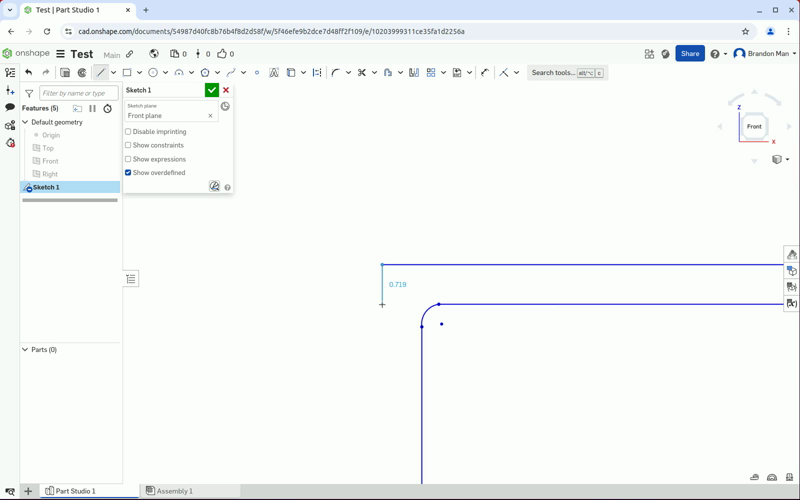
scroll(-6)
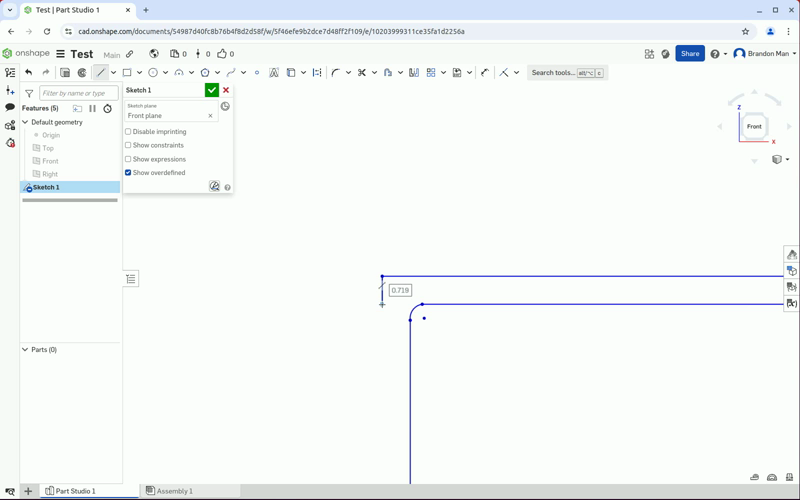
scroll(-6)
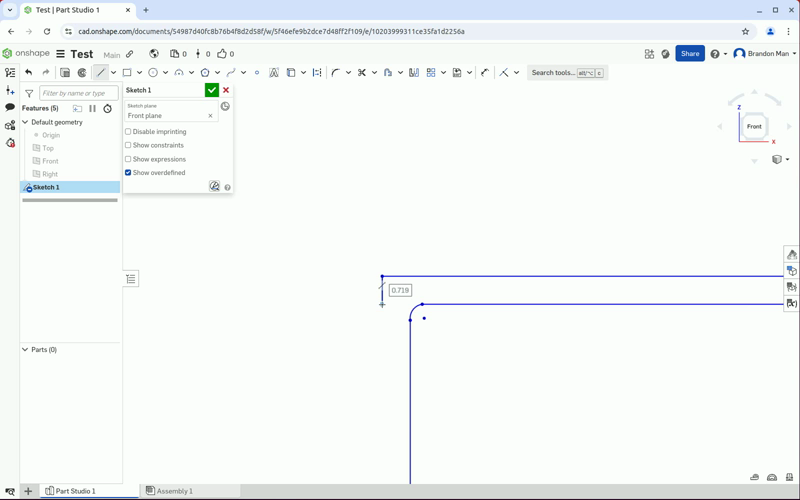
scroll(-6)
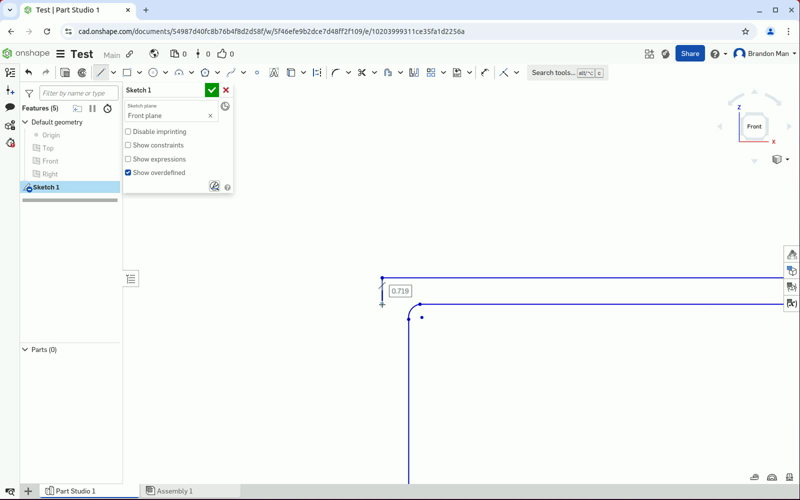
scroll(-6)
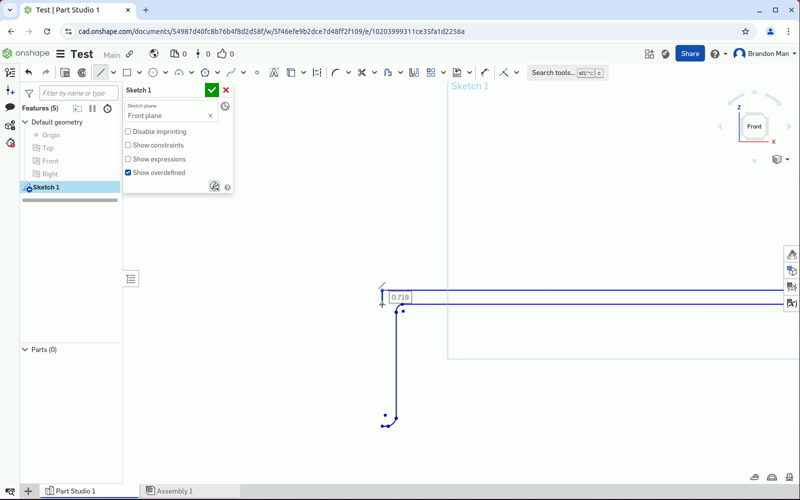
scroll(-6)
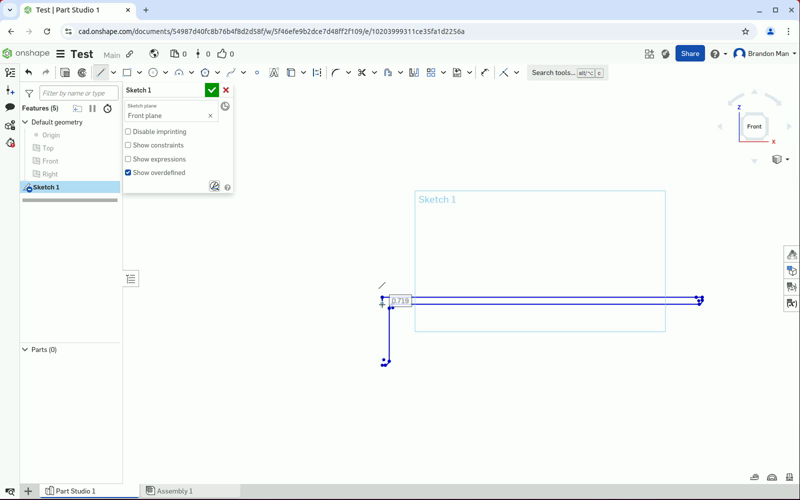
scroll(-6)
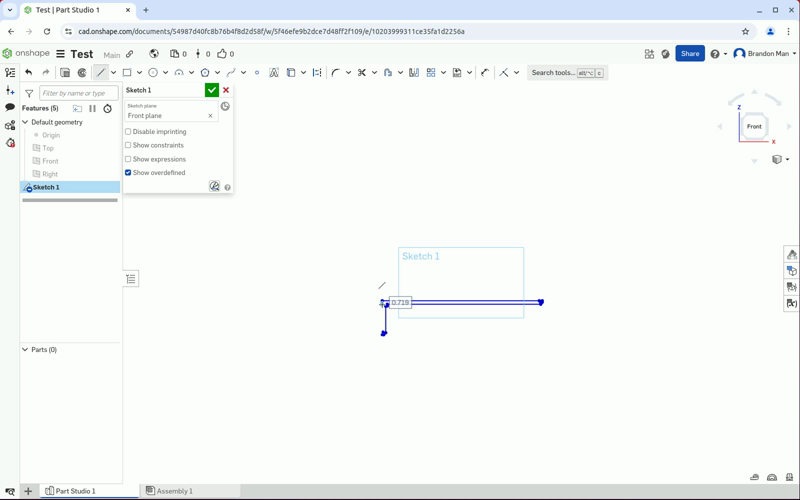
key_up(shift)
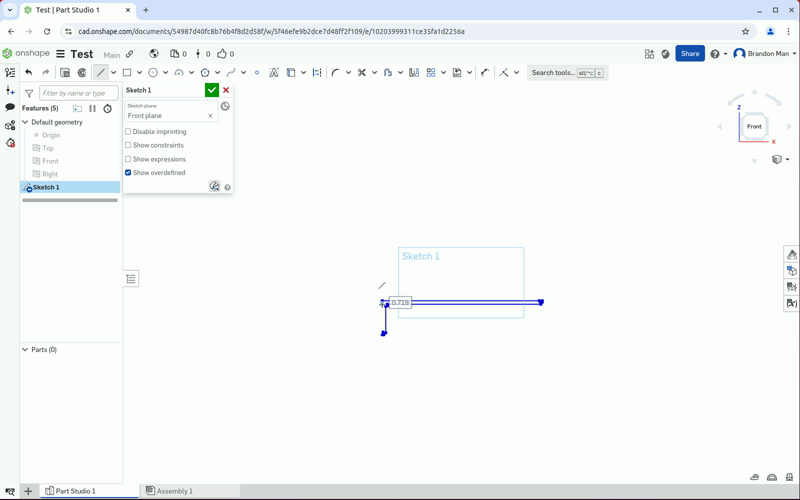
mouse_move(412, 304)
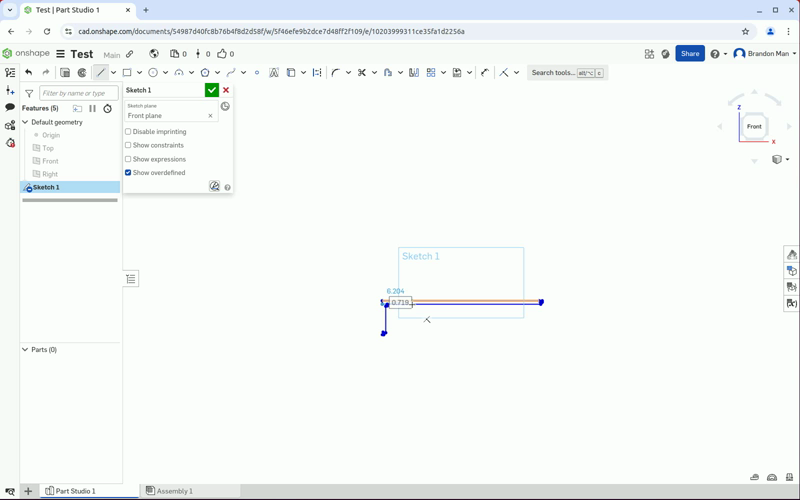
key_down(shift)
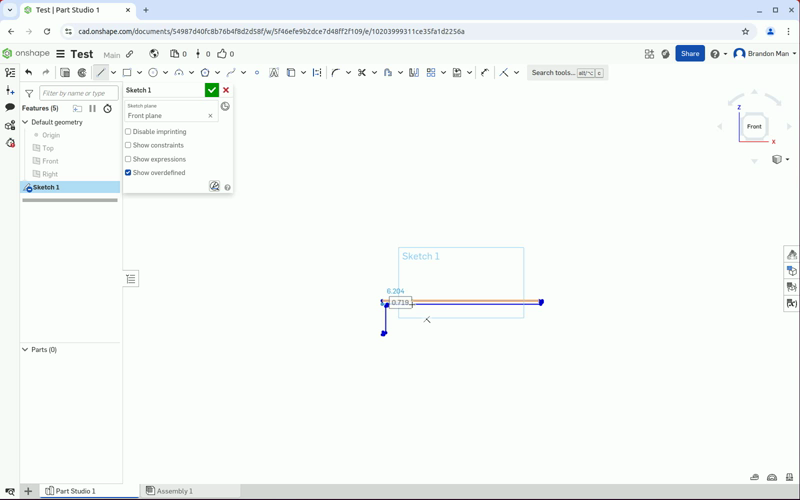
mouse_move(382, 334)
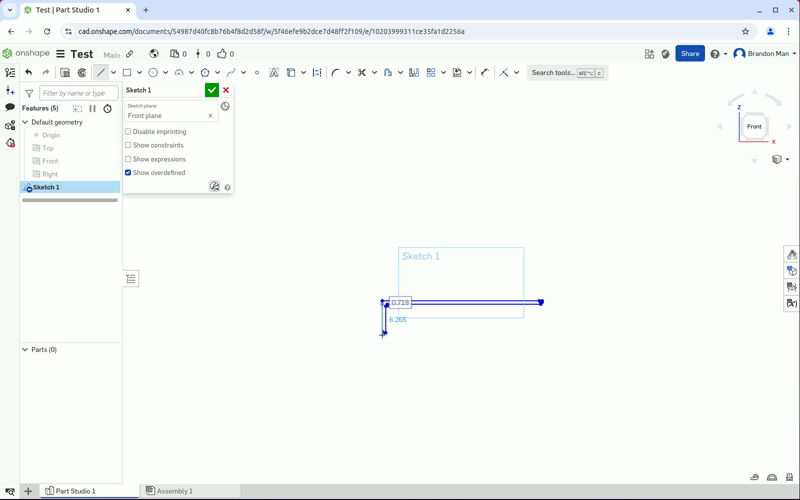
scroll(6)
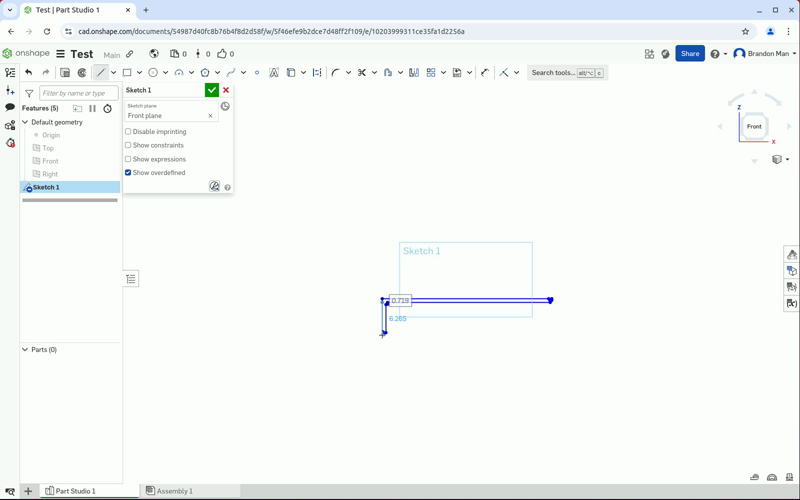
scroll(6)
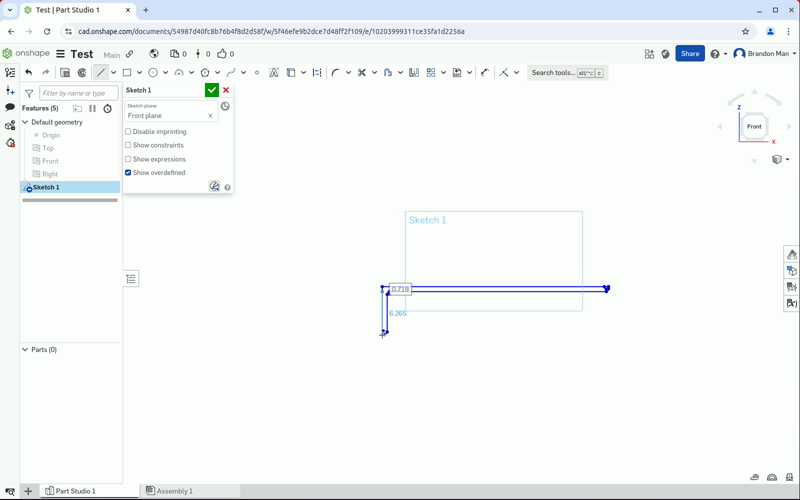
scroll(6)
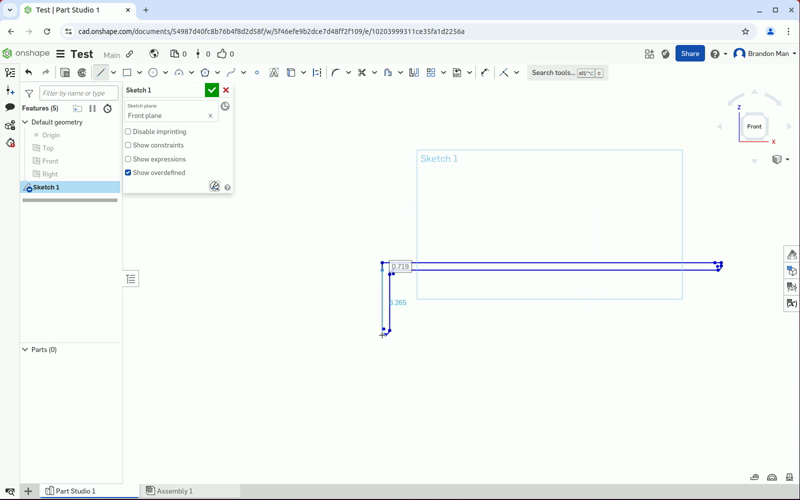
scroll(6)
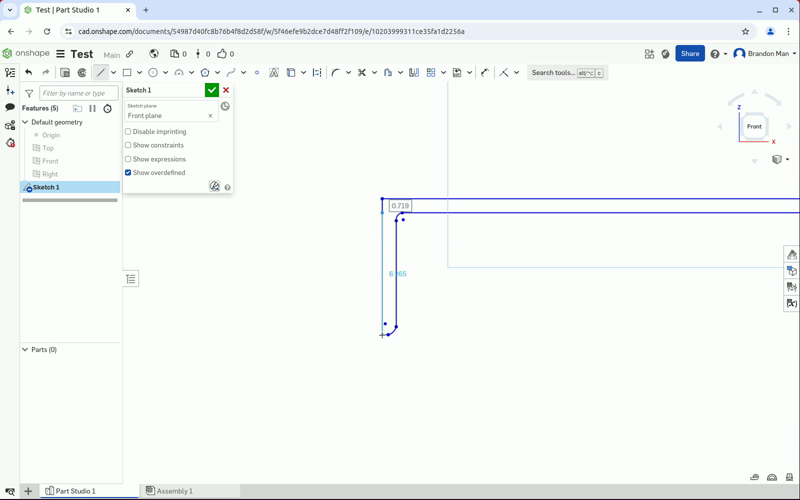
scroll(6)
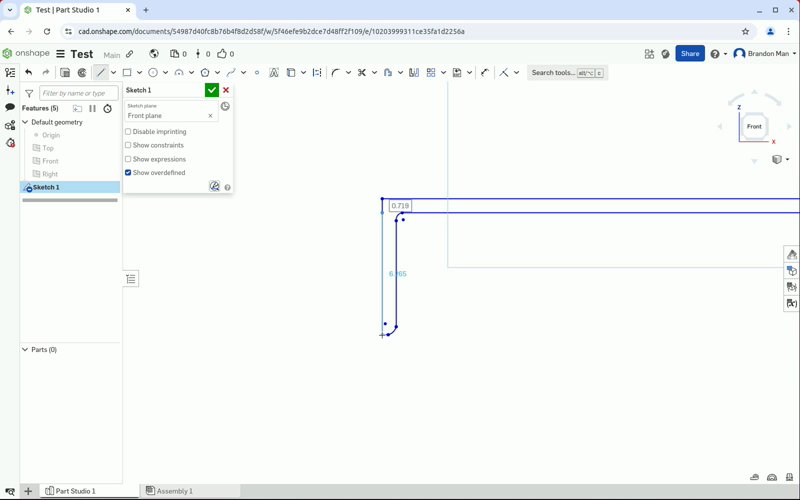
scroll(6)
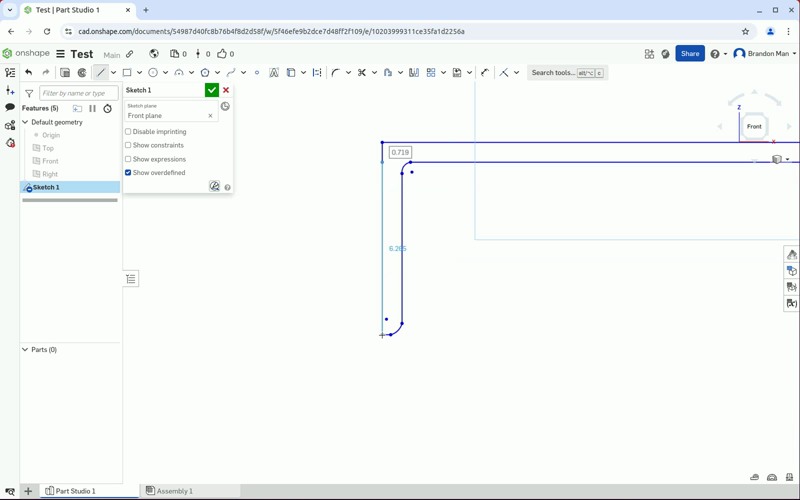
scroll(6)
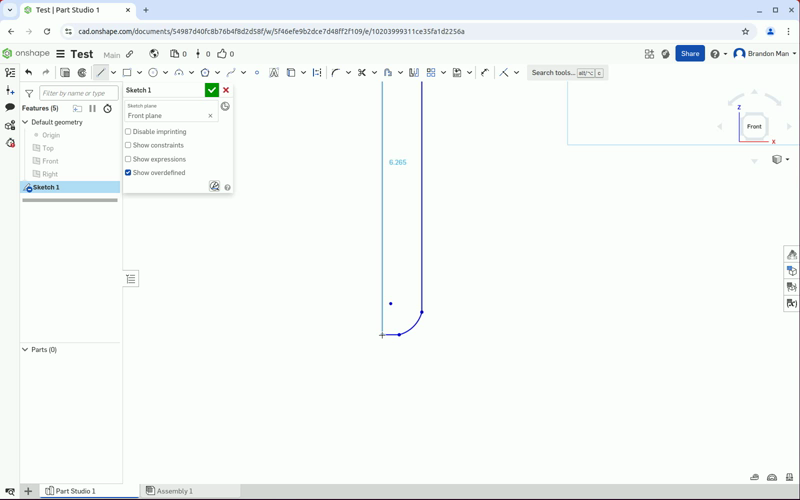
key_up(shift)
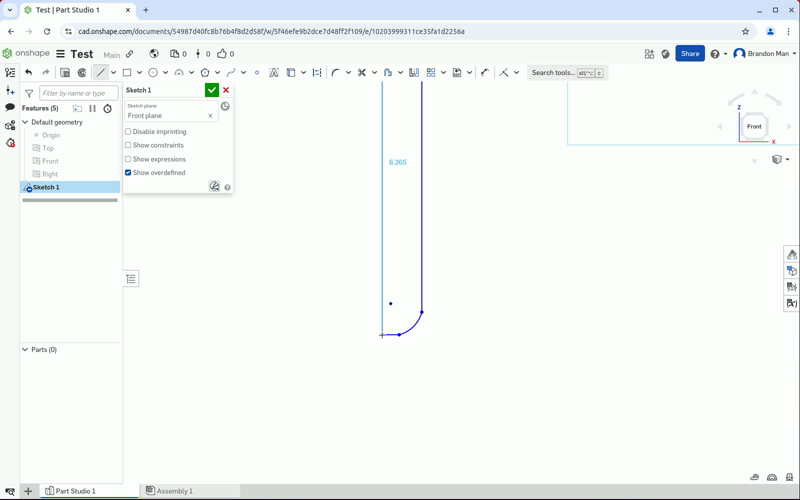
click(382, 334)
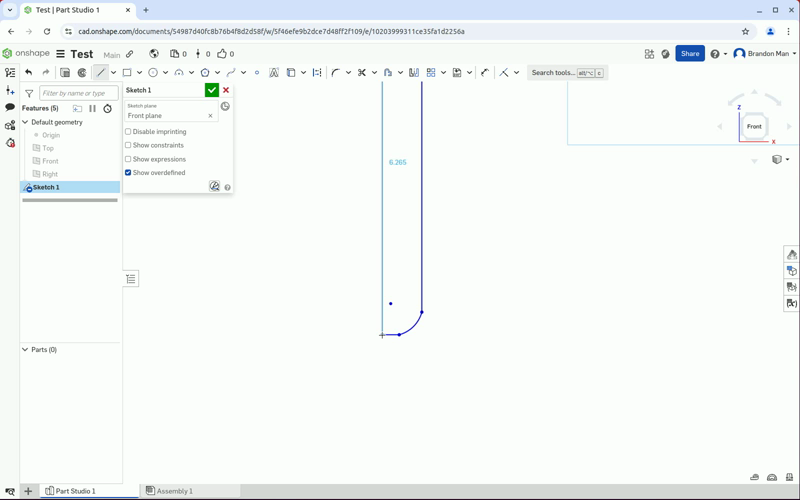
scroll(-6)
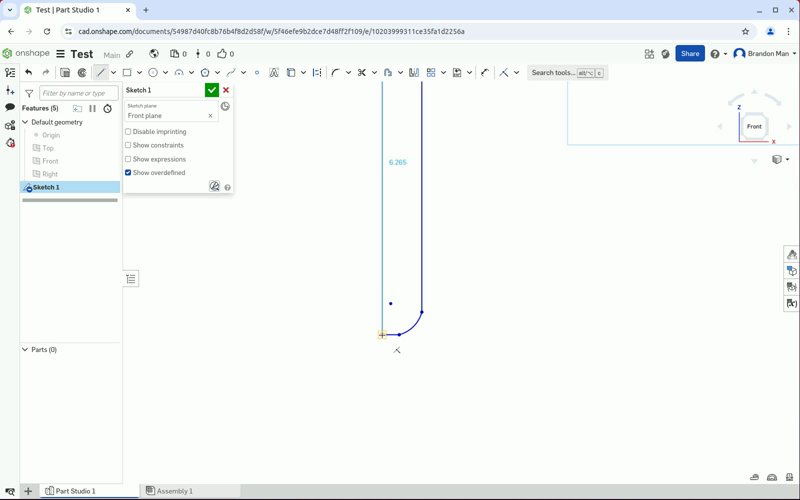
scroll(-6)
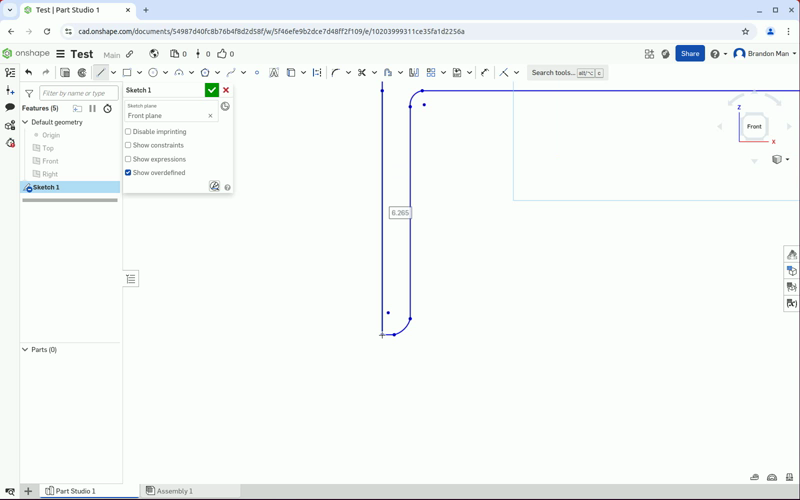
scroll(-6)
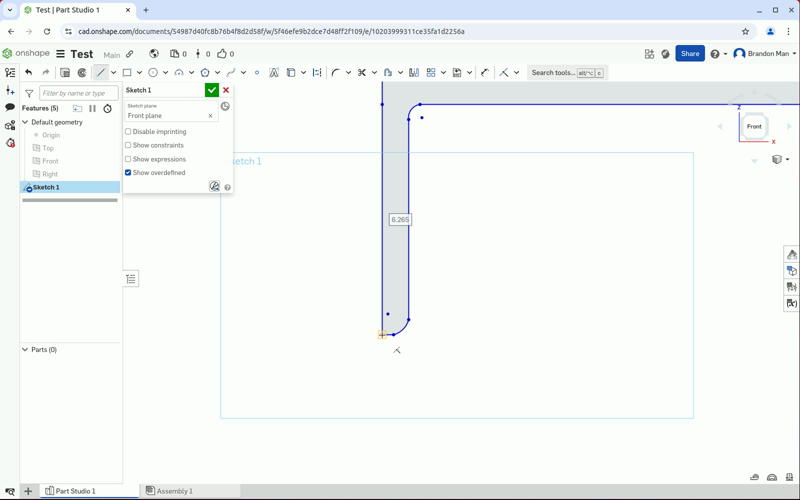
scroll(-6)
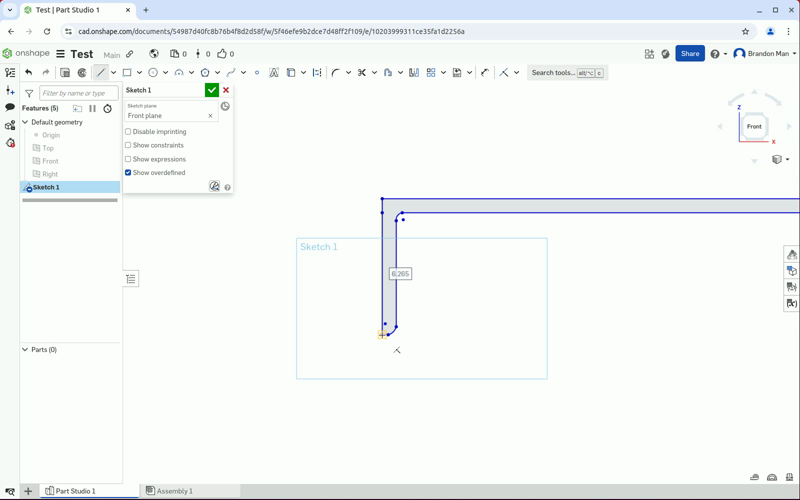
scroll(-6)
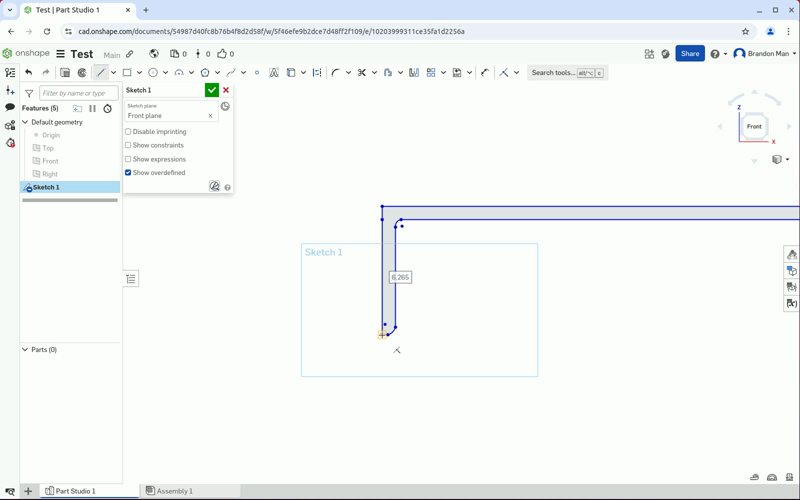
scroll(-6)
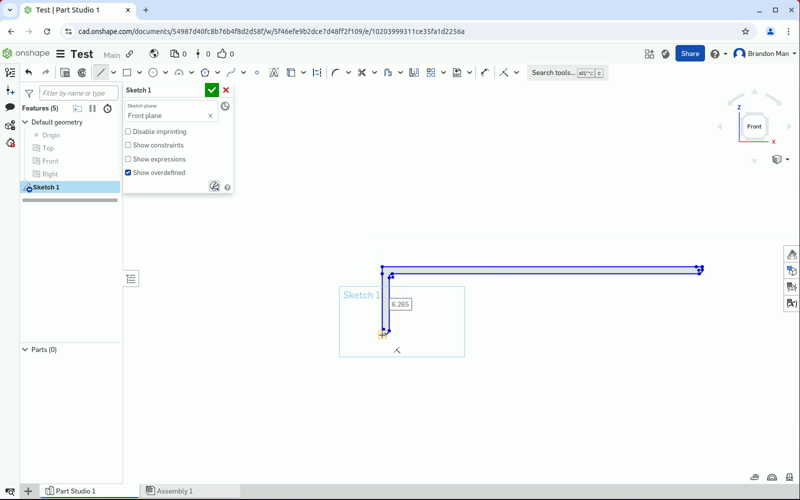
scroll(-6)
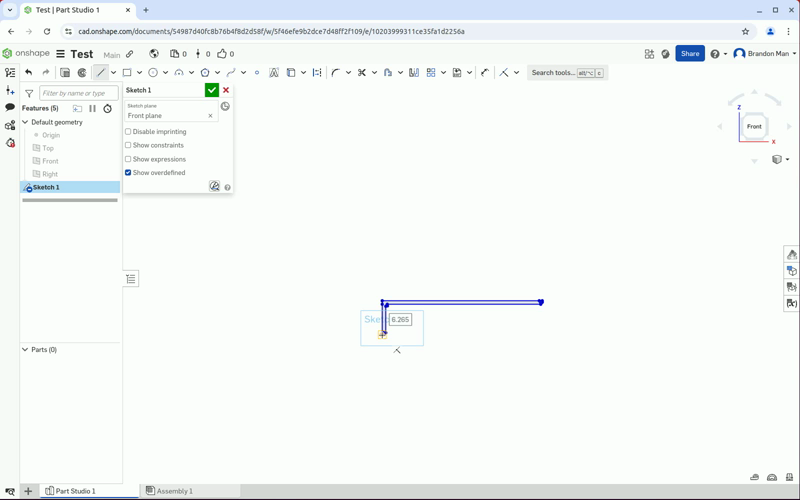
key(esc)
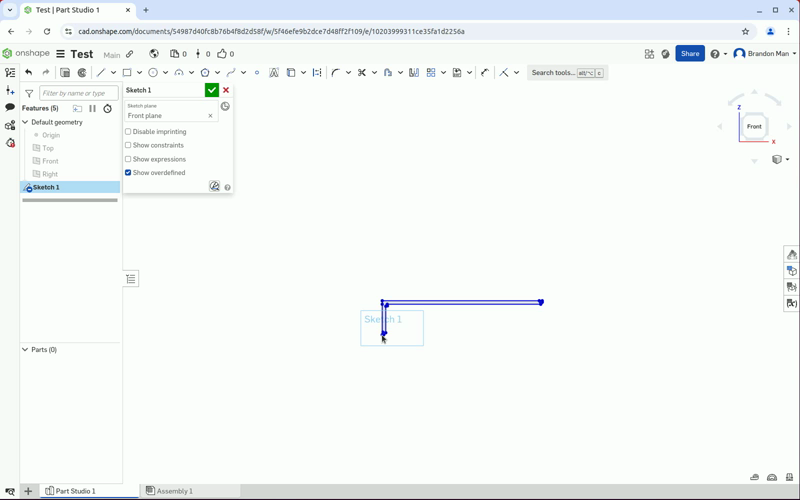
mouse_move(467, 303)
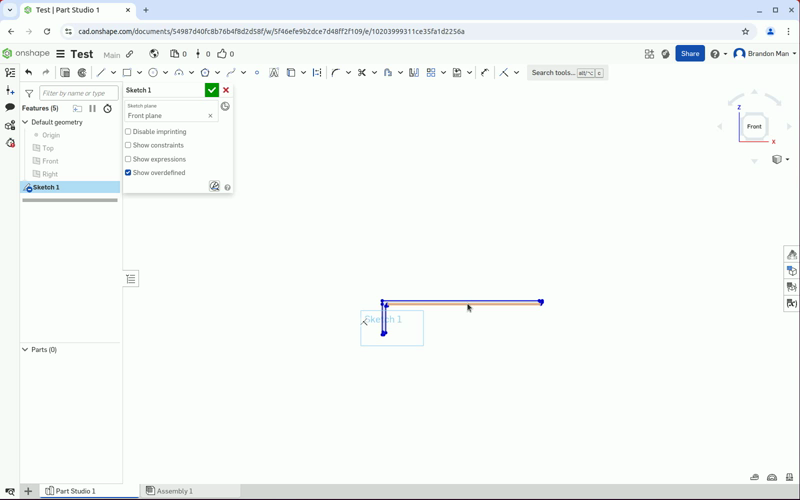
scroll(6)
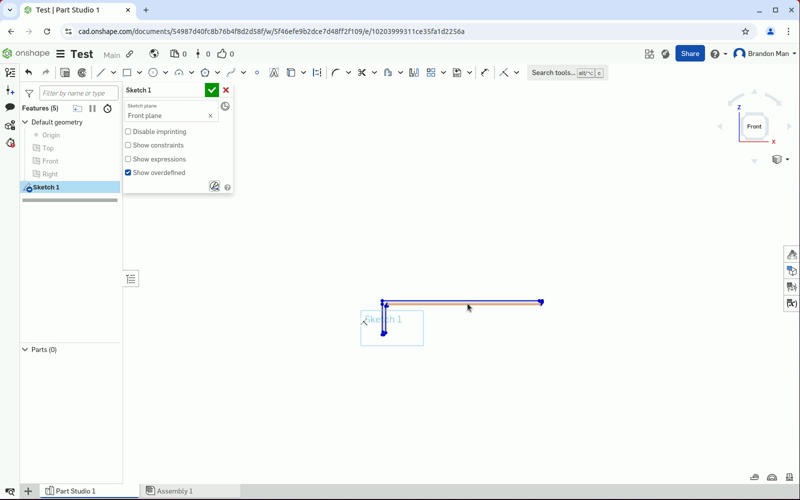
scroll(6)
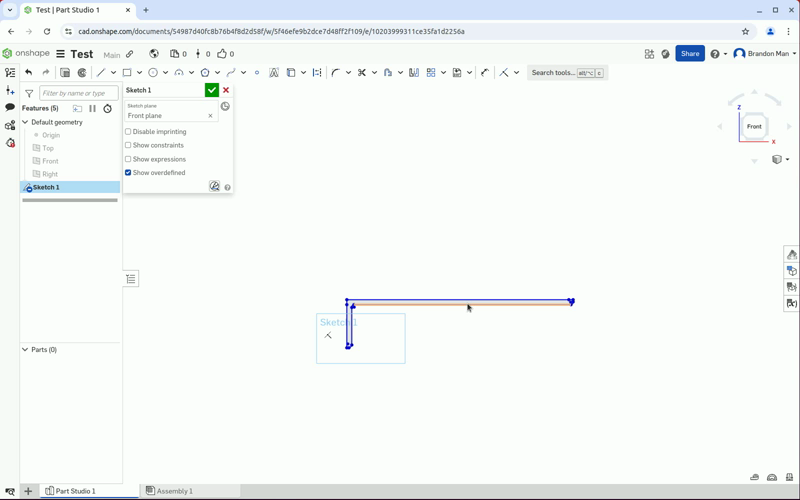
scroll(6)
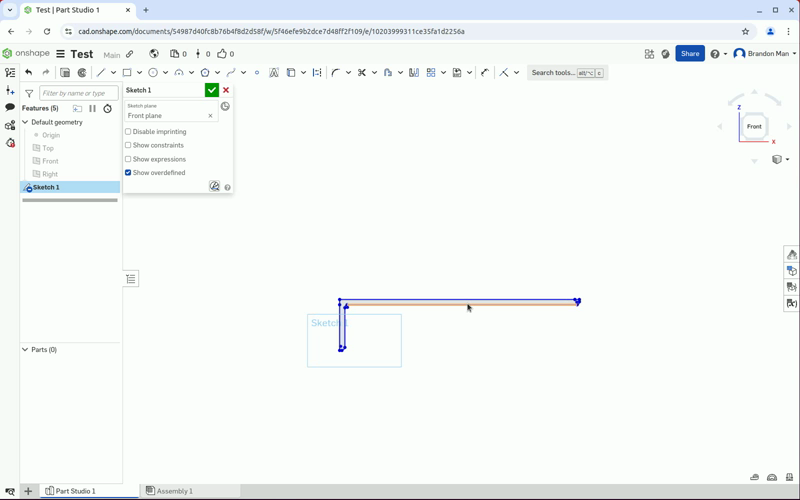
scroll(6)
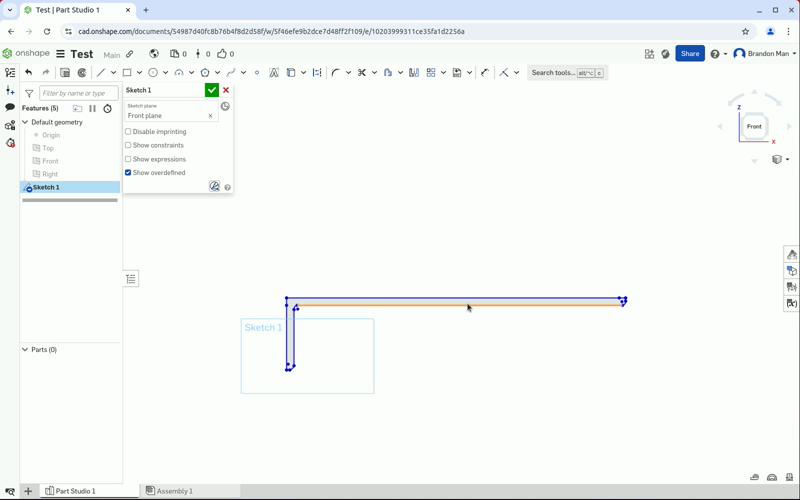
scroll(6)
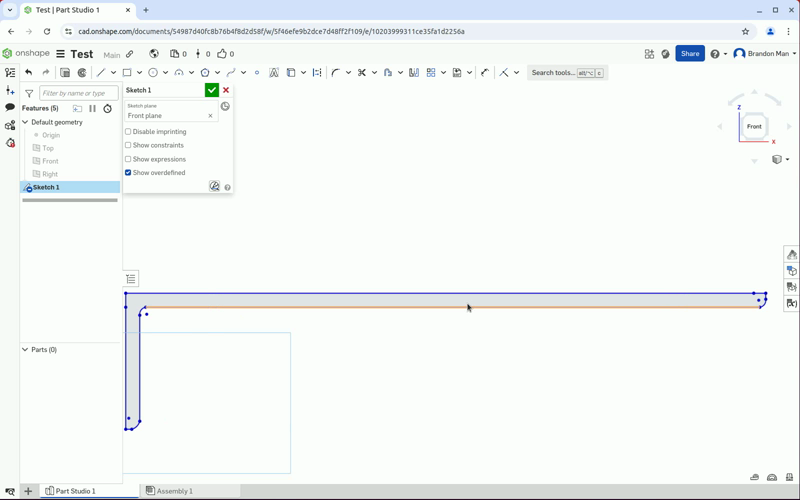
scroll(6)
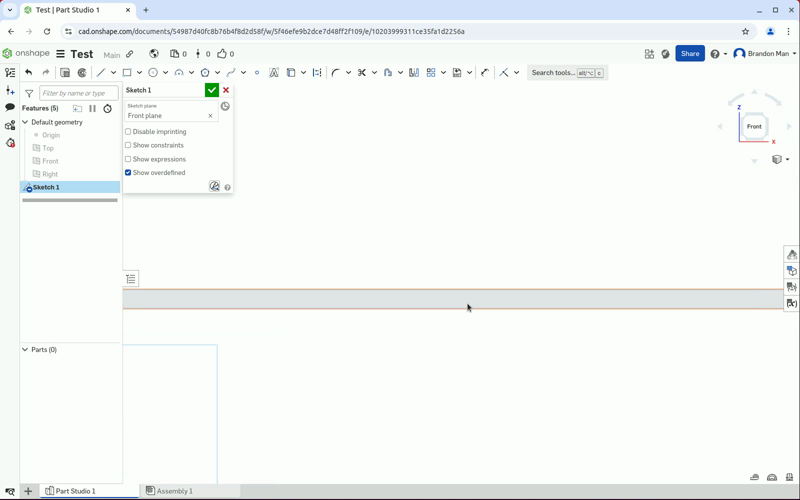
scroll(6)
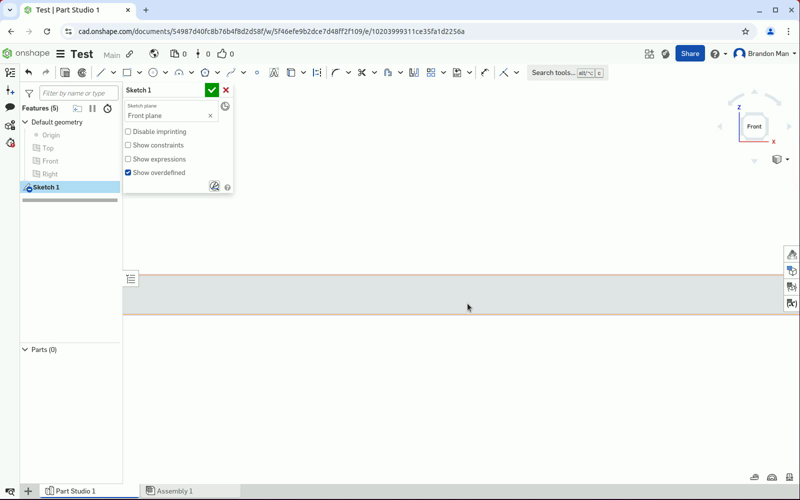
click(467, 303)
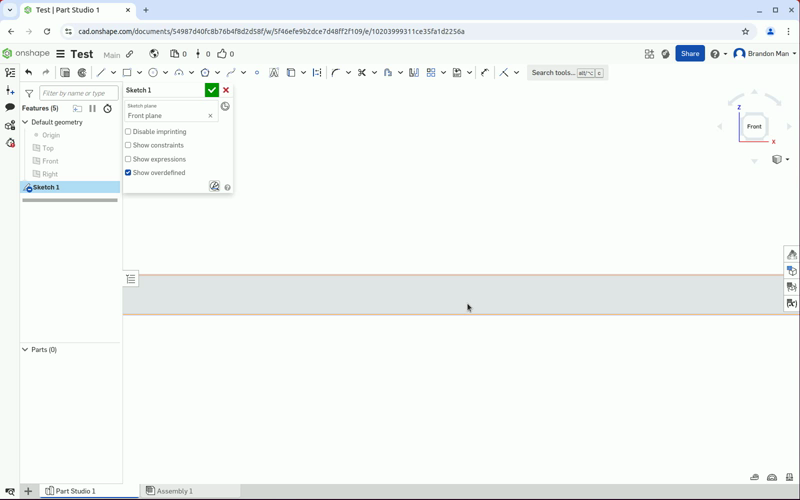
scroll(-6)
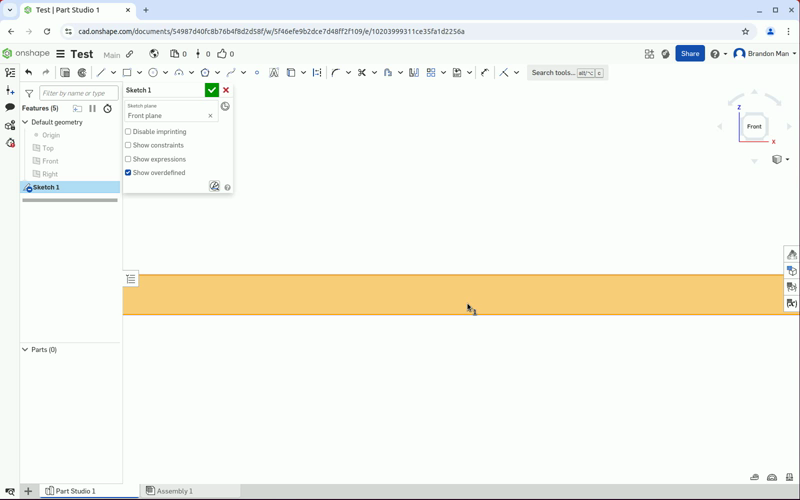
scroll(-6)
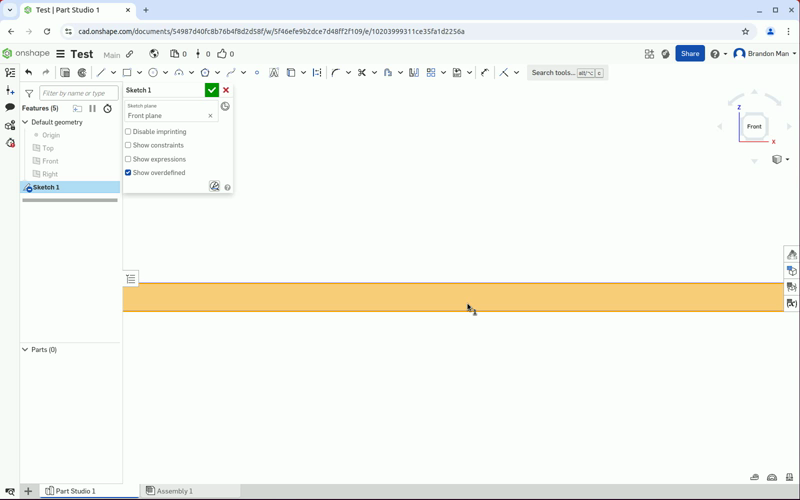
scroll(-6)
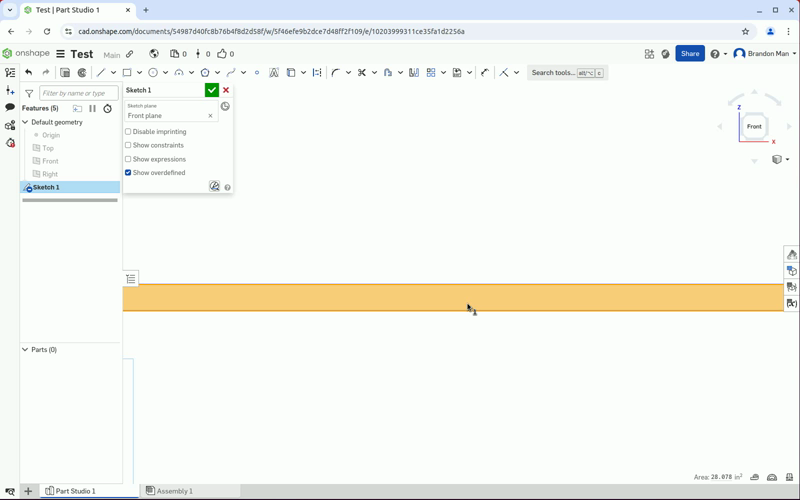
scroll(-6)
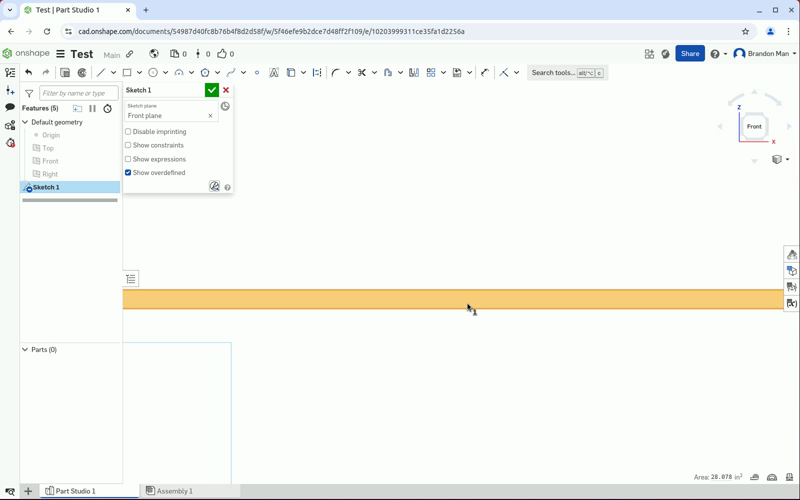
scroll(-6)
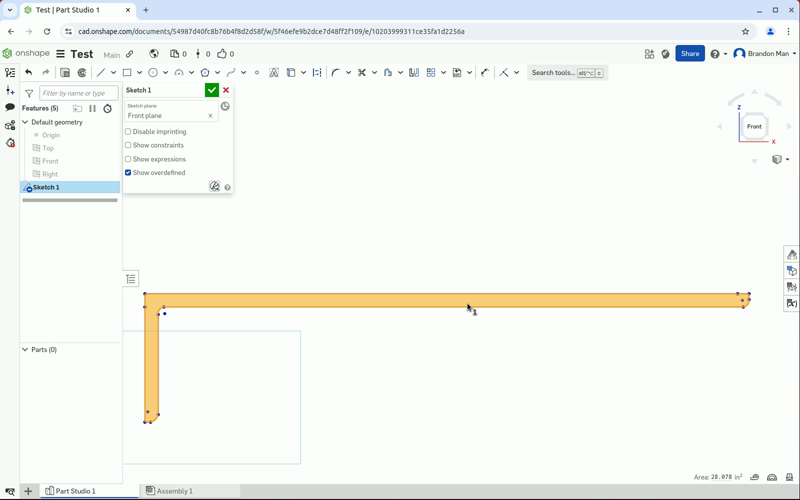
scroll(-6)
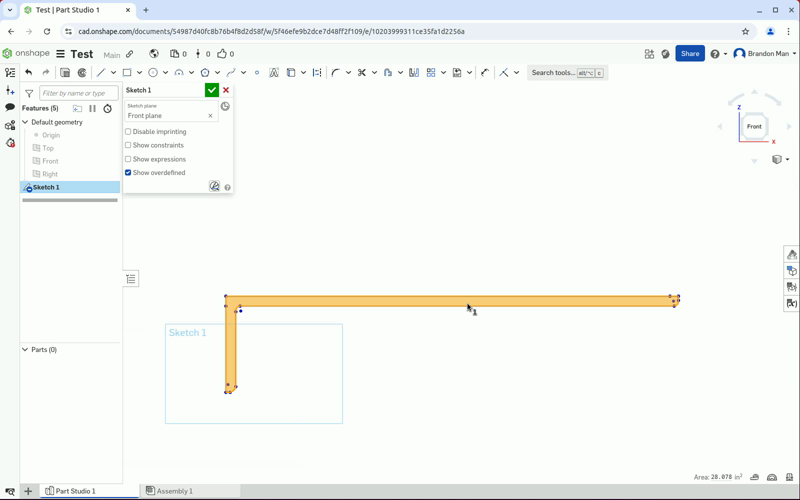
scroll(-6)
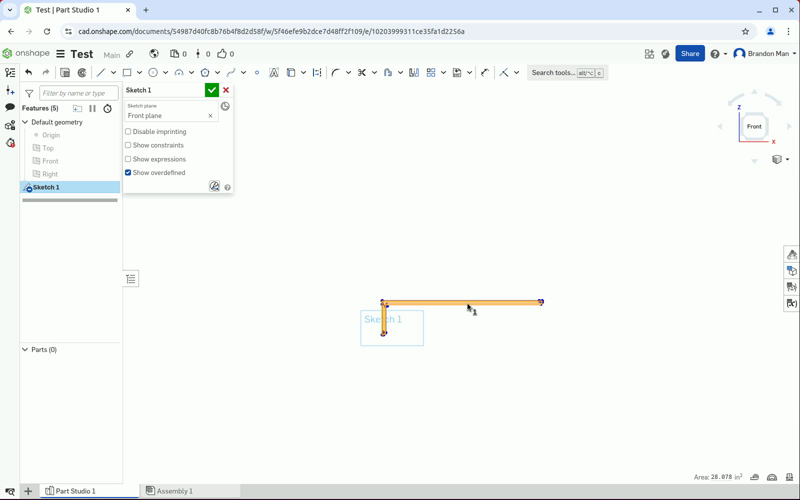
mouse_move(73, 352)
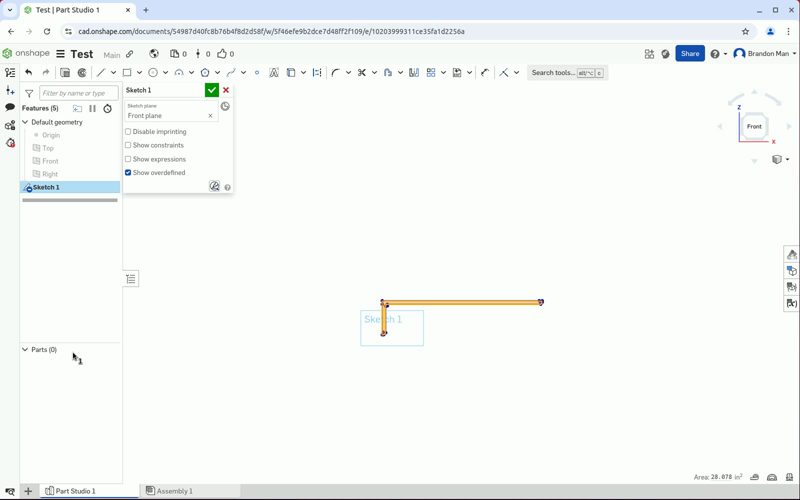
key(shift+y)
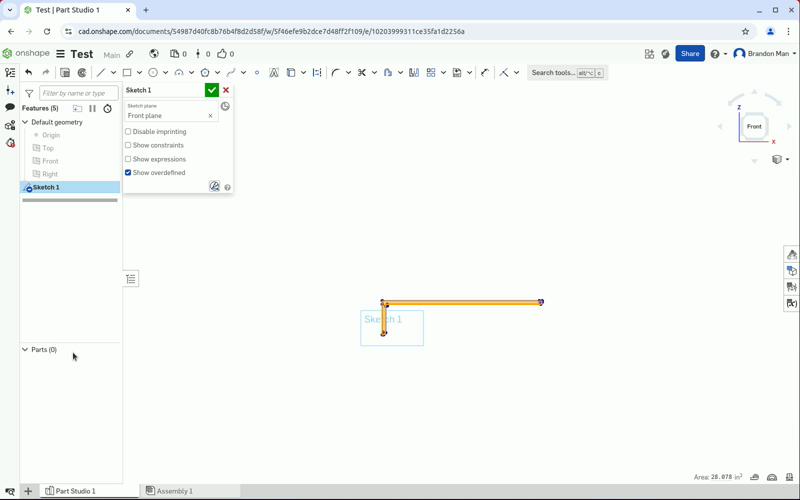
key(shift+e)
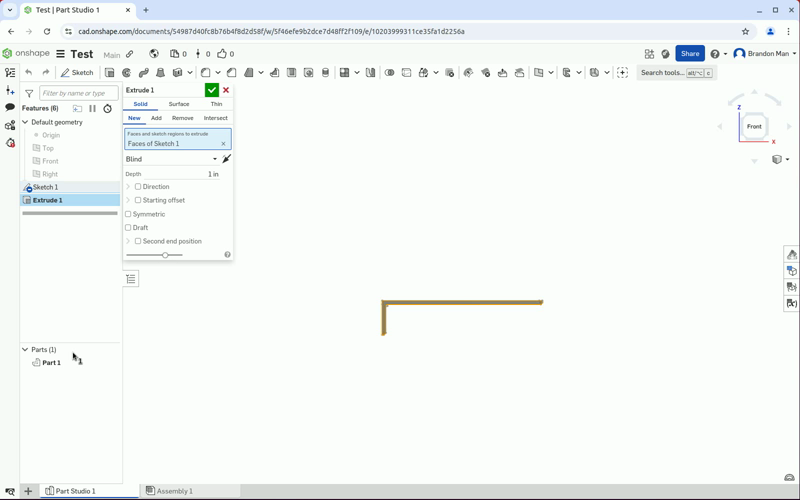
mouse_move(143, 106)
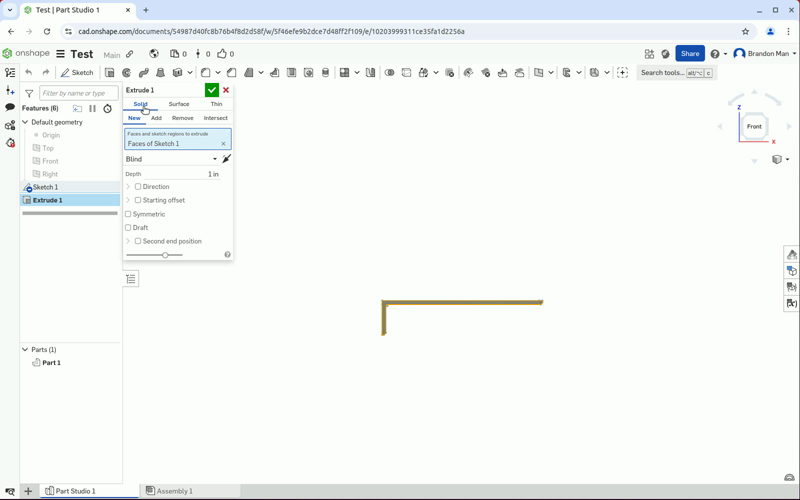
click(143, 106)
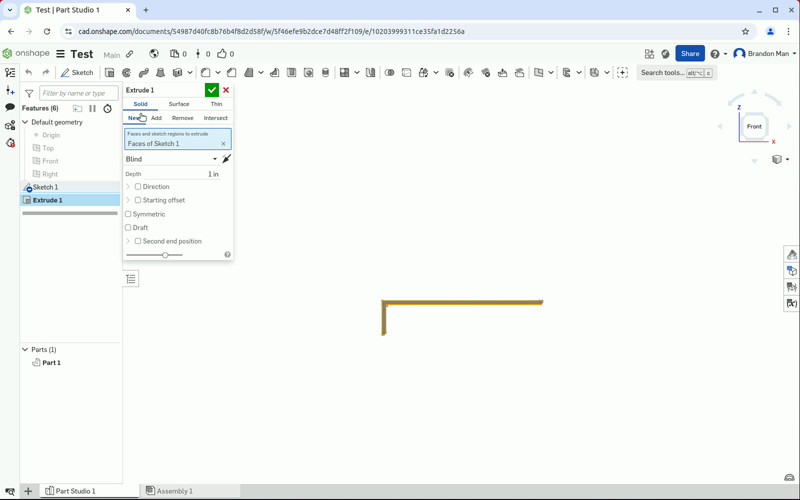
mouse_move(137, 120)
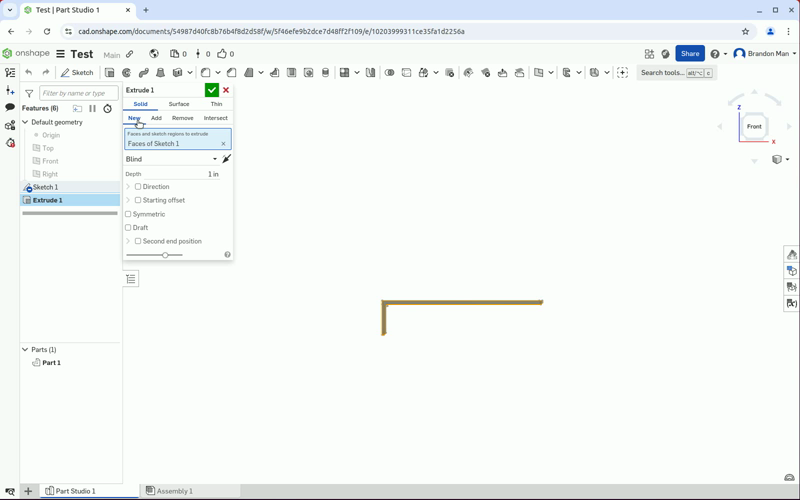
click(137, 120)
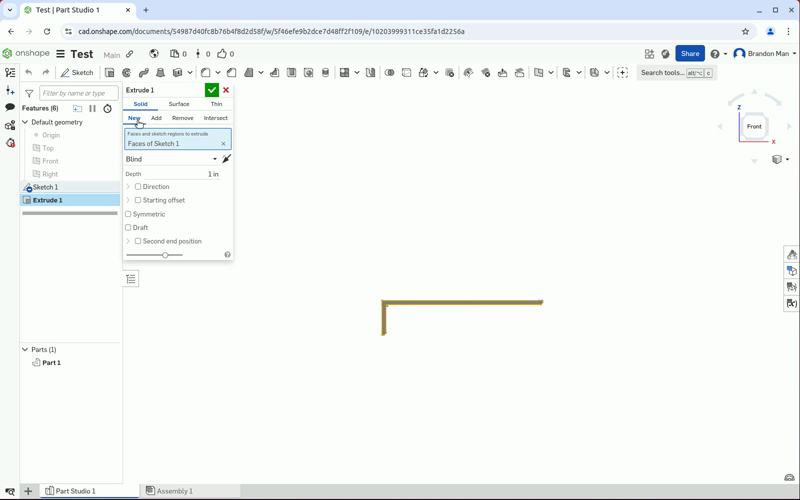
key(tab, 4)
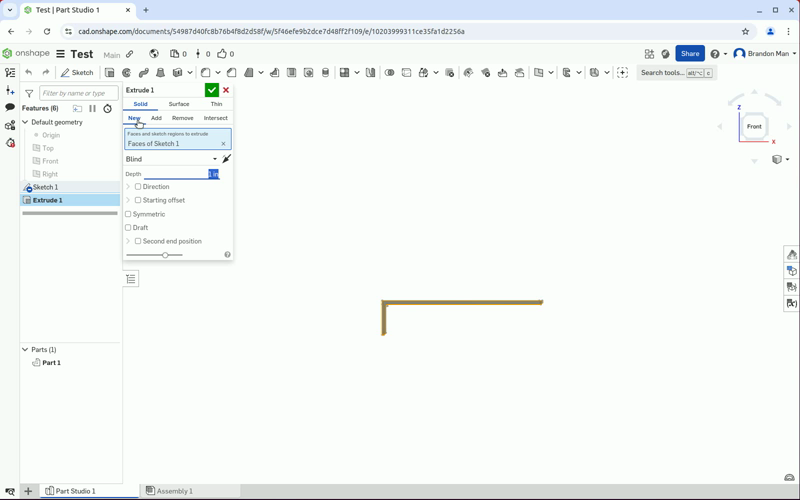
text(6.981)
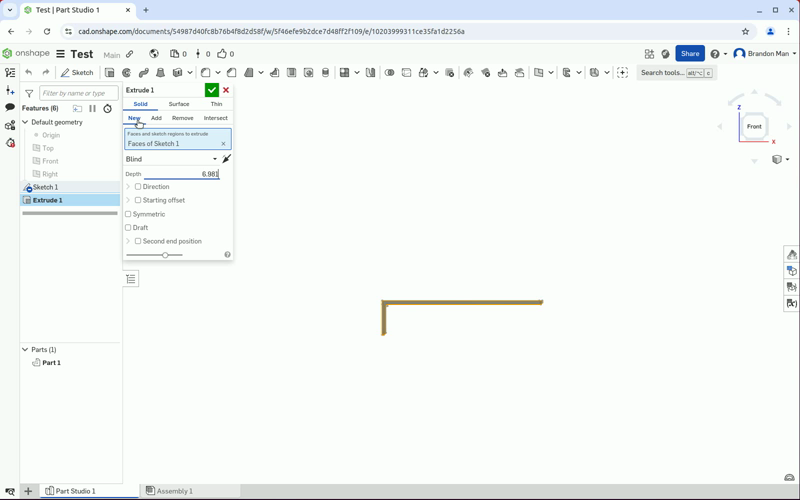
key(enter)
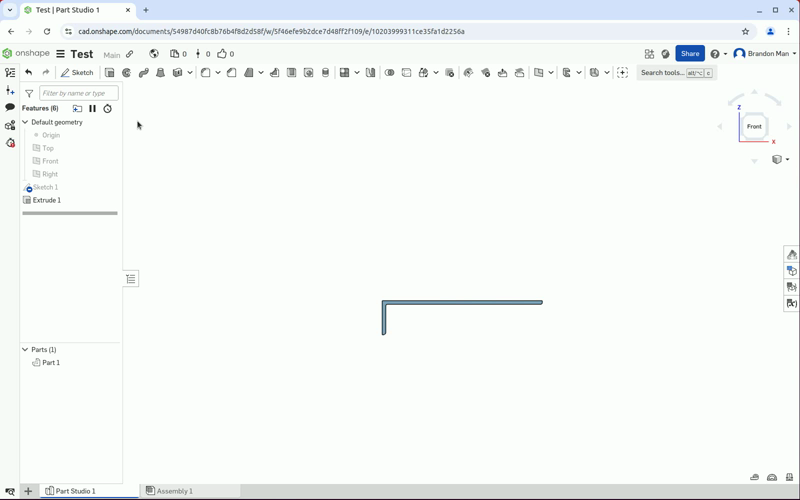
key(shift+h)
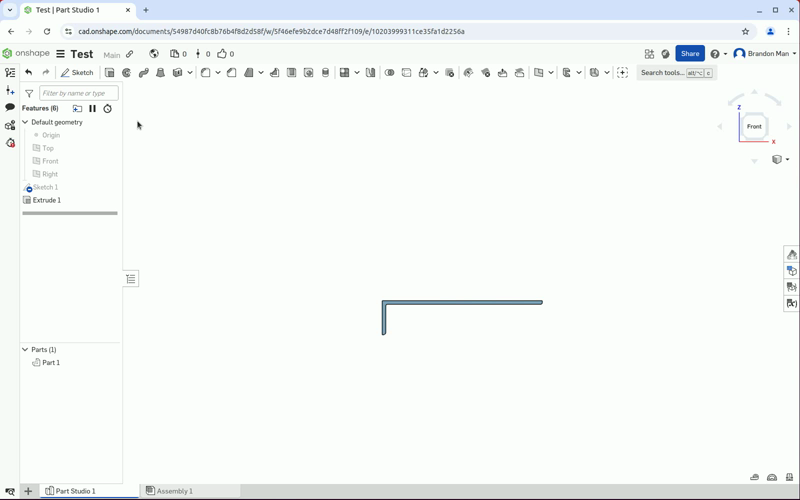
key(shift+h)
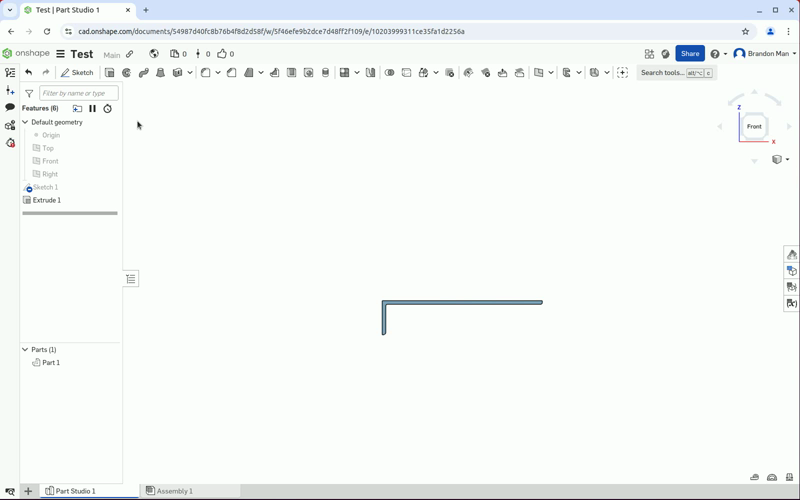
mouse_move(73, 189)
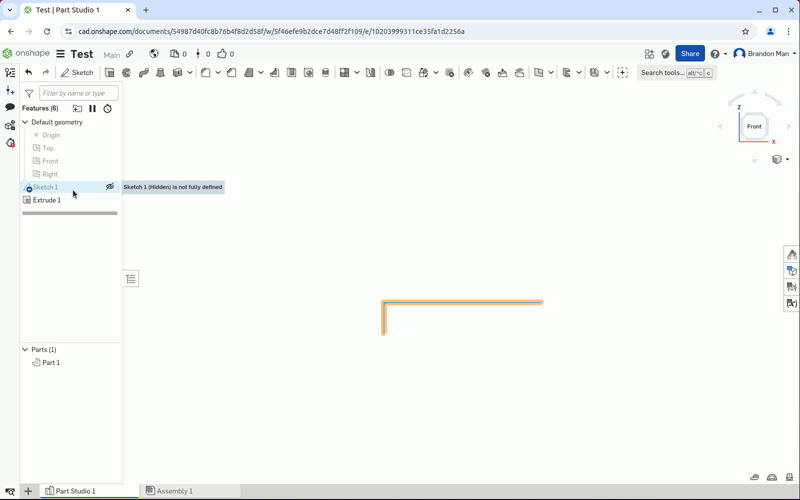
click(73, 189)
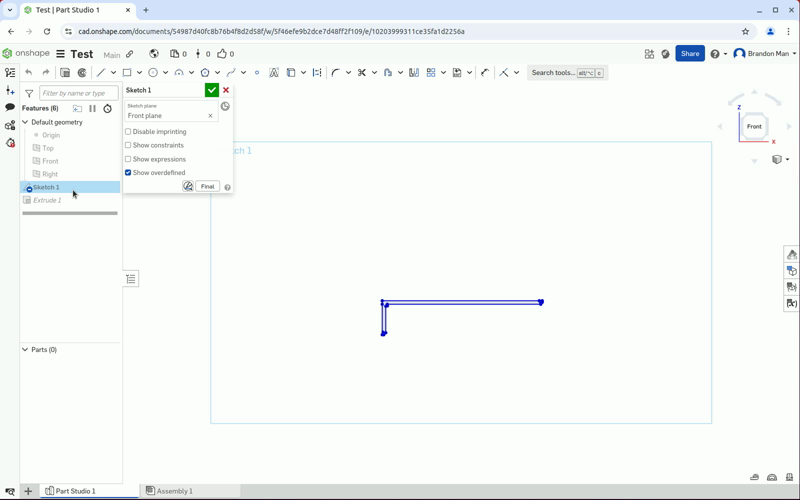
mouse_move(229, 92)
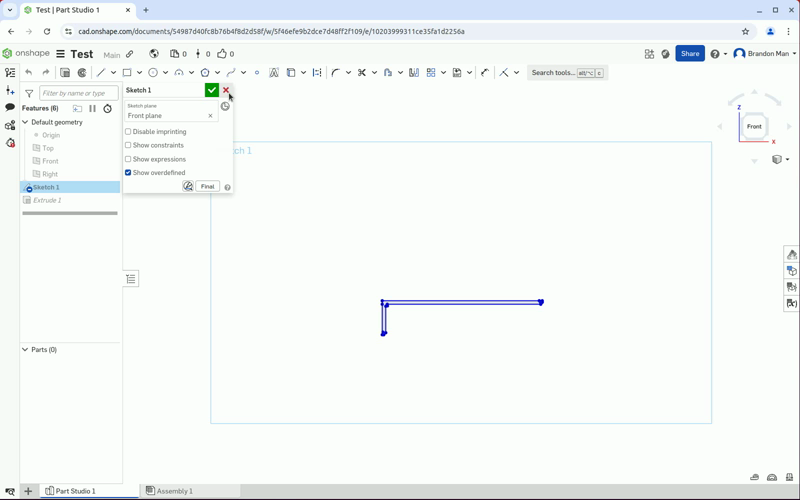
click(229, 92)
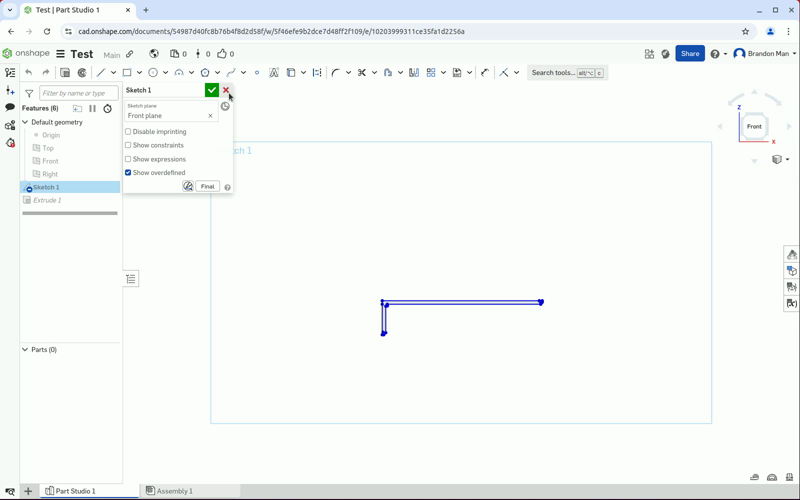
key(shift+s)
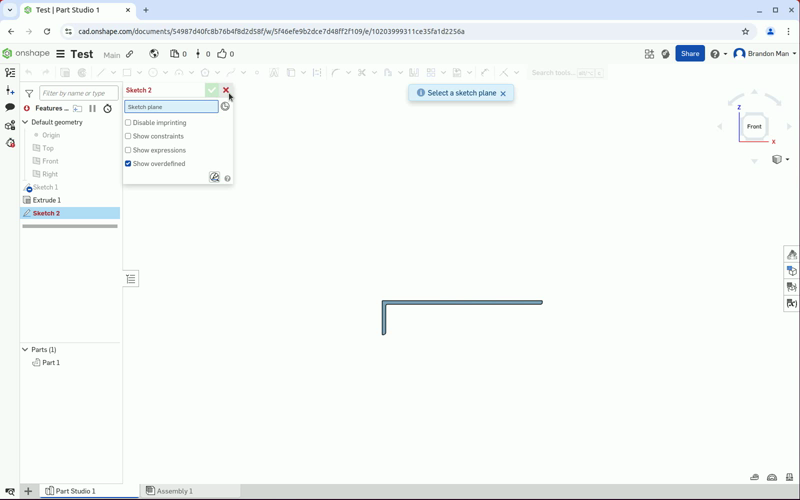
mouse_move(73, 163)
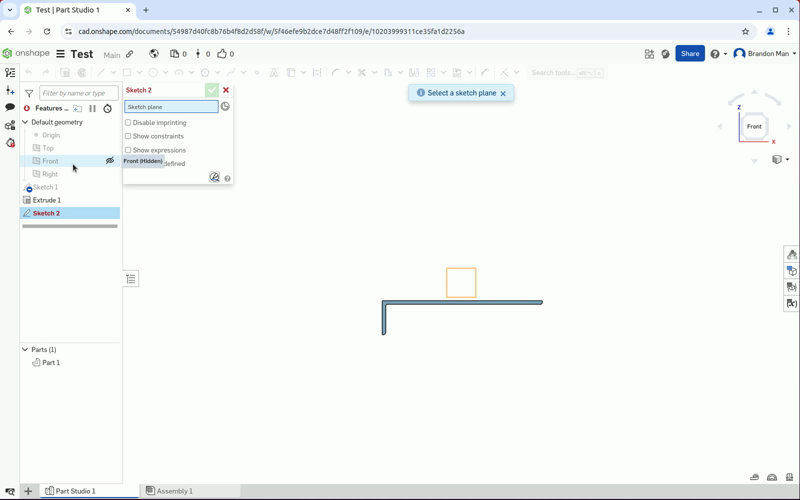
click(73, 163)
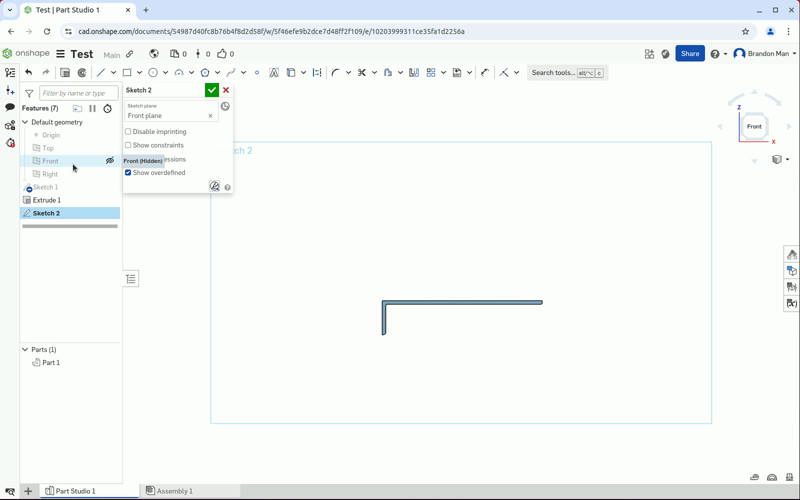
mouse_move(73, 352)
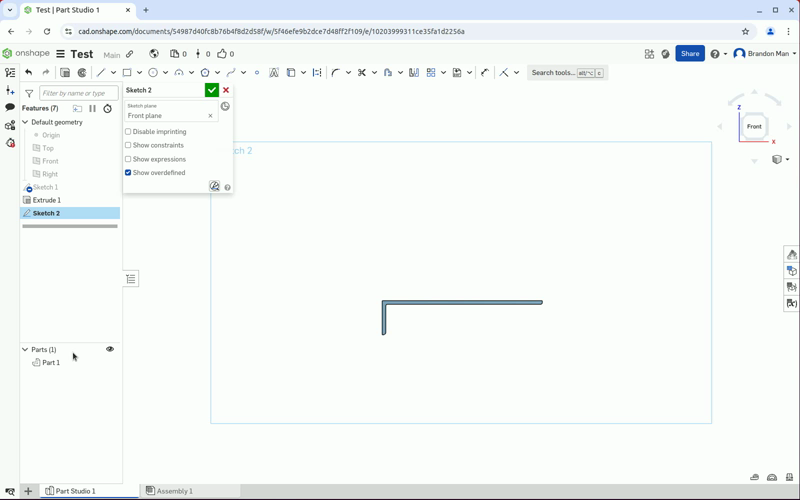
key(y)
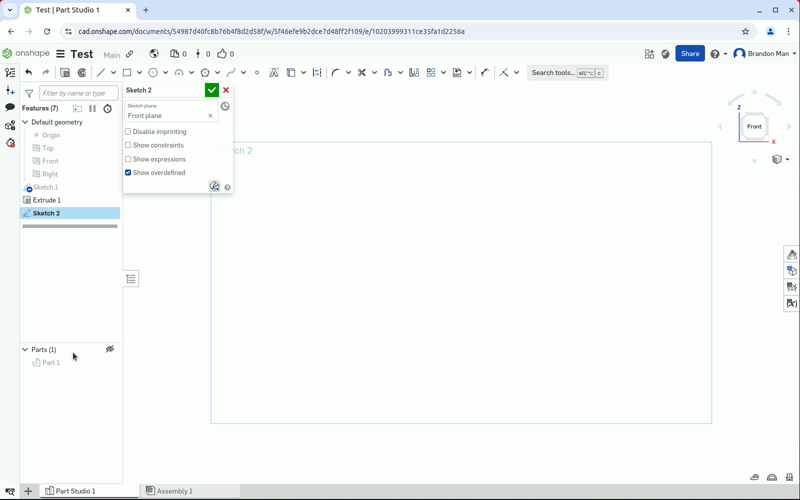
key(l)
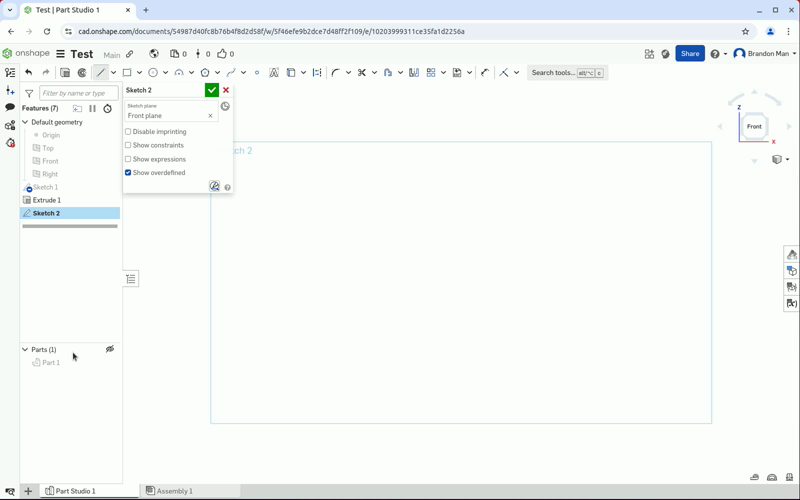
key_down(shift)
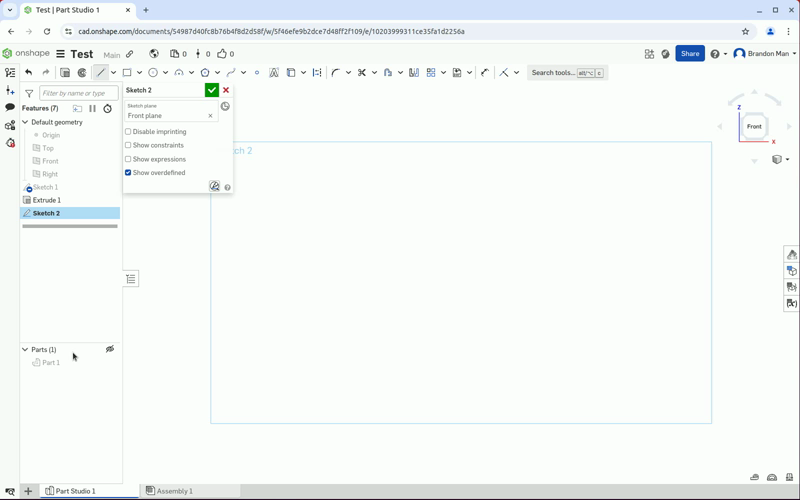
mouse_move(539, 299)
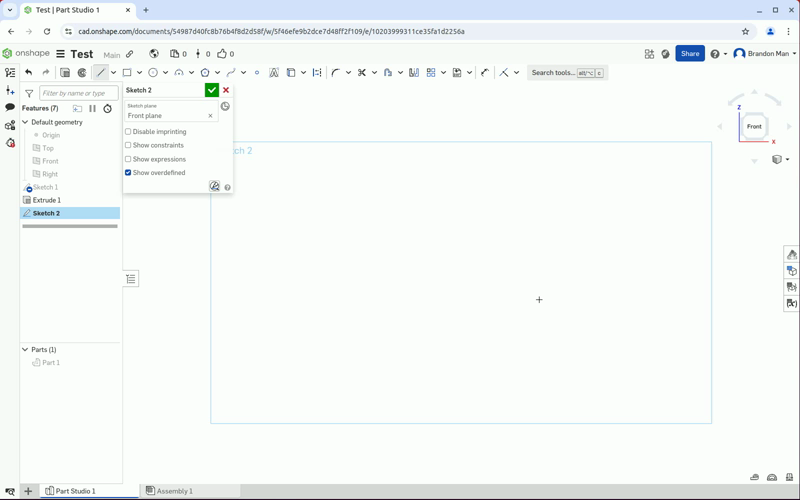
click(539, 299)
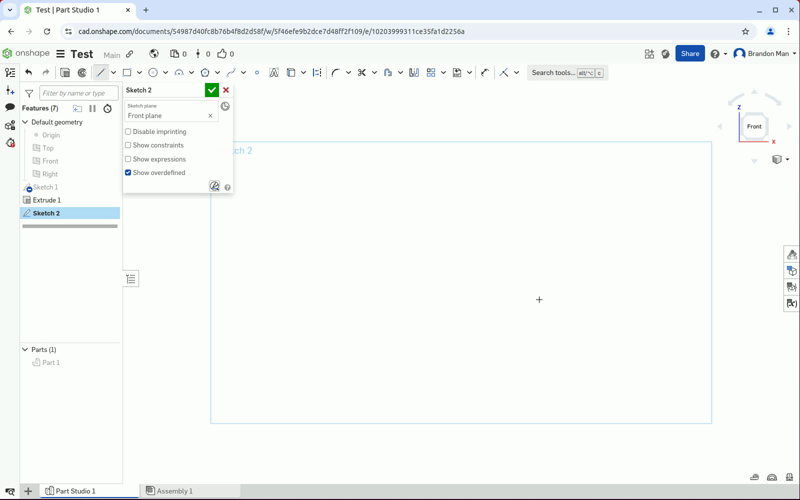
key_up(shift)
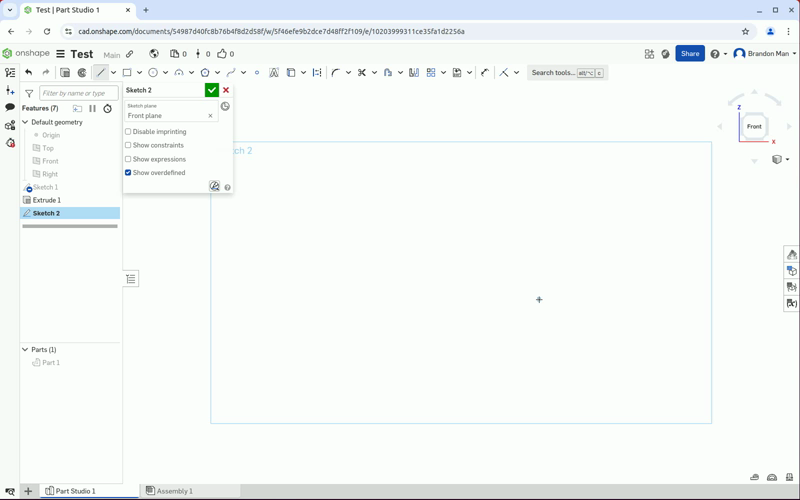
key_down(shift)
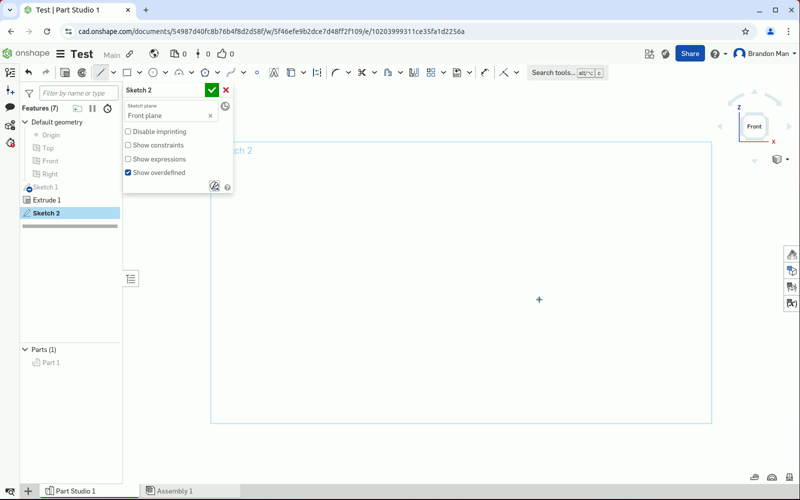
mouse_move(569, 299)
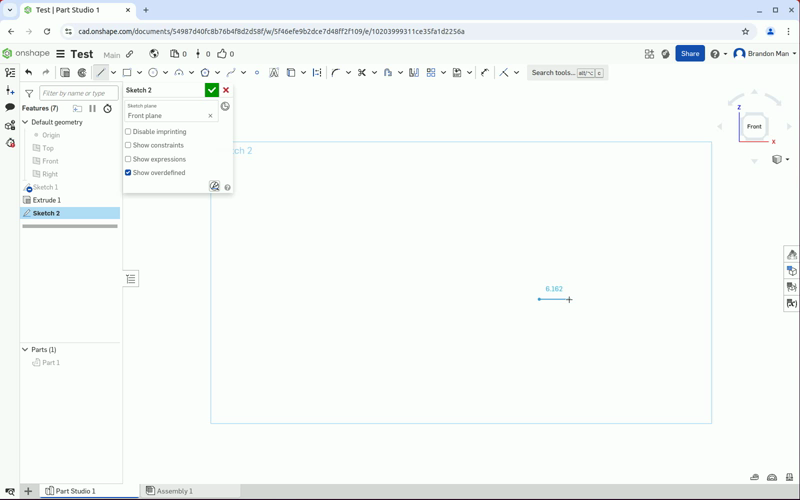
mouse_move(543, 299)
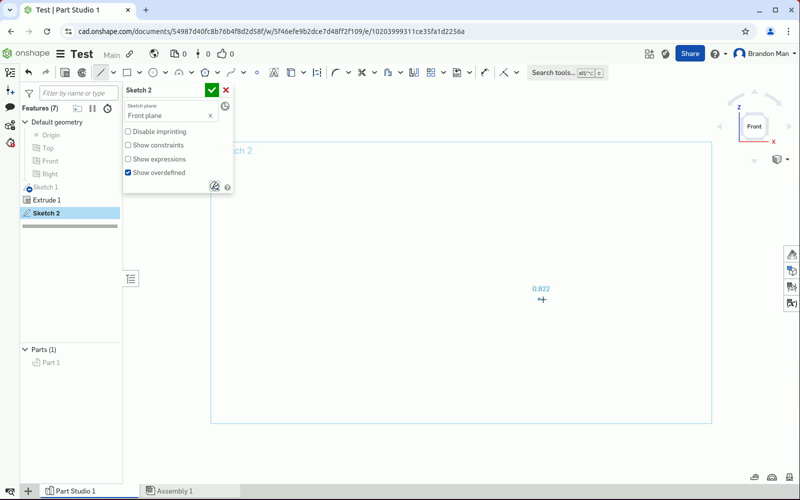
scroll(6)
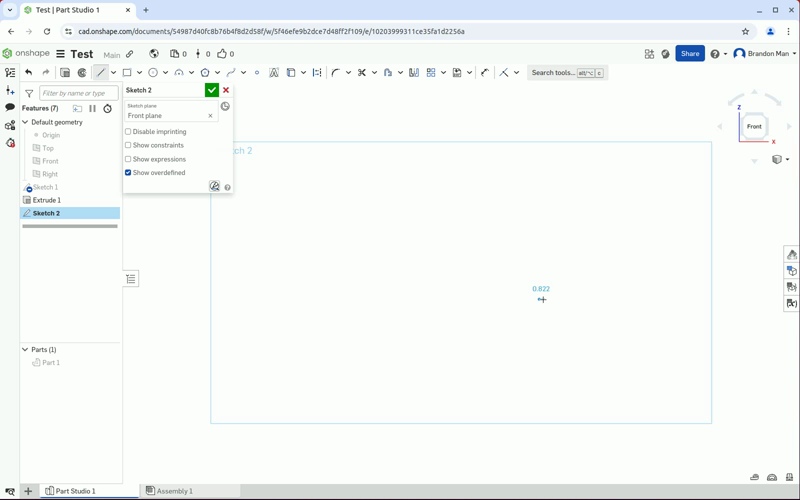
scroll(6)
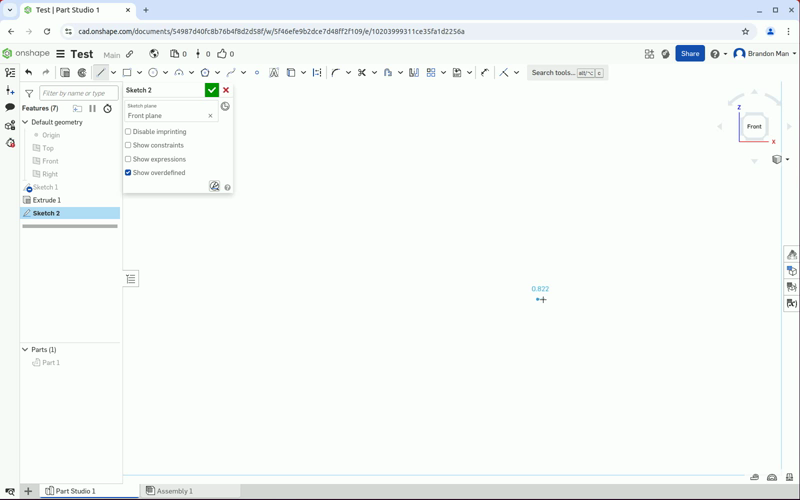
scroll(6)
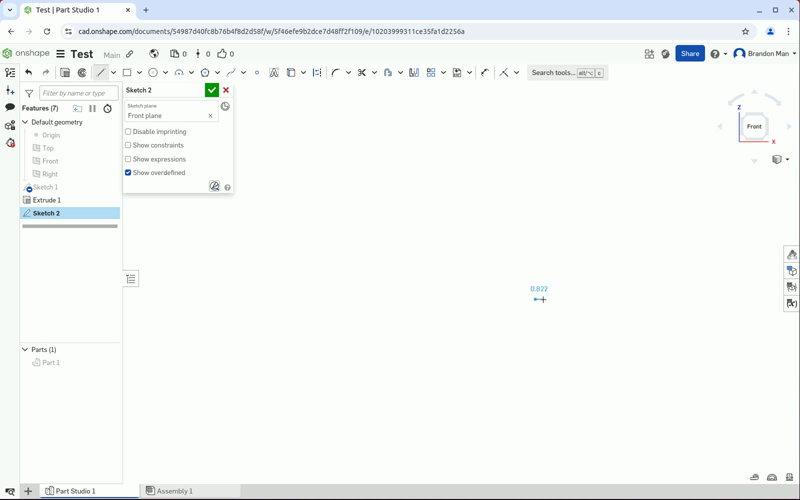
scroll(6)
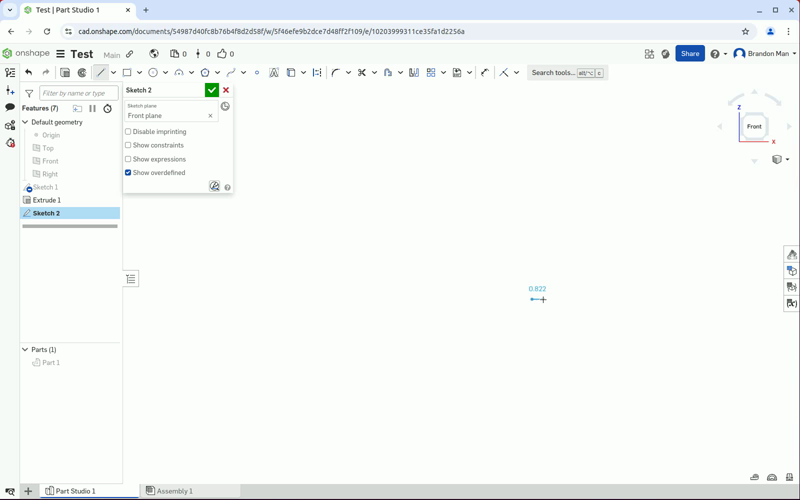
scroll(6)
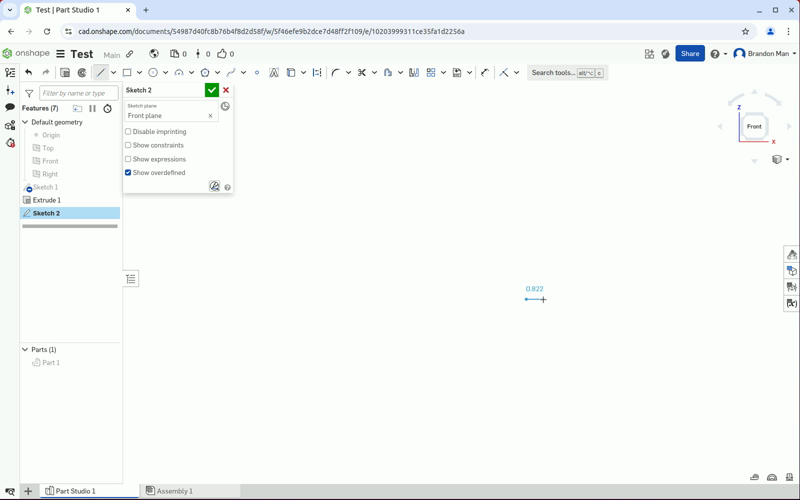
scroll(6)
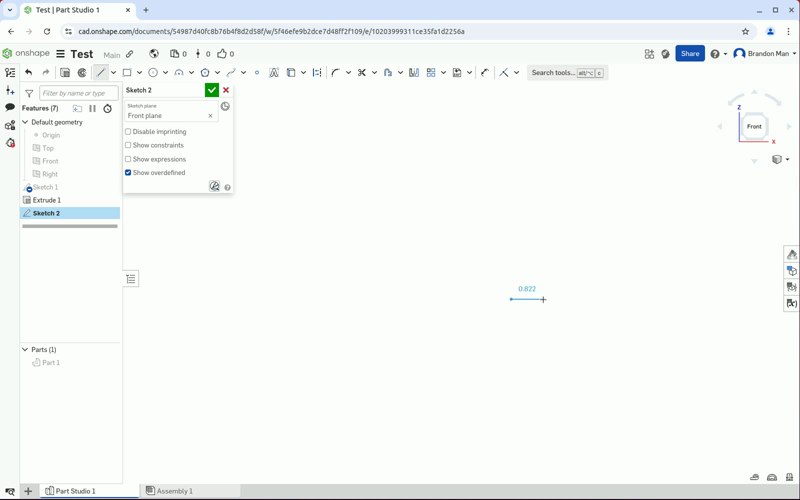
scroll(6)
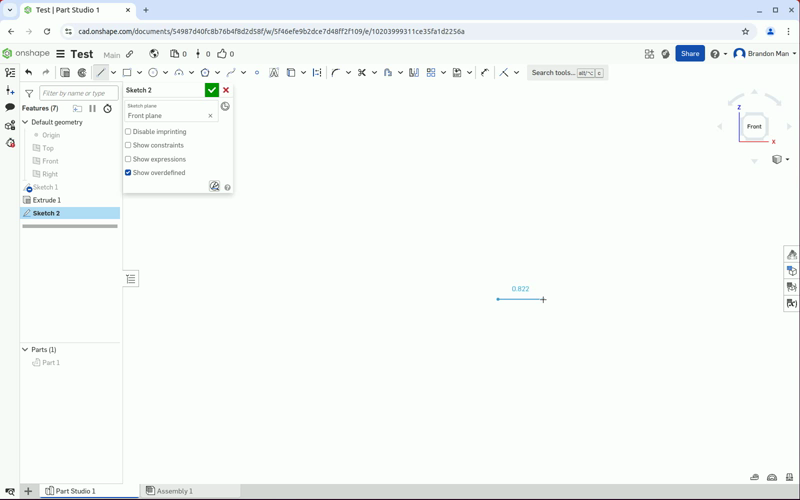
click(543, 299)
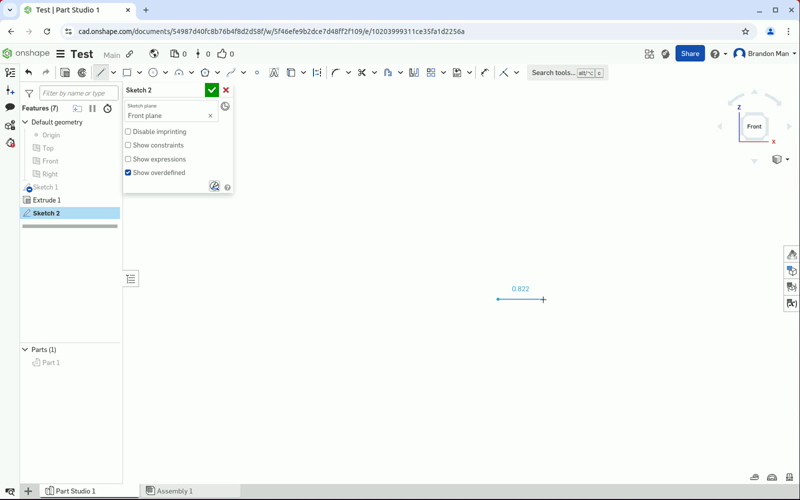
scroll(-6)
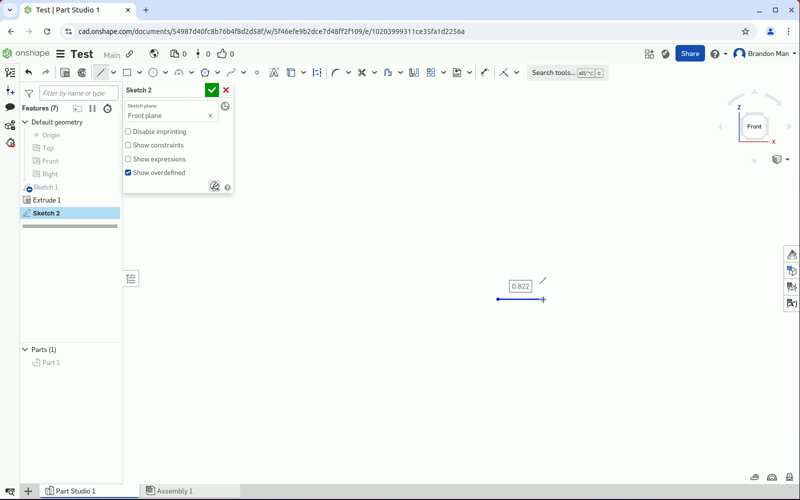
scroll(-6)
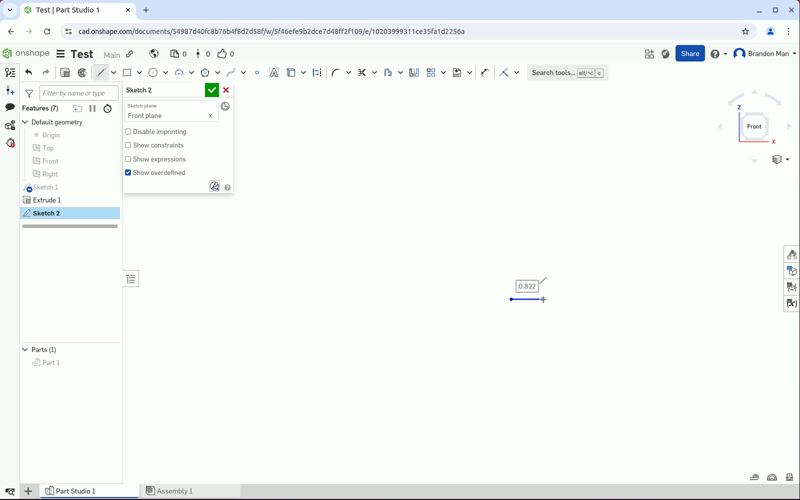
scroll(-6)
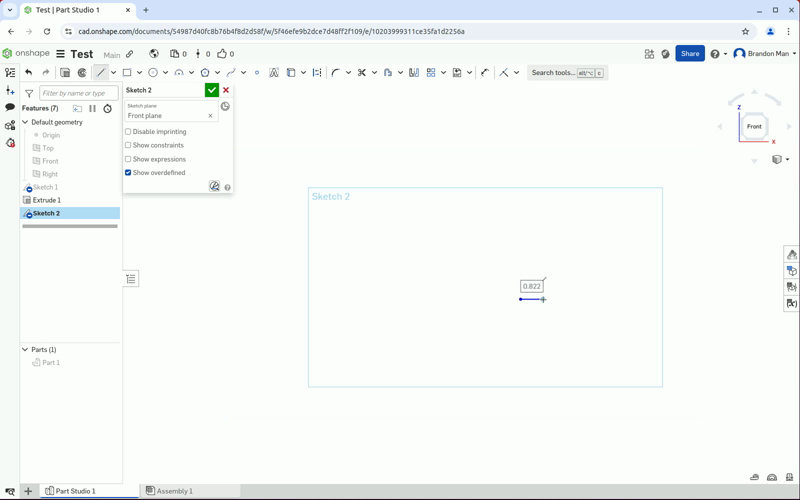
scroll(-6)
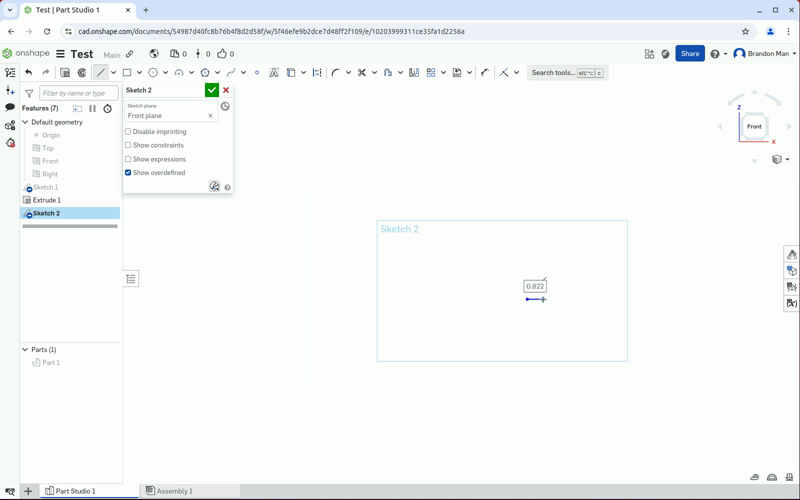
scroll(-6)
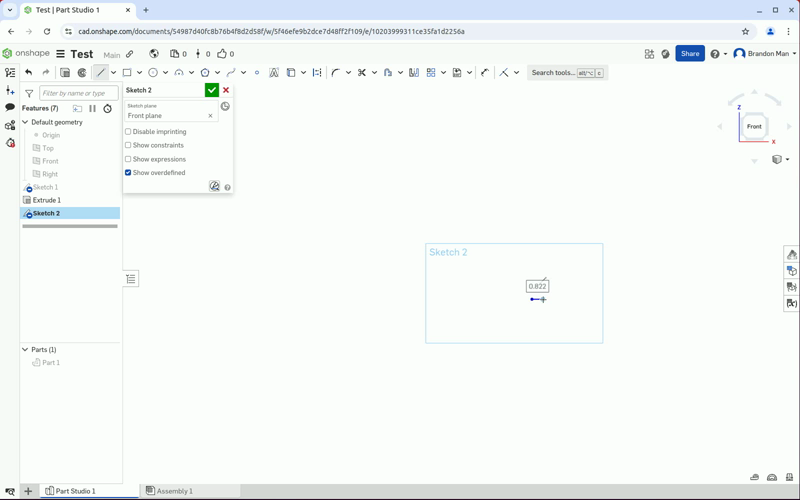
scroll(-6)
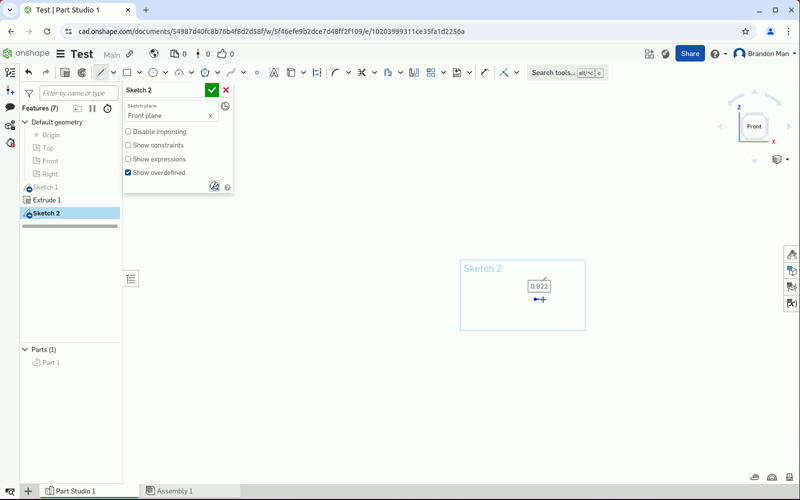
scroll(-6)
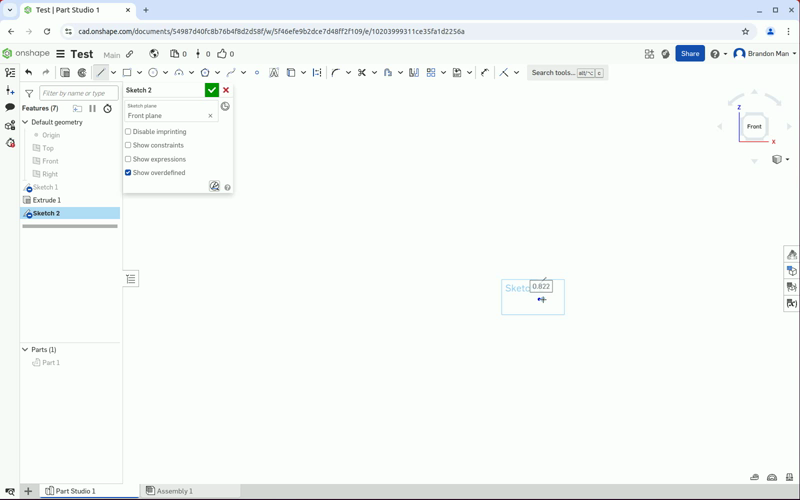
key_up(shift)
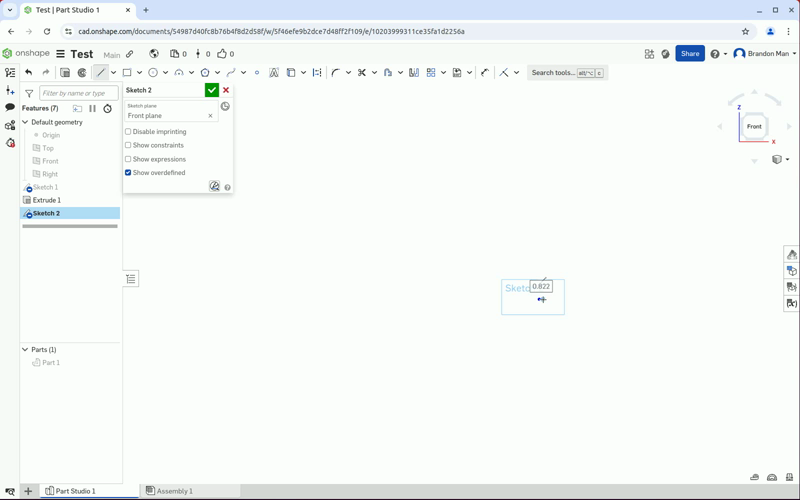
key_down(shift)
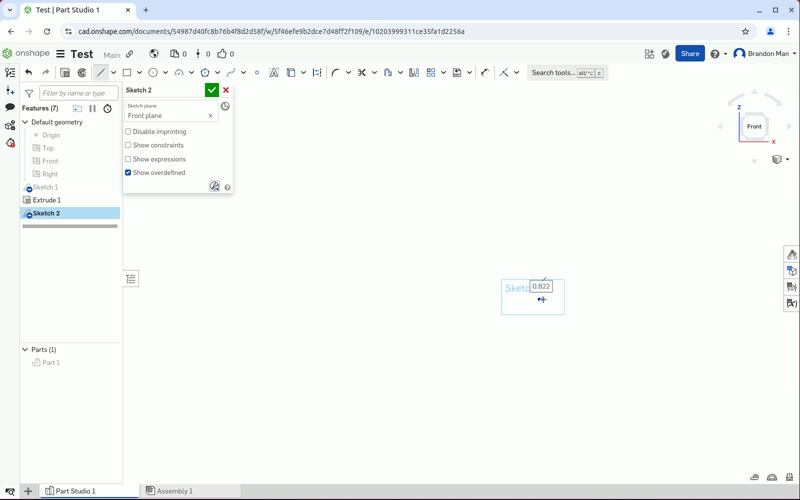
mouse_move(573, 299)
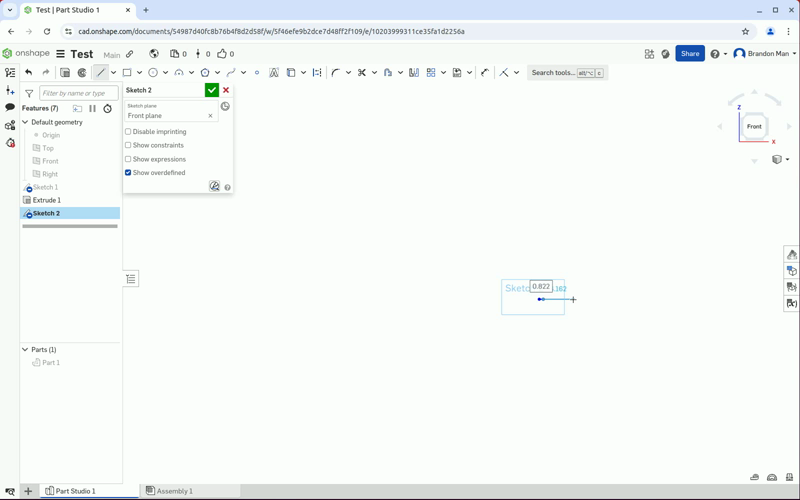
mouse_move(543, 269)
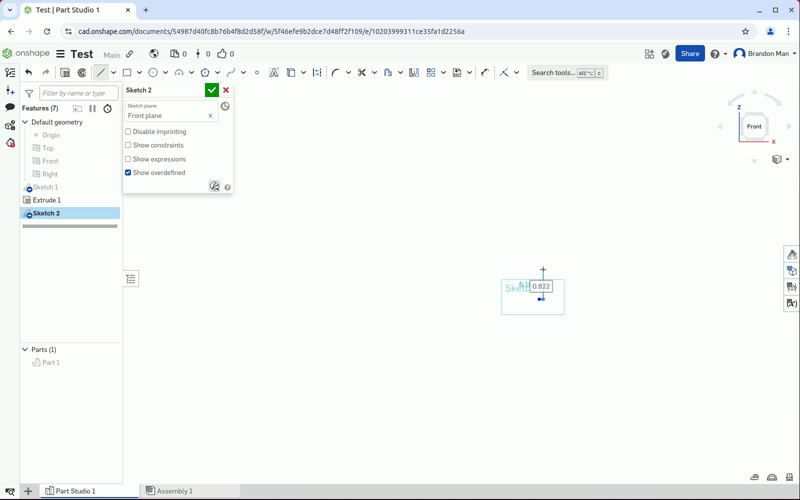
click(543, 269)
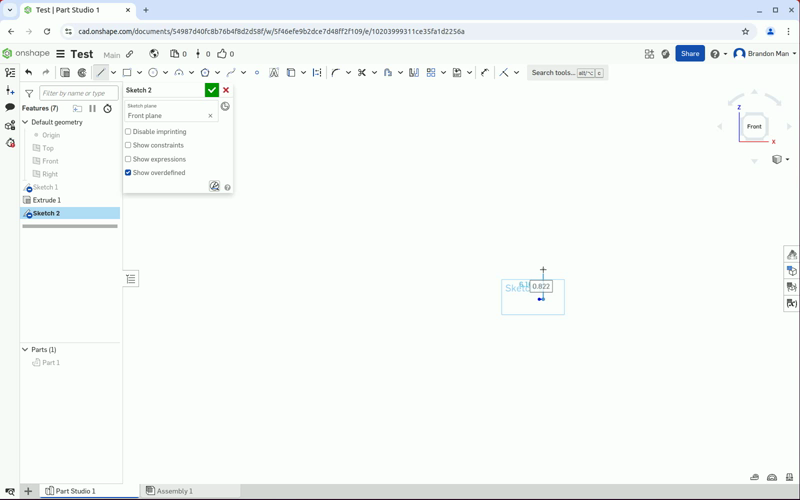
key_up(shift)
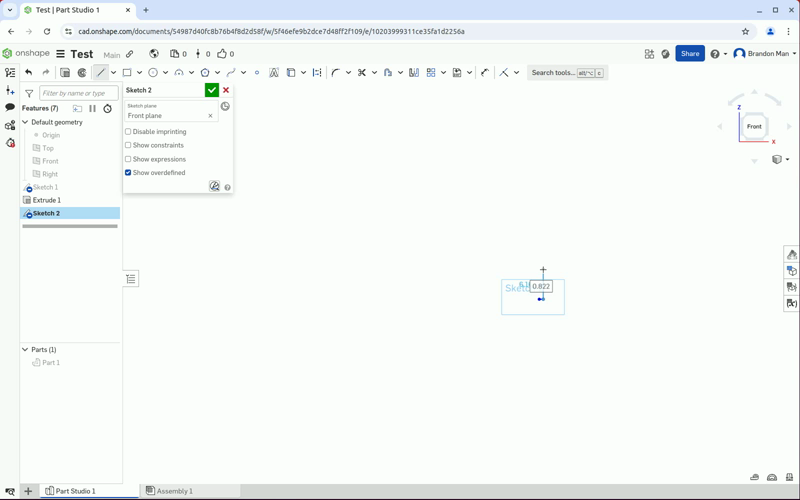
key(esc)
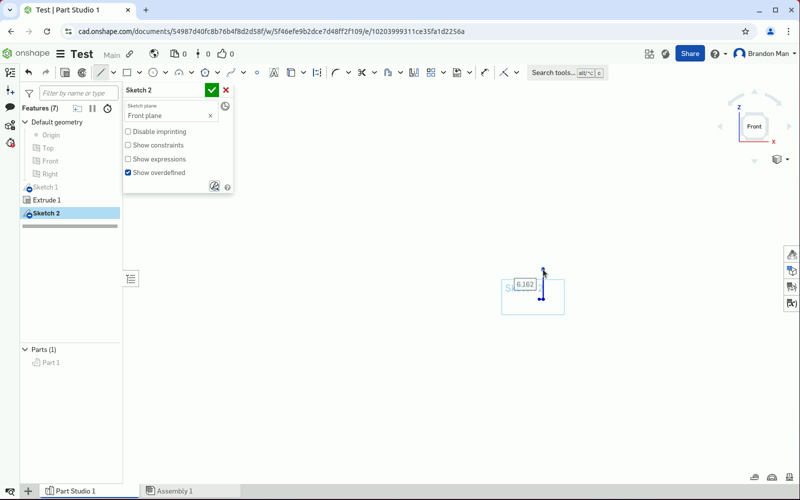
key(a)
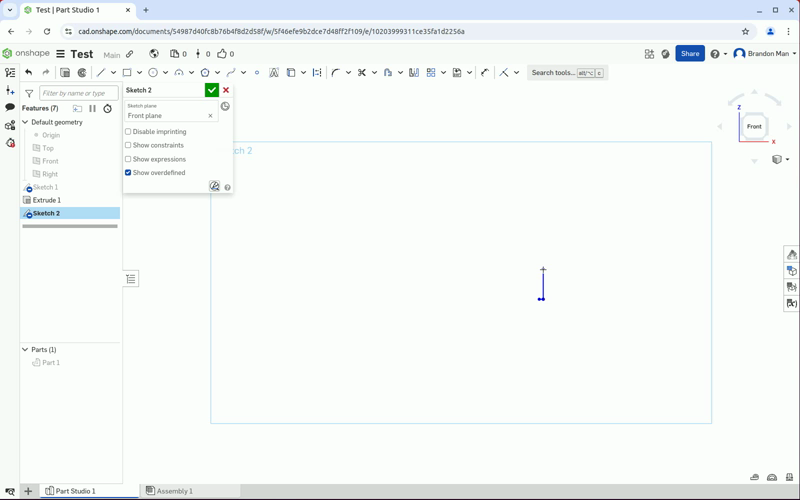
mouse_move(543, 269)
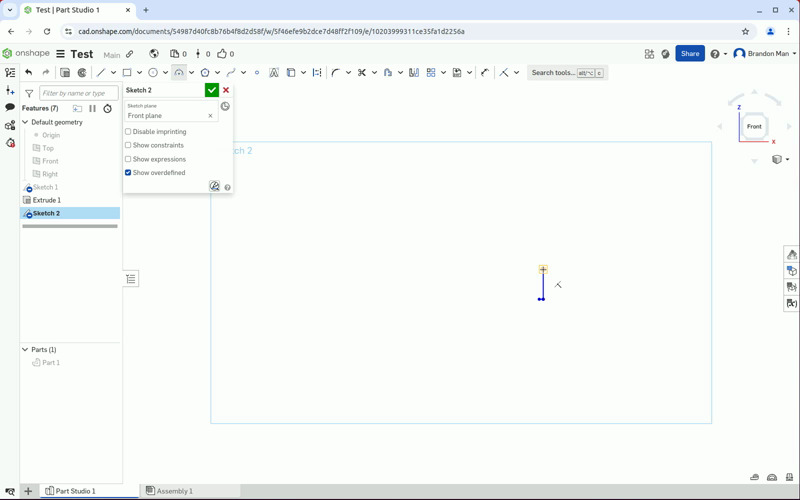
click(543, 269)
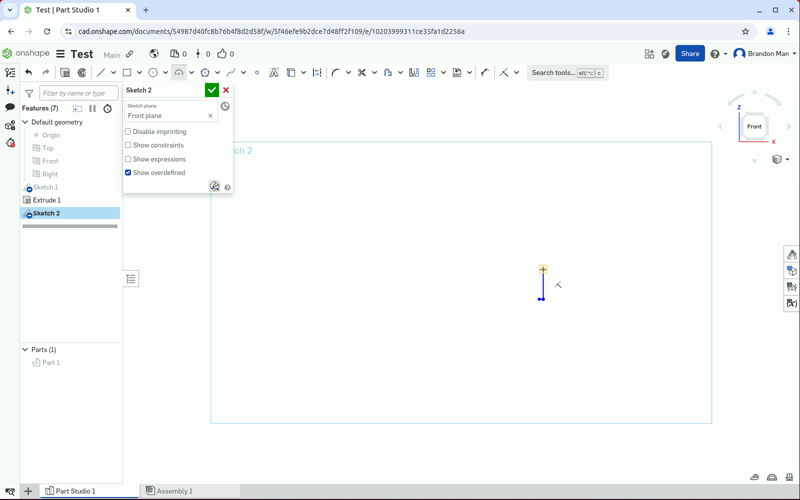
key_down(shift)
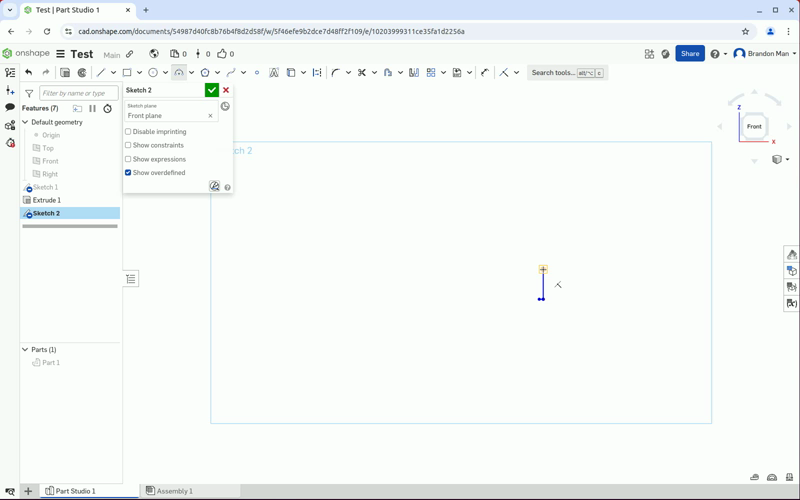
mouse_move(543, 268)
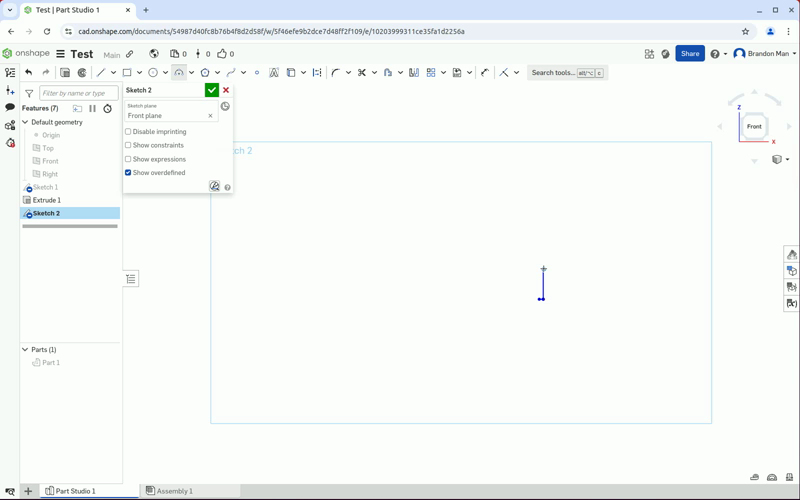
scroll(6)
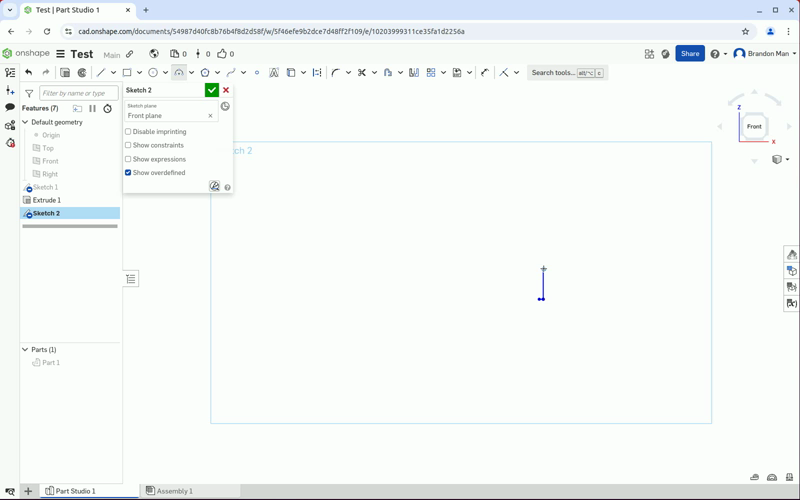
scroll(6)
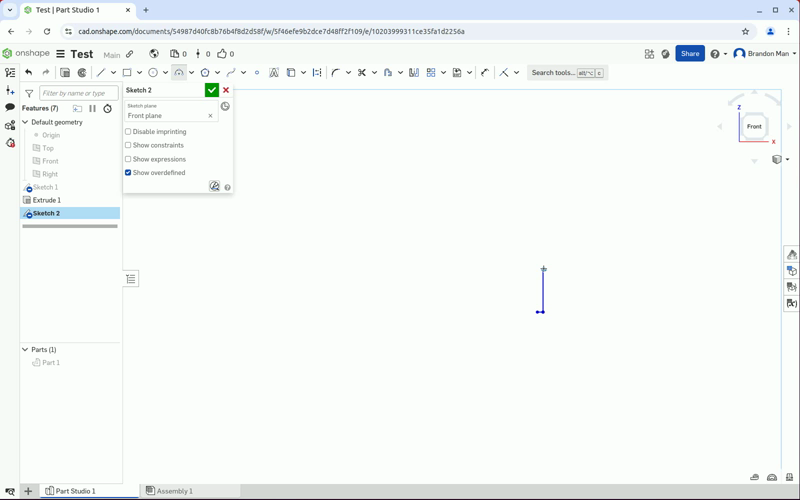
scroll(6)
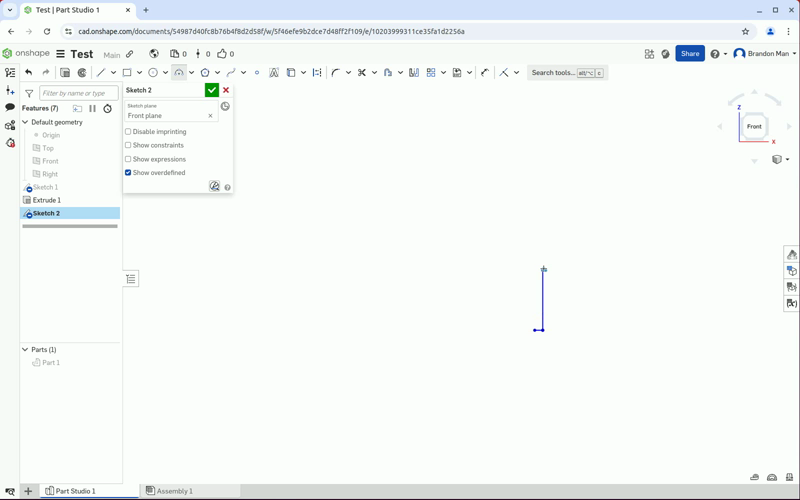
scroll(6)
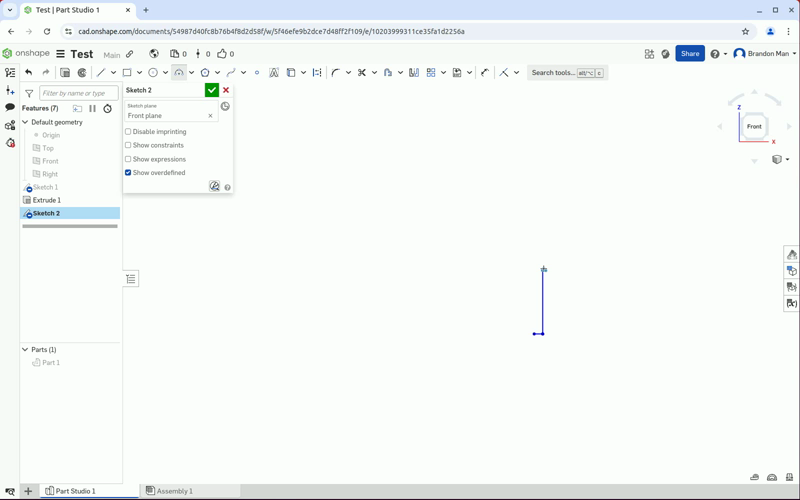
scroll(6)
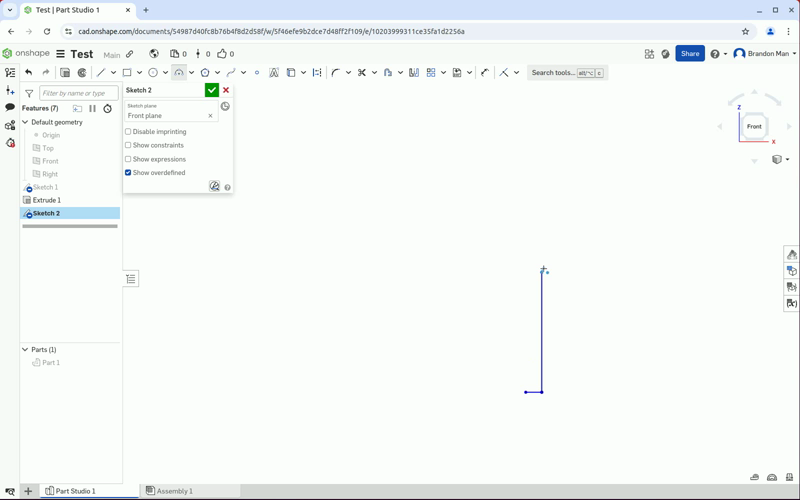
scroll(6)
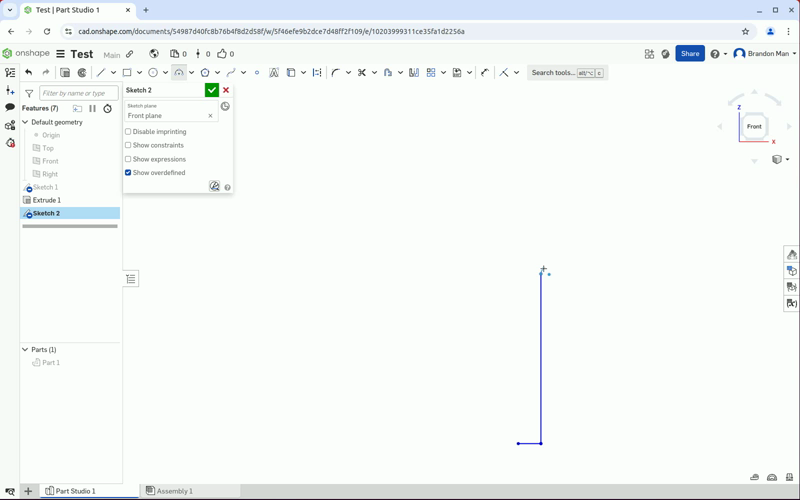
scroll(6)
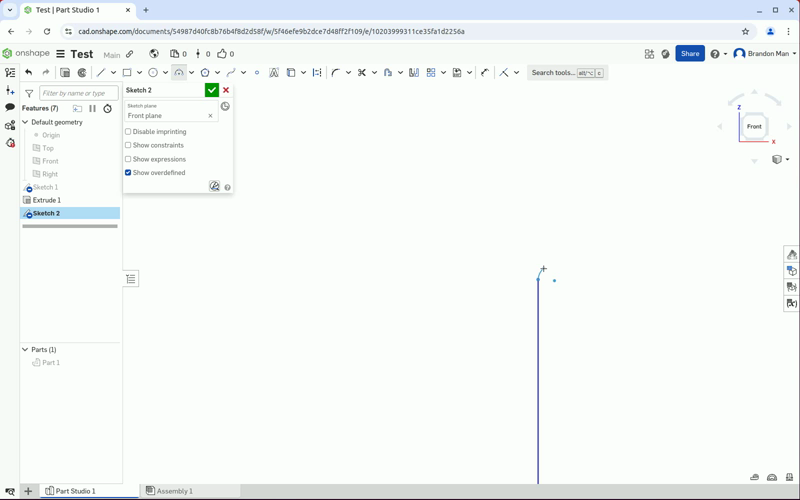
click(543, 268)
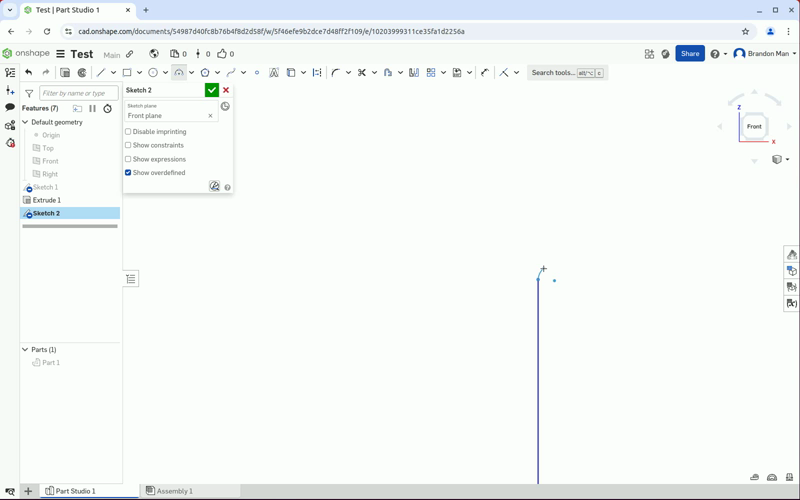
scroll(-6)
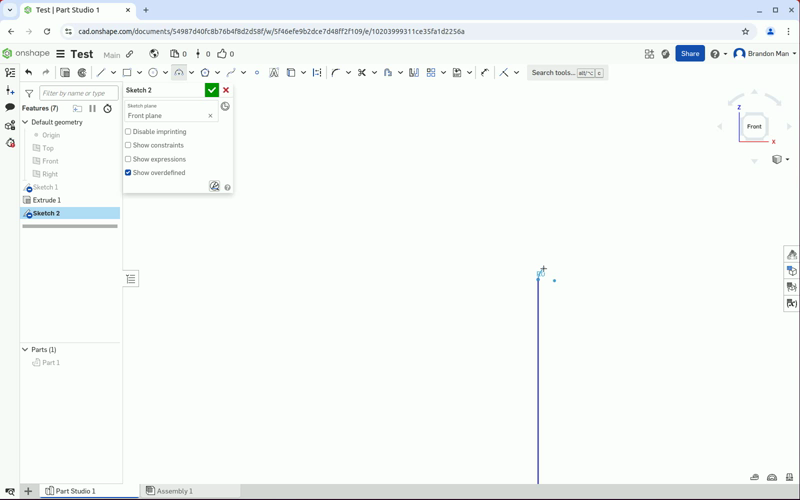
scroll(-6)
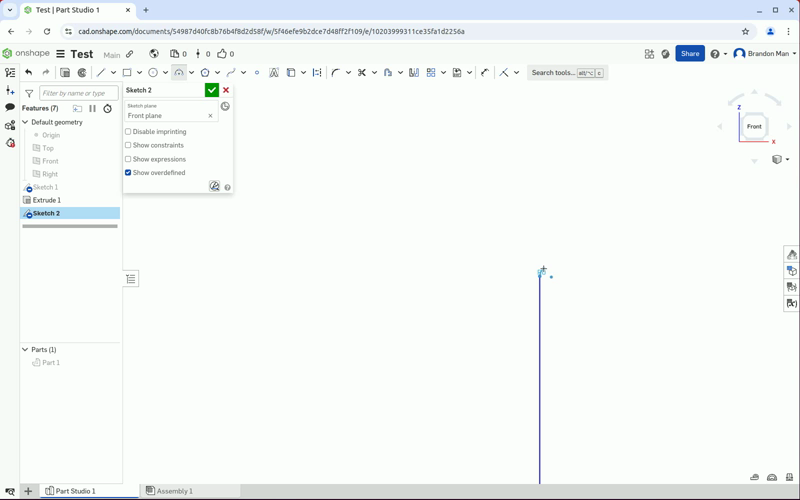
scroll(-6)
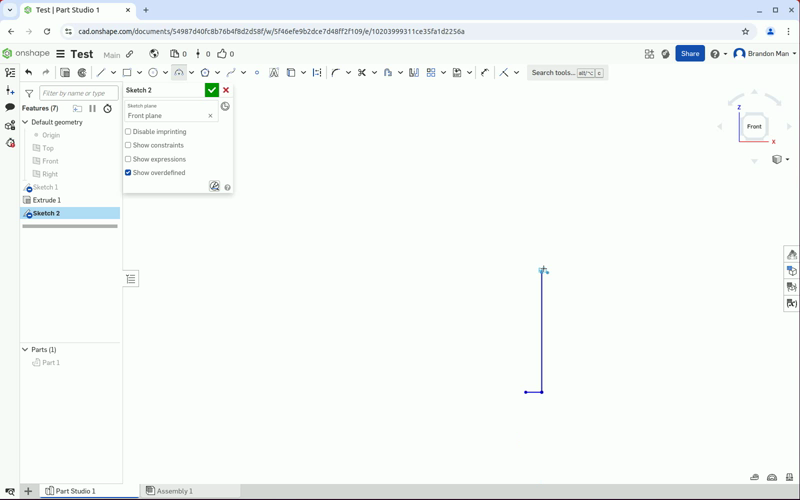
scroll(-6)
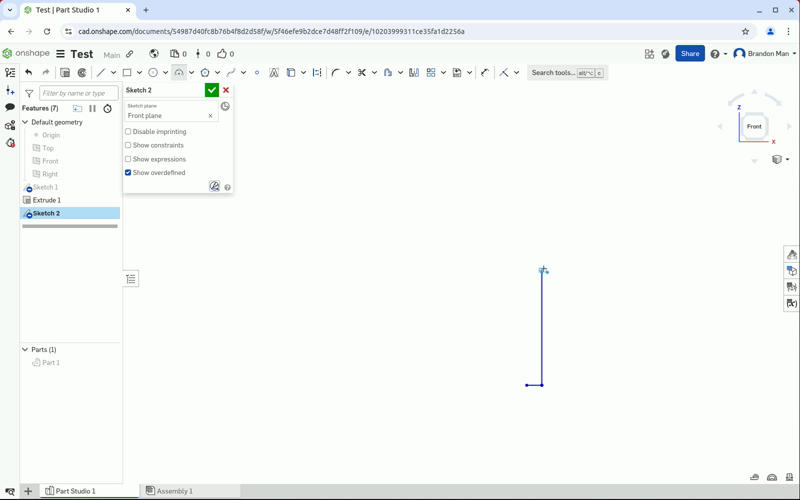
scroll(-6)
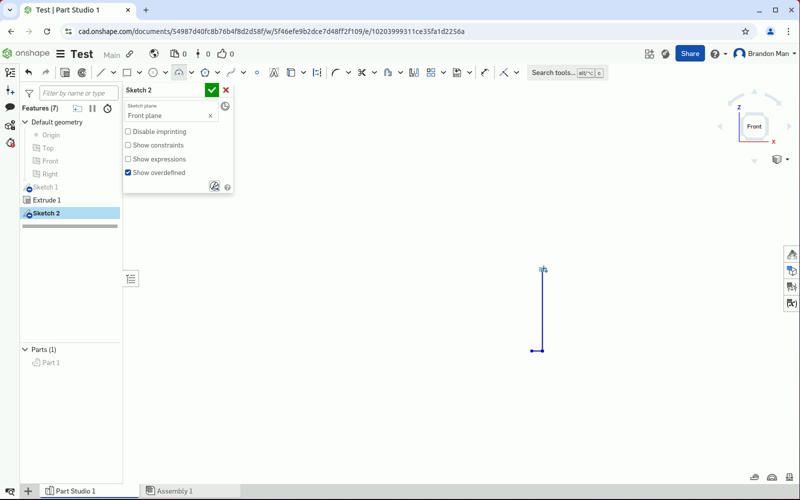
scroll(-6)
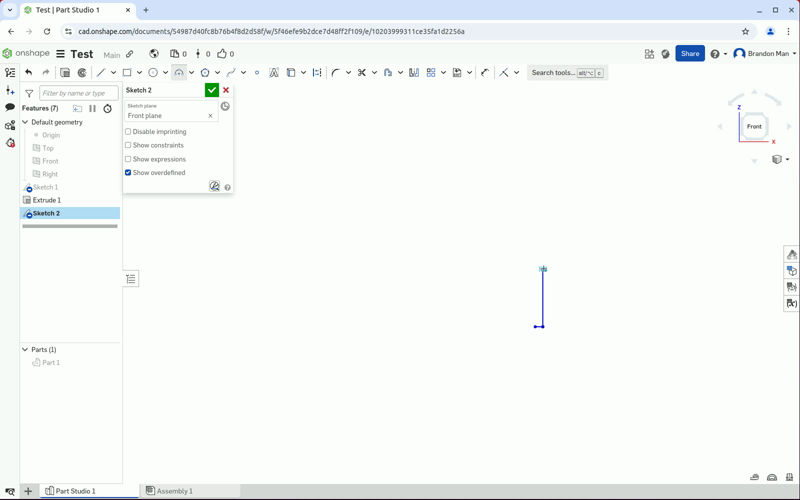
scroll(-6)
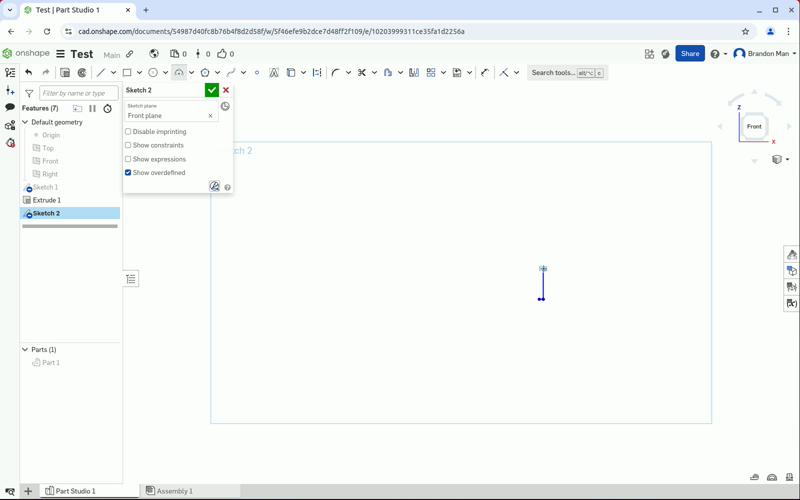
mouse_move(543, 268)
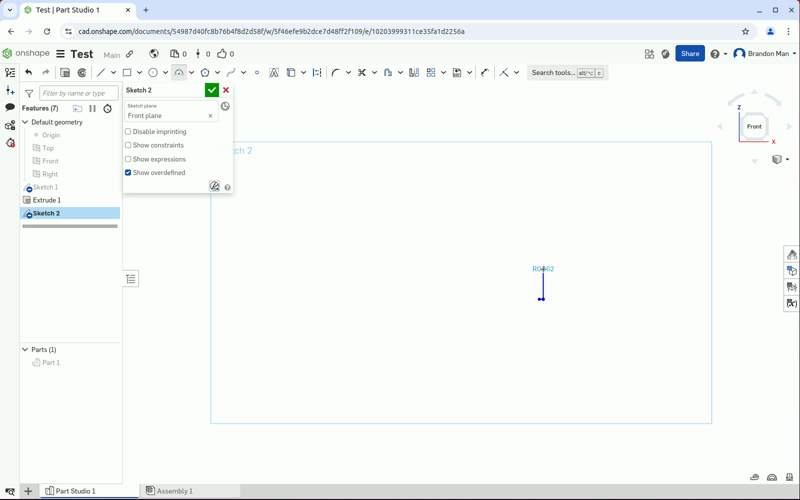
scroll(6)
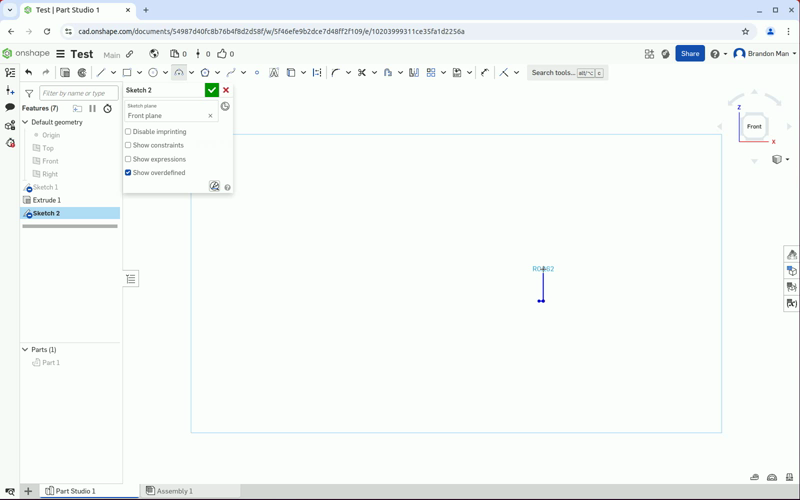
scroll(6)
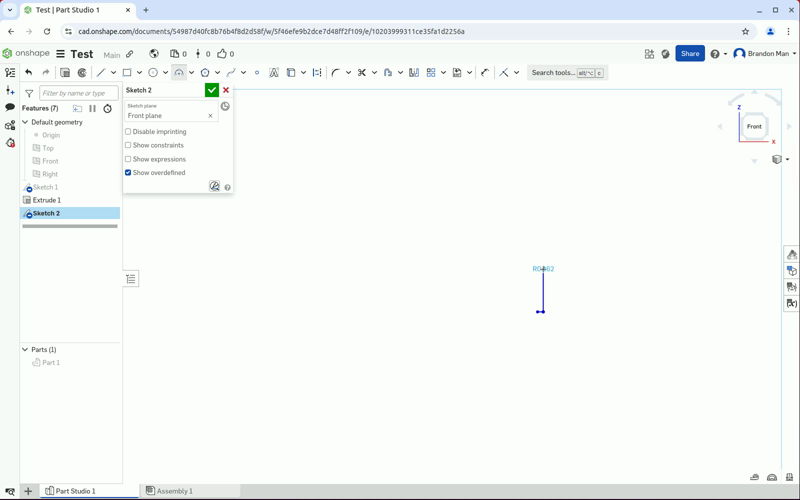
scroll(6)
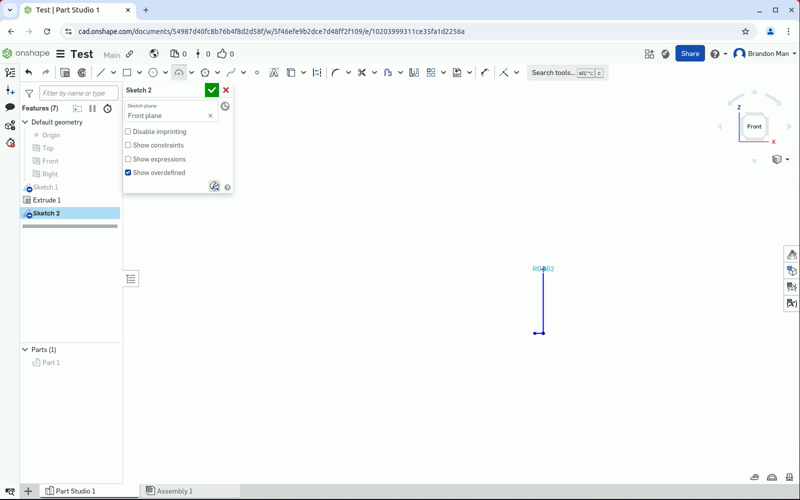
scroll(6)
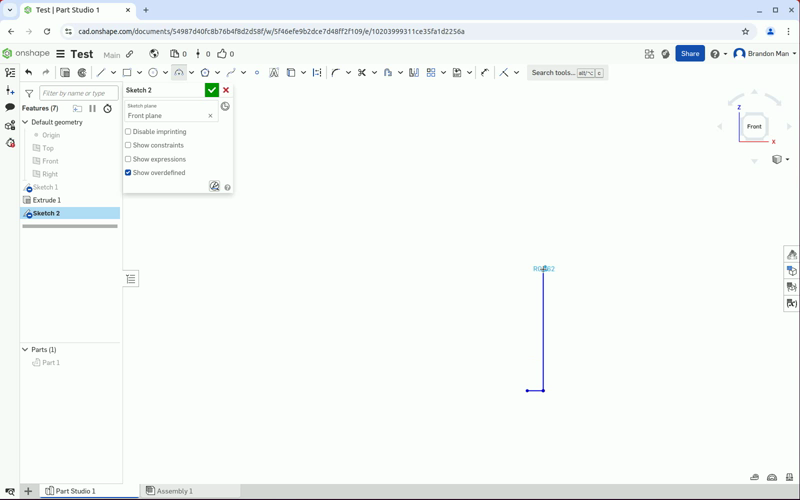
scroll(6)
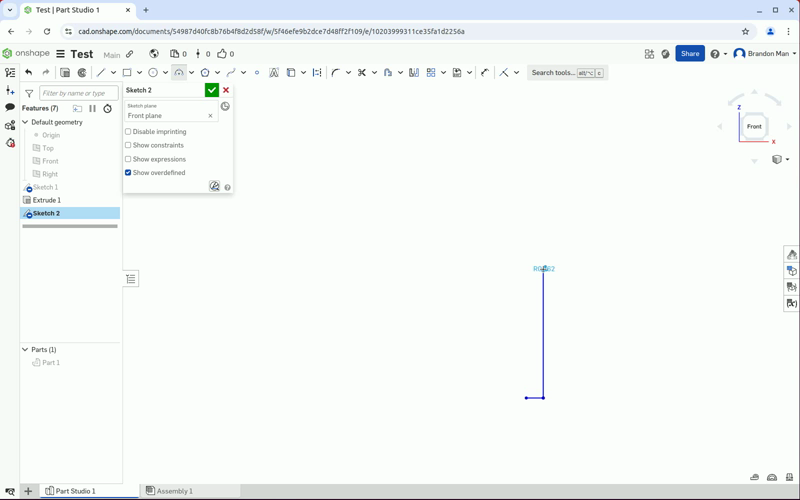
scroll(6)
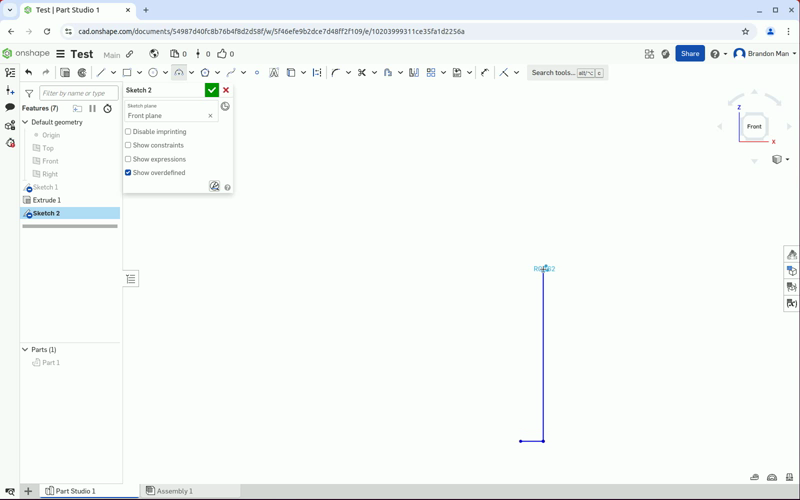
scroll(6)
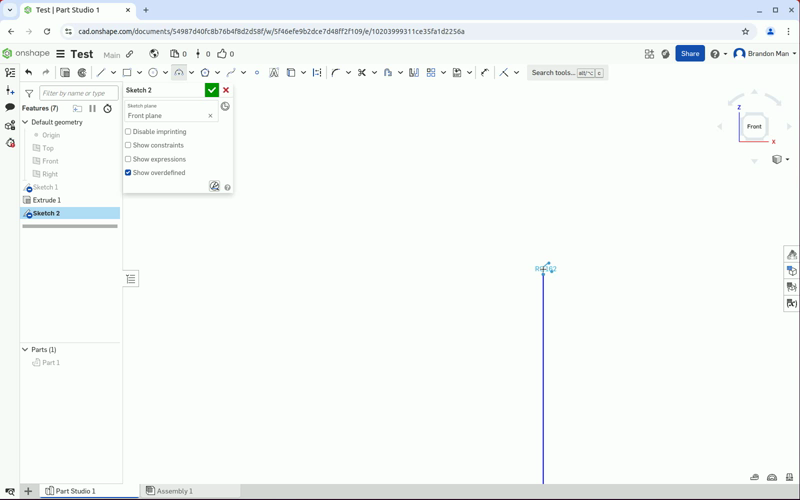
click(543, 268)
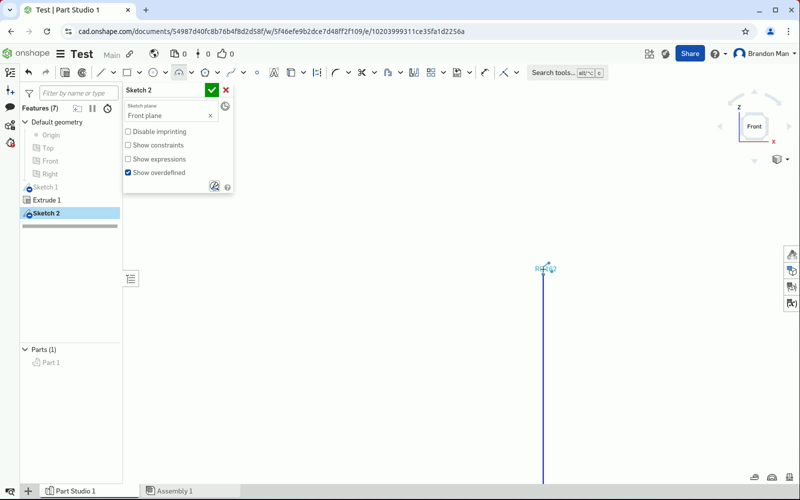
scroll(-6)
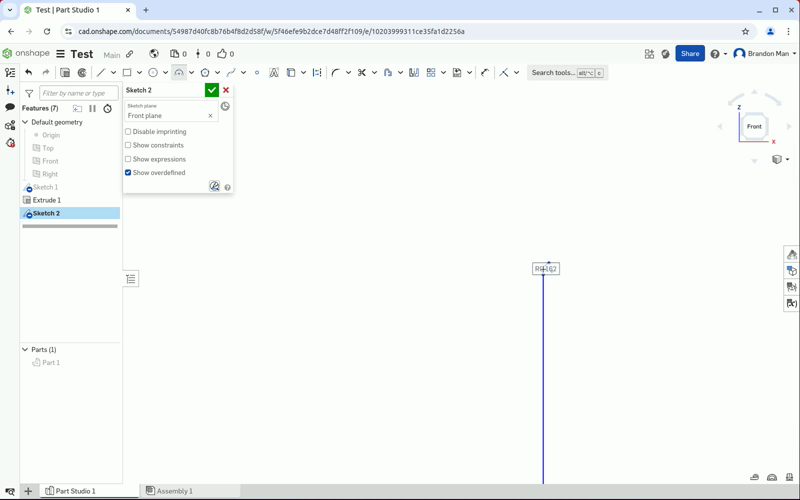
scroll(-6)
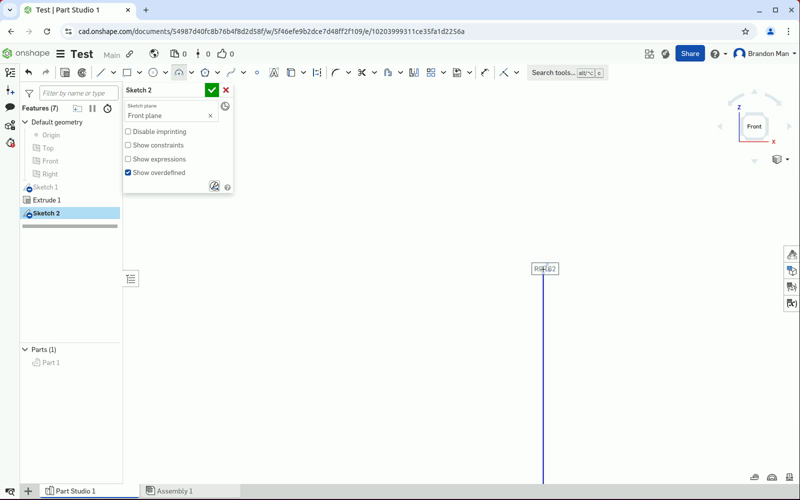
scroll(-6)
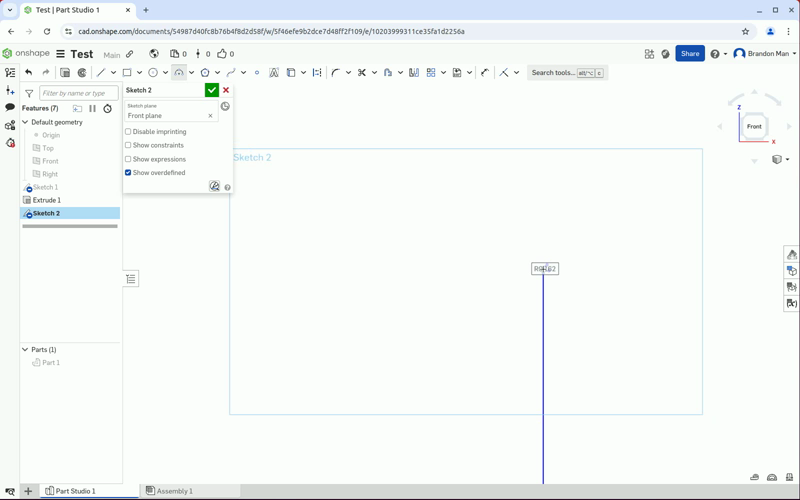
scroll(-6)
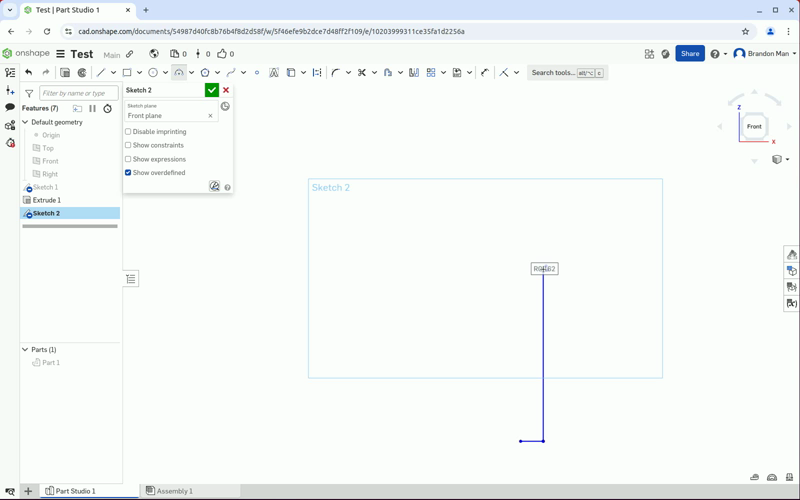
scroll(-6)
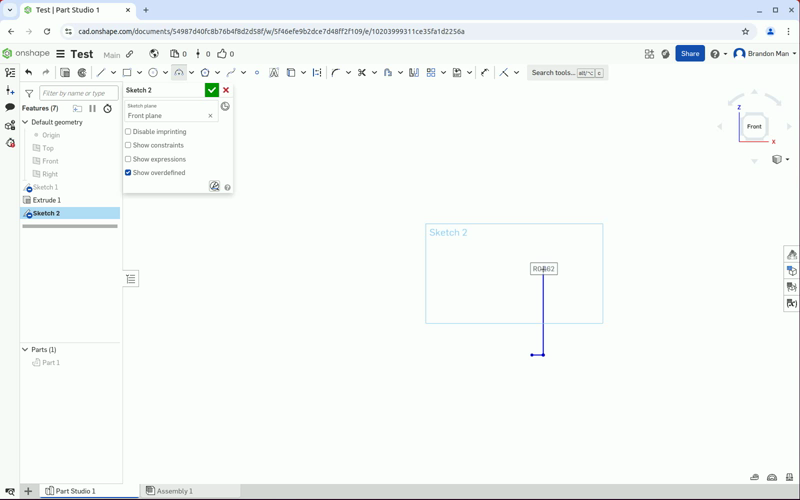
scroll(-6)
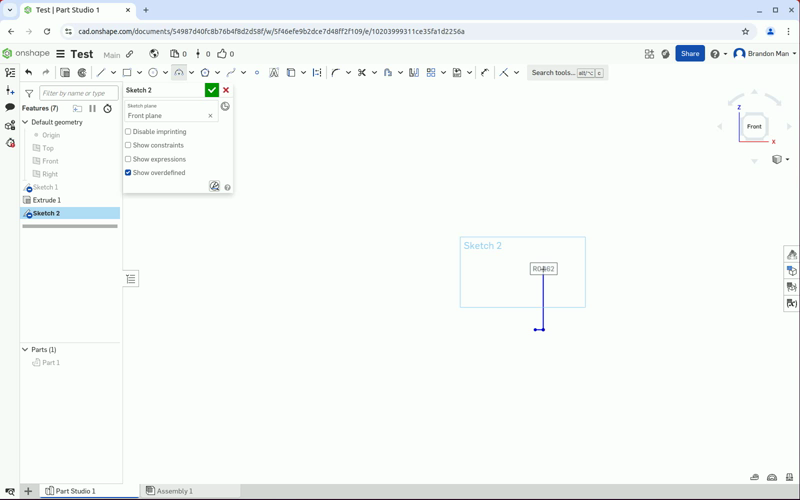
scroll(-6)
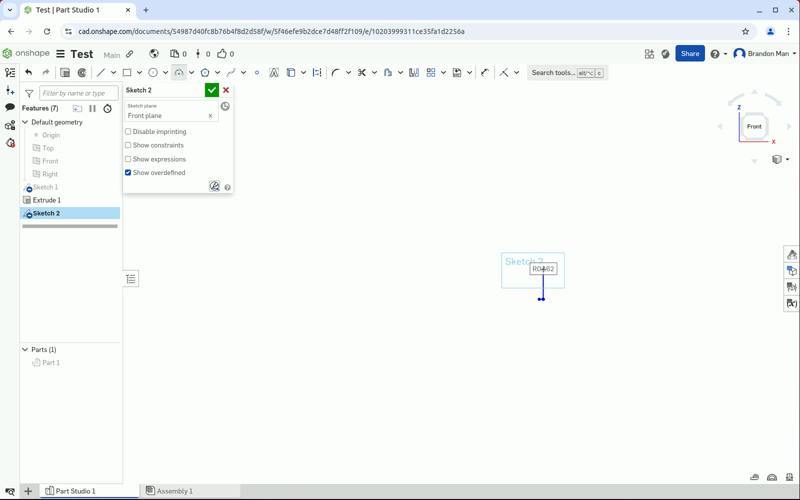
key_up(shift)
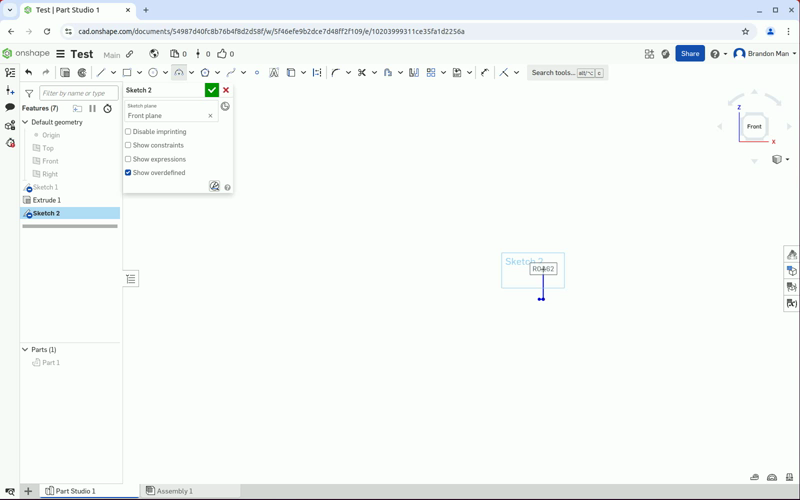
key(esc)
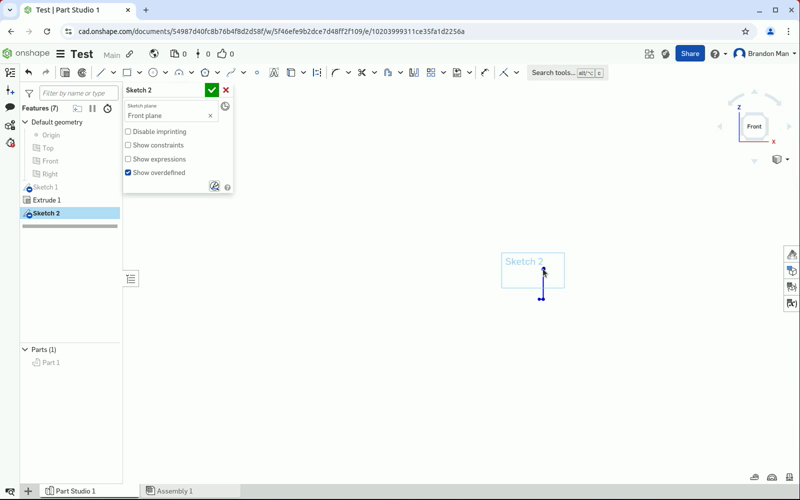
key(l)
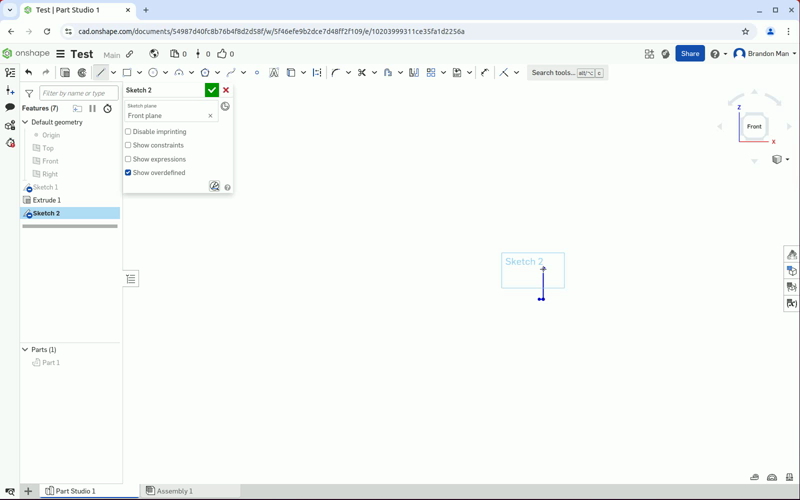
mouse_move(543, 268)
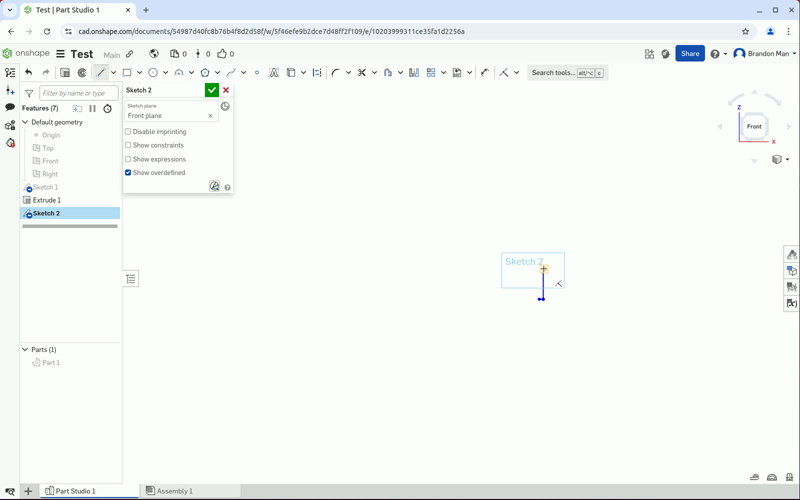
scroll(6)
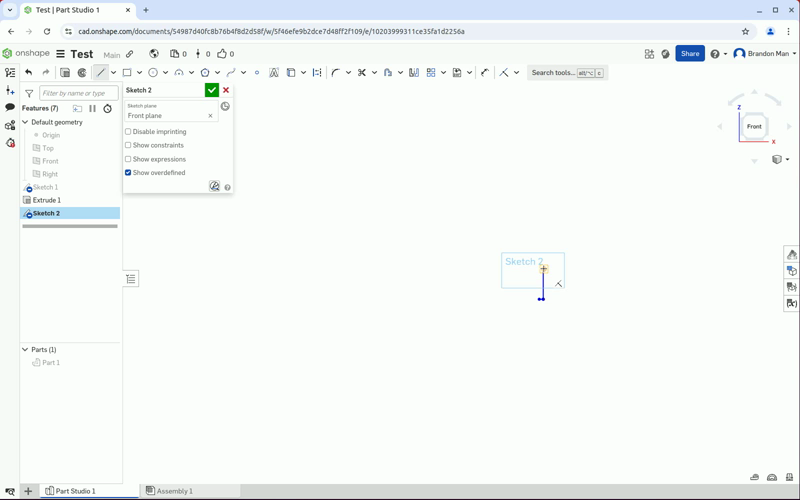
scroll(6)
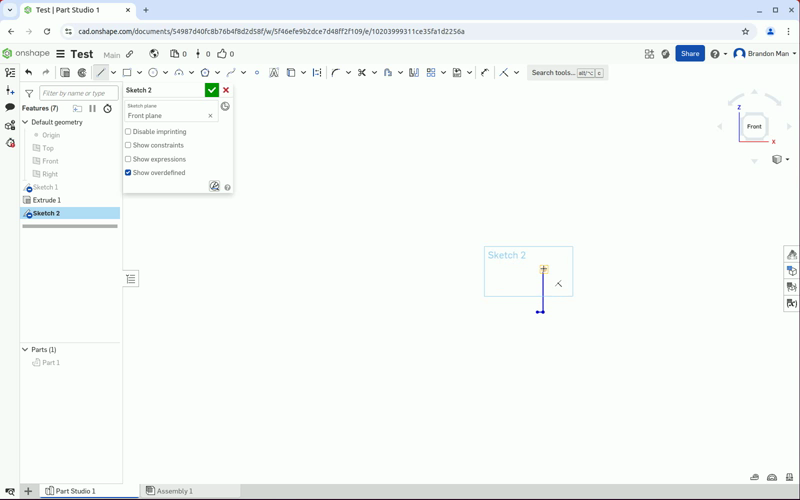
scroll(6)
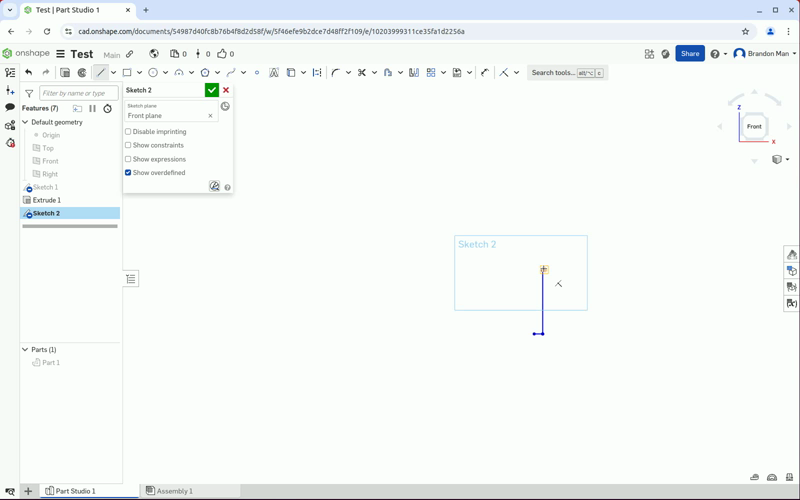
scroll(6)
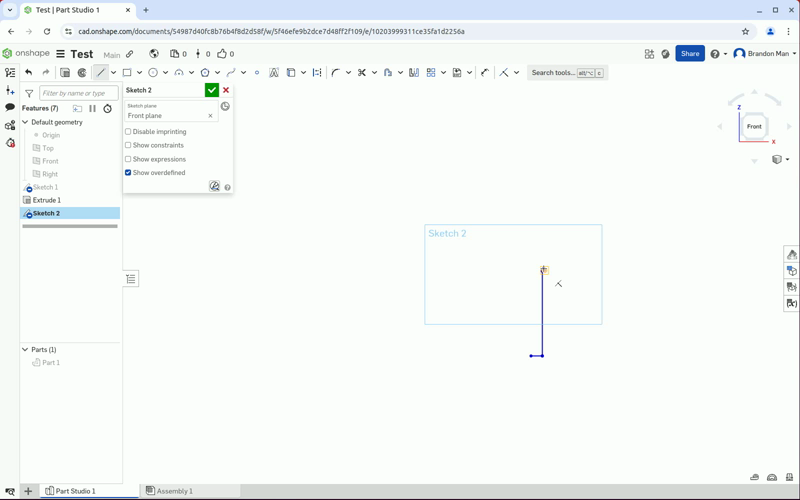
scroll(6)
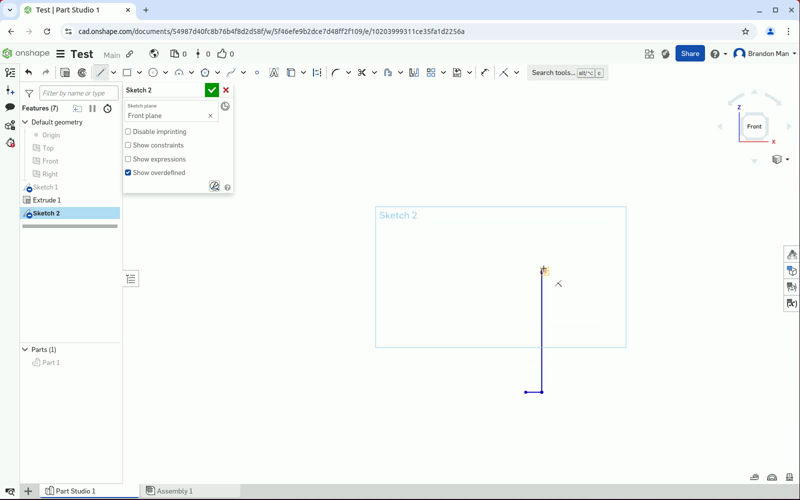
scroll(6)
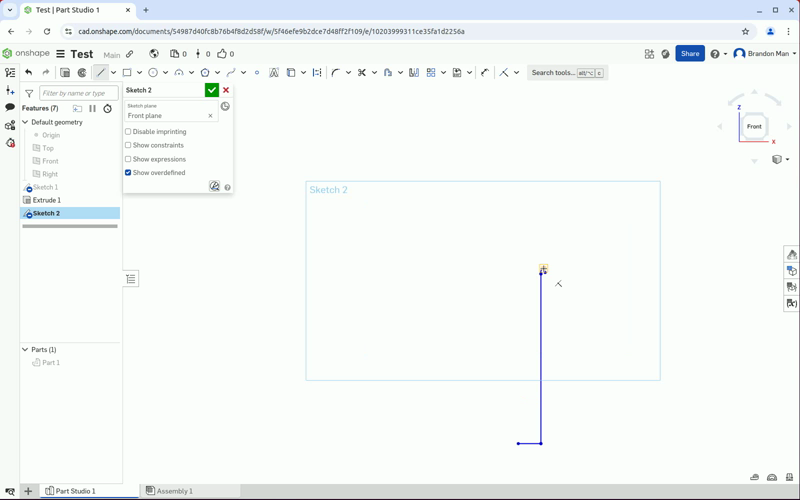
scroll(6)
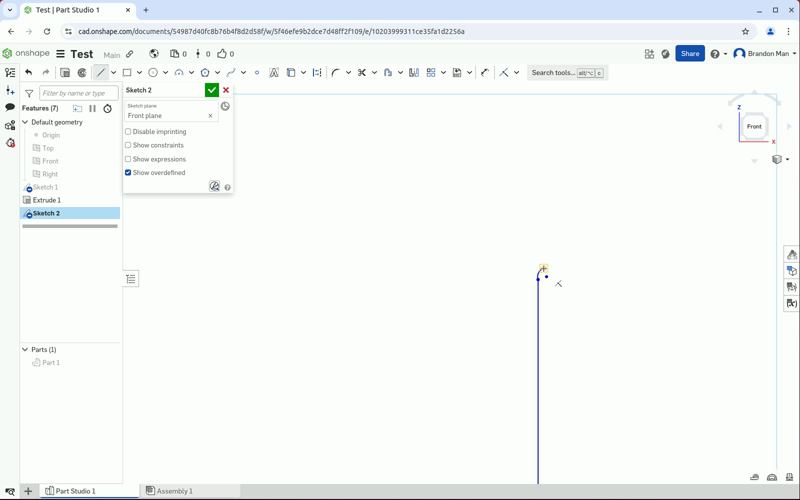
click(543, 268)
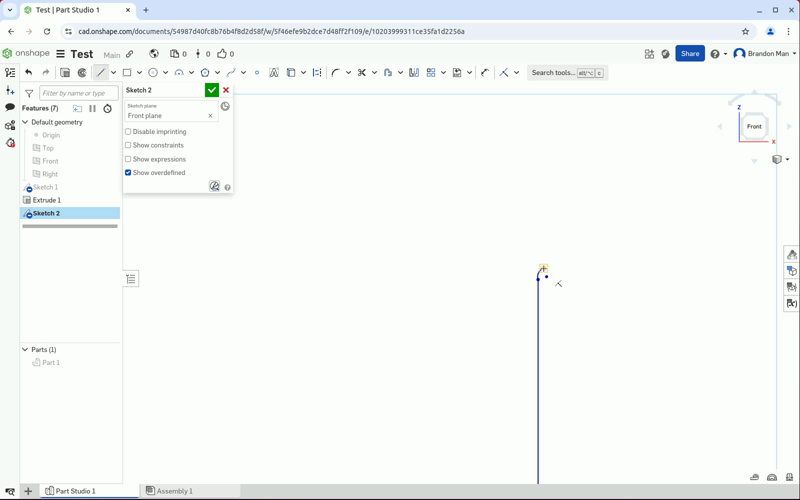
scroll(-6)
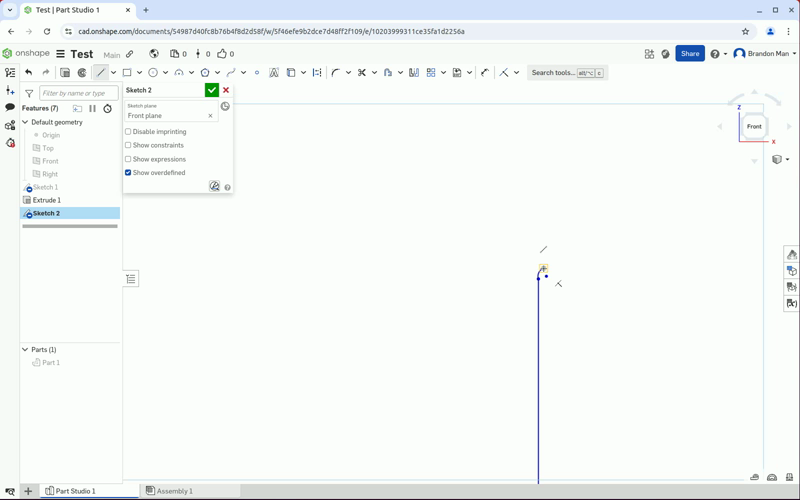
scroll(-6)
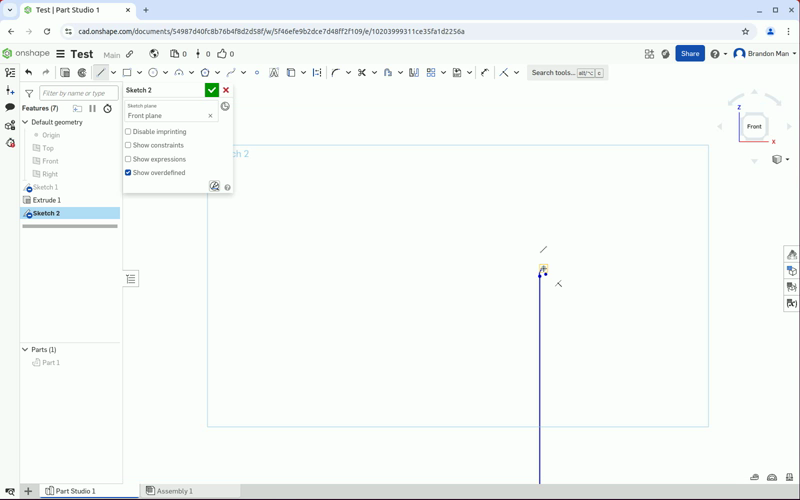
scroll(-6)
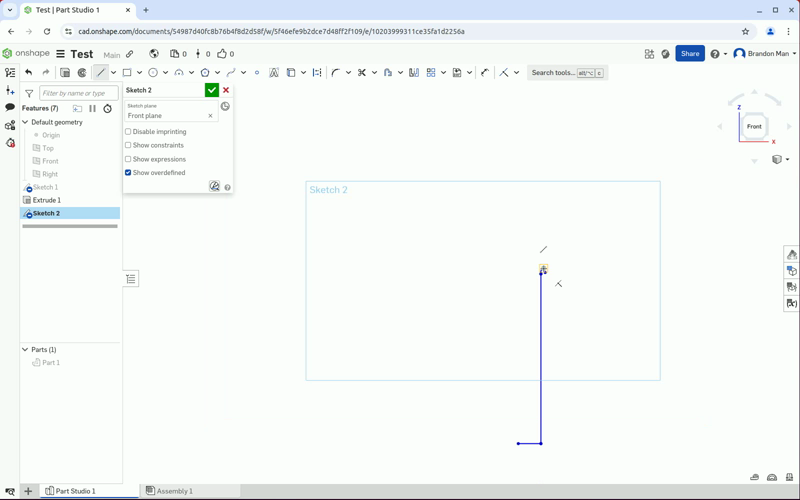
scroll(-6)
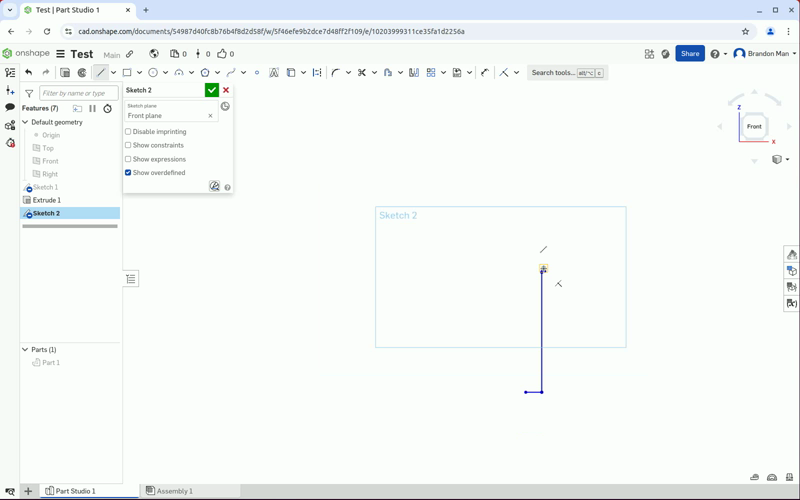
scroll(-6)
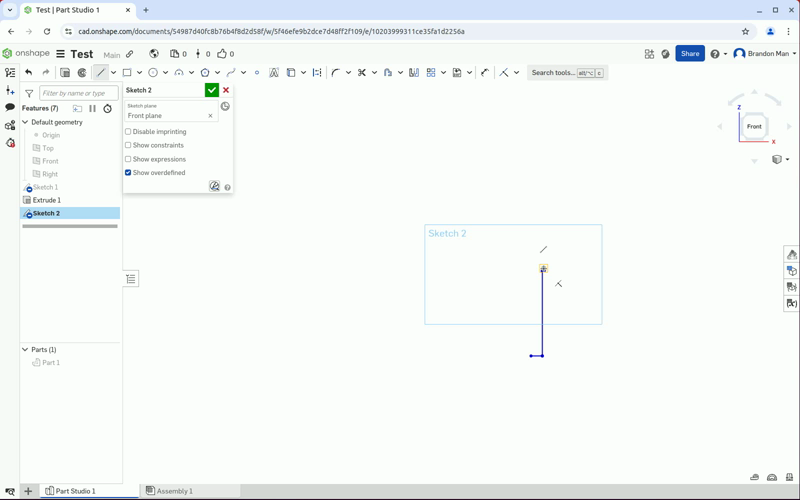
scroll(-6)
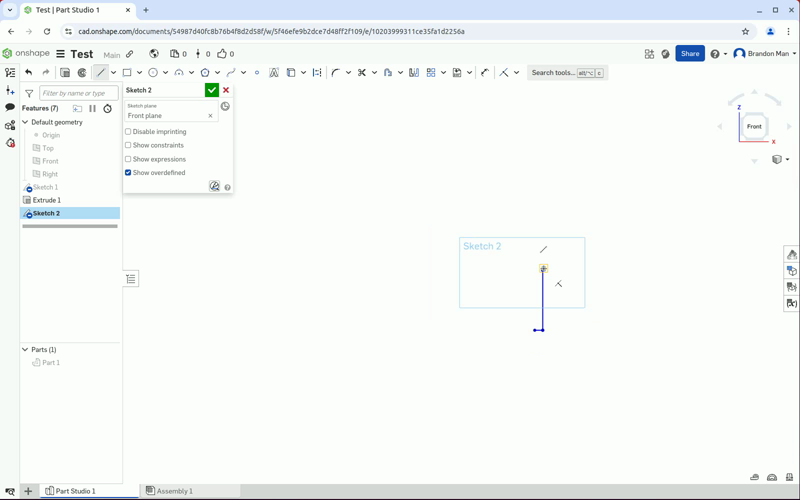
scroll(-6)
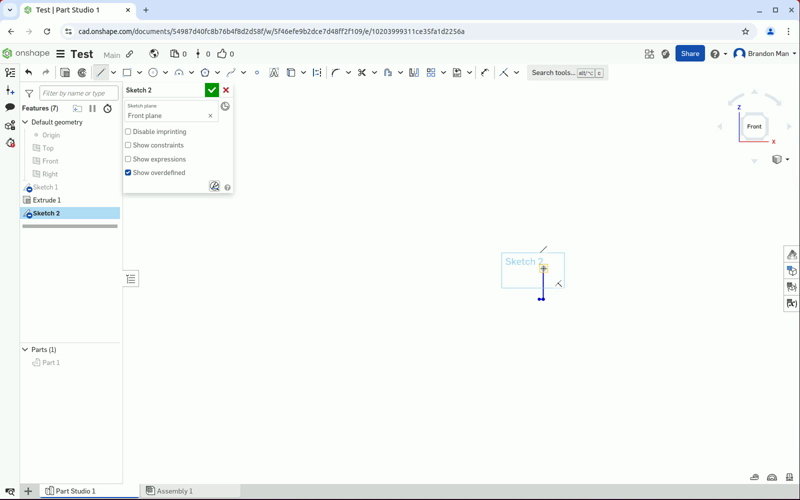
key_down(shift)
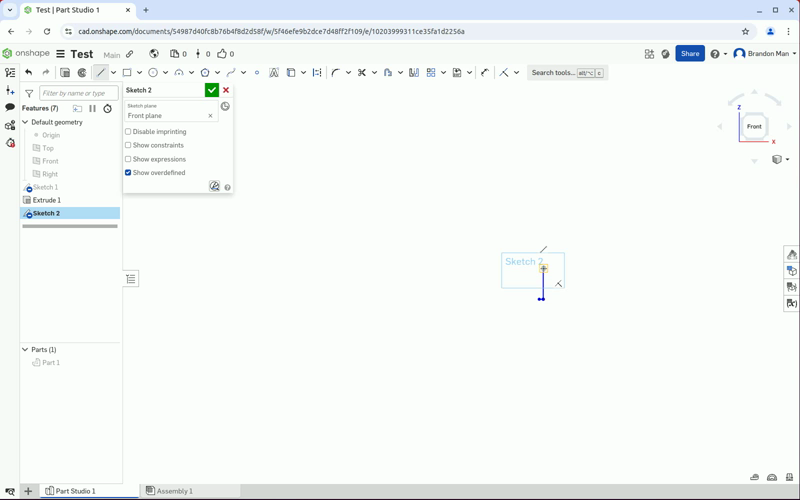
mouse_move(573, 268)
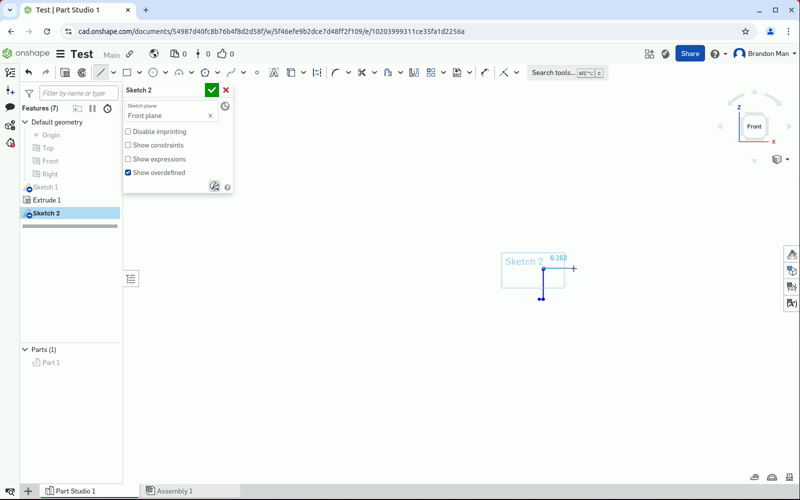
mouse_move(573, 268)
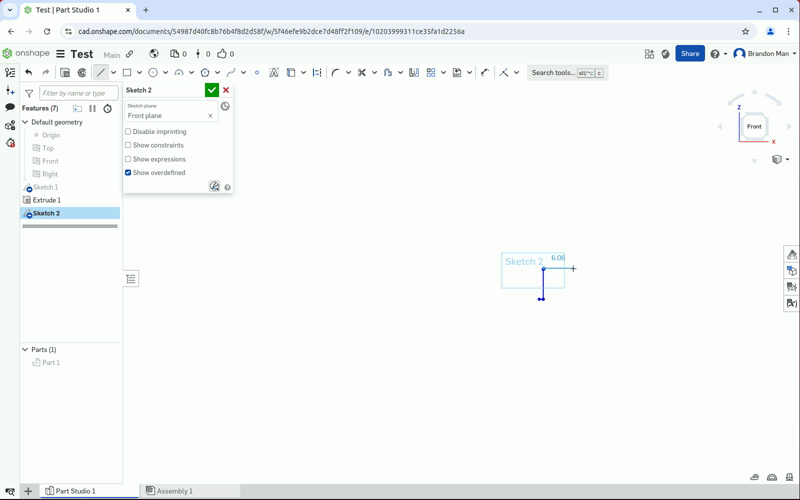
click(573, 268)
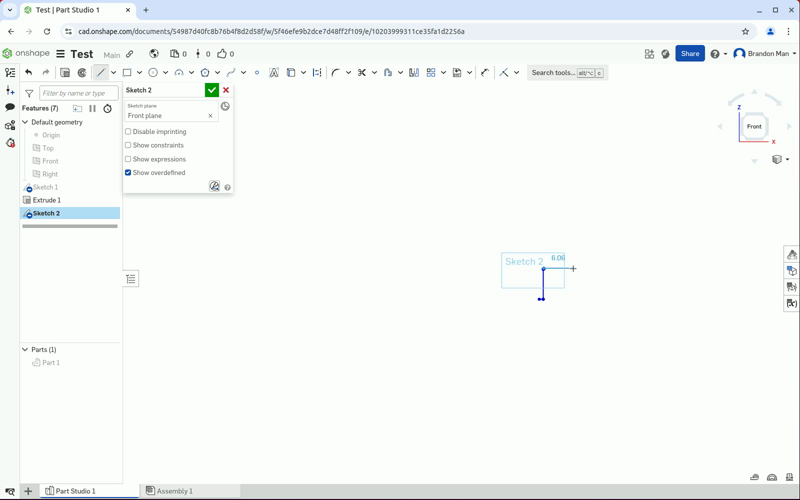
key_up(shift)
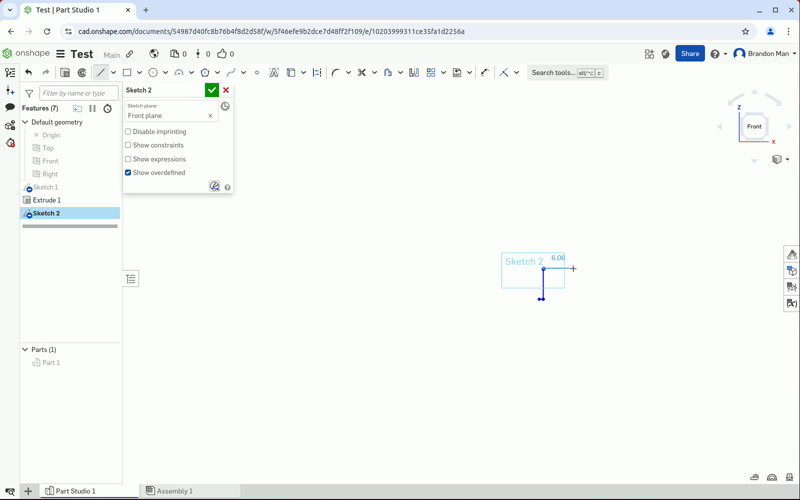
key(esc)
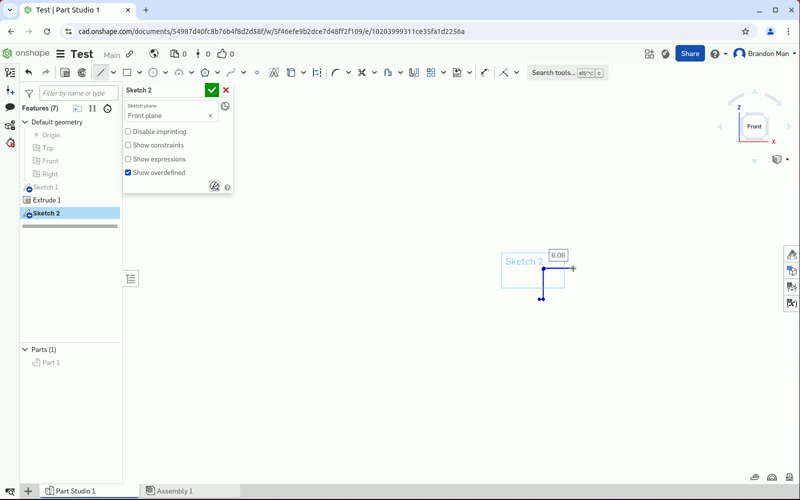
key(a)
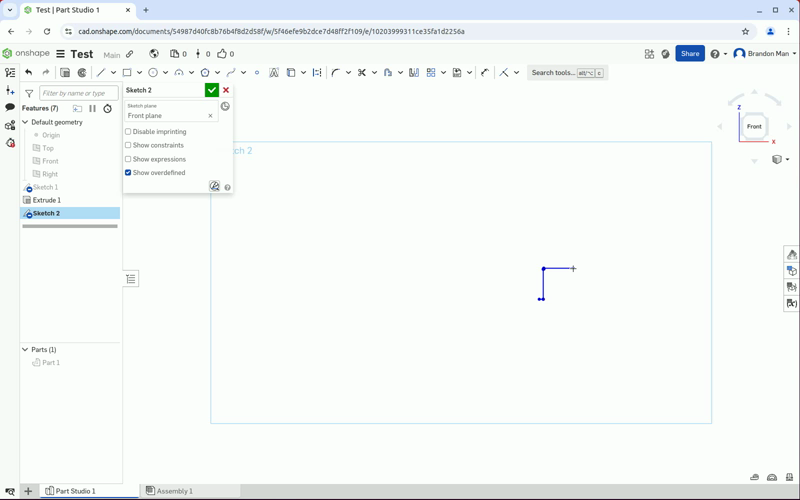
mouse_move(573, 268)
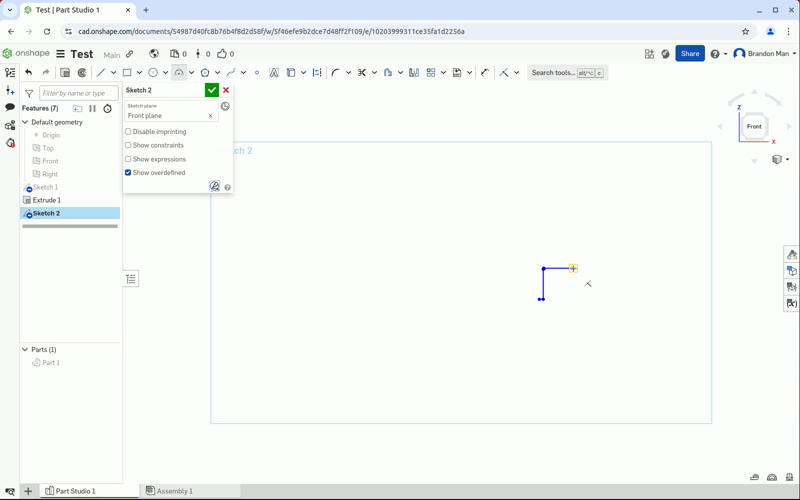
click(573, 268)
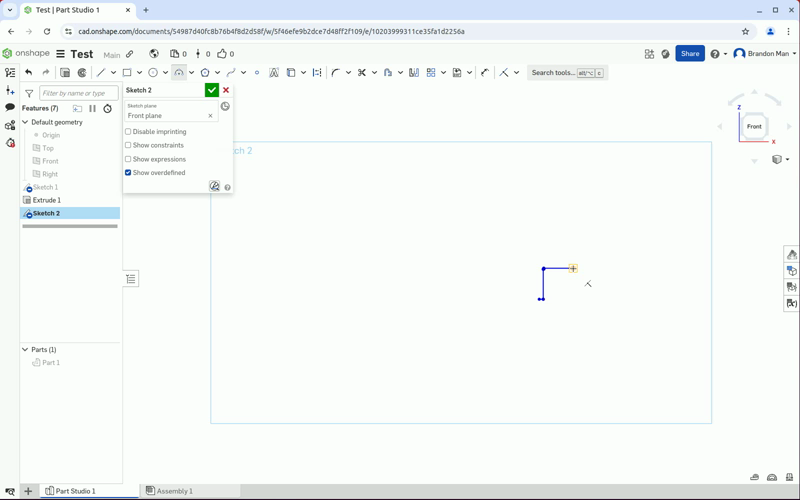
key_down(shift)
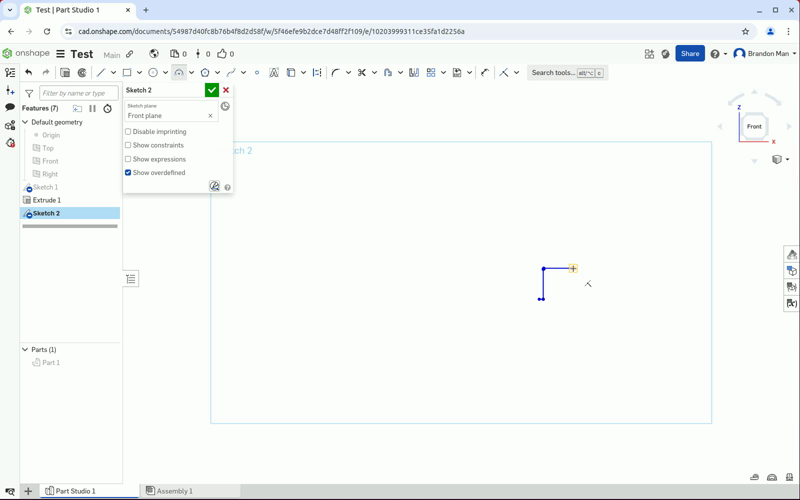
mouse_move(573, 267)
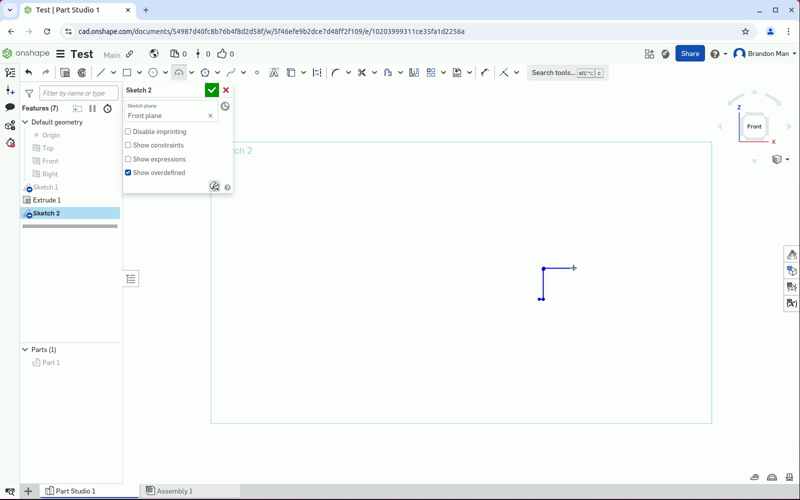
scroll(6)
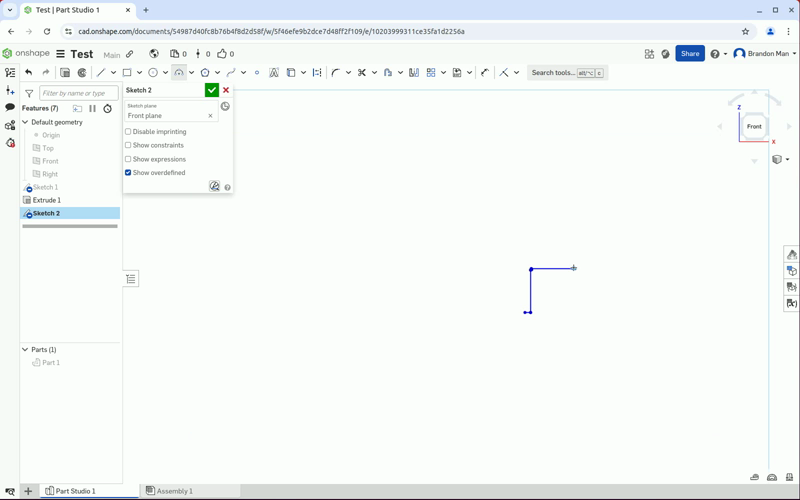
scroll(6)
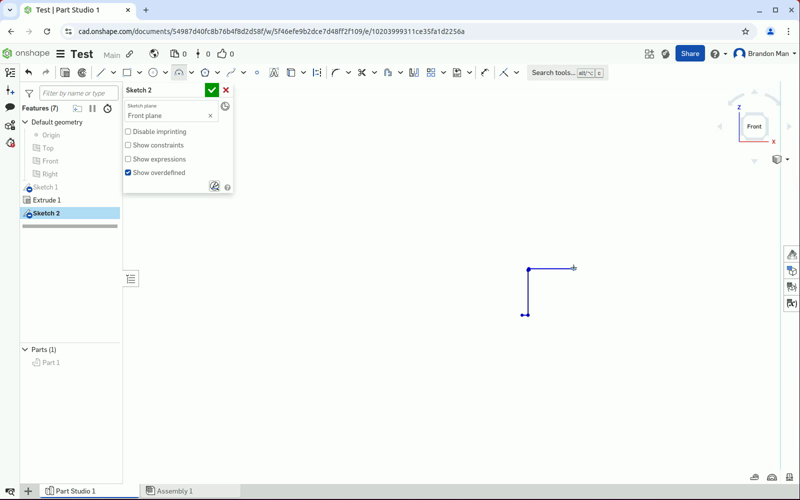
scroll(6)
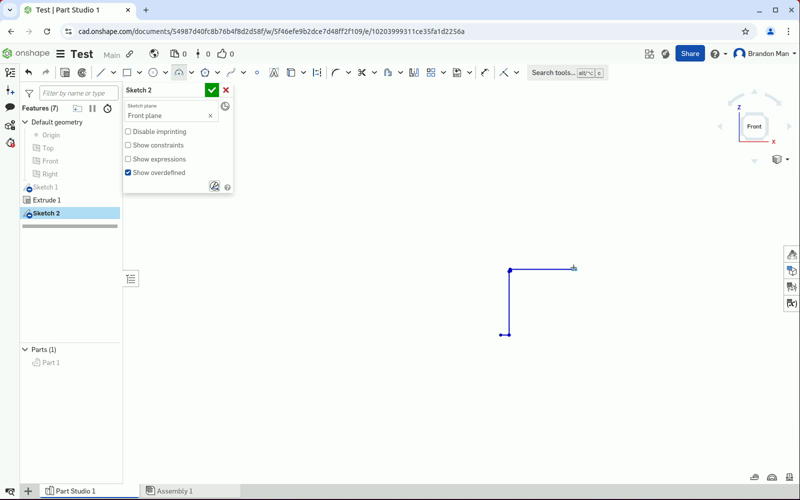
scroll(6)
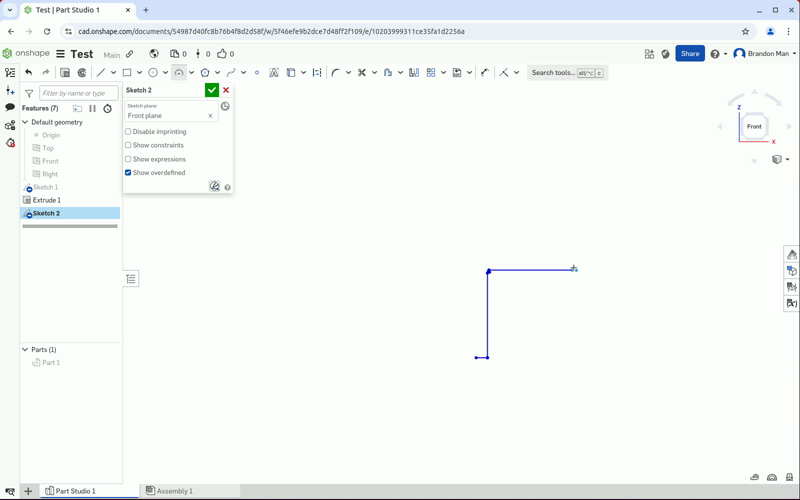
scroll(6)
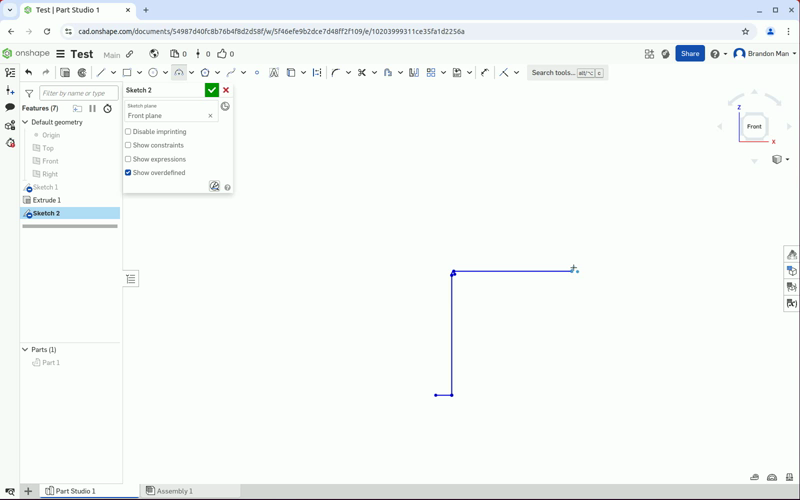
scroll(6)
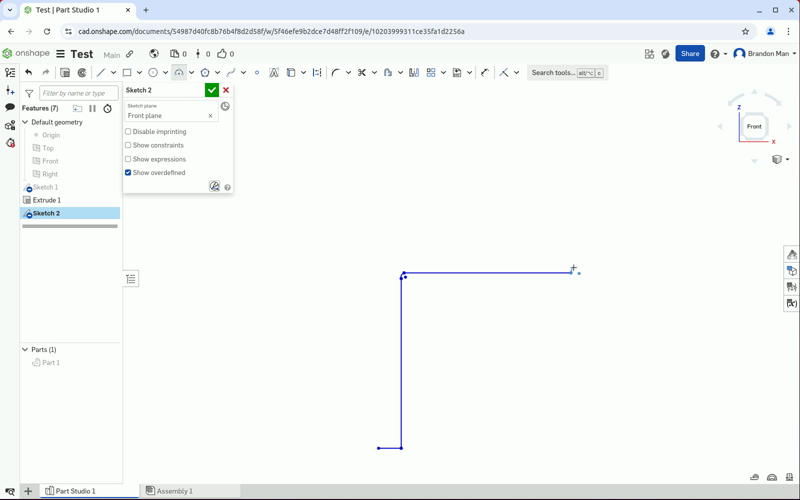
scroll(6)
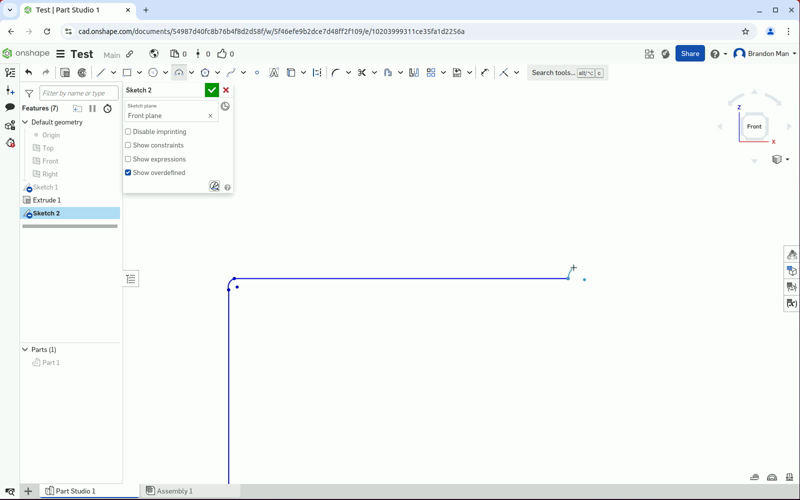
click(573, 267)
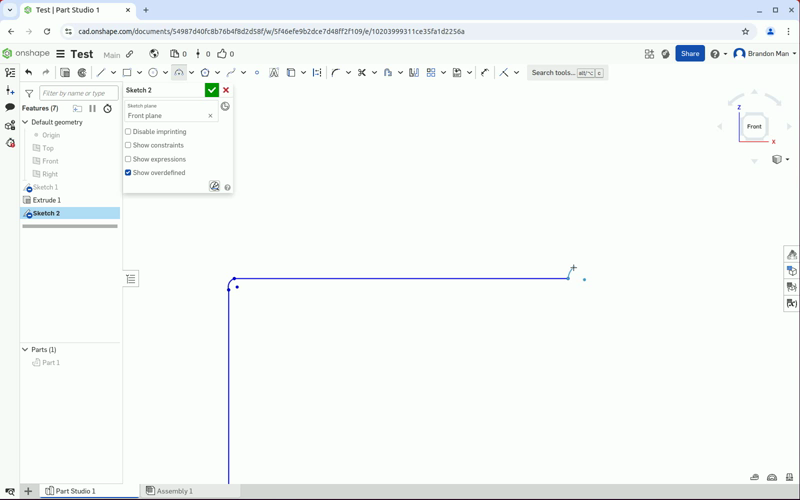
scroll(-6)
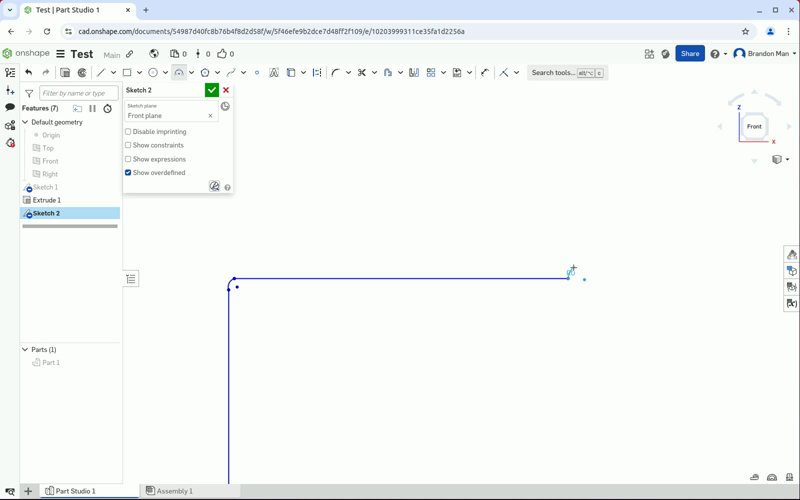
scroll(-6)
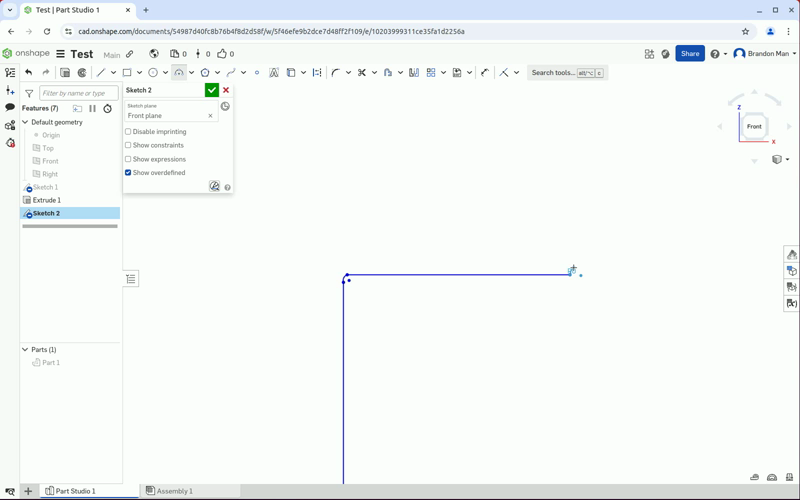
scroll(-6)
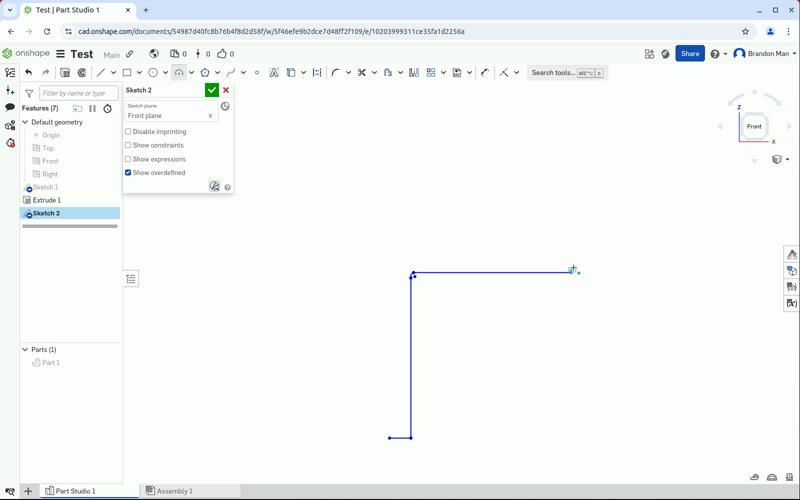
scroll(-6)
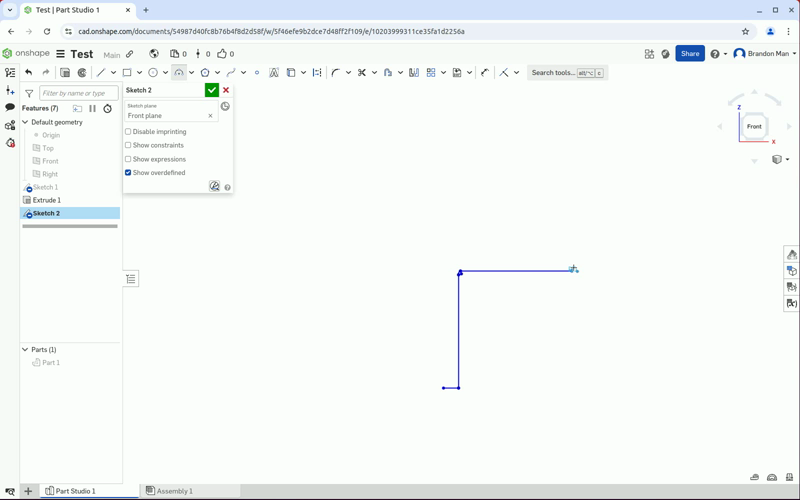
scroll(-6)
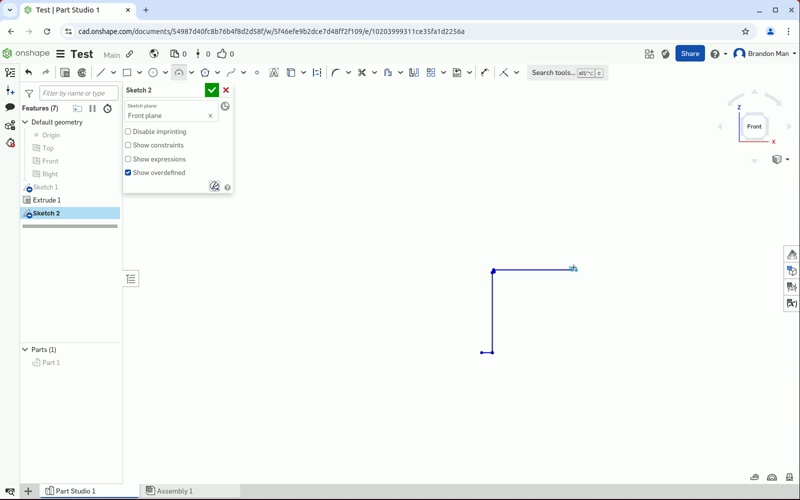
scroll(-6)
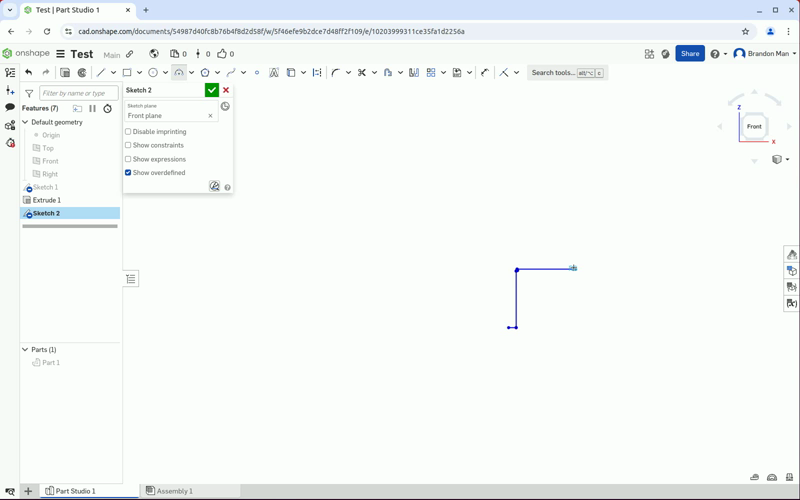
scroll(-6)
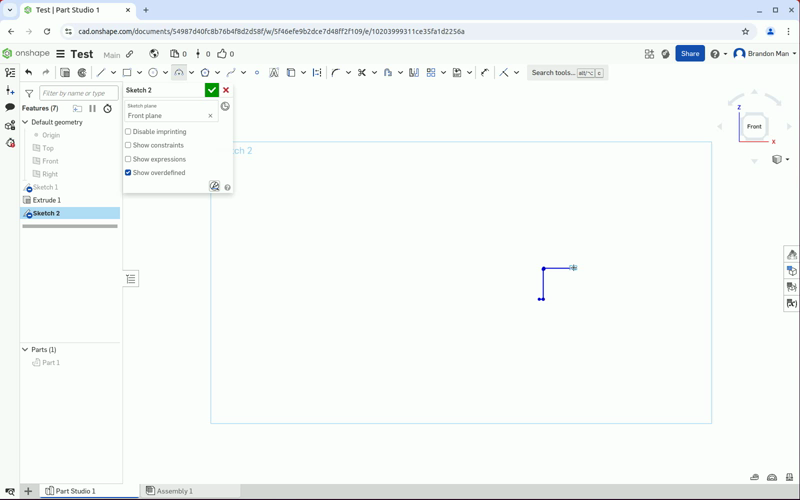
mouse_move(573, 267)
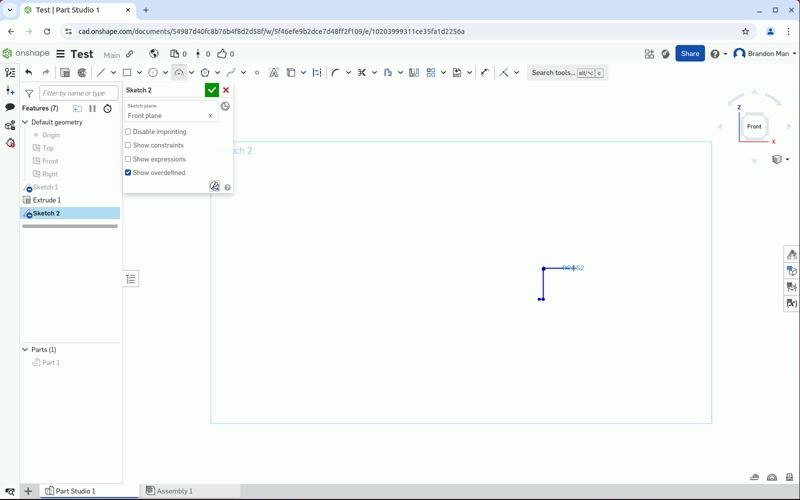
scroll(6)
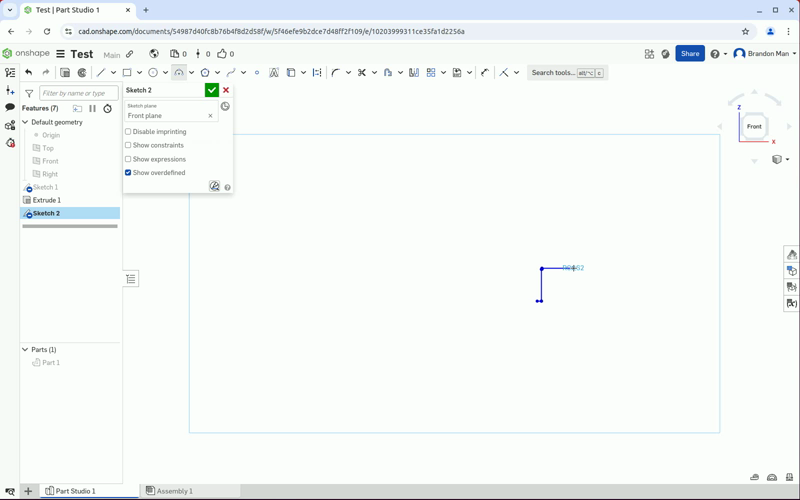
scroll(6)
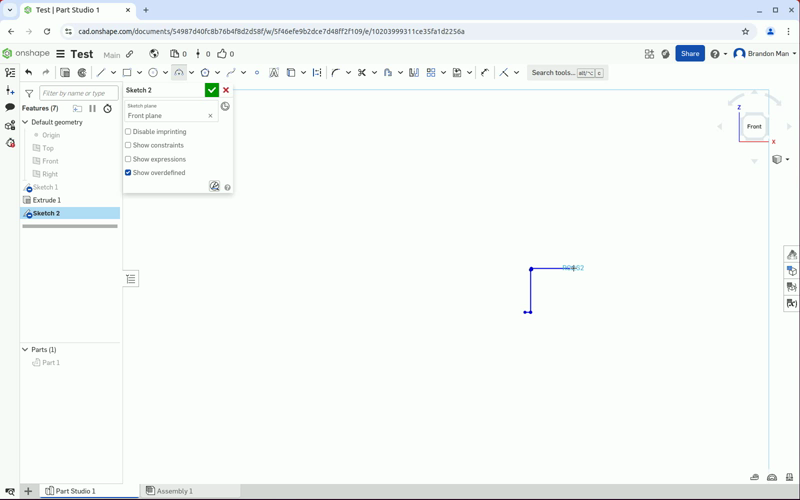
scroll(6)
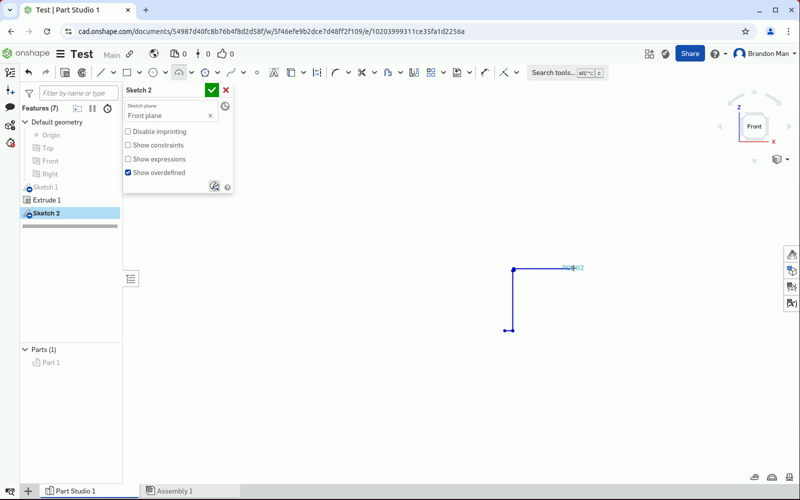
scroll(6)
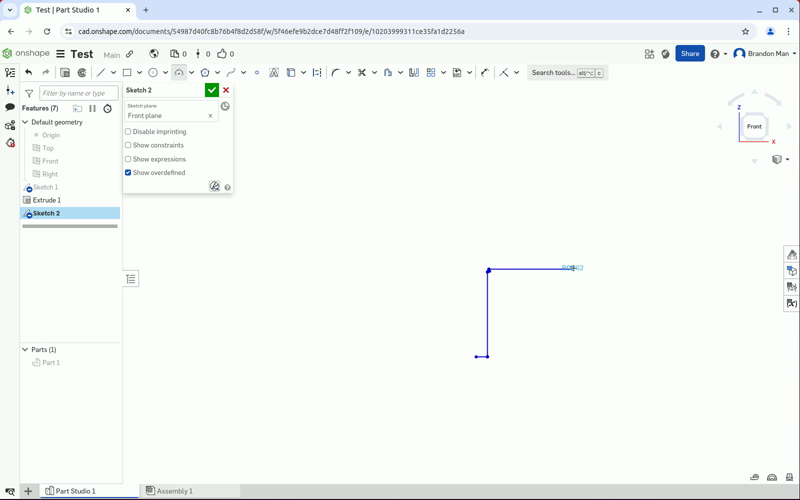
scroll(6)
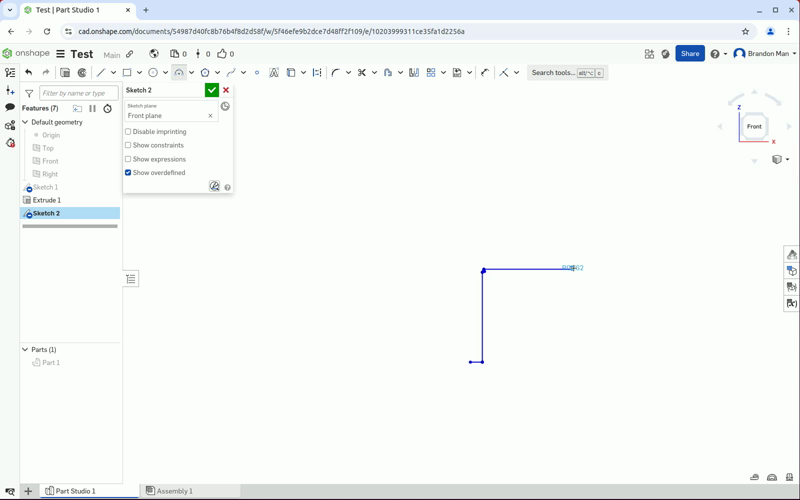
scroll(6)
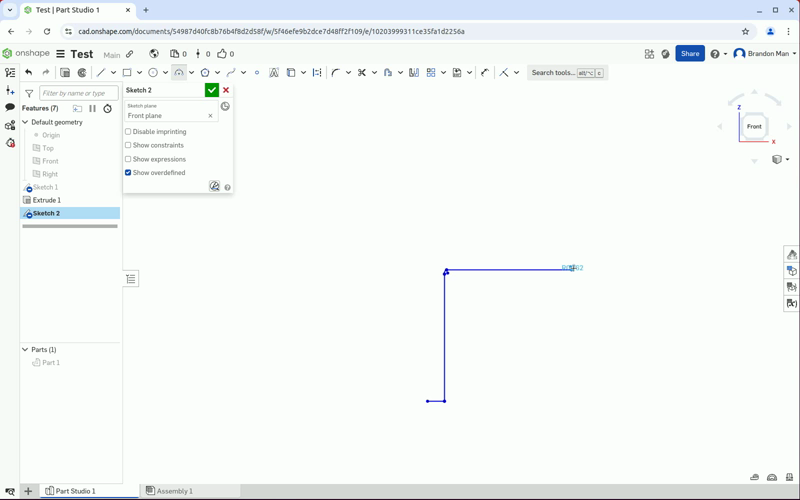
scroll(6)
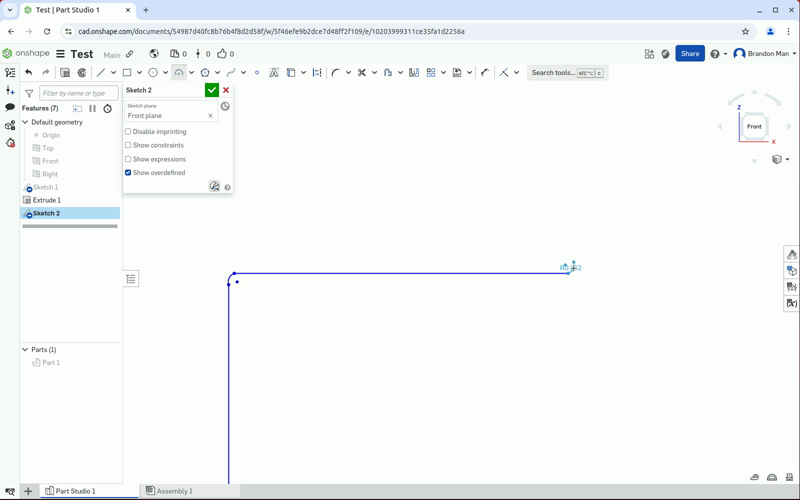
click(573, 267)
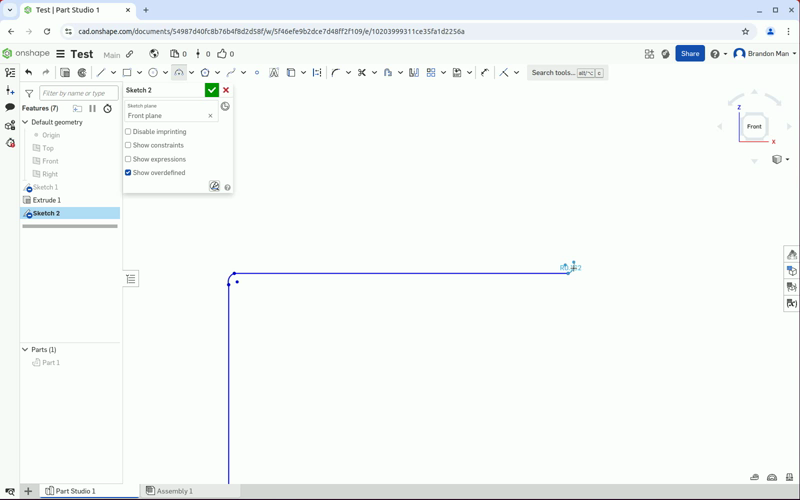
scroll(-6)
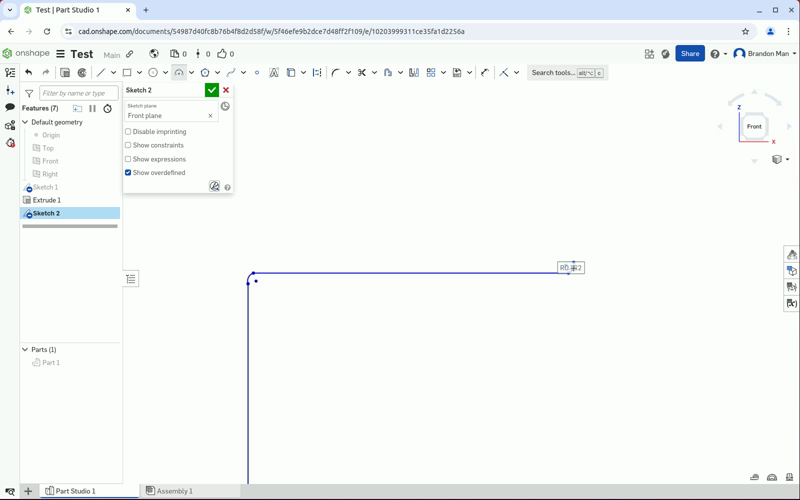
scroll(-6)
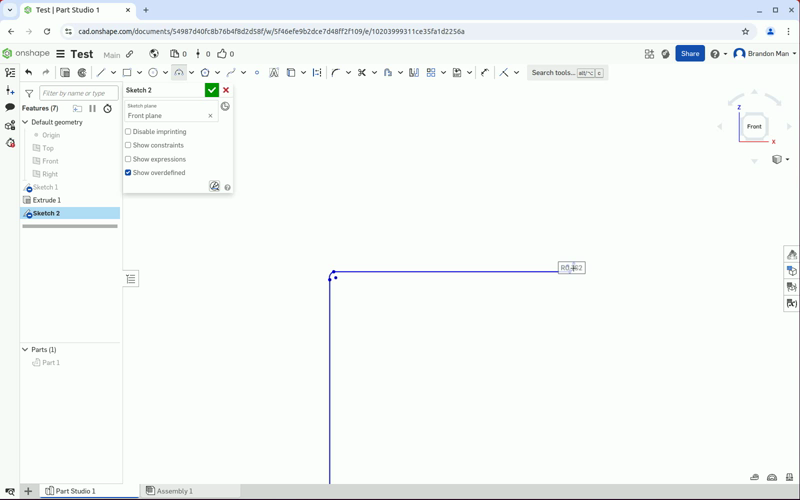
scroll(-6)
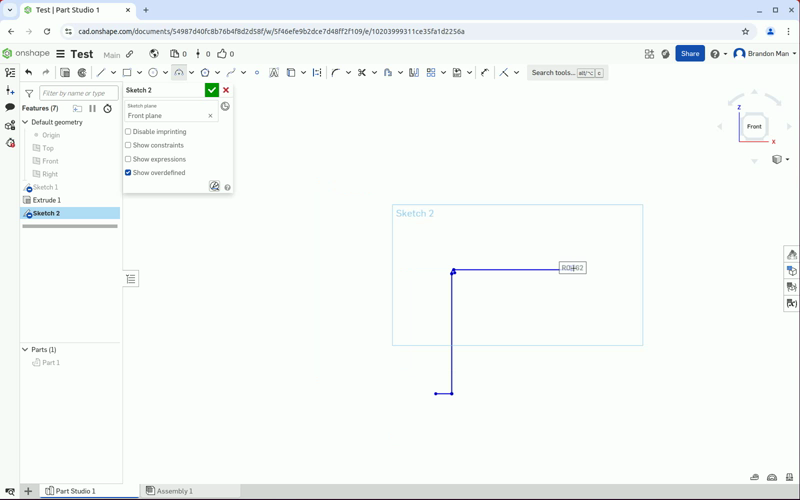
scroll(-6)
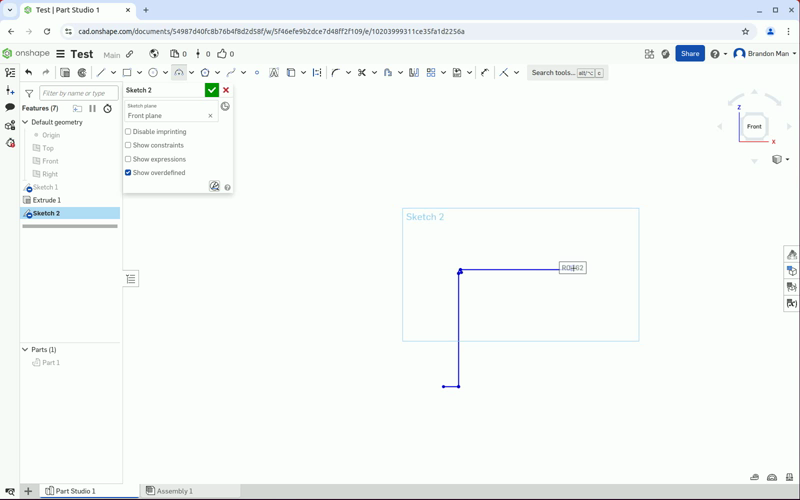
scroll(-6)
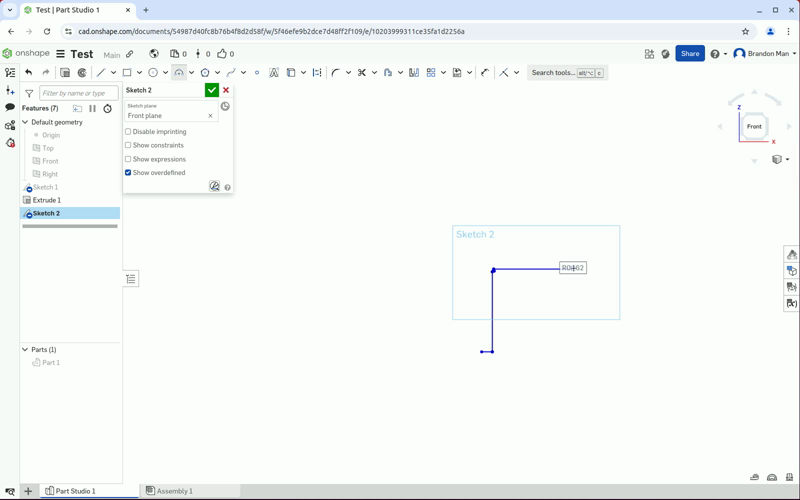
scroll(-6)
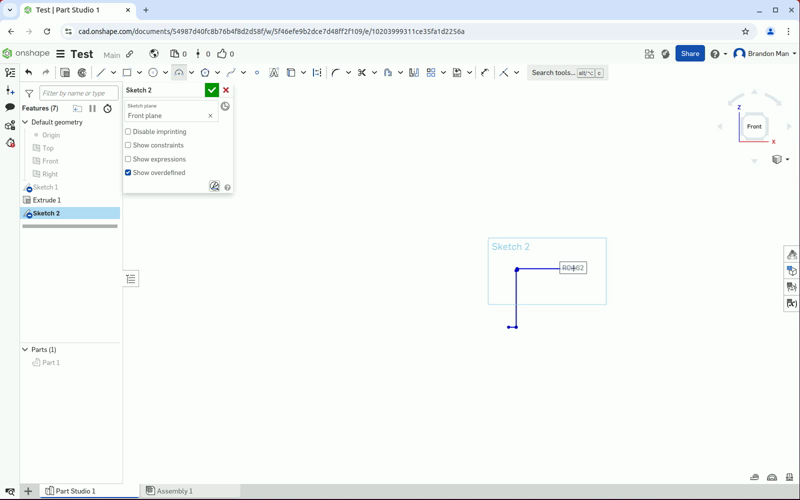
scroll(-6)
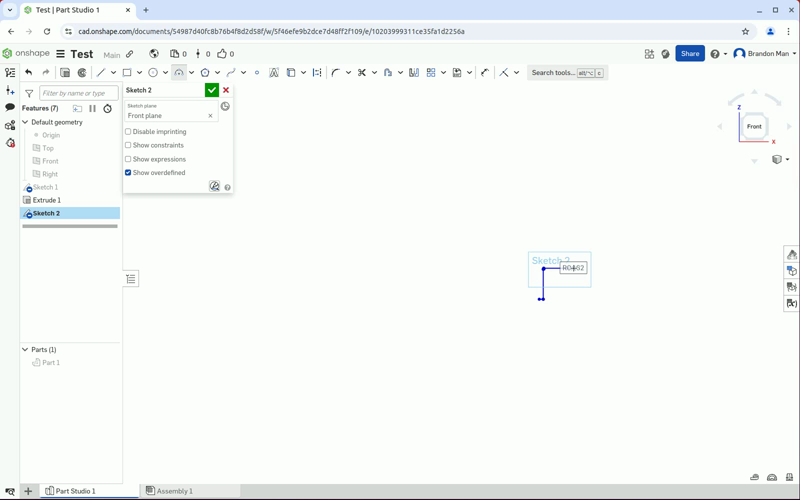
key_up(shift)
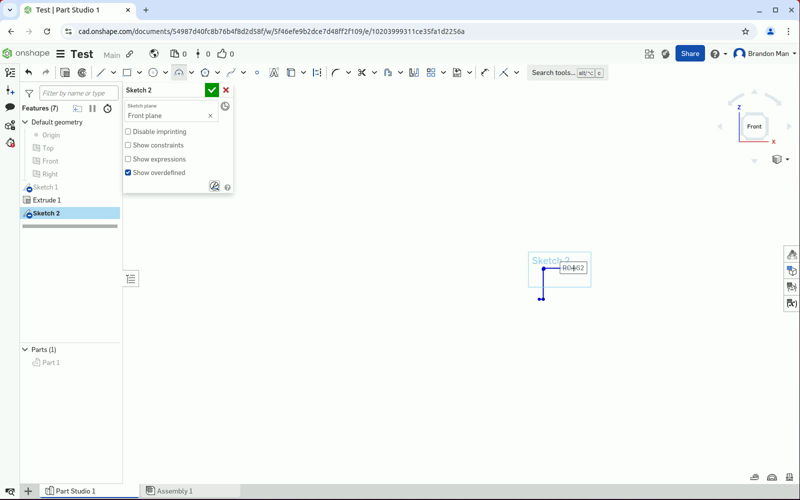
key(esc)
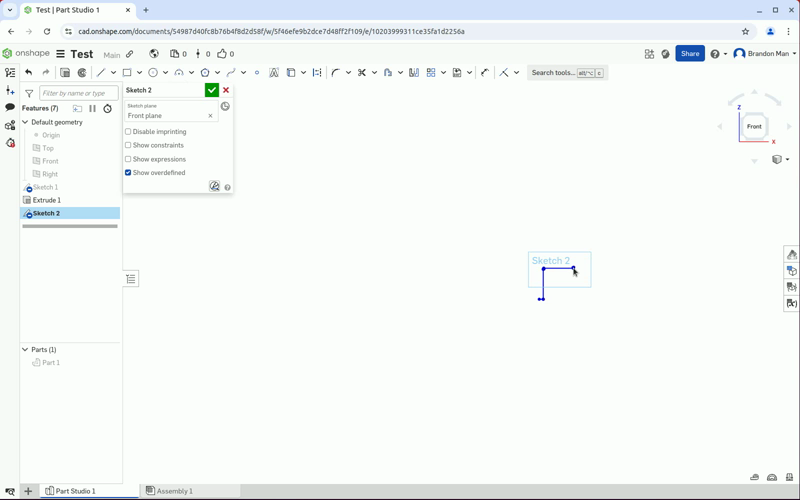
key(l)
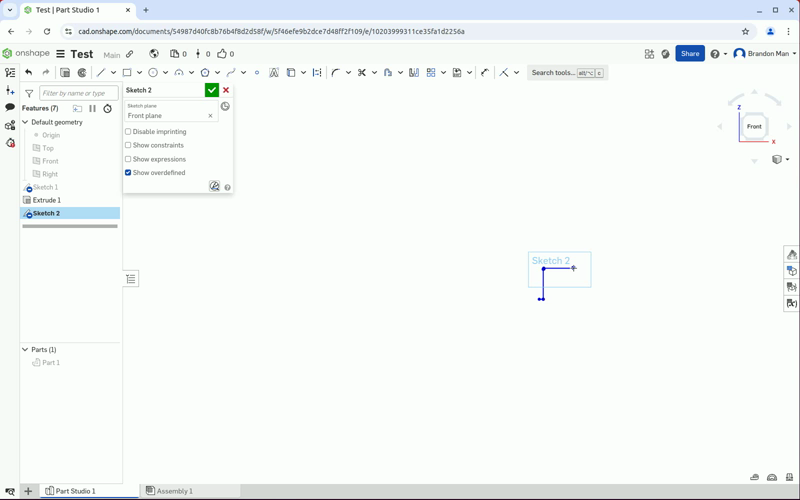
mouse_move(573, 267)
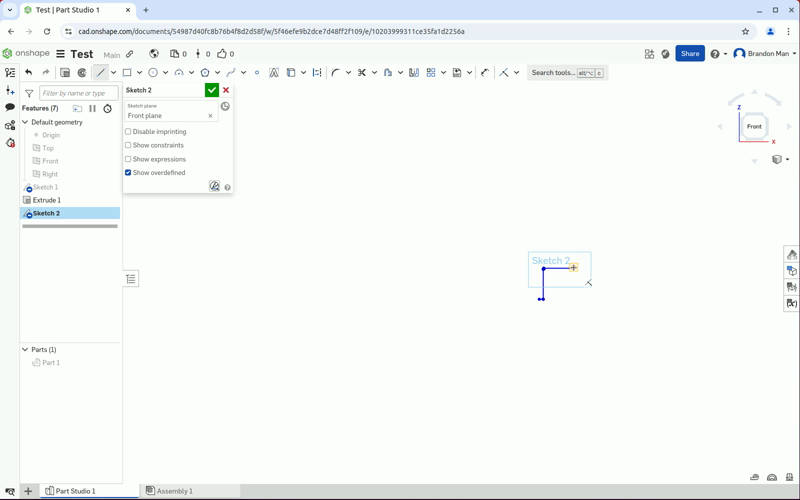
scroll(6)
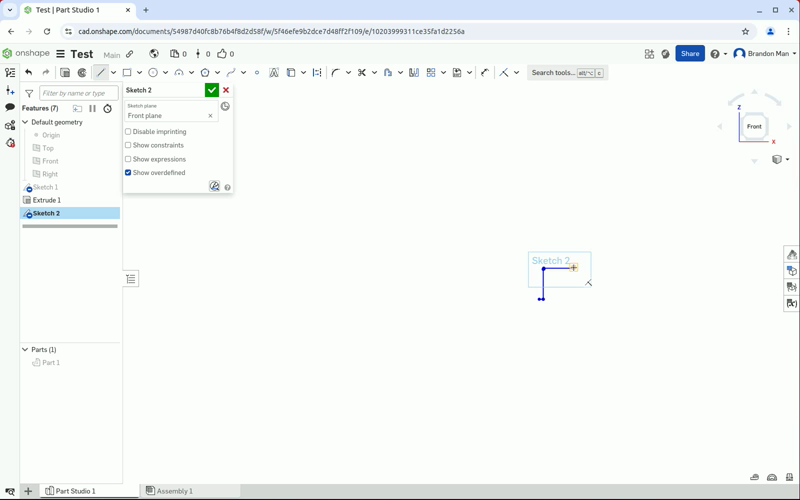
scroll(6)
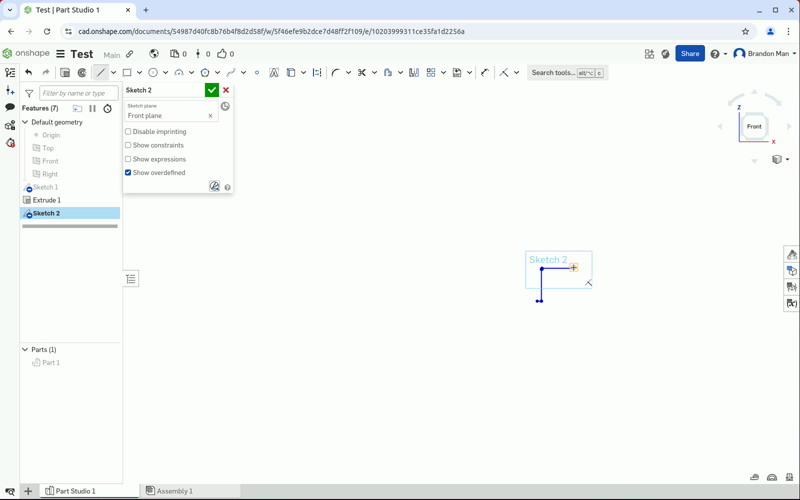
scroll(6)
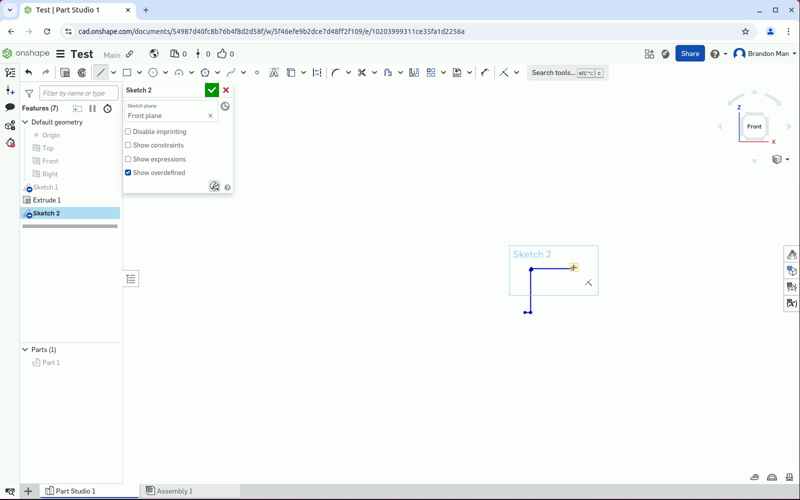
scroll(6)
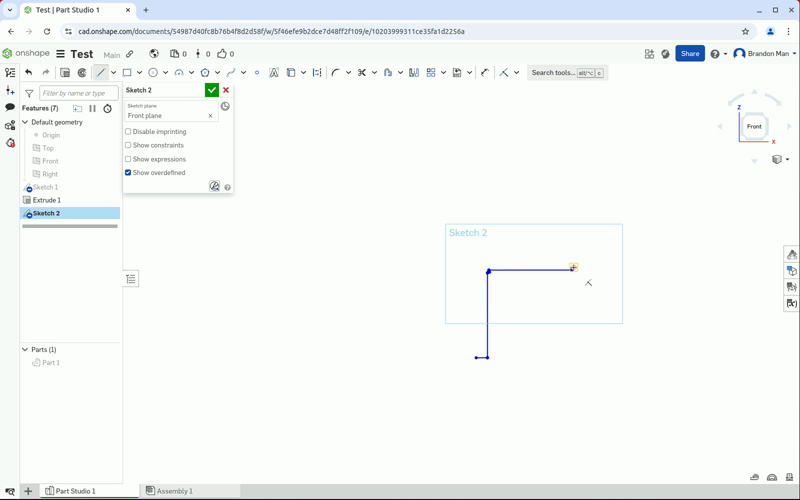
scroll(6)
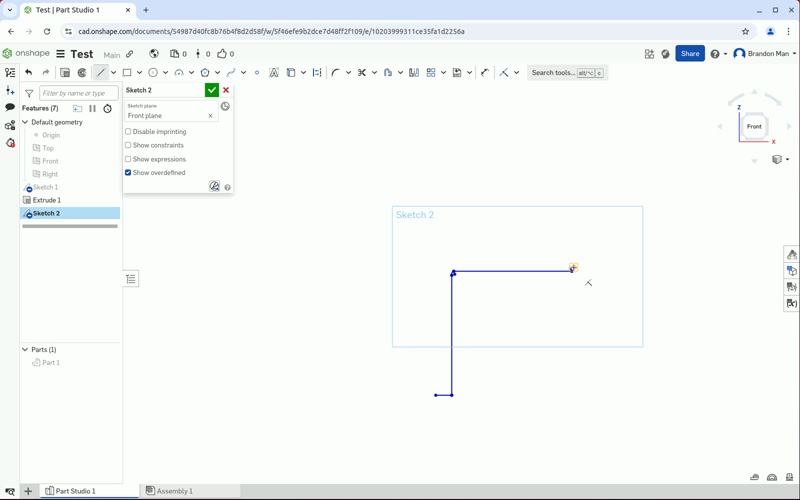
scroll(6)
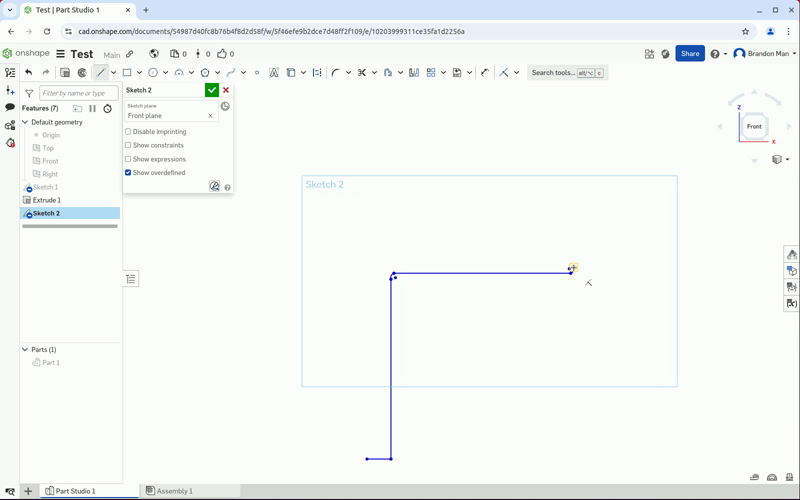
scroll(6)
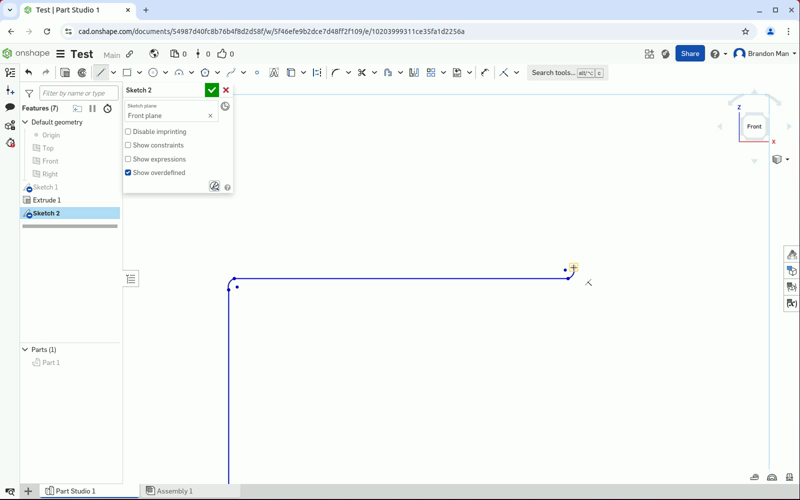
click(573, 267)
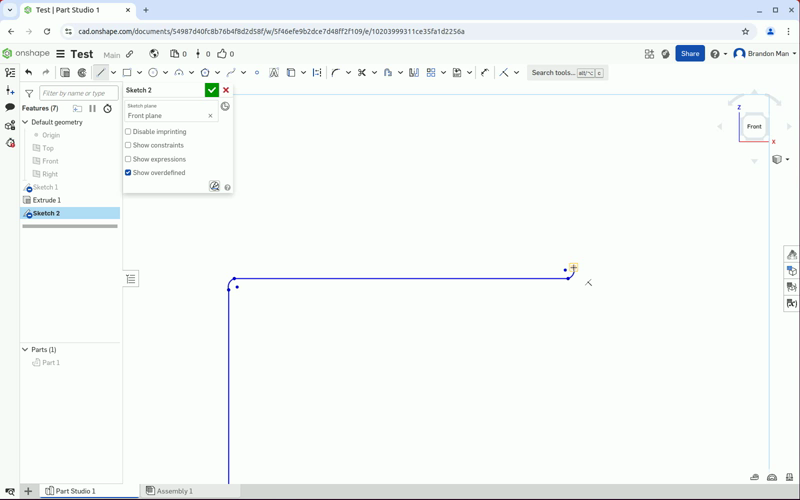
scroll(-6)
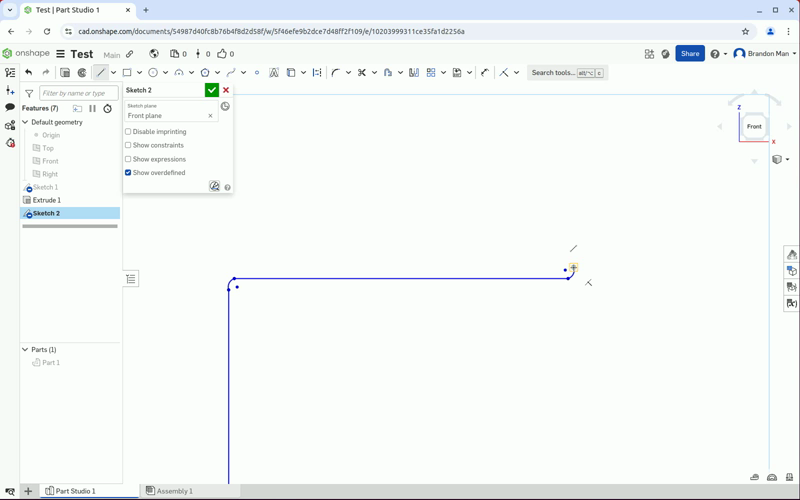
scroll(-6)
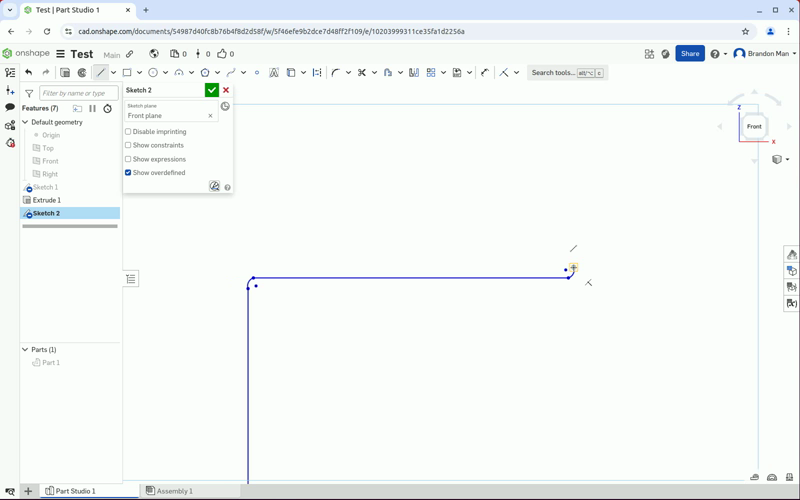
scroll(-6)
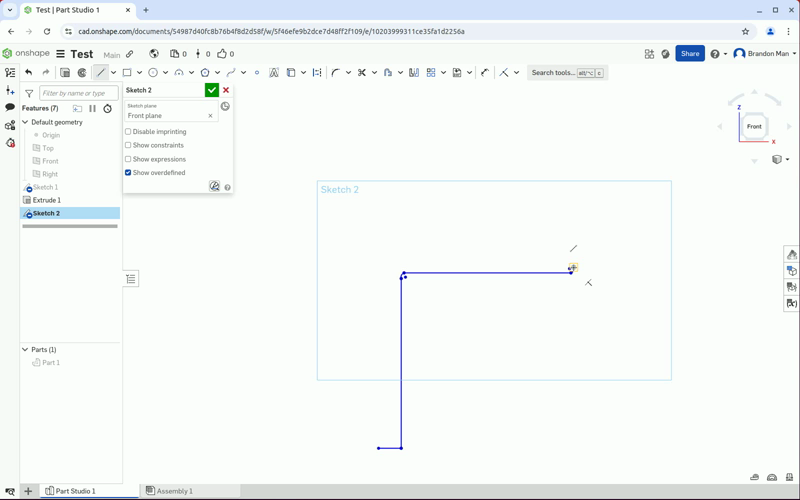
scroll(-6)
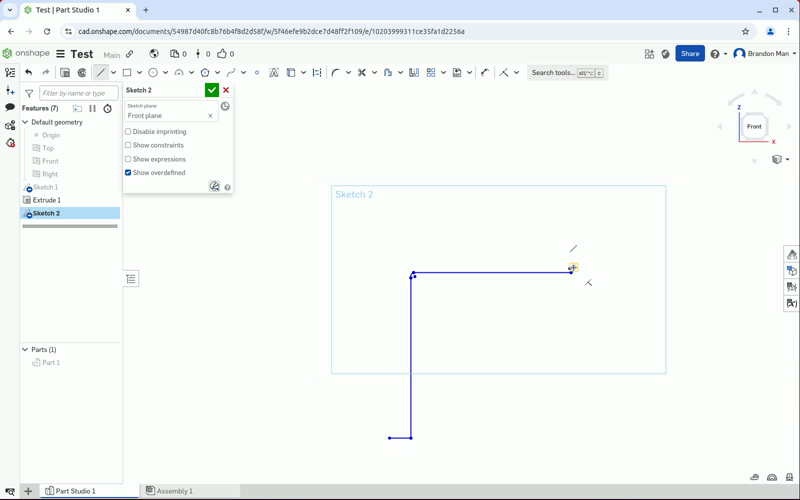
scroll(-6)
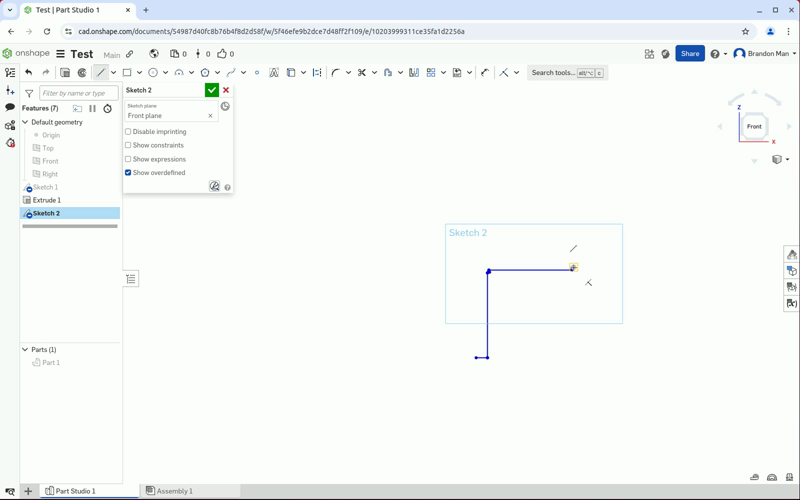
scroll(-6)
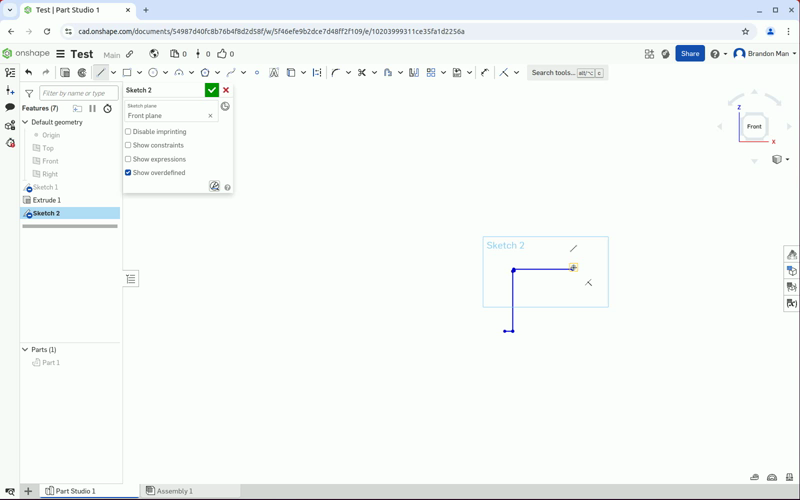
scroll(-6)
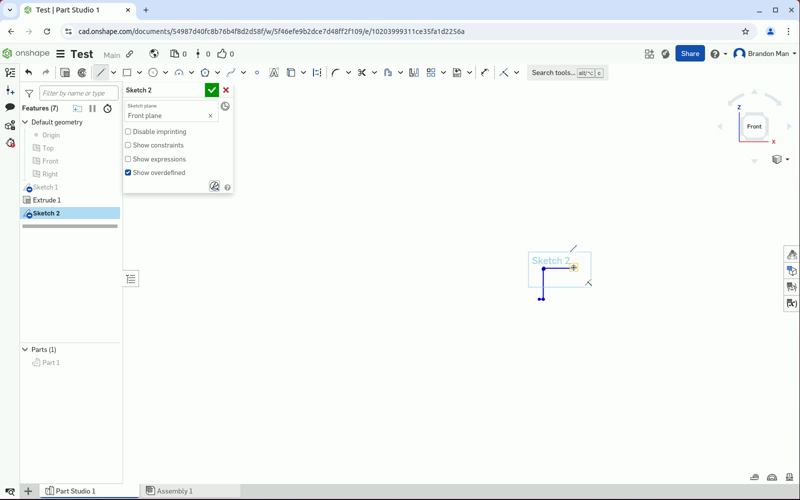
key_down(shift)
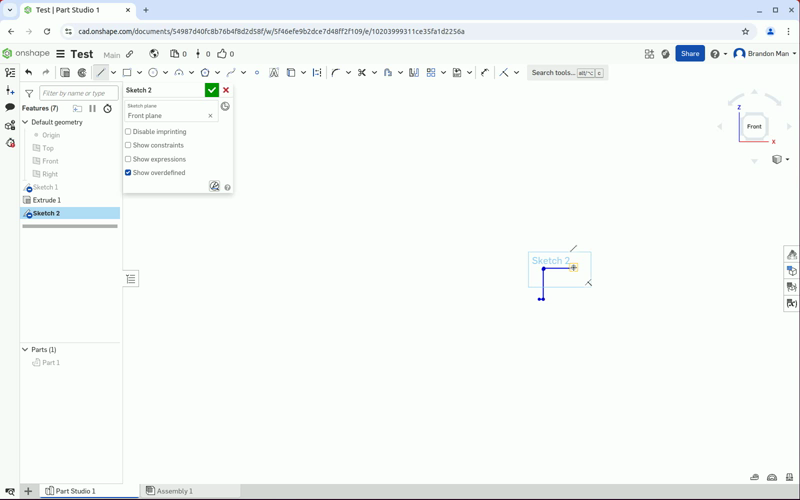
mouse_move(589, 267)
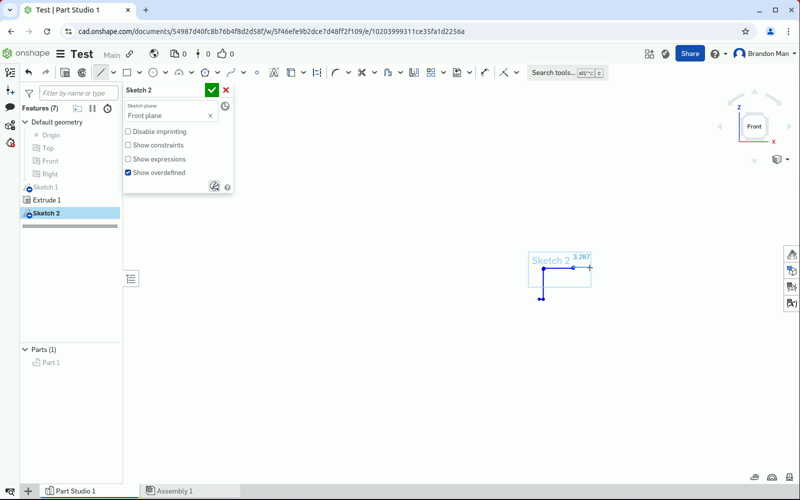
mouse_move(573, 264)
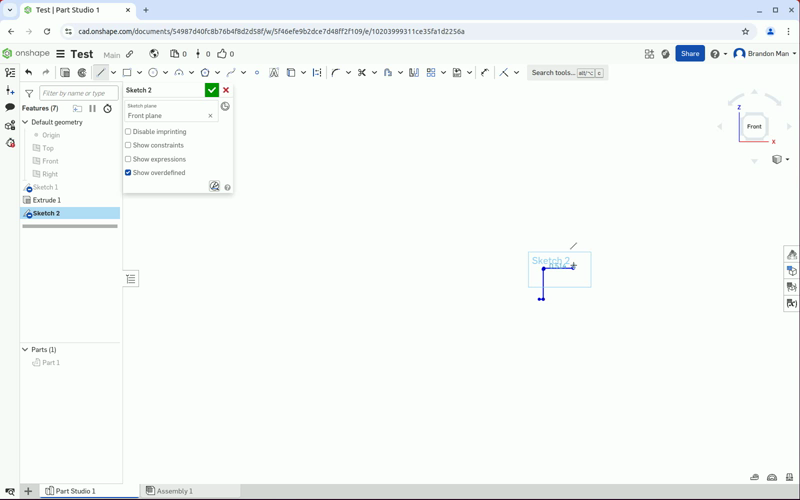
scroll(6)
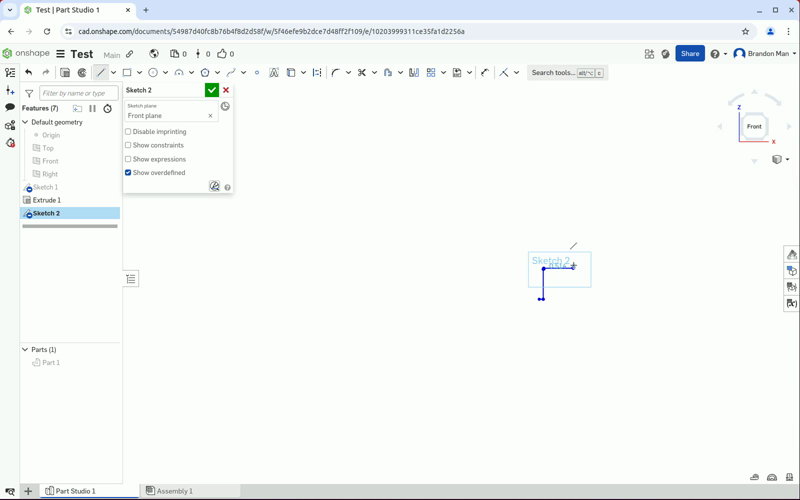
scroll(6)
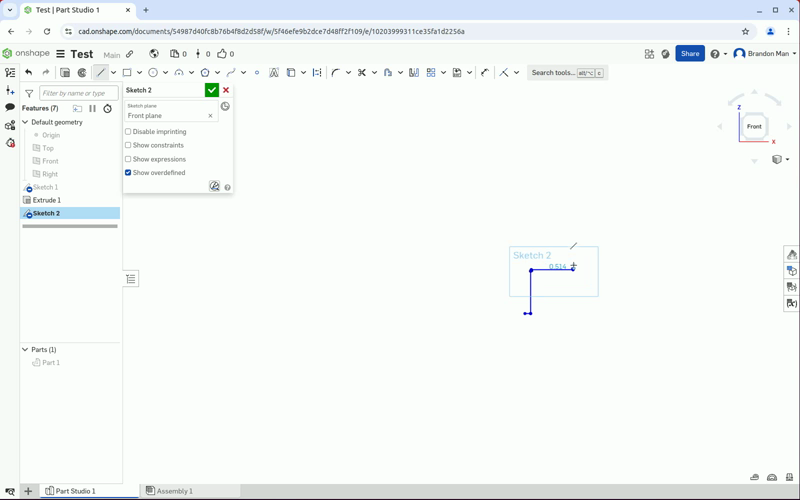
scroll(6)
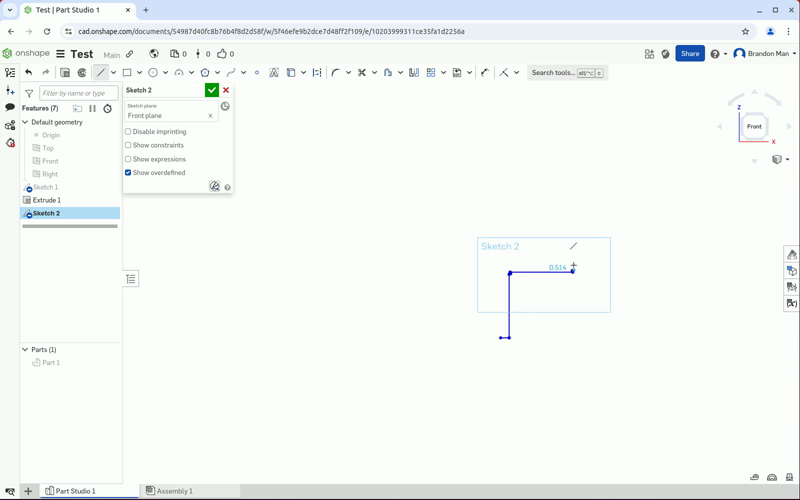
scroll(6)
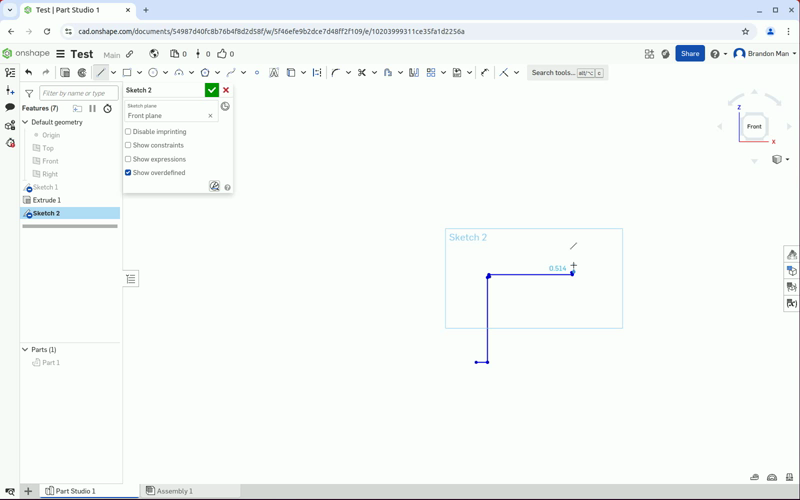
scroll(6)
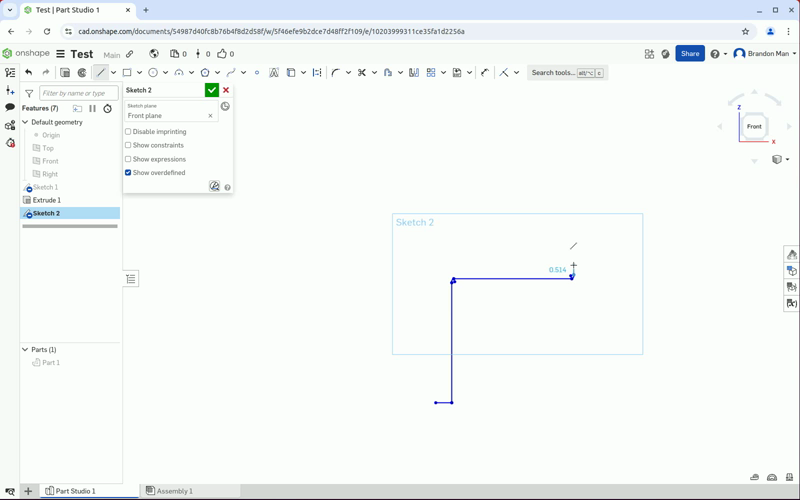
scroll(6)
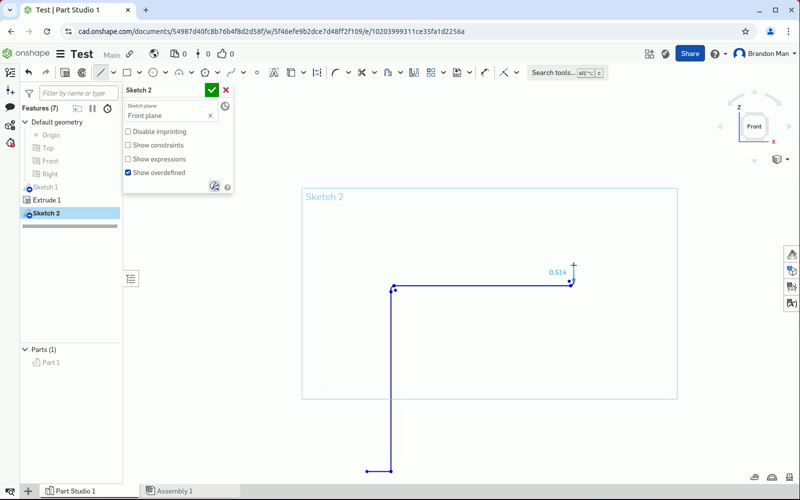
scroll(6)
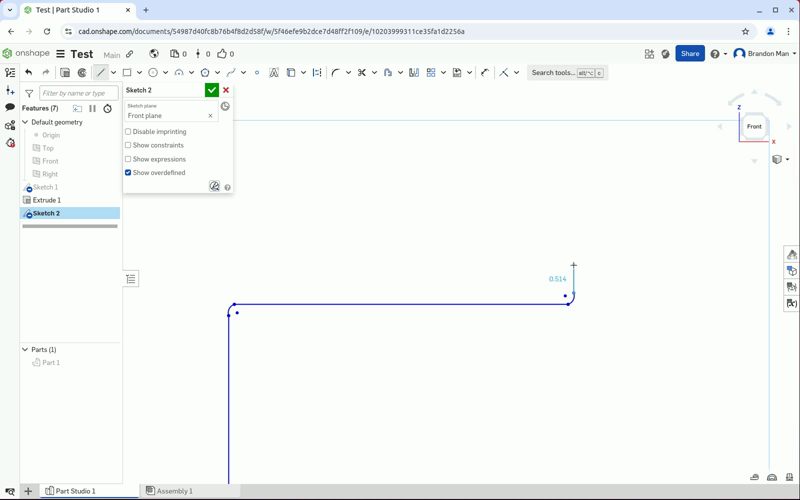
click(573, 264)
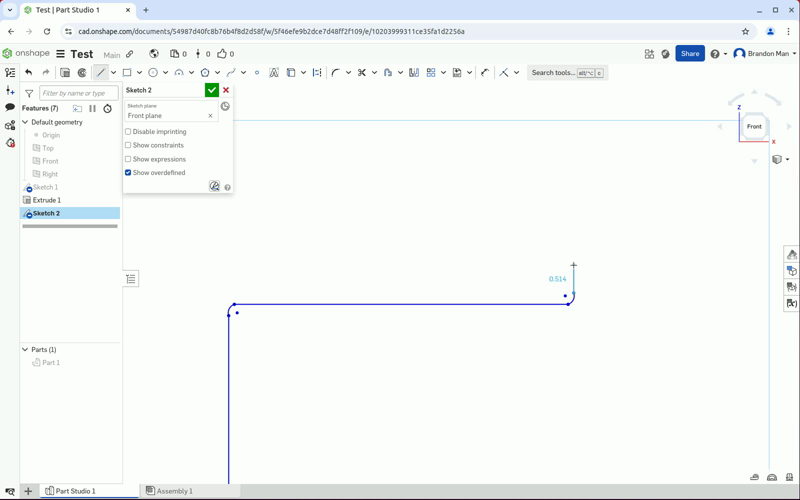
scroll(-6)
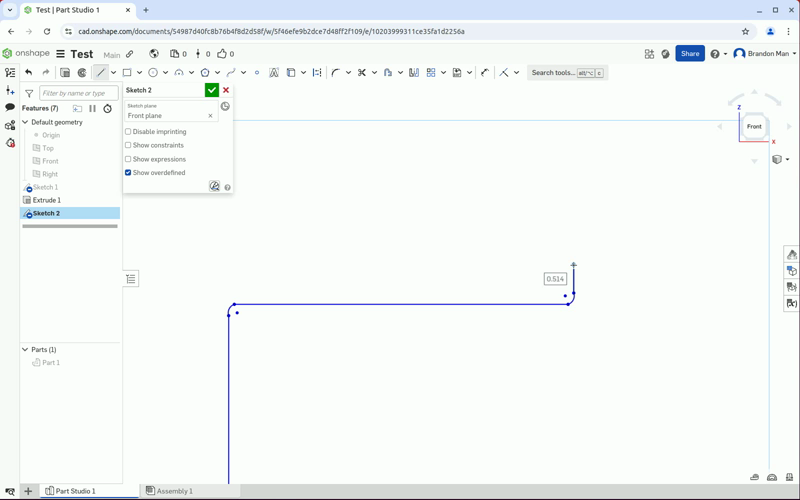
scroll(-6)
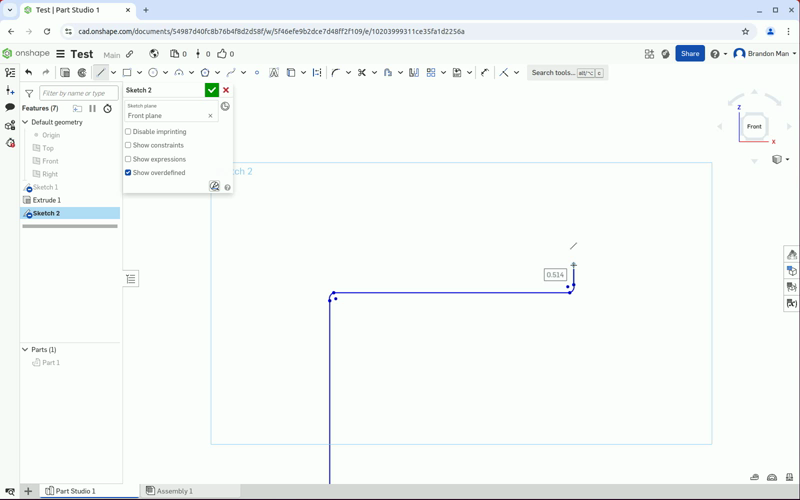
scroll(-6)
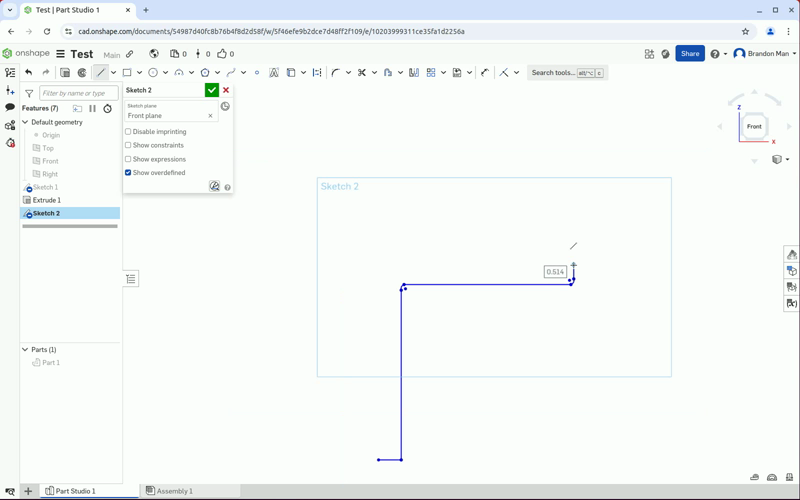
scroll(-6)
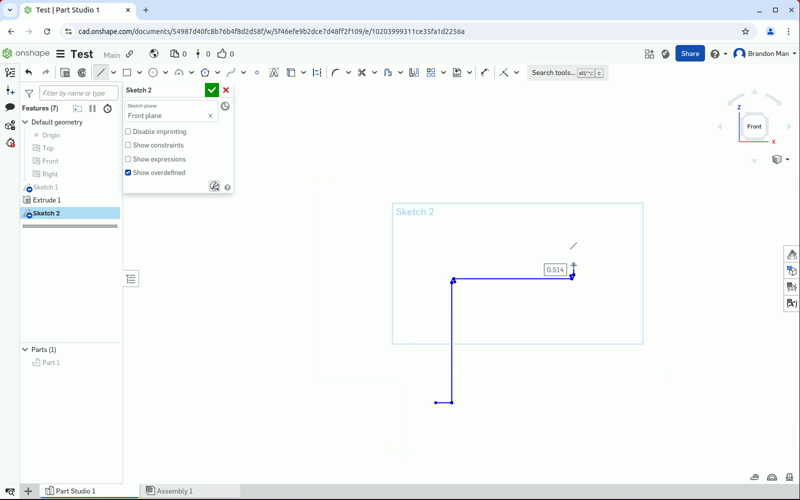
scroll(-6)
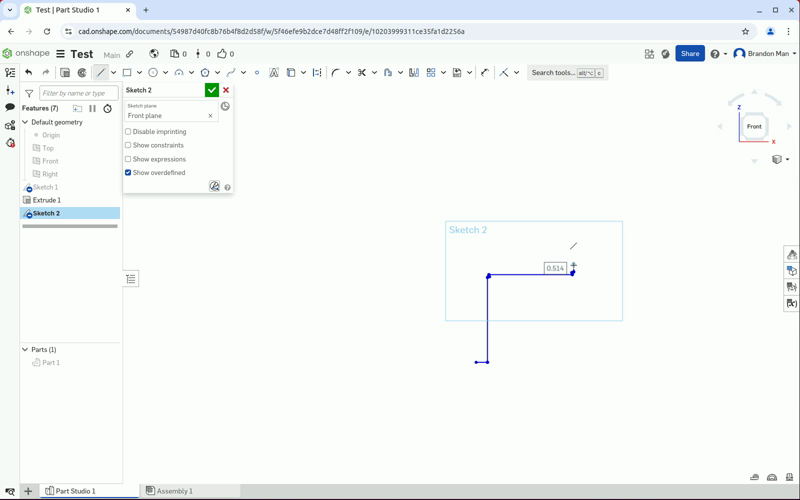
scroll(-6)
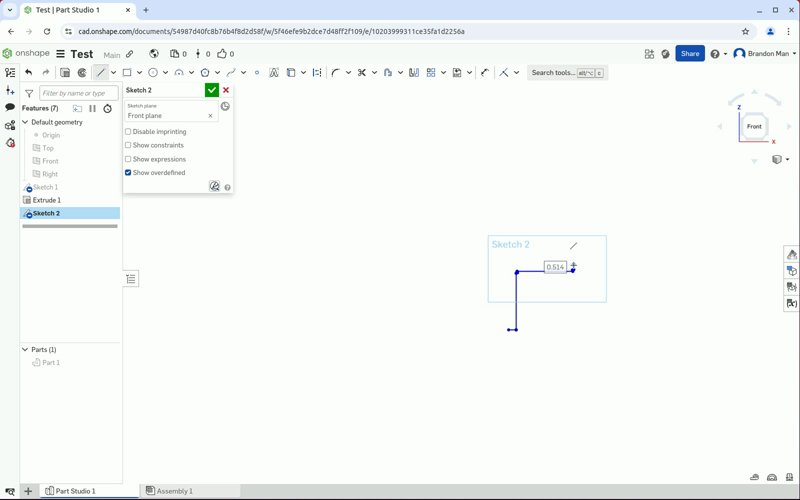
scroll(-6)
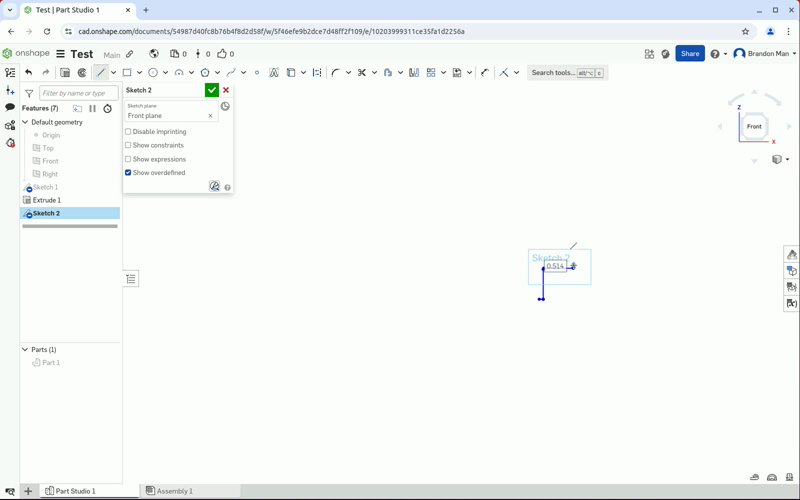
key_up(shift)
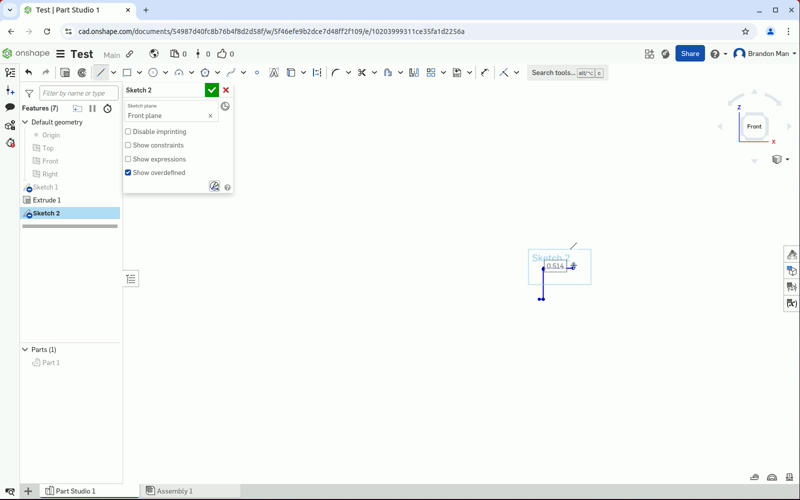
key_down(shift)
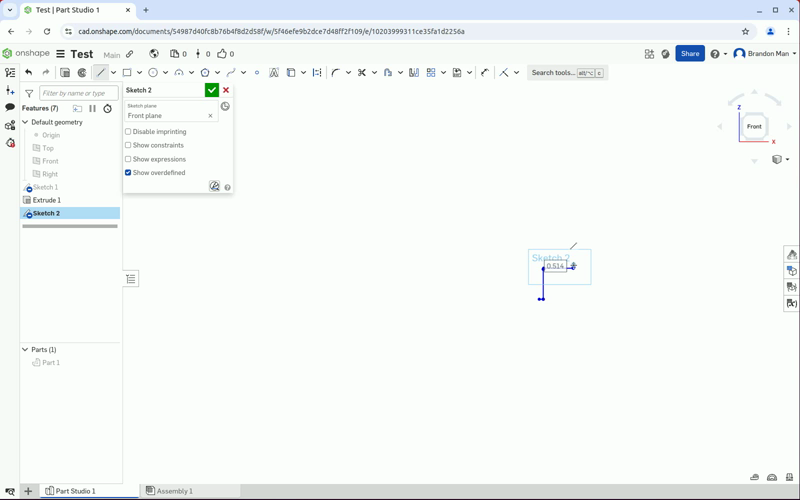
mouse_move(589, 264)
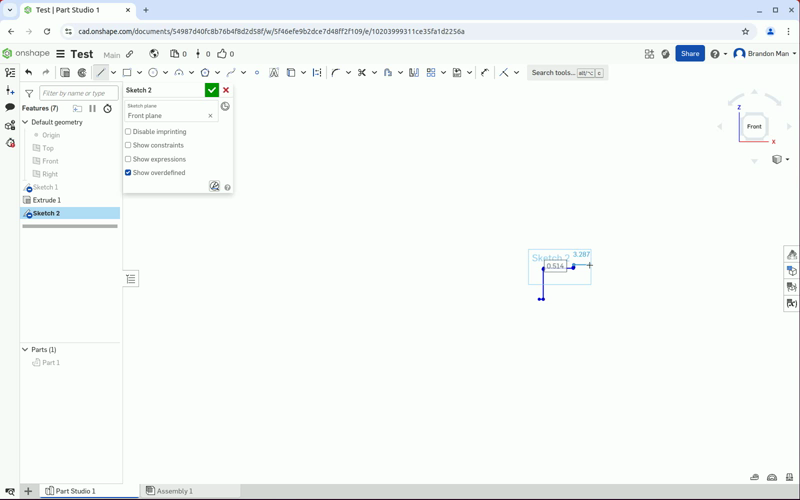
mouse_move(543, 264)
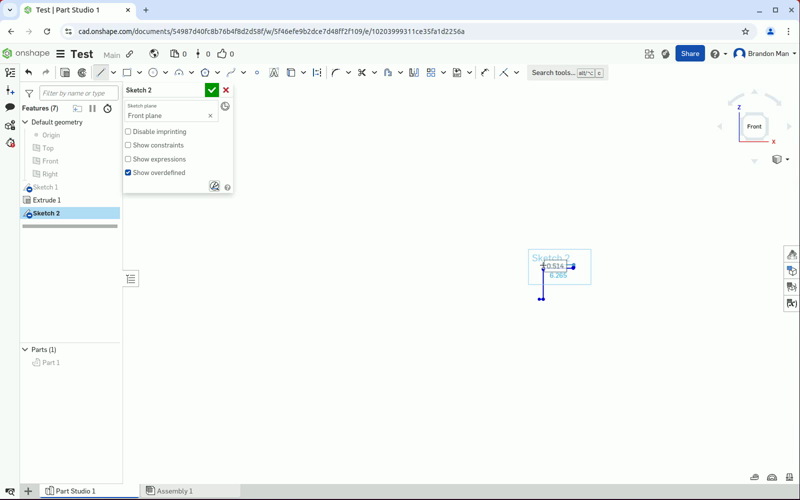
scroll(6)
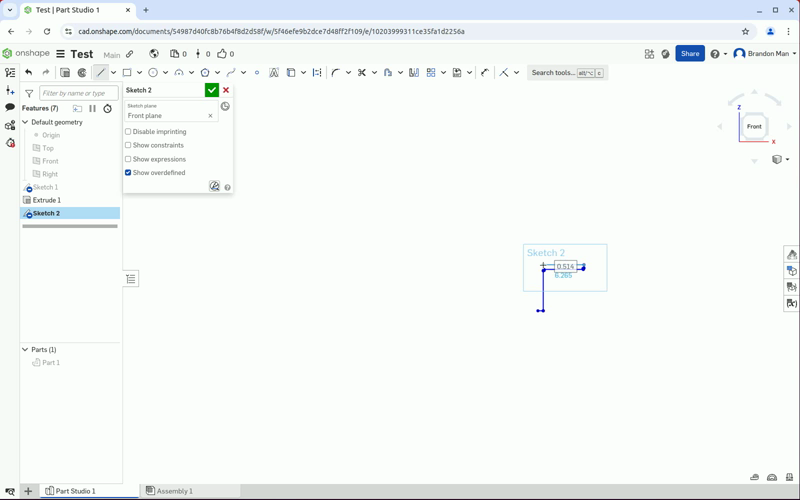
scroll(6)
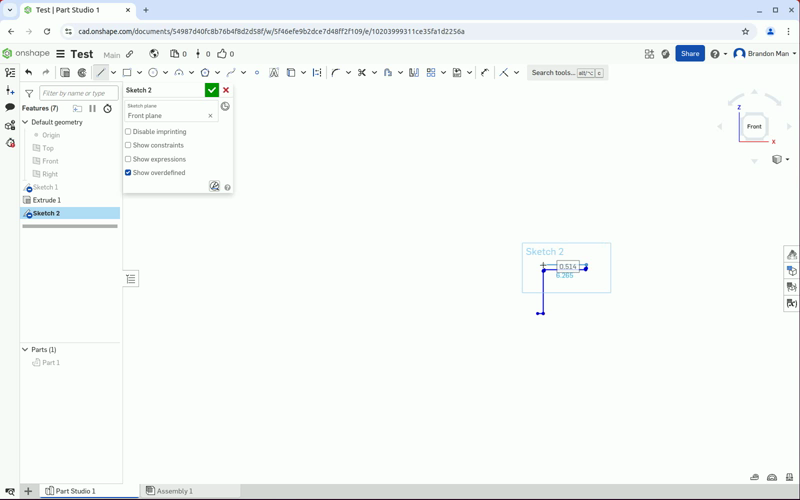
scroll(6)
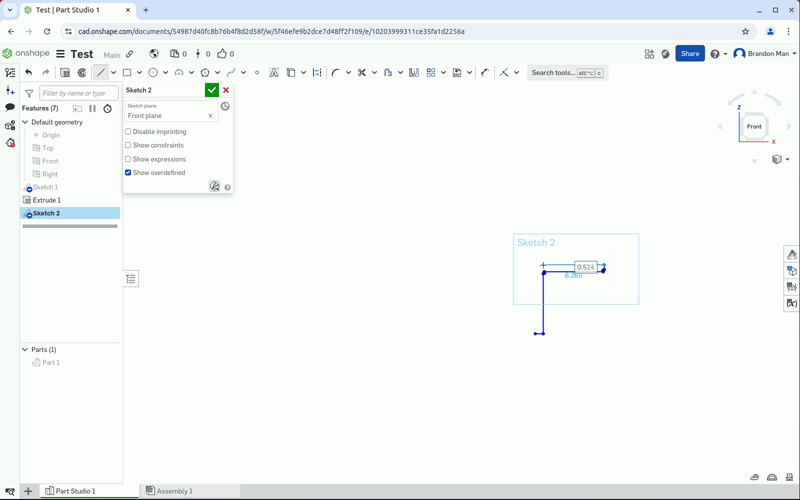
scroll(6)
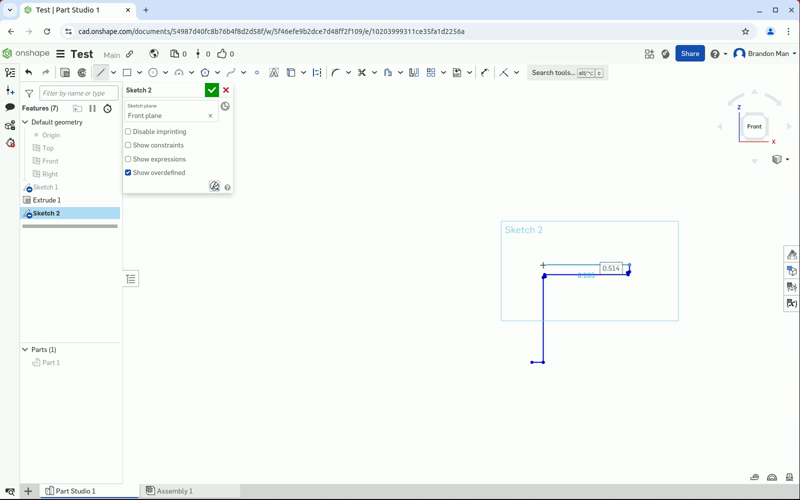
scroll(6)
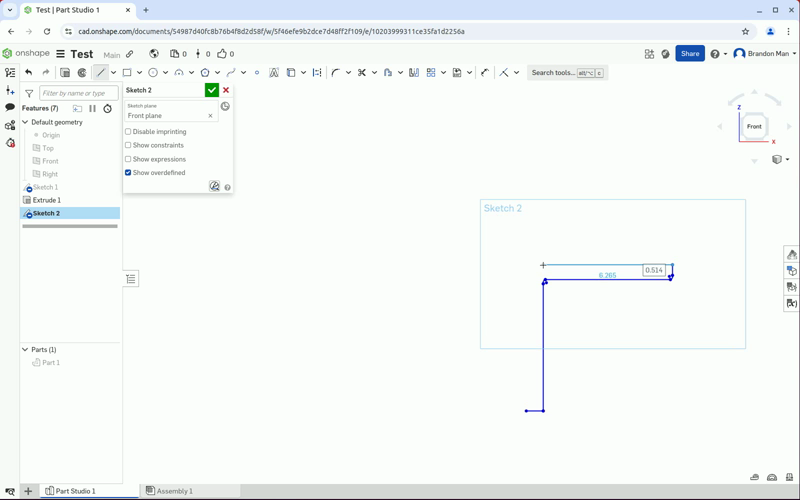
scroll(6)
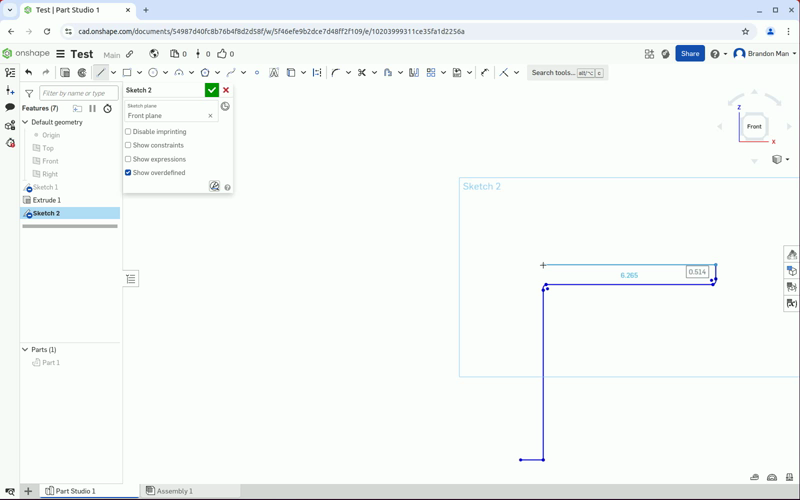
scroll(6)
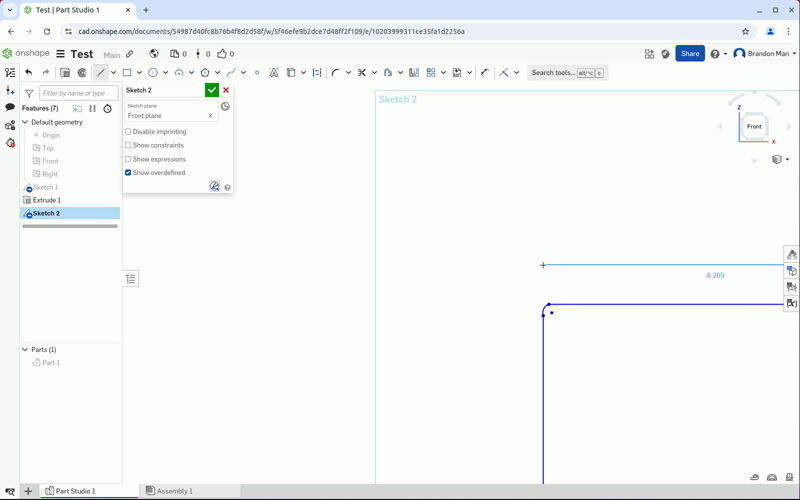
click(543, 264)
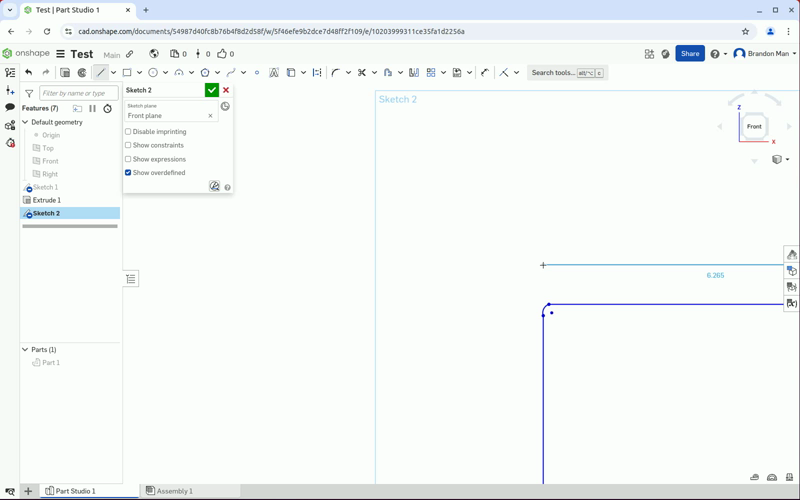
scroll(-6)
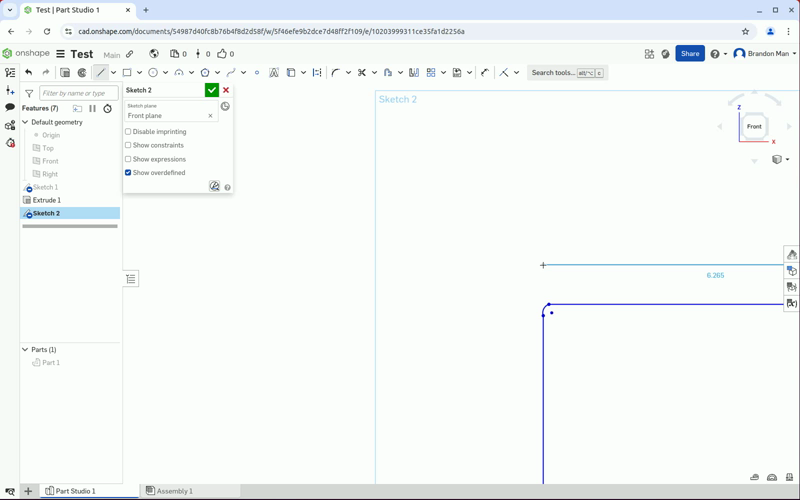
scroll(-6)
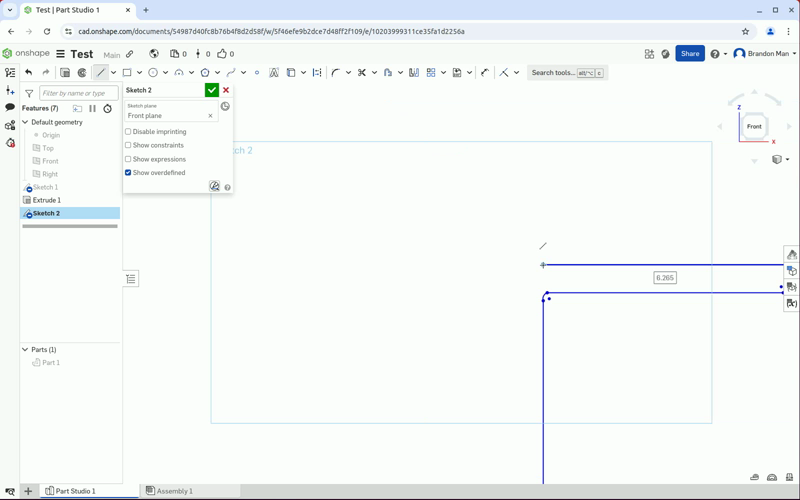
scroll(-6)
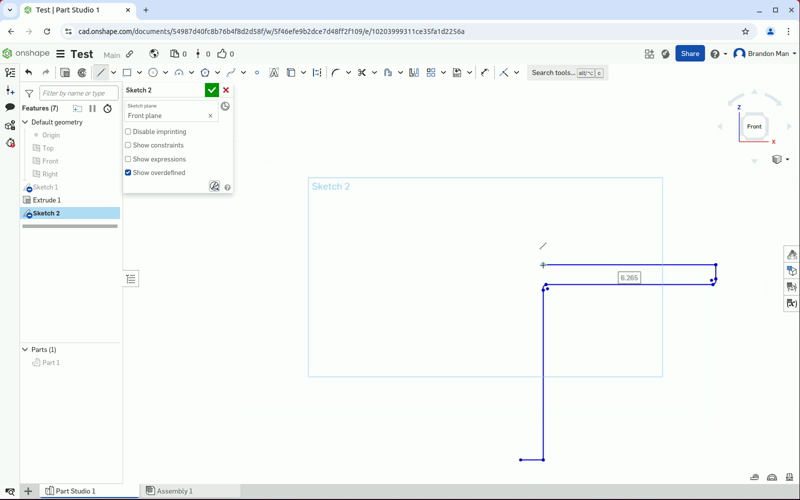
scroll(-6)
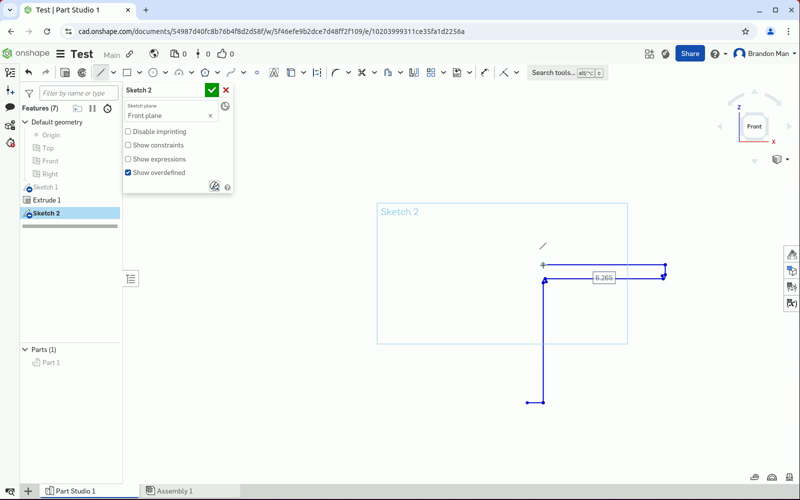
scroll(-6)
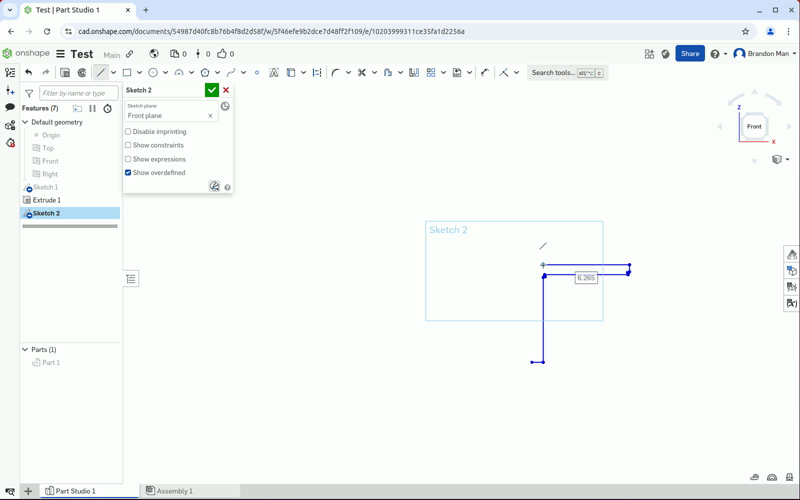
scroll(-6)
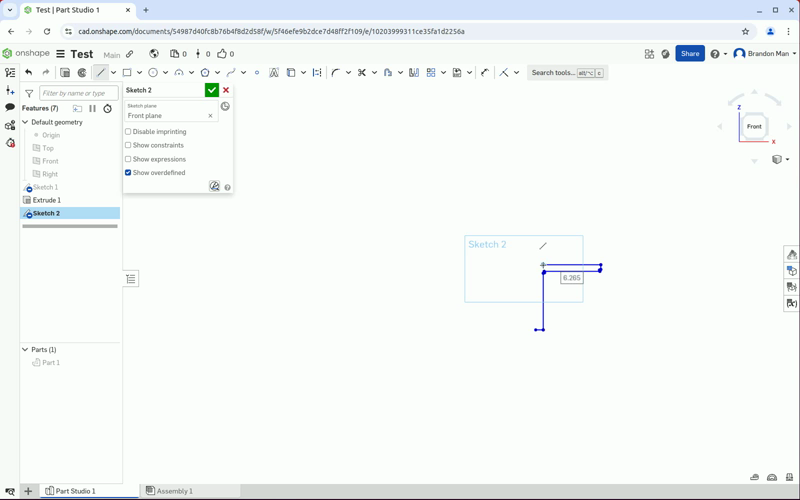
scroll(-6)
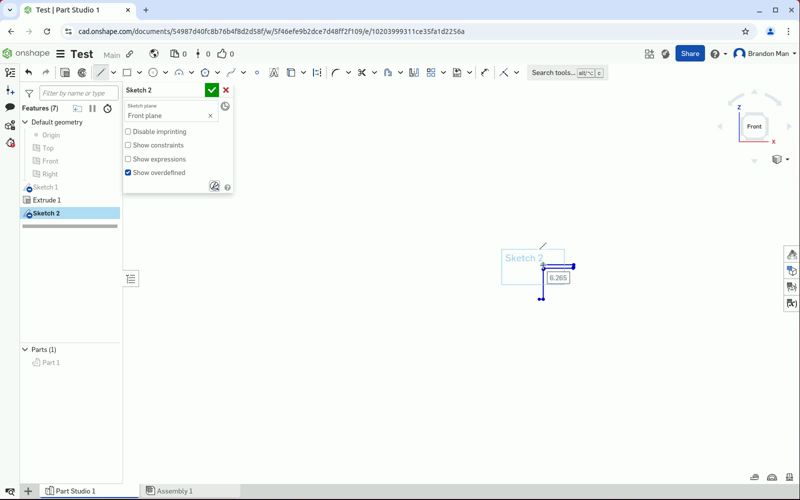
key_up(shift)
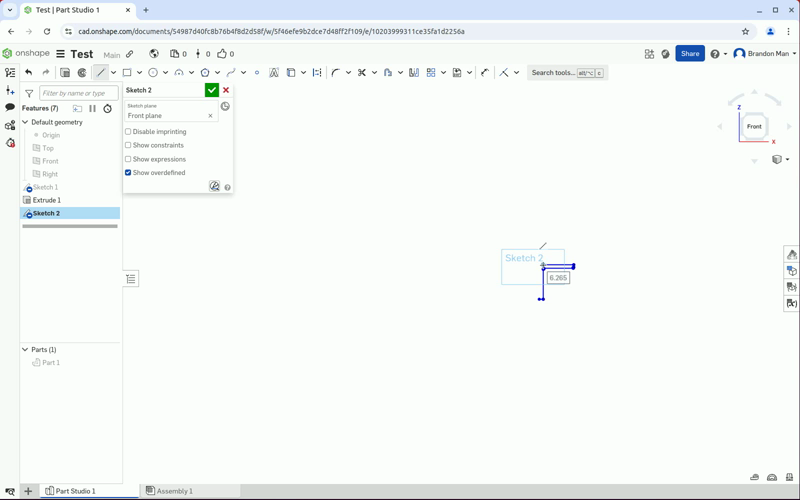
key_down(shift)
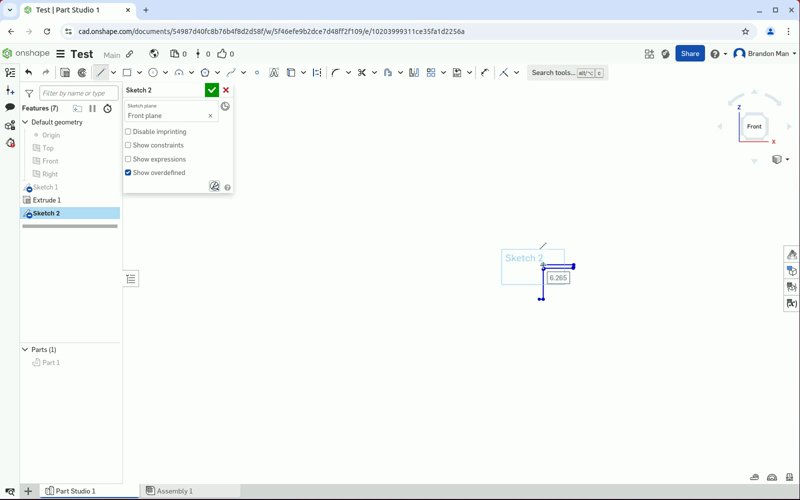
mouse_move(573, 264)
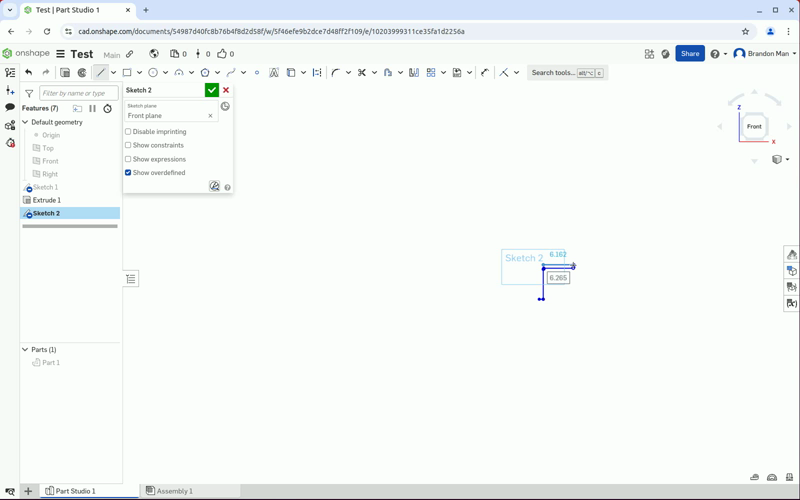
mouse_move(539, 264)
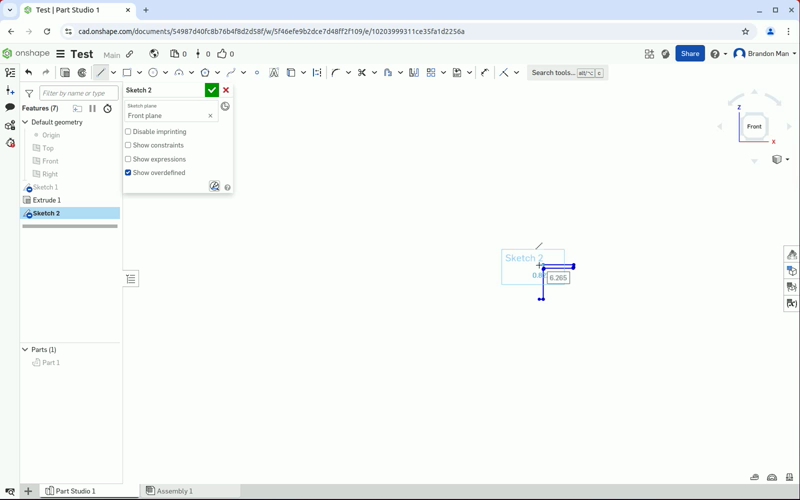
scroll(6)
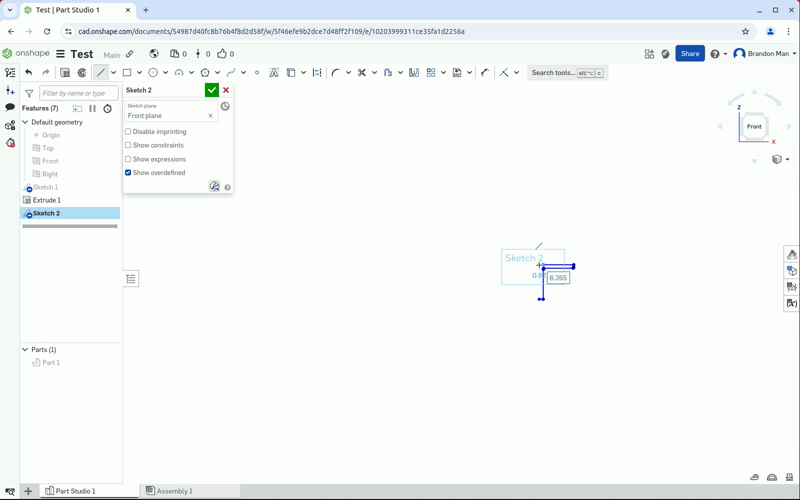
scroll(6)
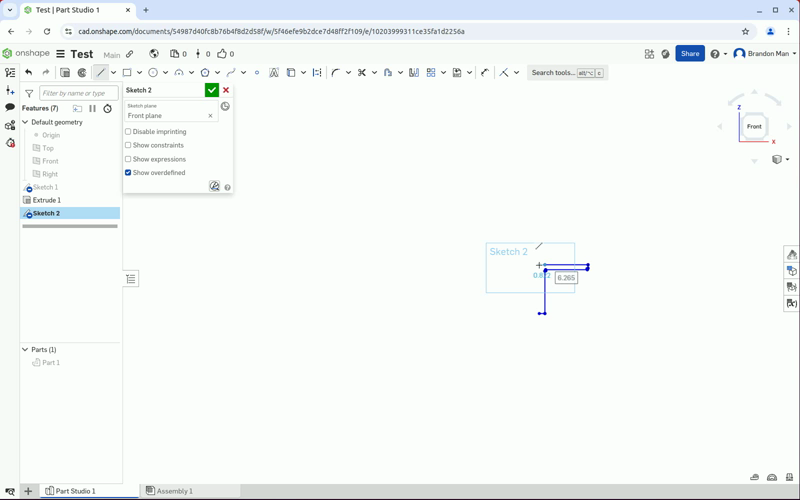
scroll(6)
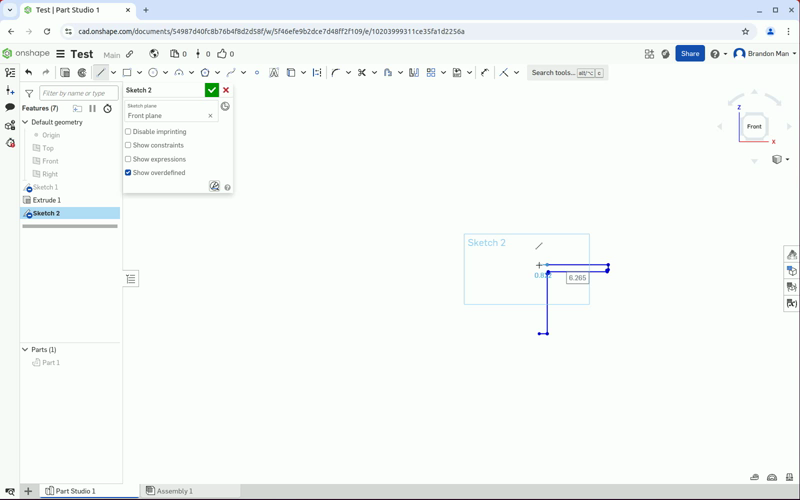
scroll(6)
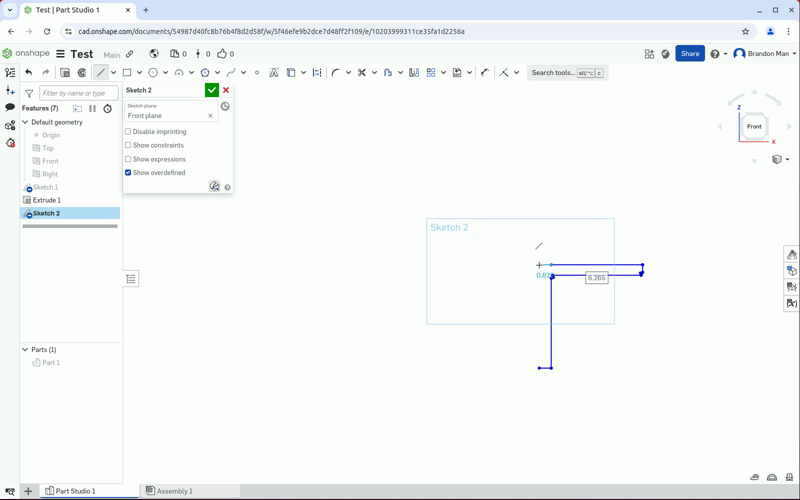
scroll(6)
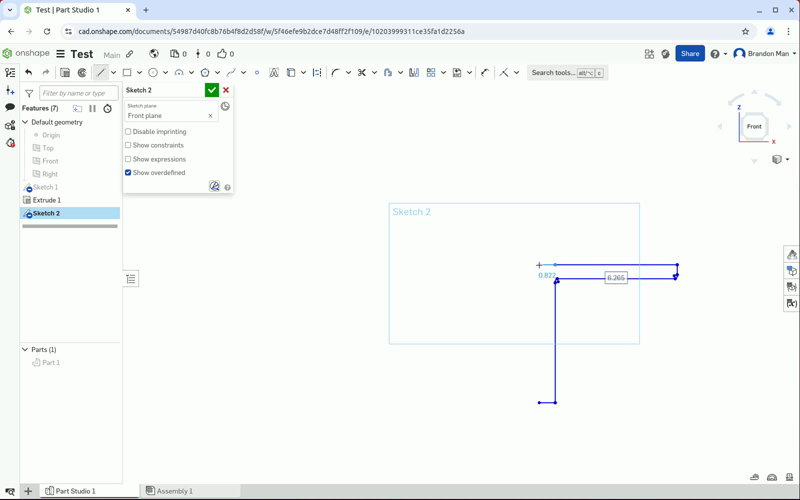
scroll(6)
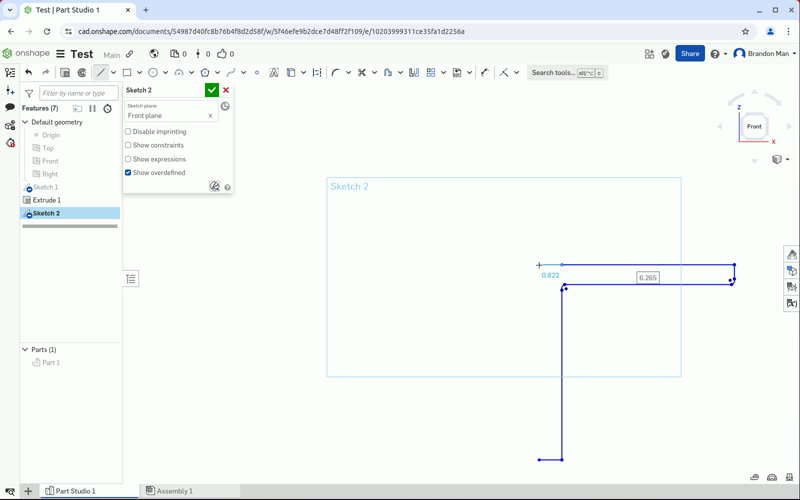
scroll(6)
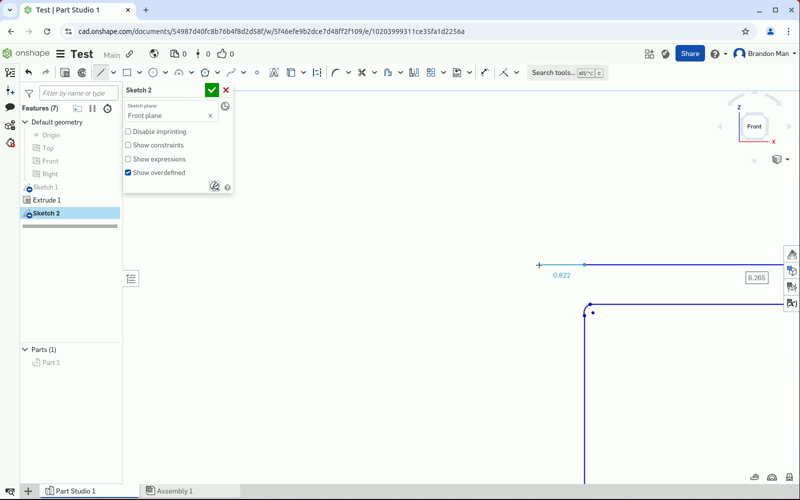
click(539, 264)
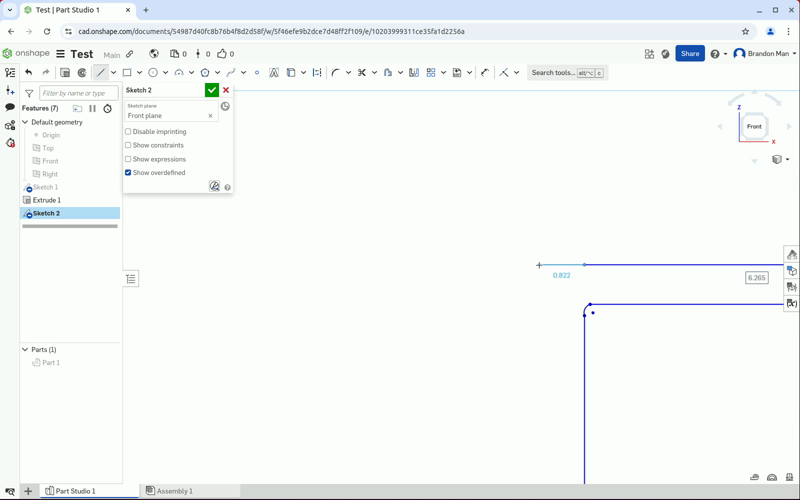
scroll(-6)
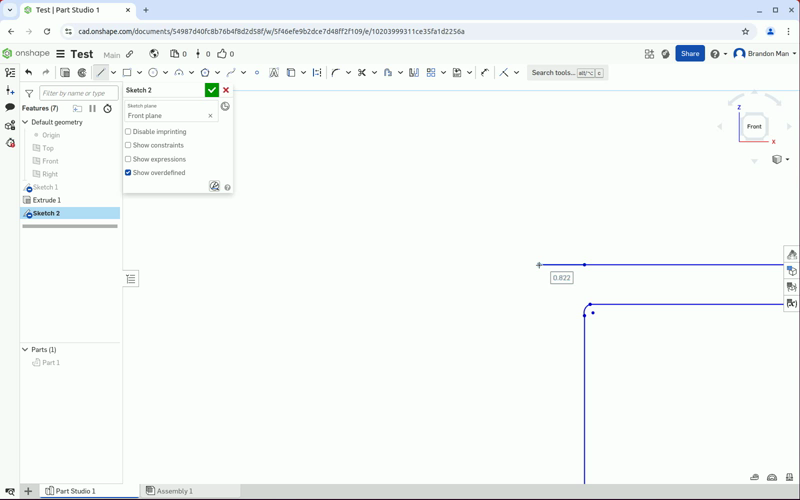
scroll(-6)
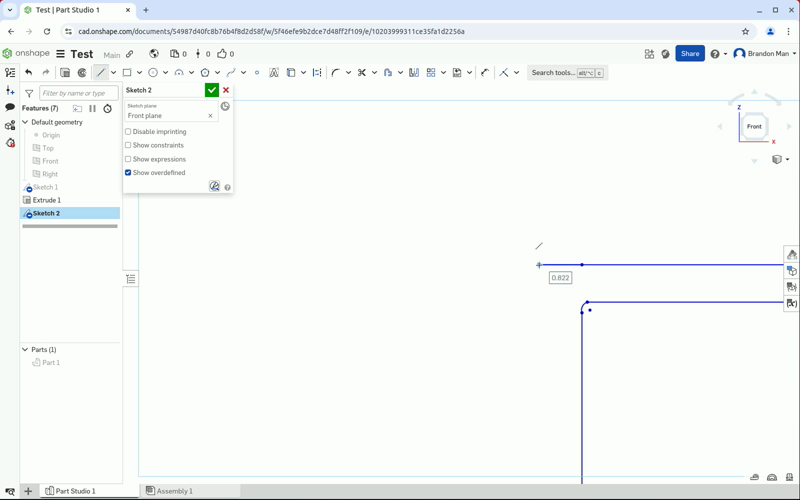
scroll(-6)
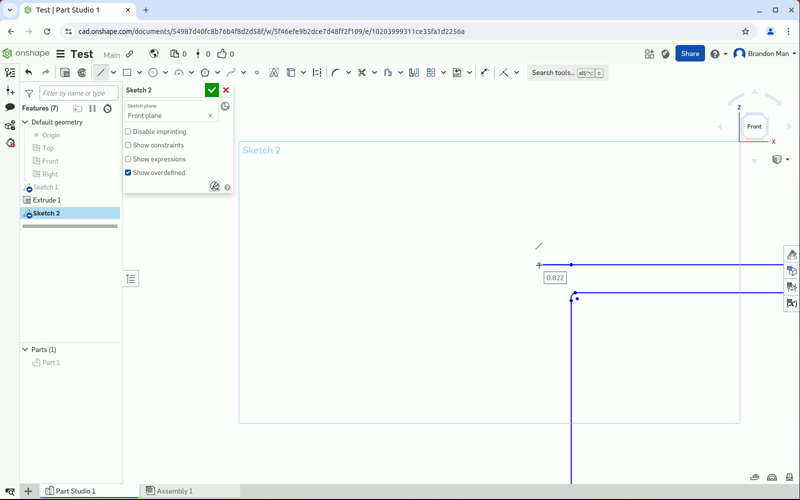
scroll(-6)
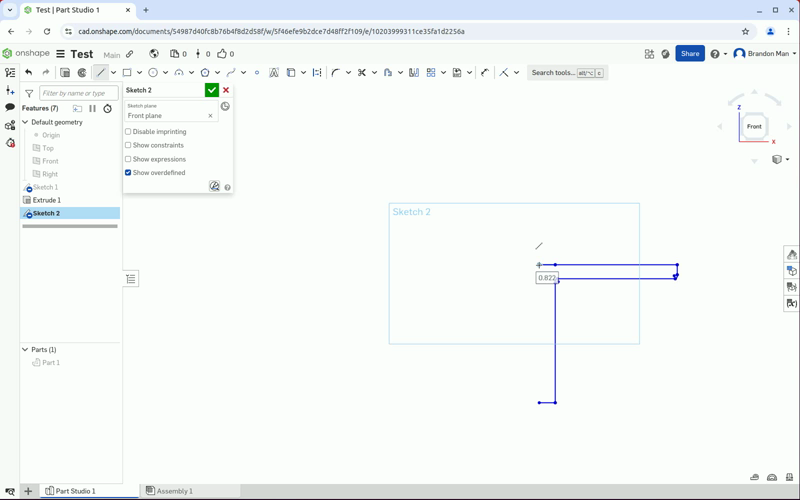
scroll(-6)
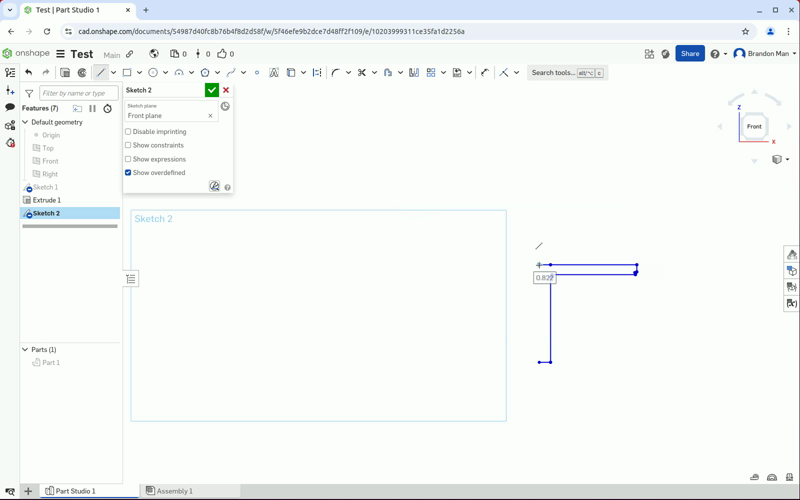
scroll(-6)
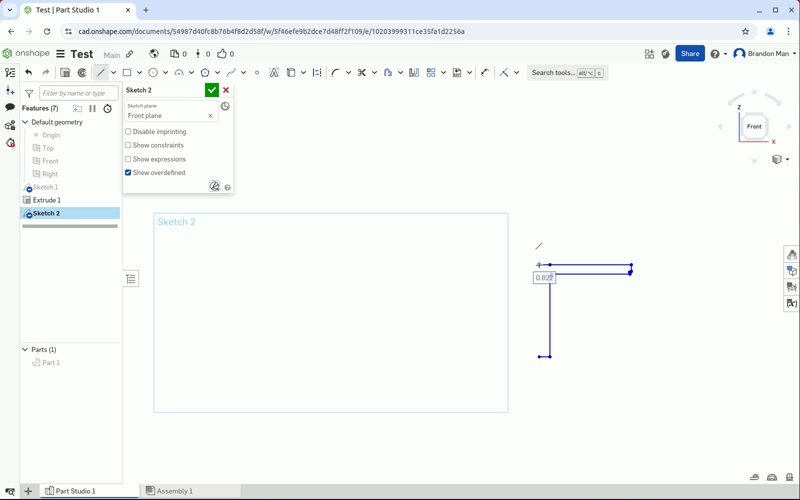
scroll(-6)
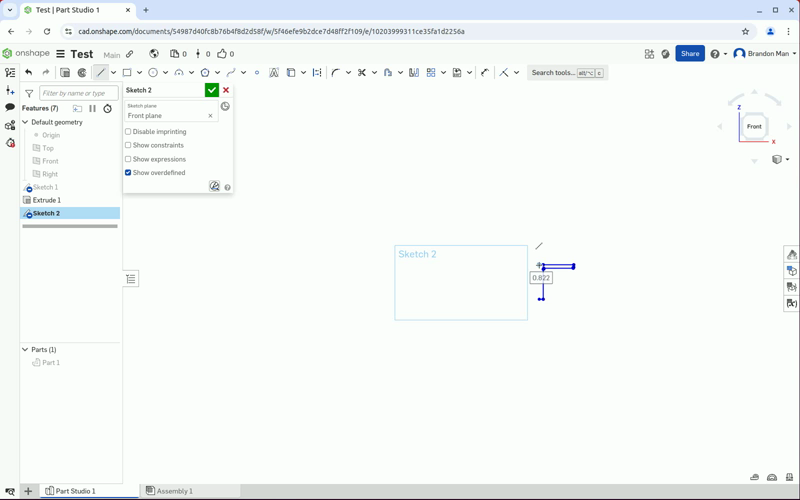
key_up(shift)
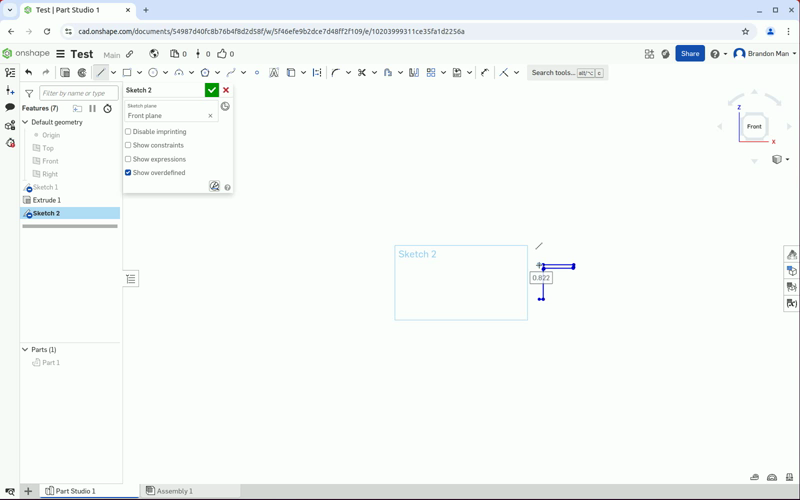
mouse_move(569, 264)
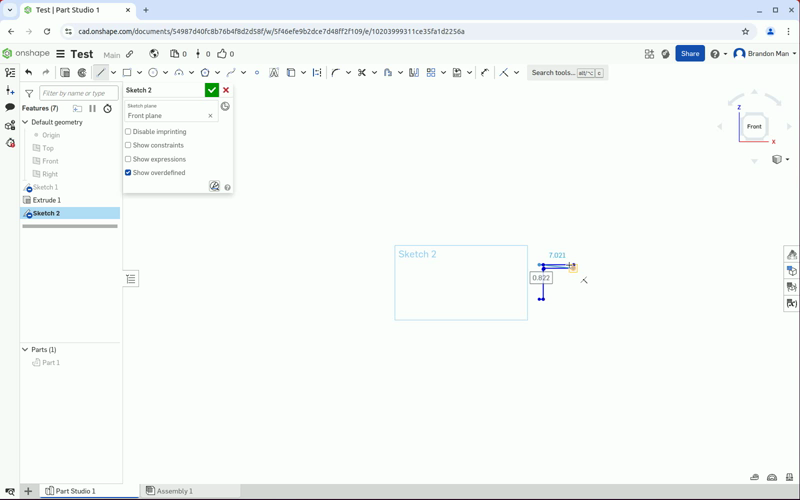
key_down(shift)
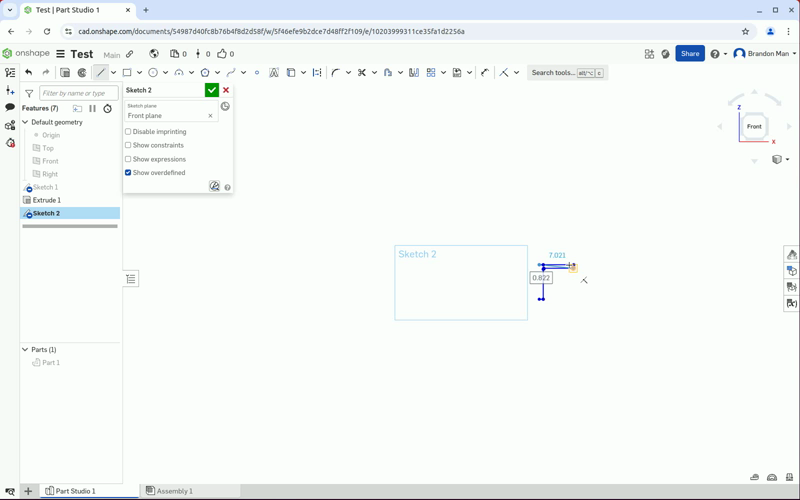
mouse_move(539, 299)
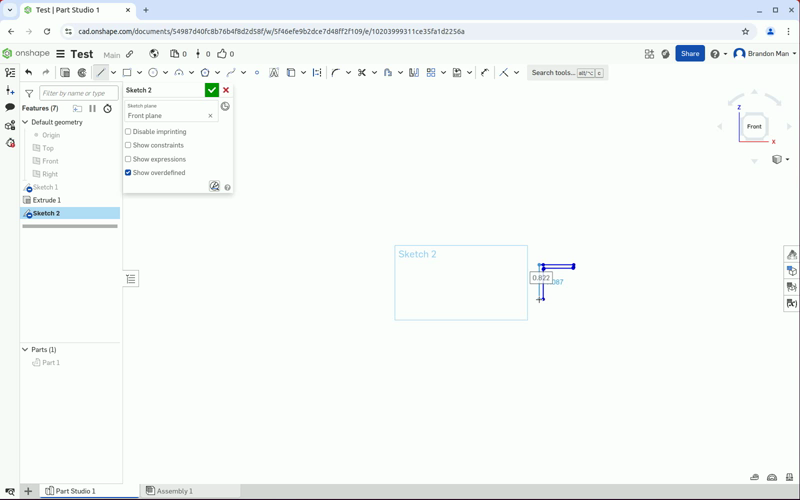
scroll(6)
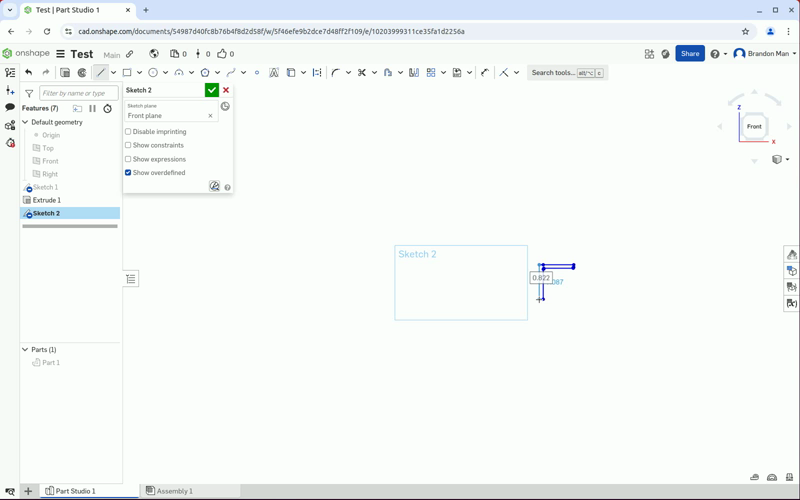
scroll(6)
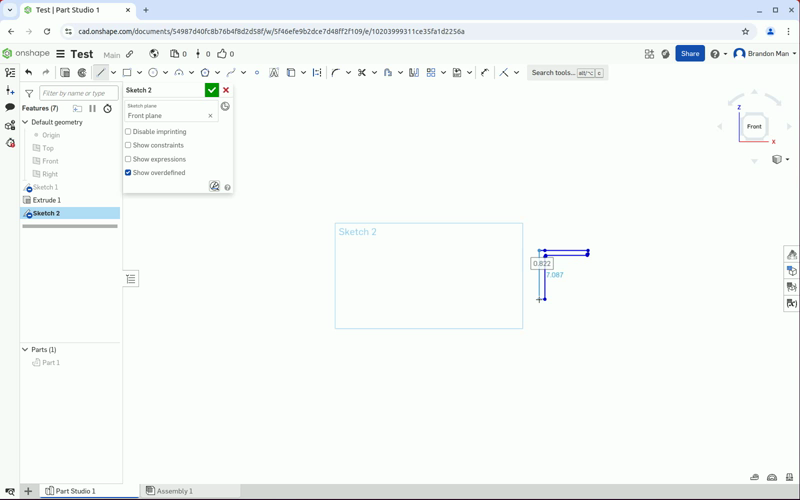
scroll(6)
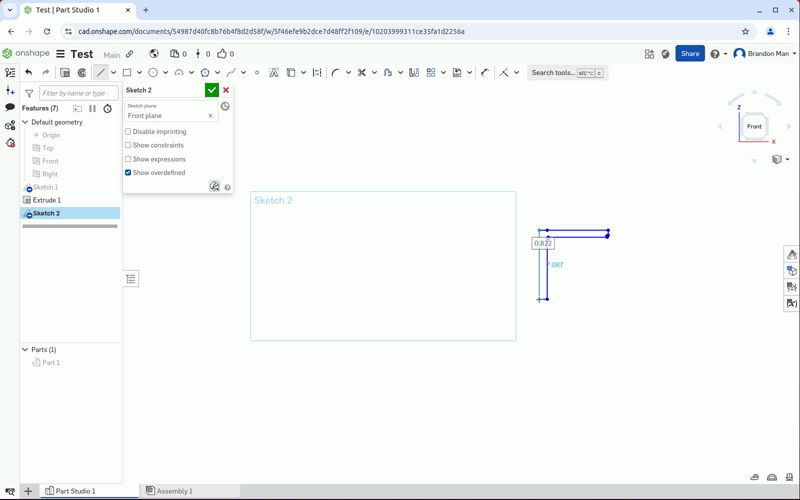
scroll(6)
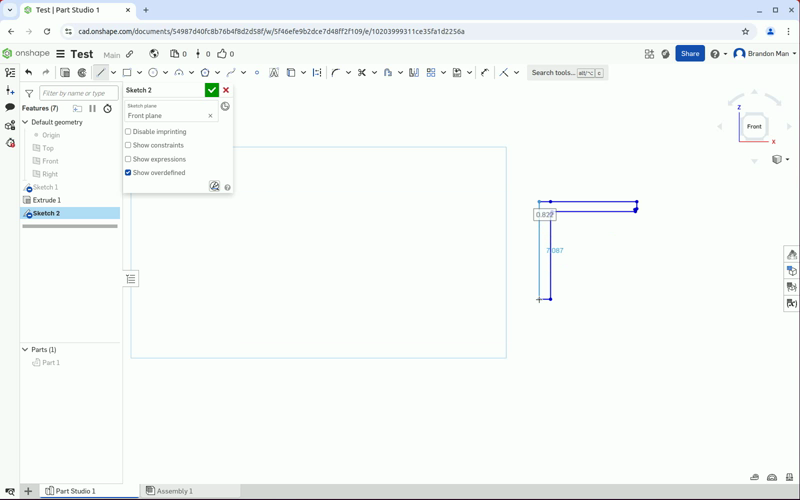
scroll(6)
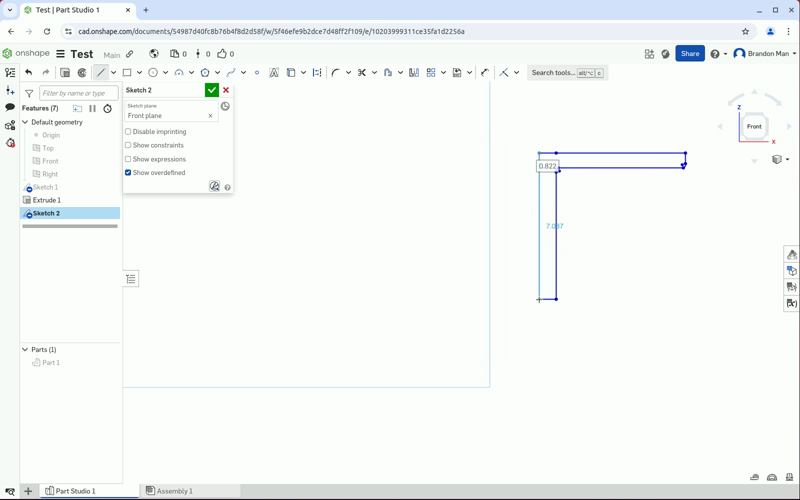
scroll(6)
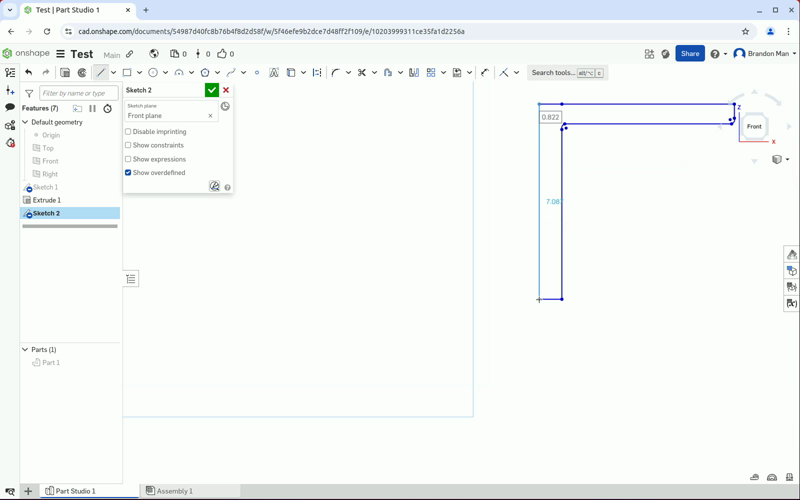
scroll(6)
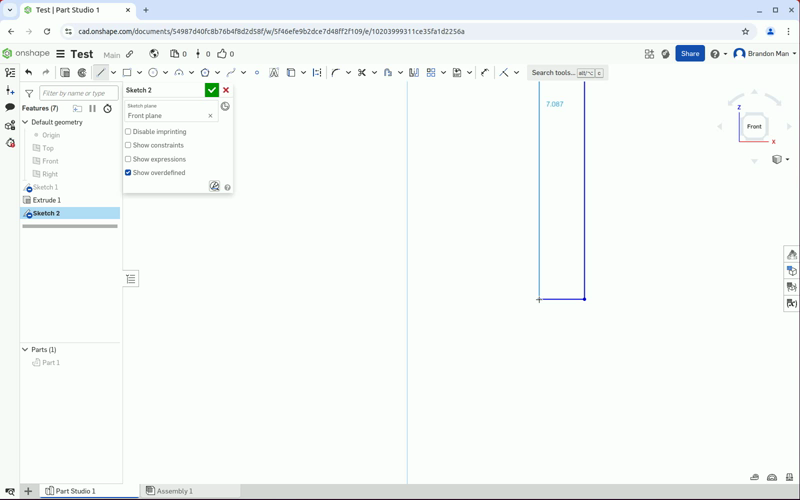
key_up(shift)
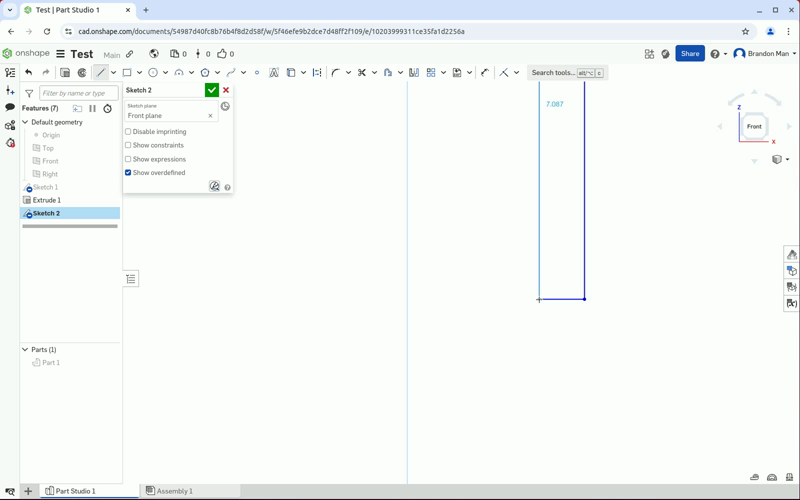
click(539, 299)
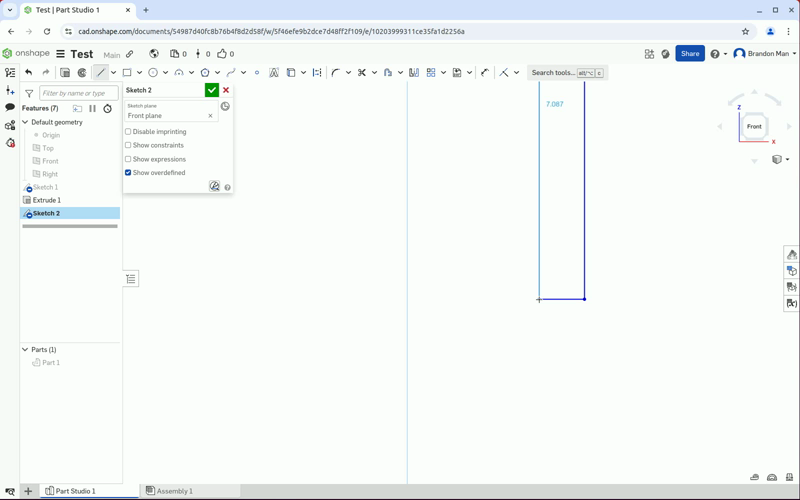
scroll(-6)
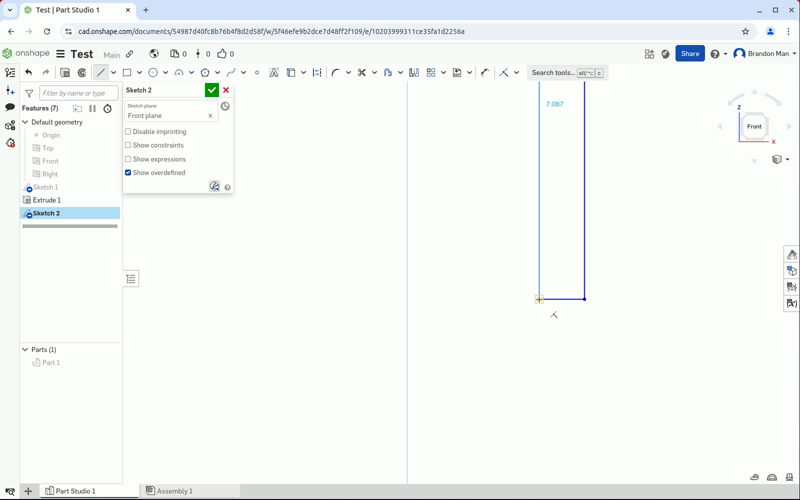
scroll(-6)
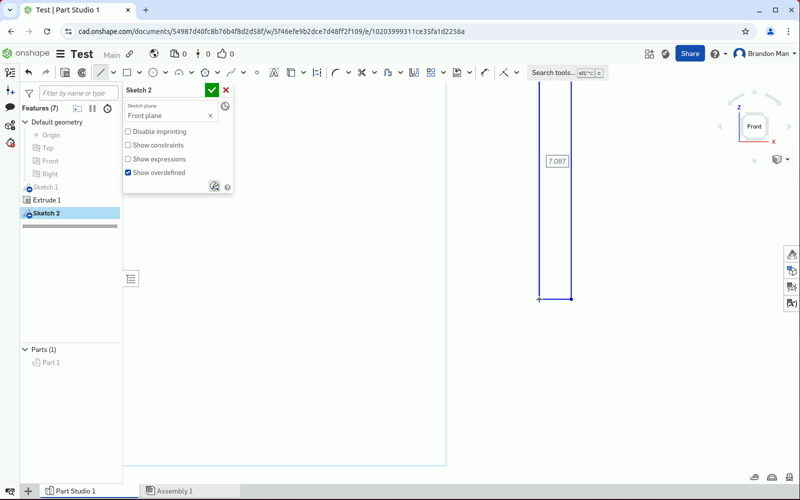
scroll(-6)
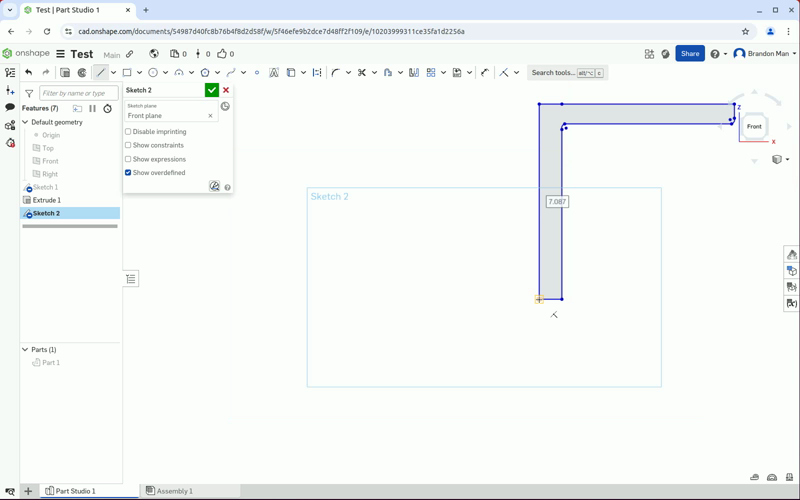
scroll(-6)
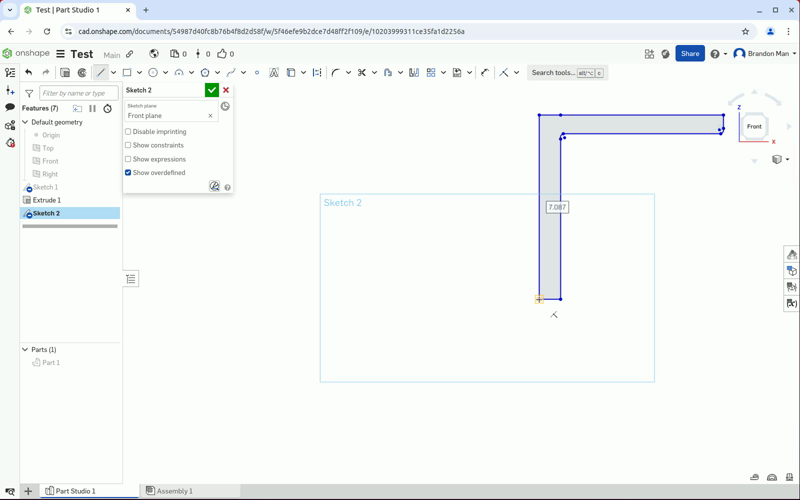
scroll(-6)
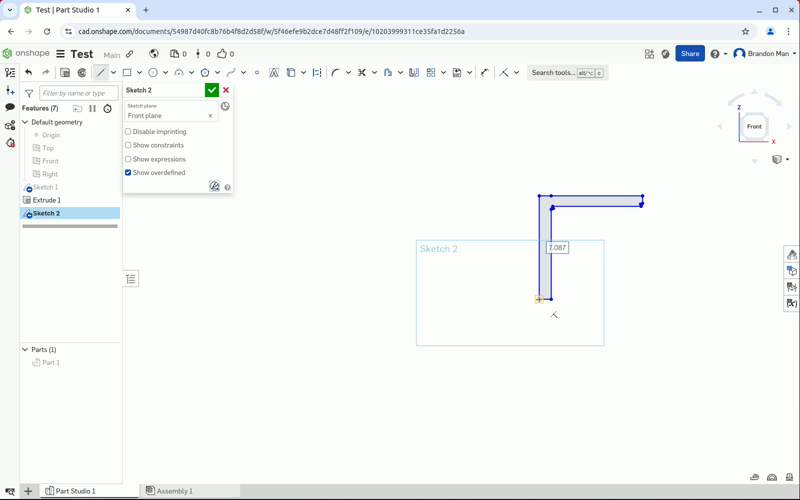
scroll(-6)
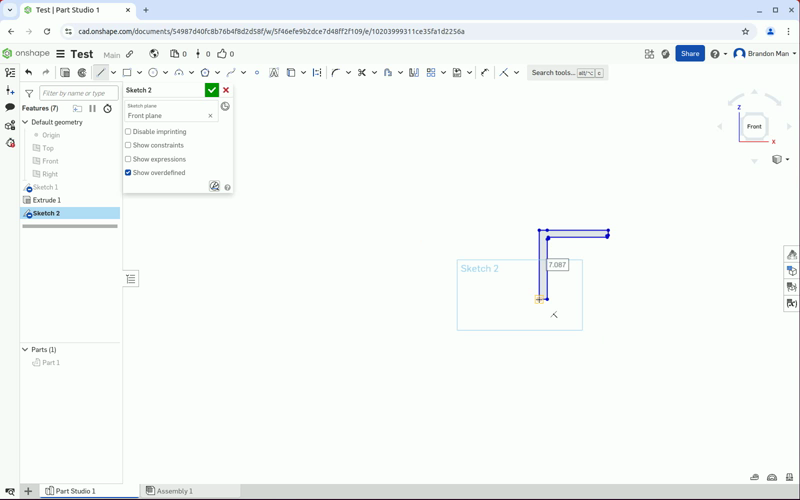
scroll(-6)
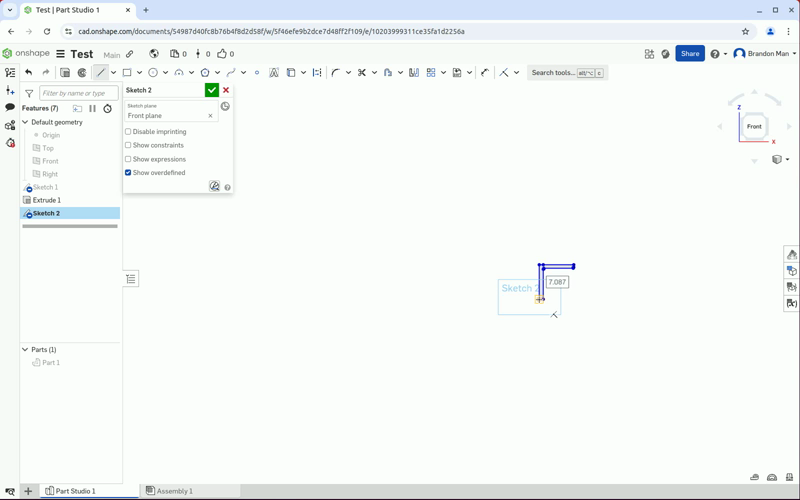
key(esc)
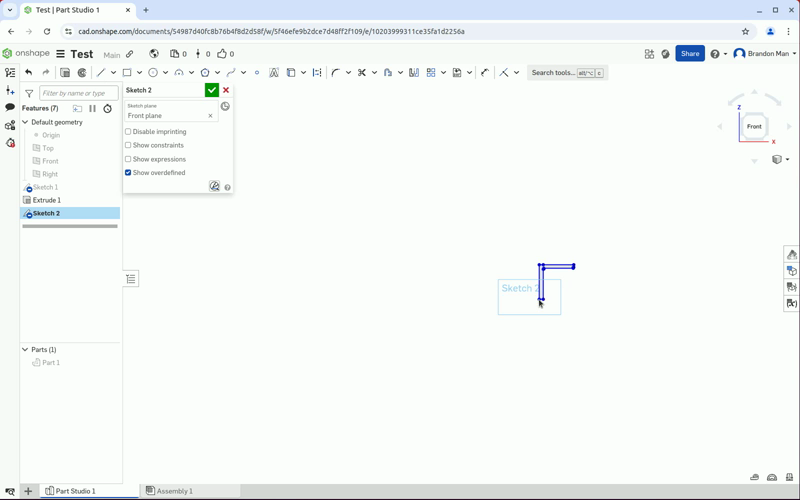
mouse_move(540, 274)
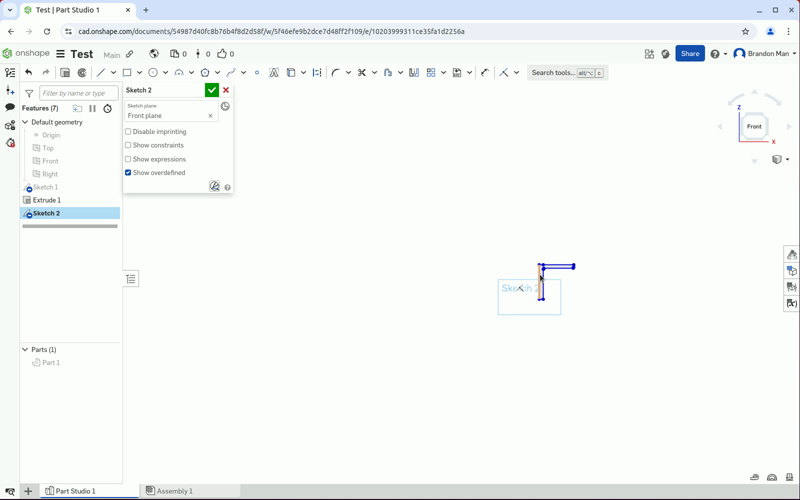
scroll(6)
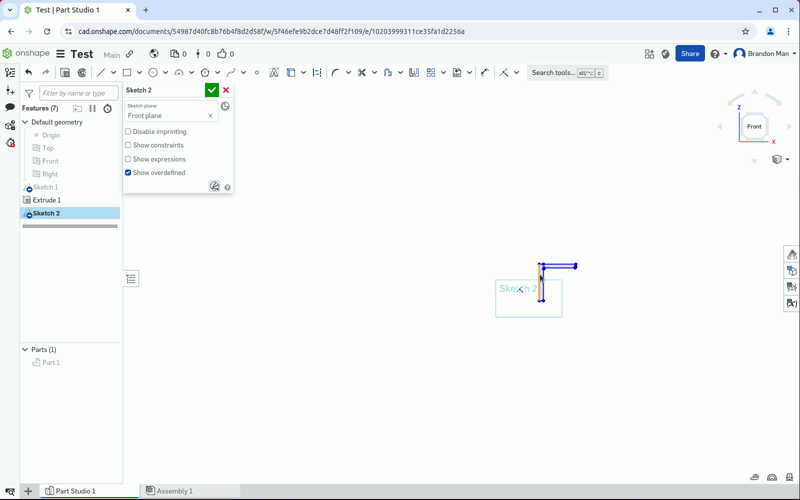
scroll(6)
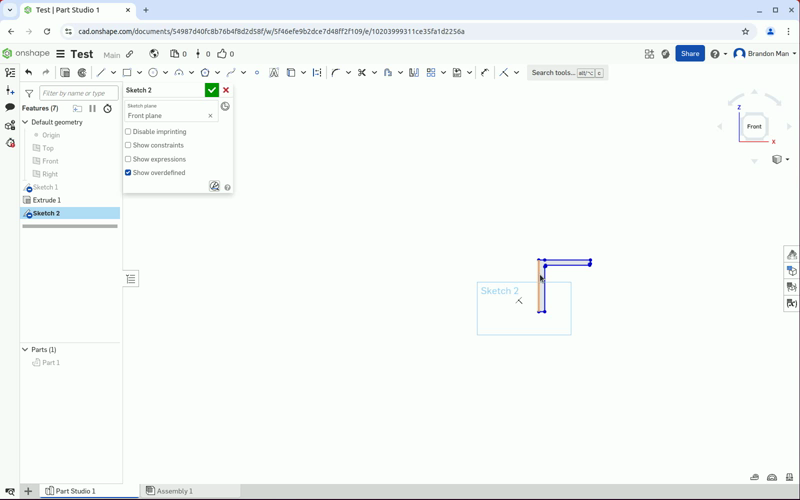
scroll(6)
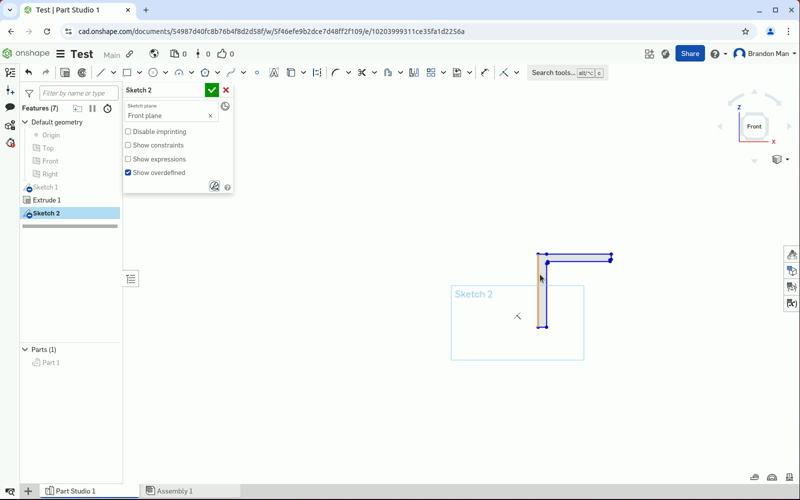
scroll(6)
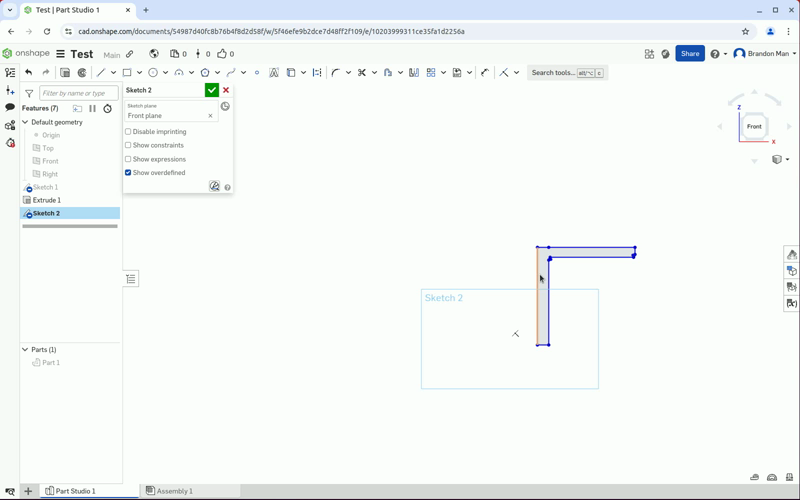
scroll(6)
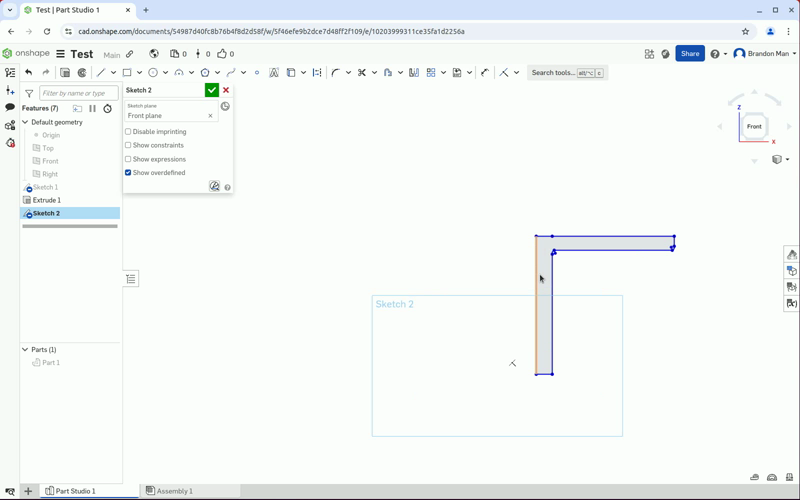
scroll(6)
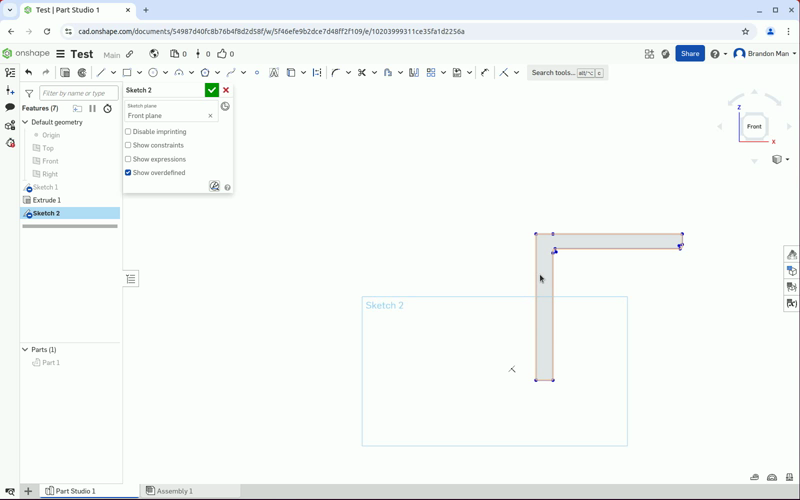
scroll(6)
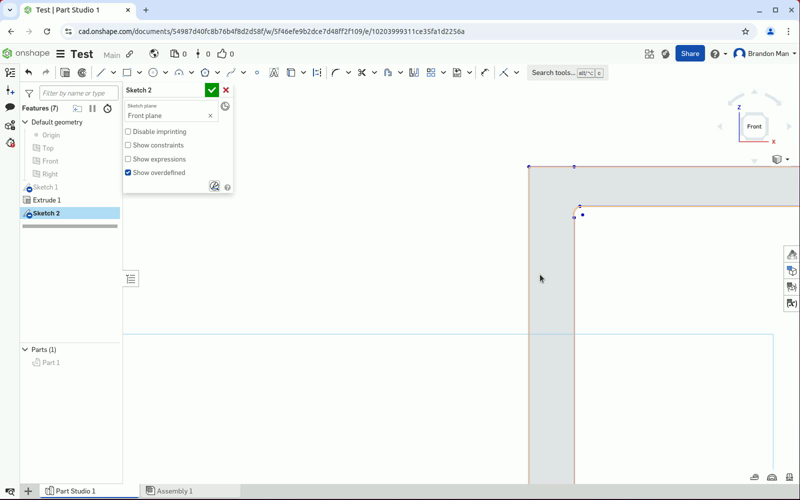
click(540, 274)
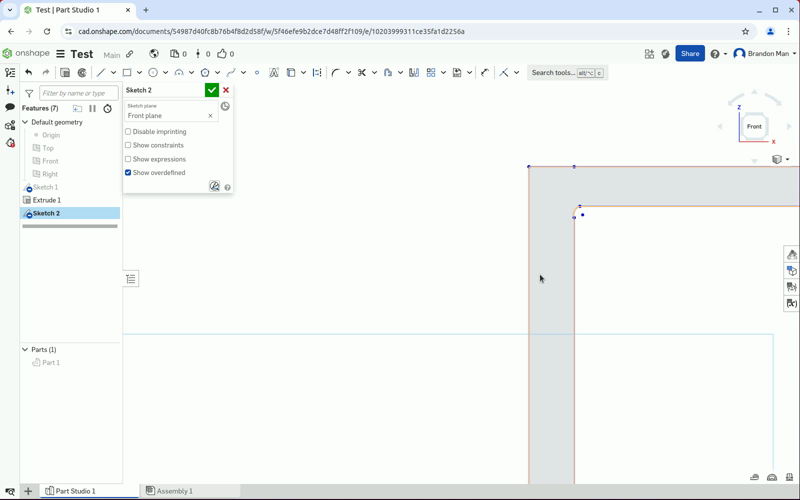
scroll(-6)
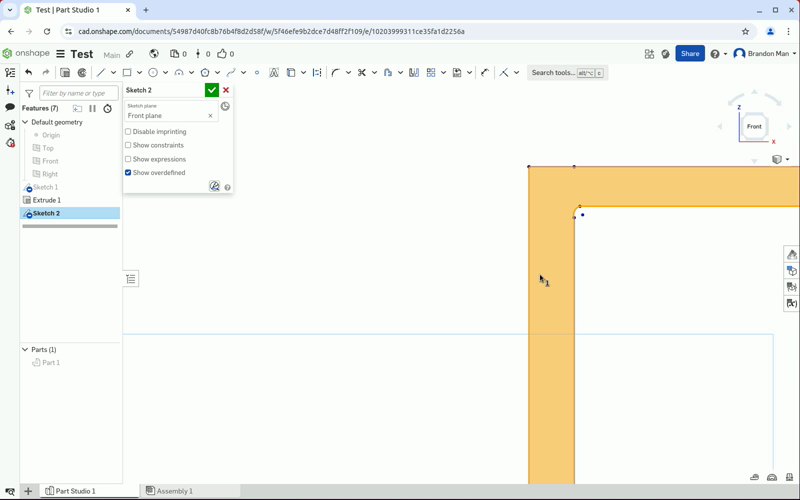
scroll(-6)
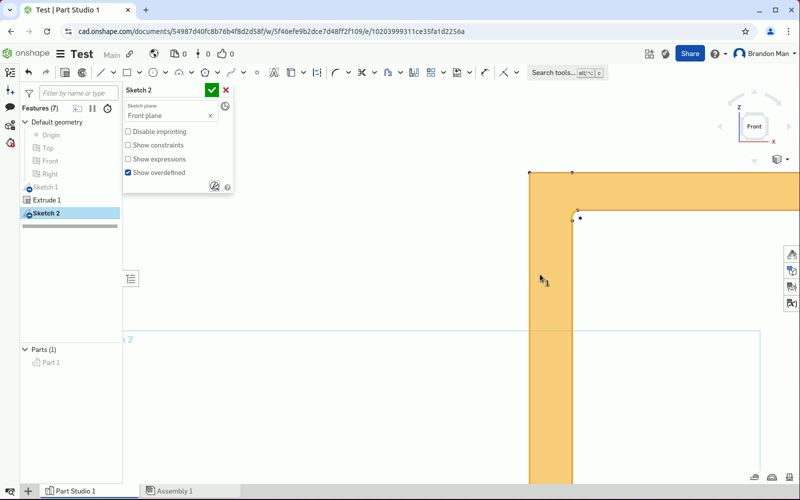
scroll(-6)
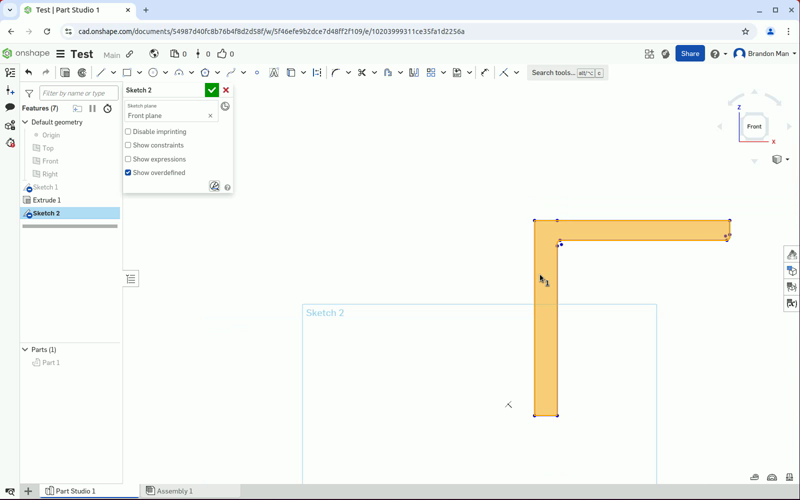
scroll(-6)
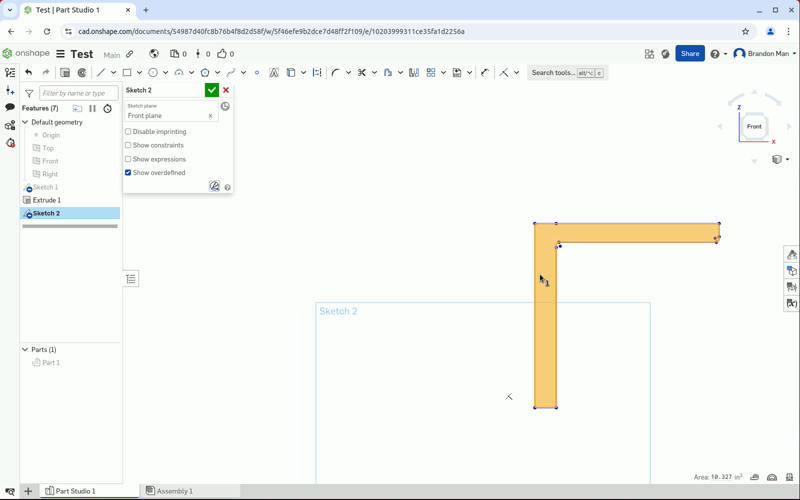
scroll(-6)
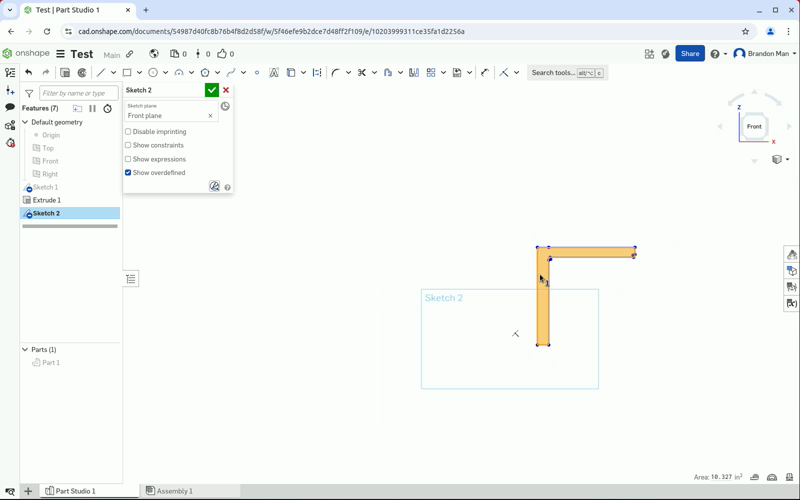
scroll(-6)
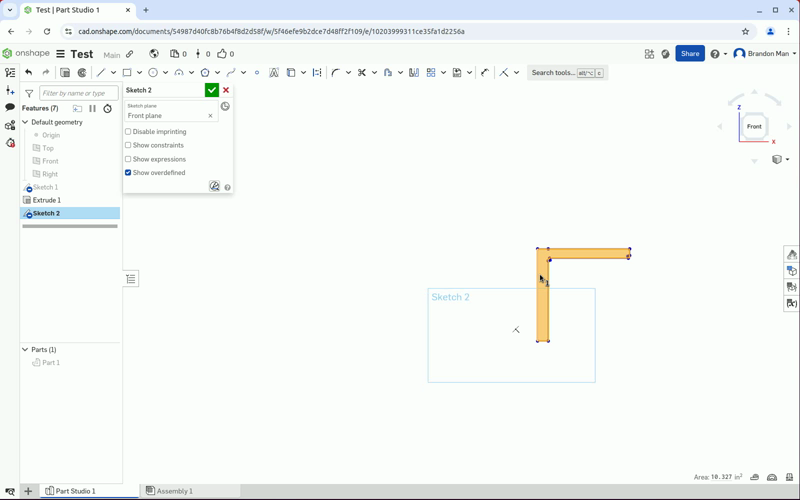
scroll(-6)
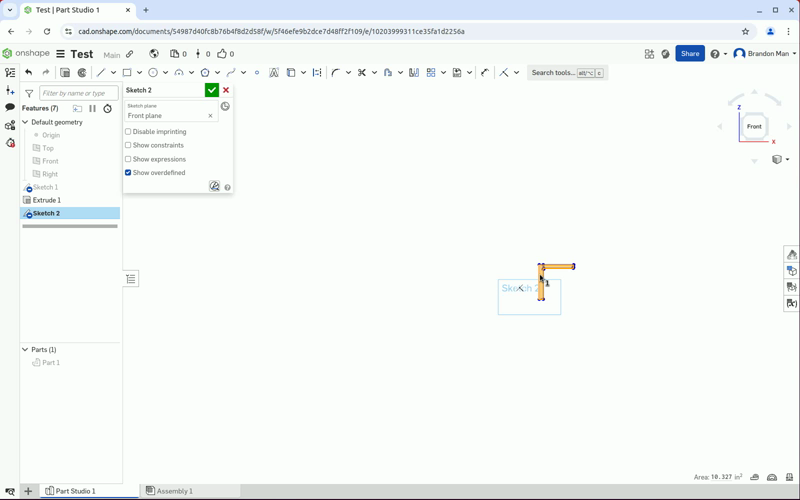
mouse_move(73, 352)
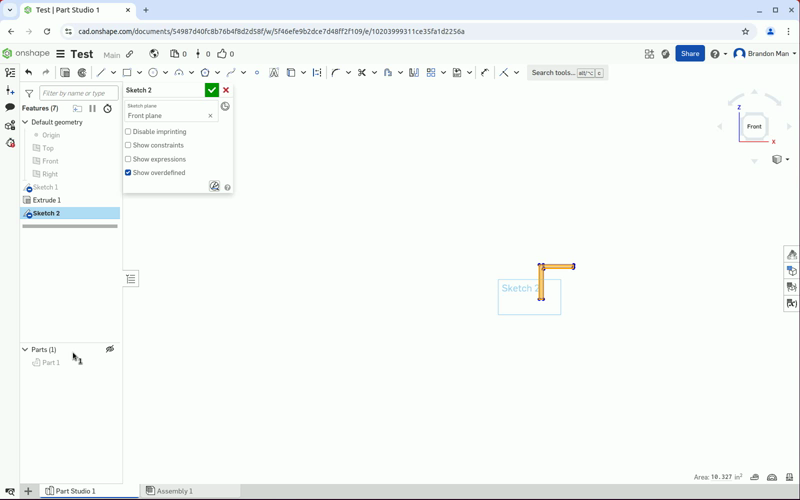
key(shift+y)
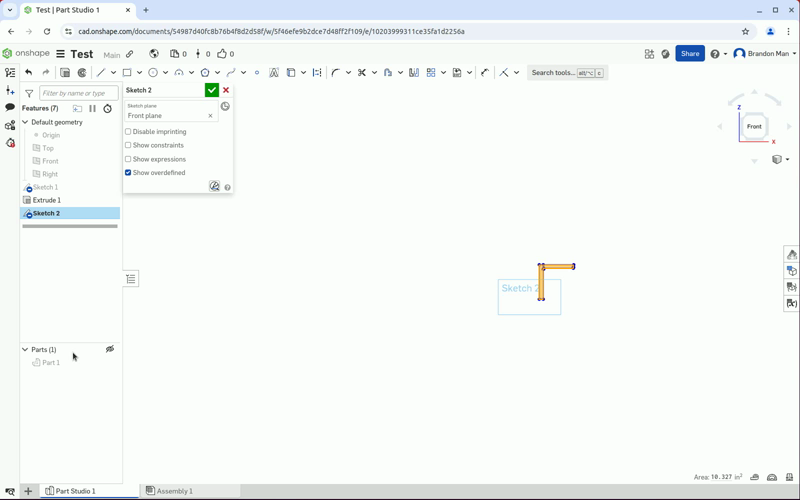
key(shift+e)
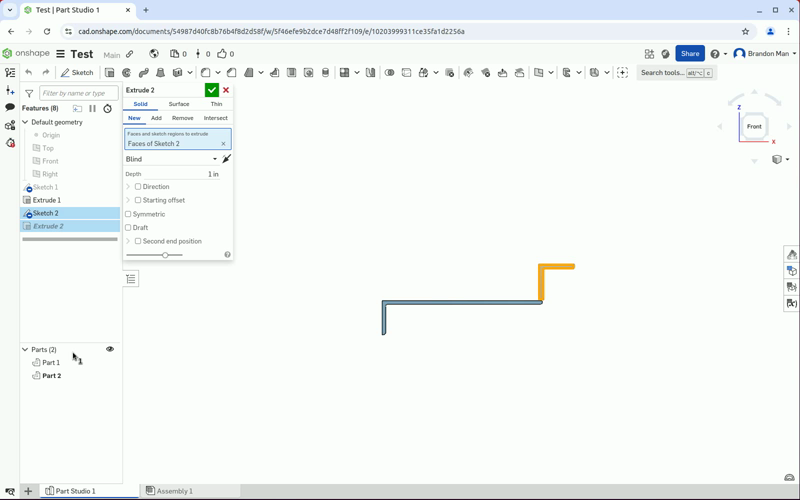
mouse_move(143, 106)
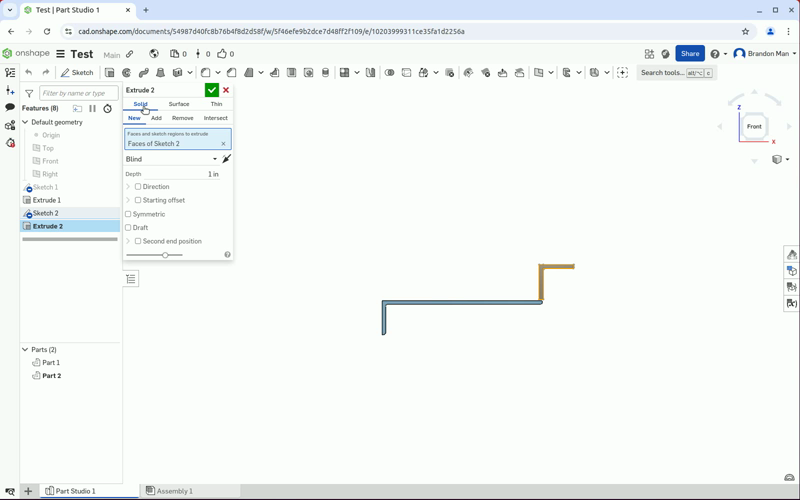
click(143, 106)
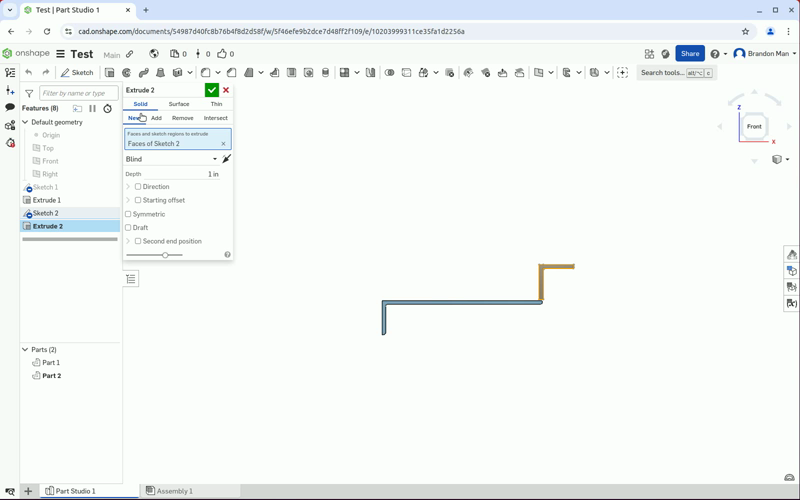
mouse_move(137, 120)
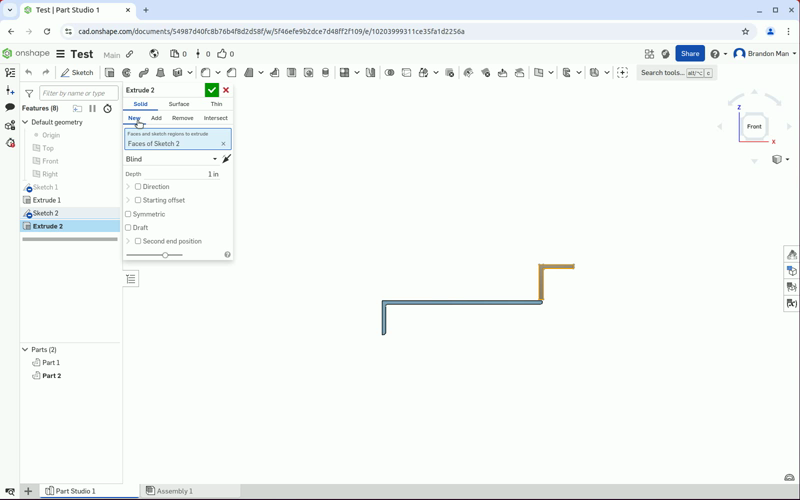
click(137, 120)
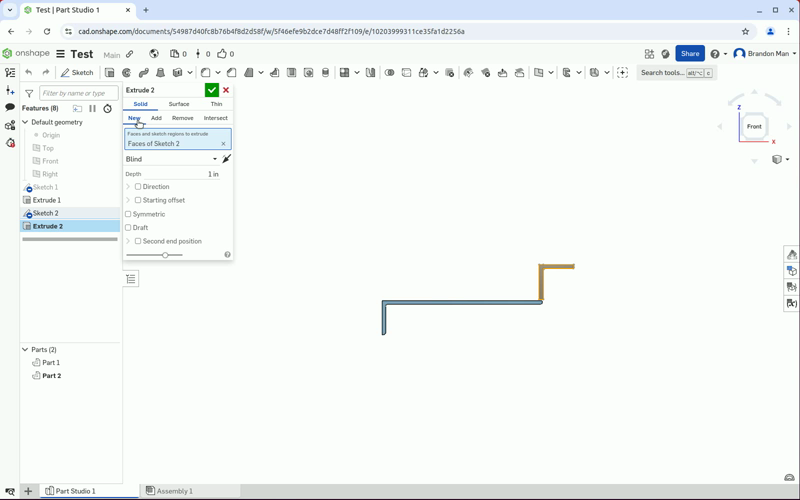
key(tab, 4)
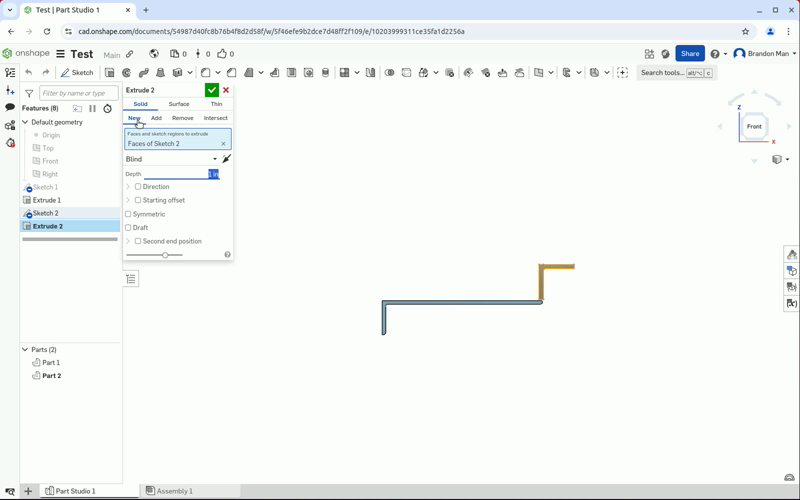
text(6.981)
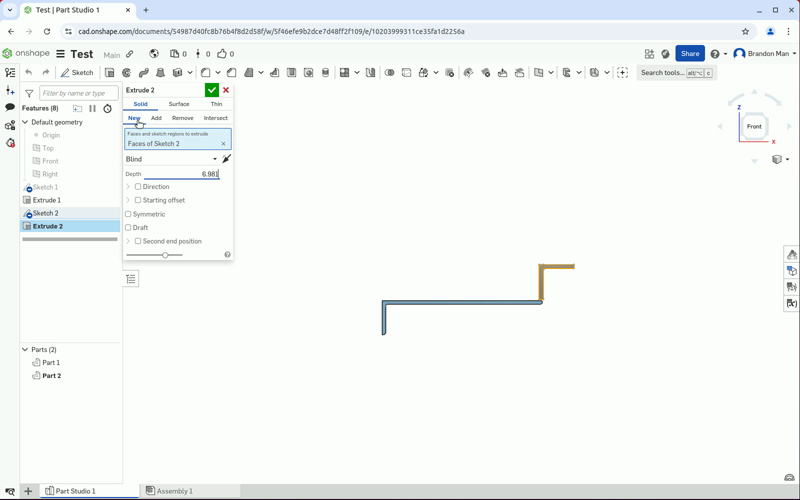
key(enter)
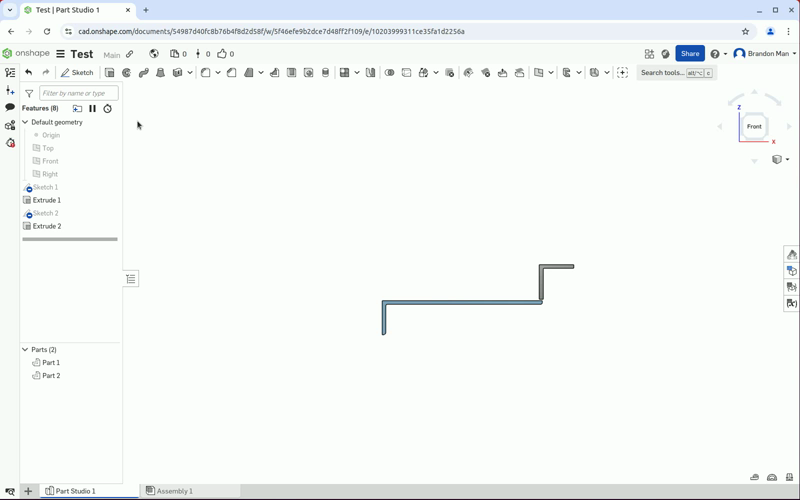
key(shift+h)
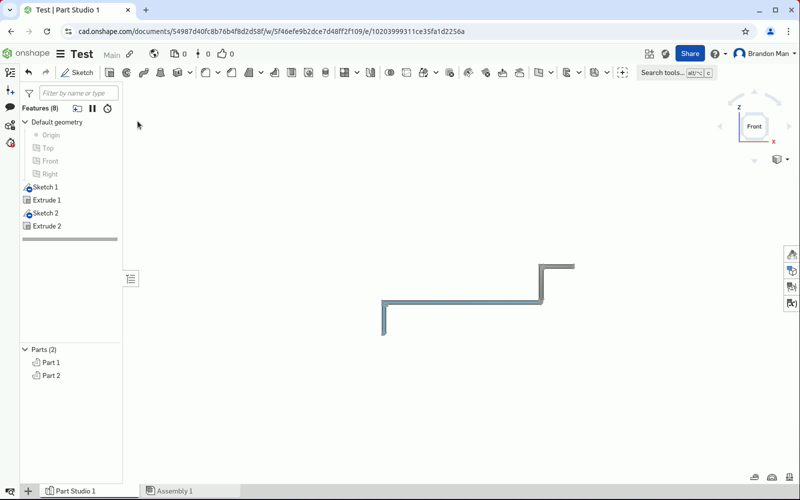
key(shift+h)
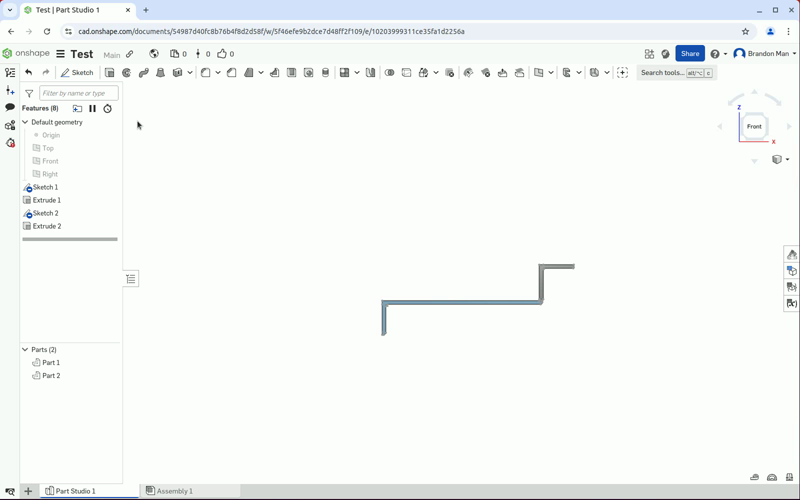
key(shift+7)
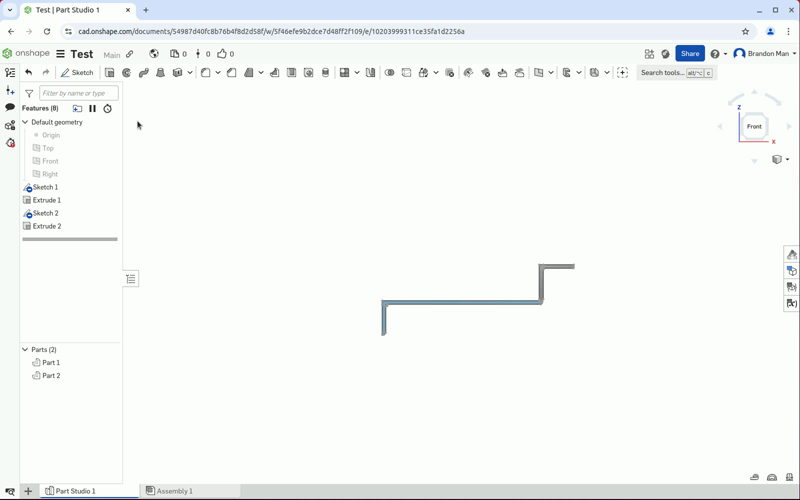
key(left, 2)
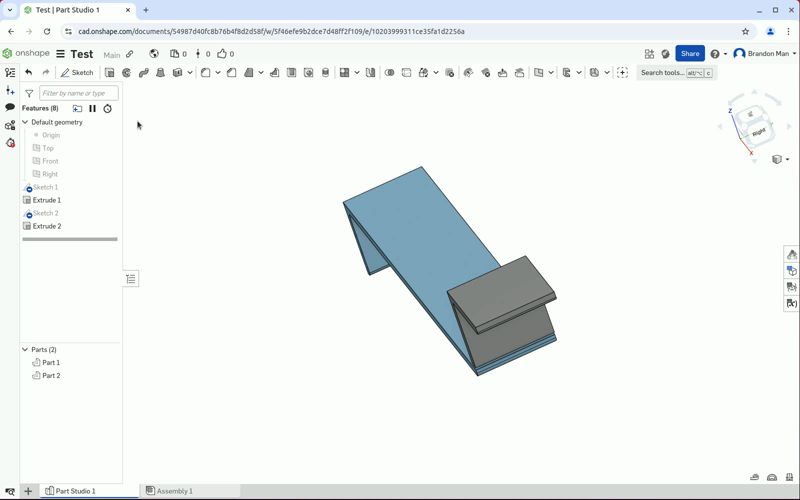
key(down, 2)
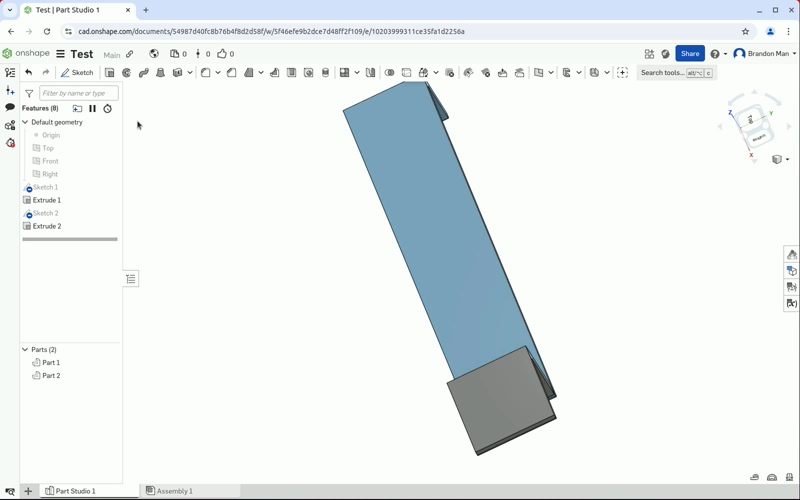
key(up, 2)
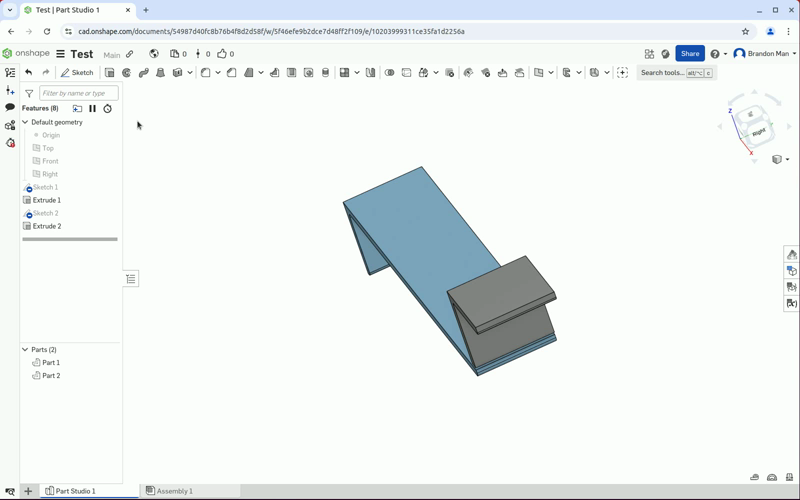
key(right, 2)
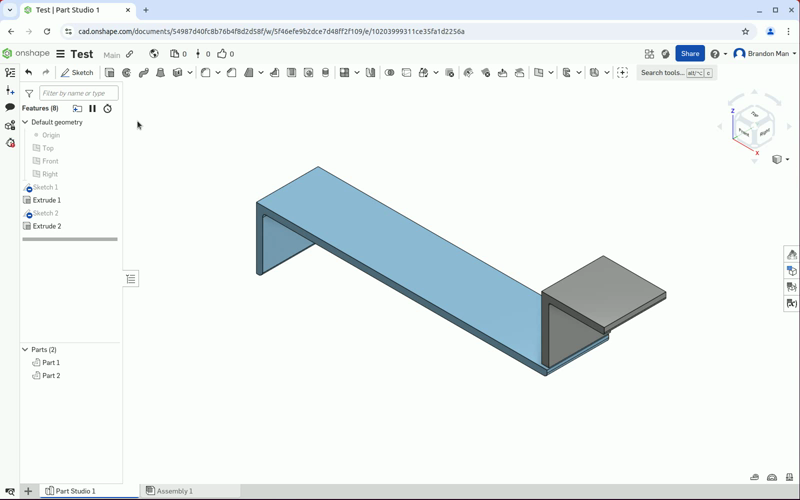
mouse_move(73, 189)
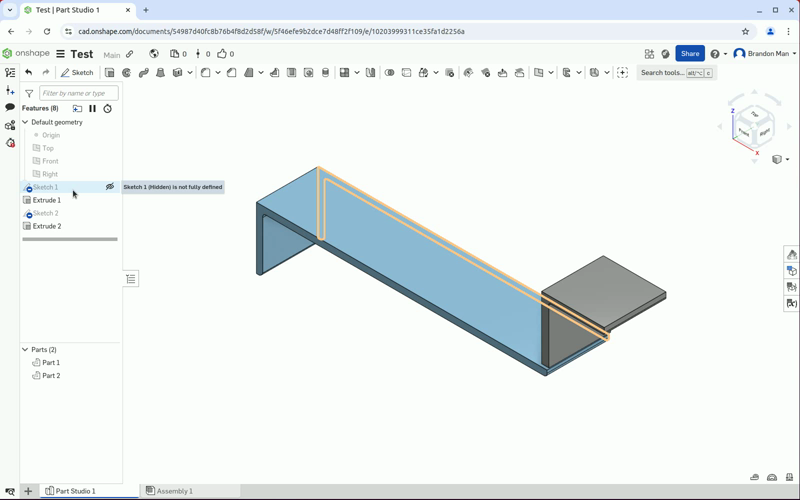
click(73, 189)